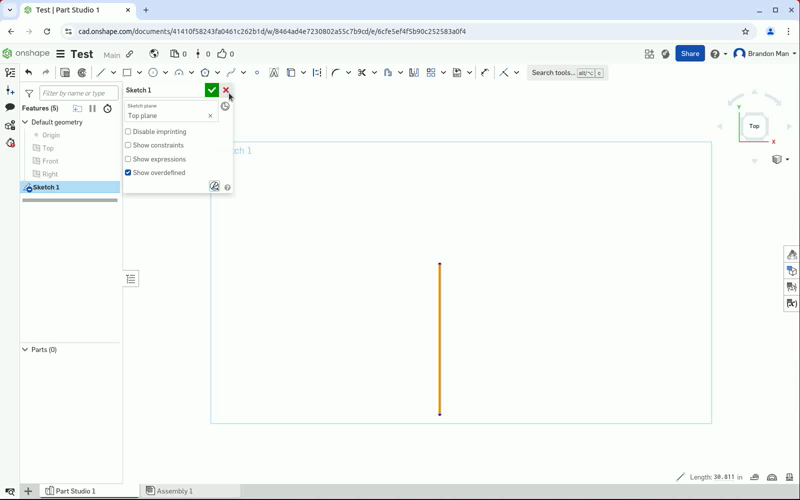
key(shift+h)
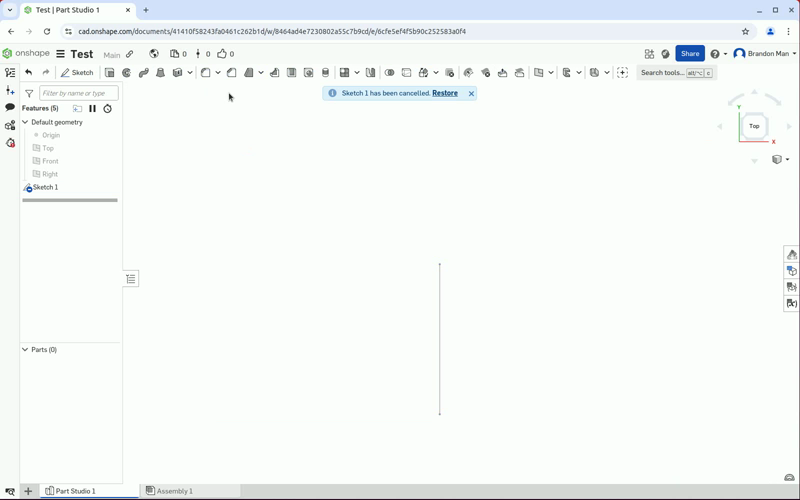
key(shift+s)
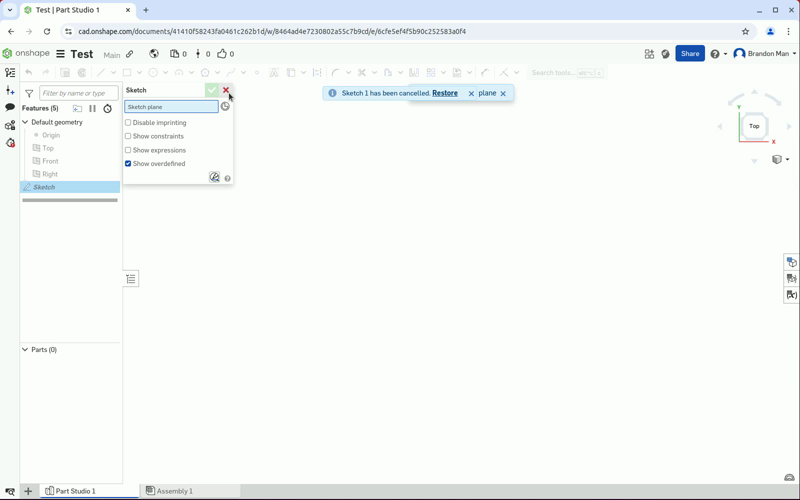
mouse_move(73, 150)
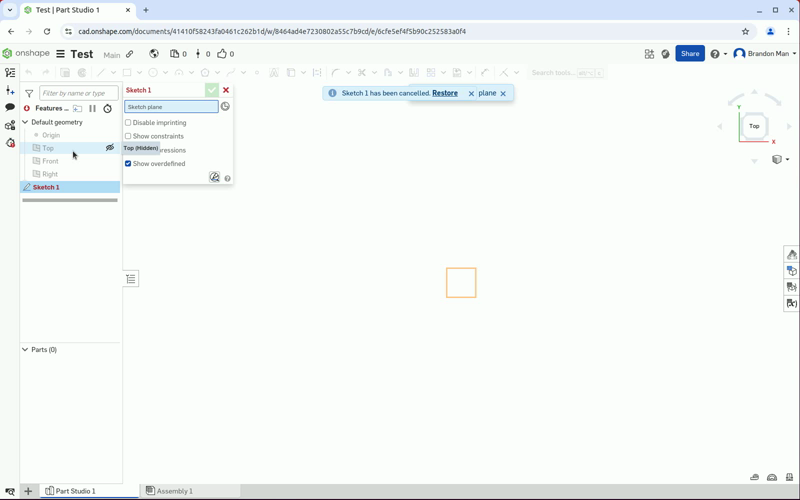
click(73, 150)
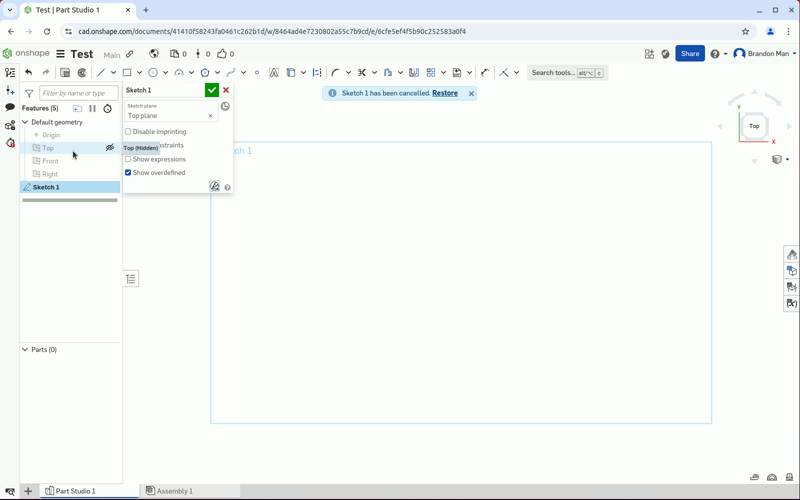
mouse_move(73, 352)
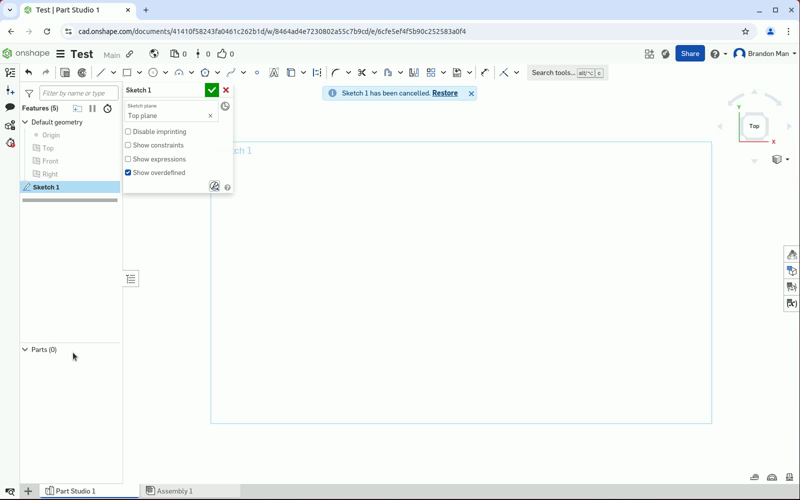
key(y)
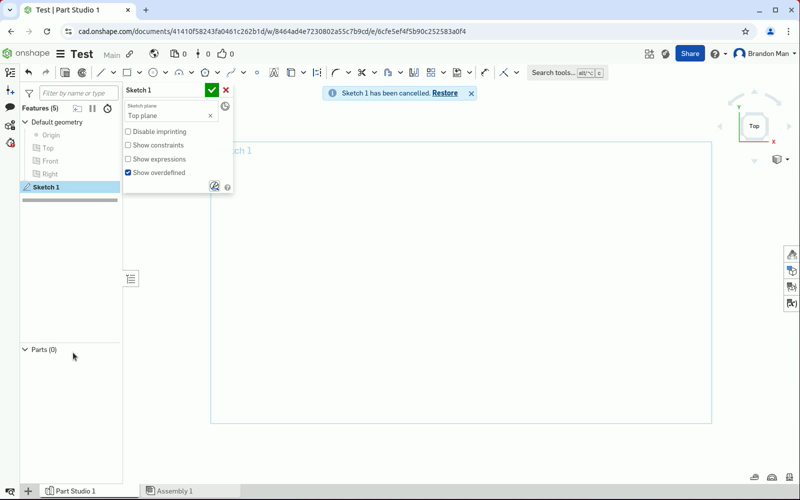
key(c)
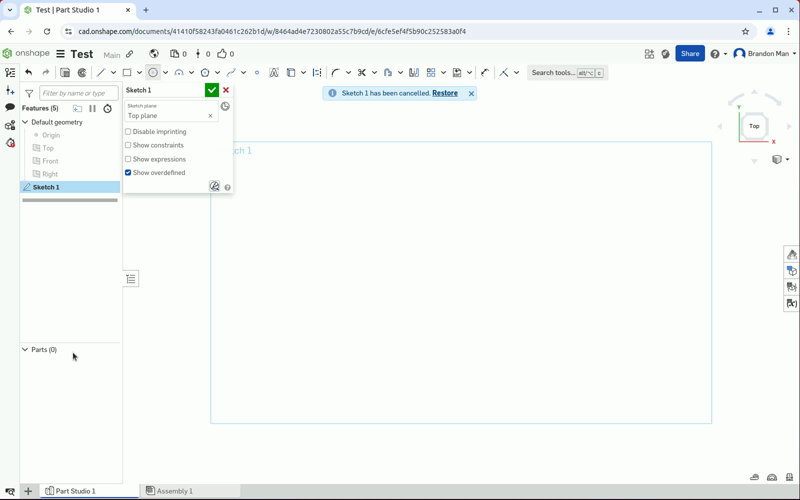
key_down(shift)
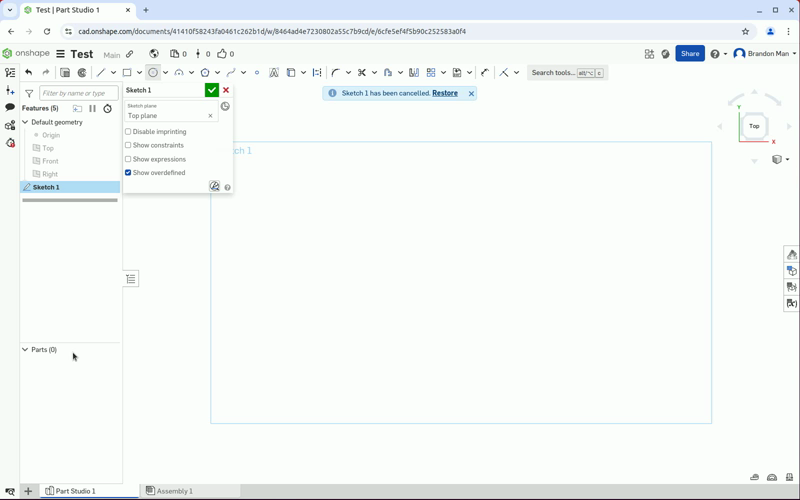
mouse_move(461, 282)
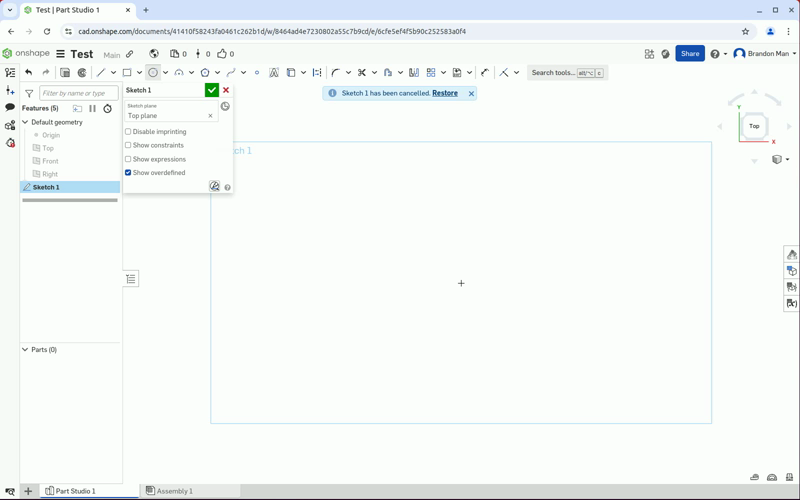
click(461, 282)
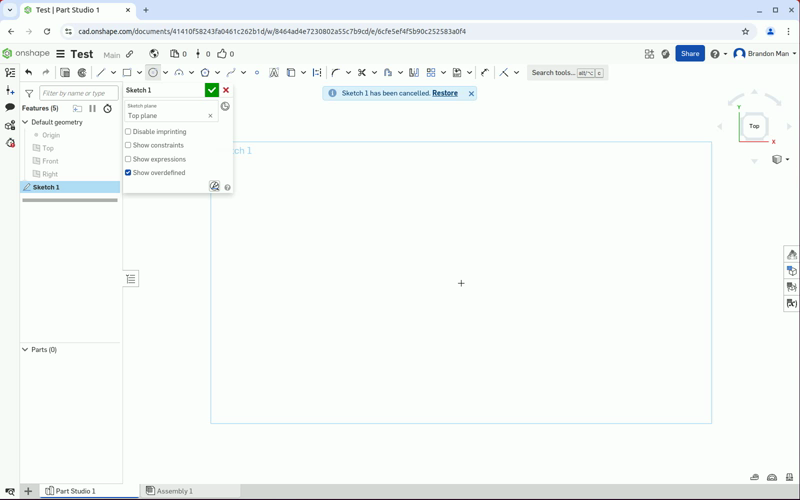
key_up(shift)
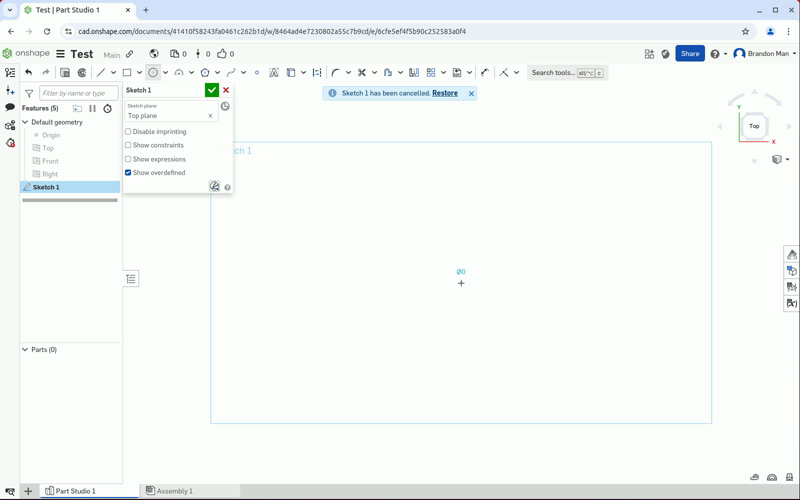
mouse_move(574, 282)
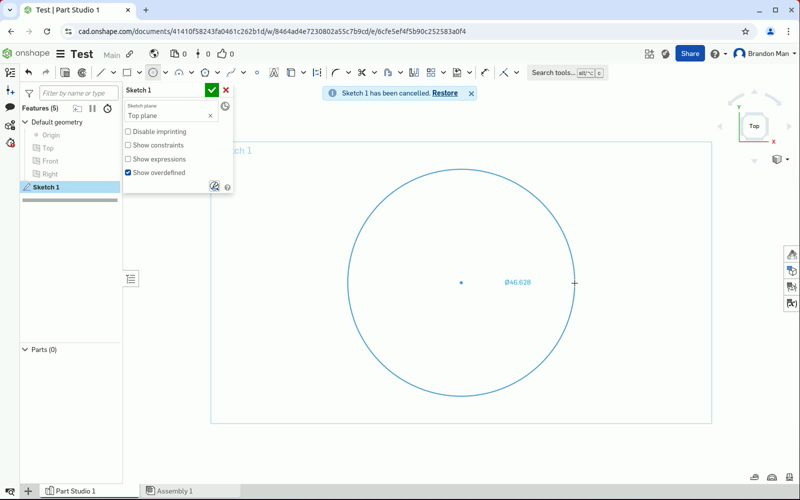
click(574, 282)
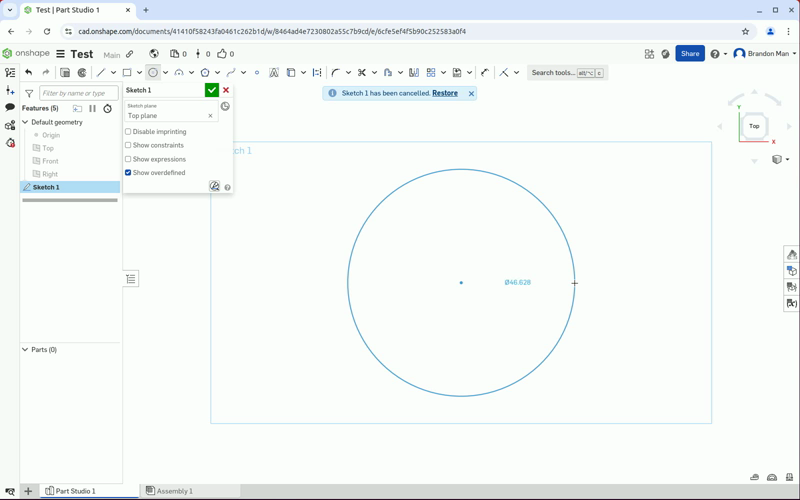
key(esc)
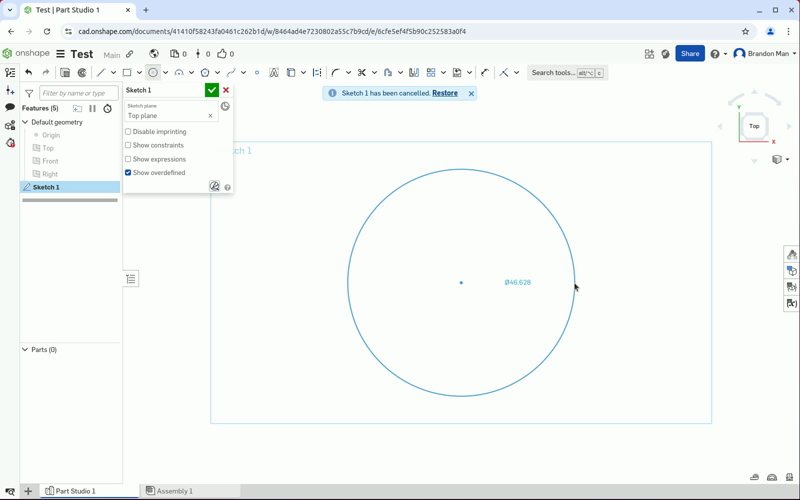
key(c)
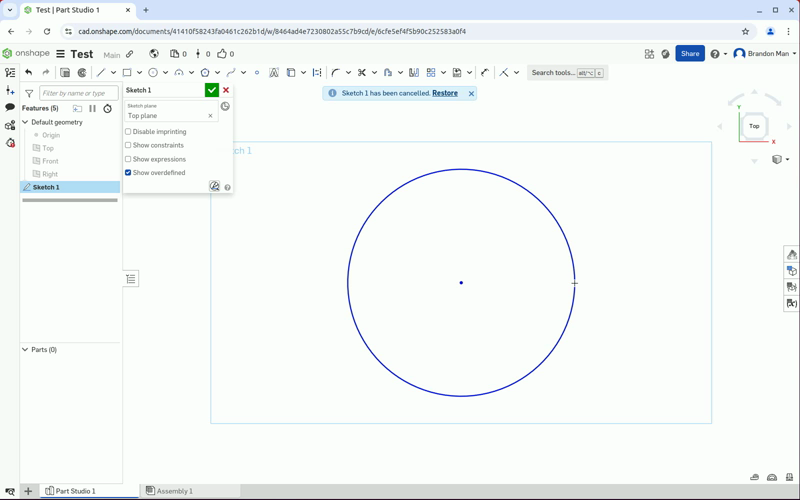
key_down(shift)
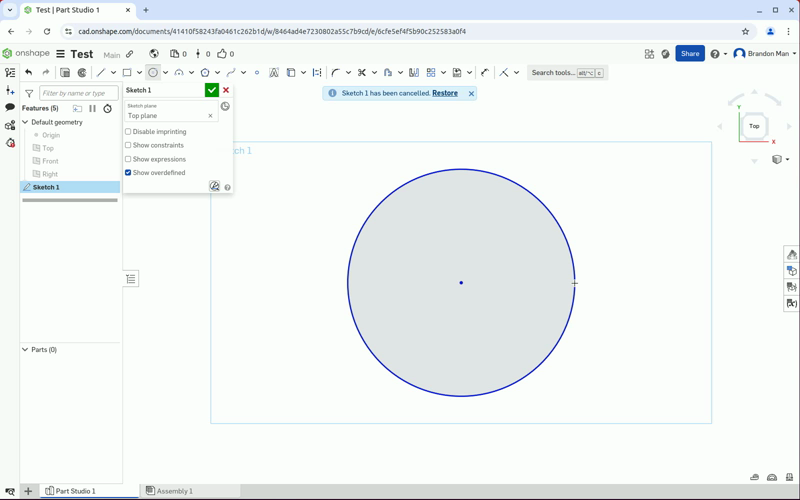
mouse_move(390, 351)
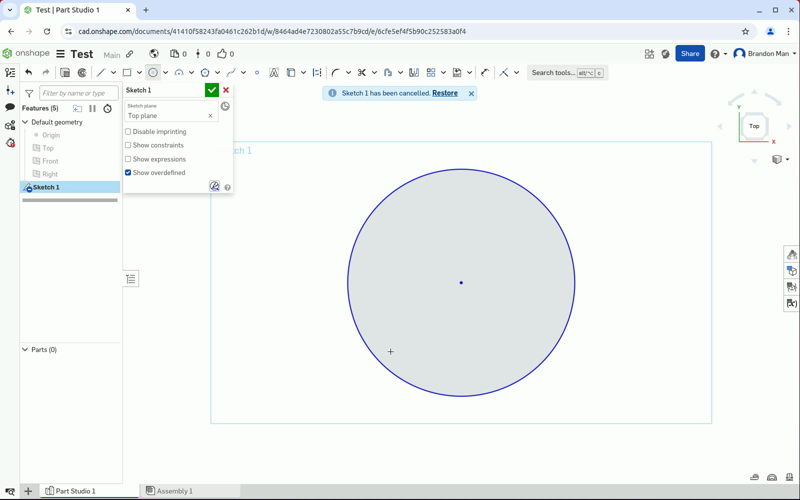
click(390, 351)
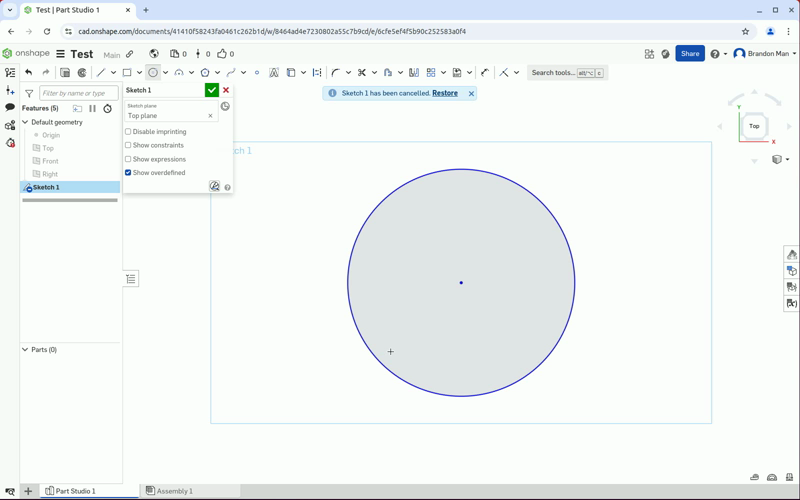
key_up(shift)
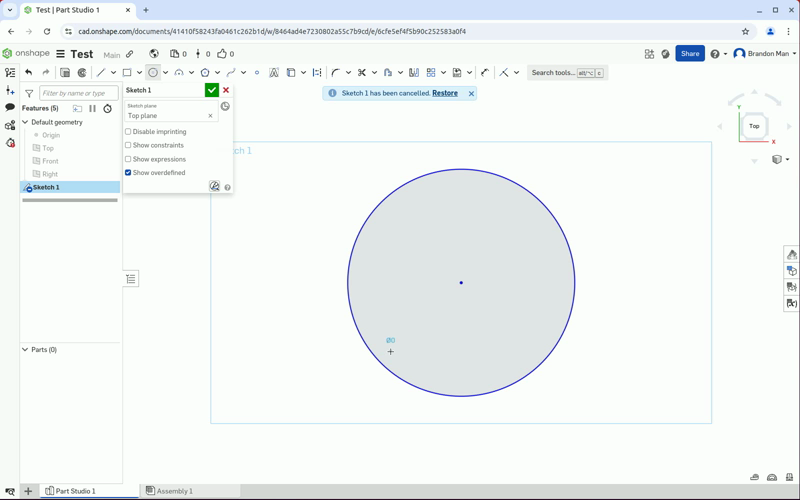
mouse_move(397, 351)
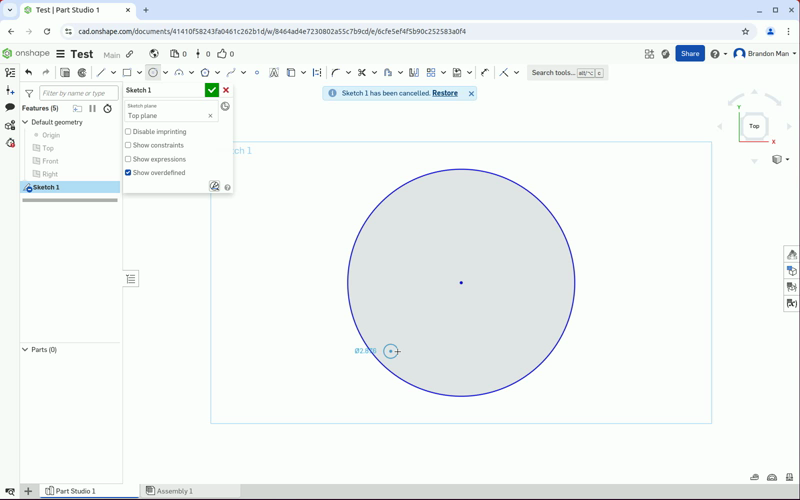
click(397, 351)
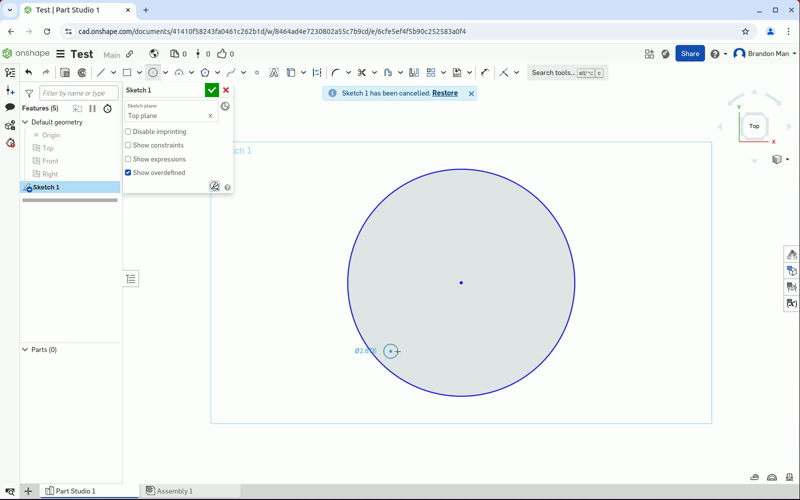
key(esc)
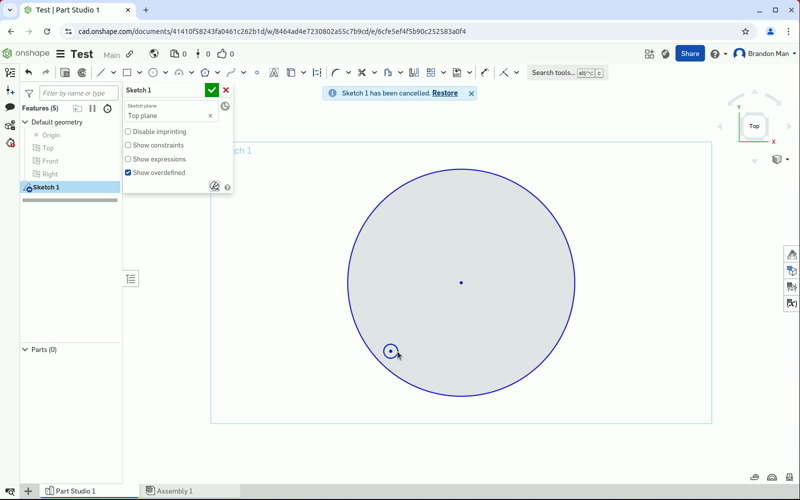
key(c)
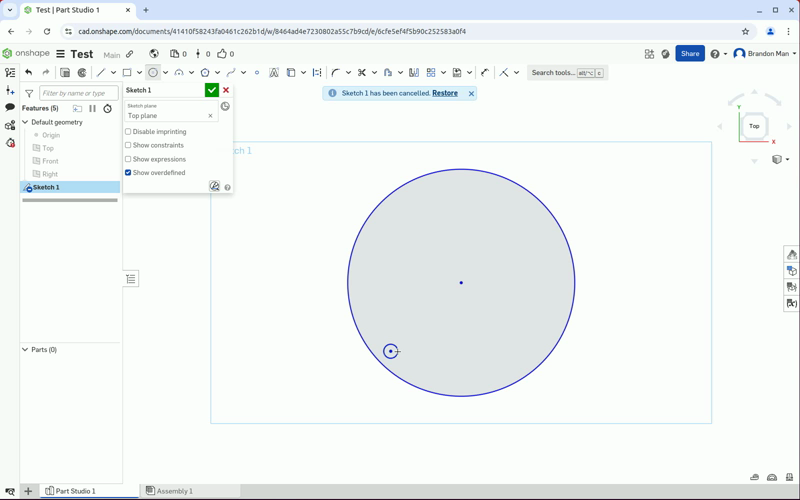
key_down(shift)
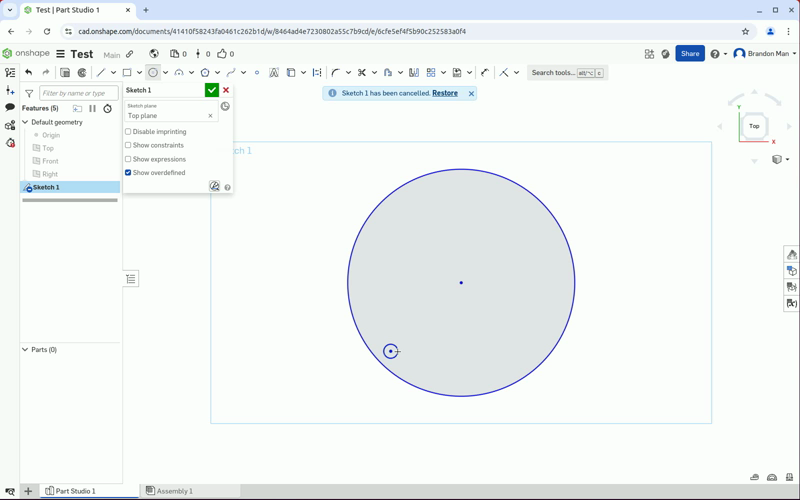
mouse_move(390, 214)
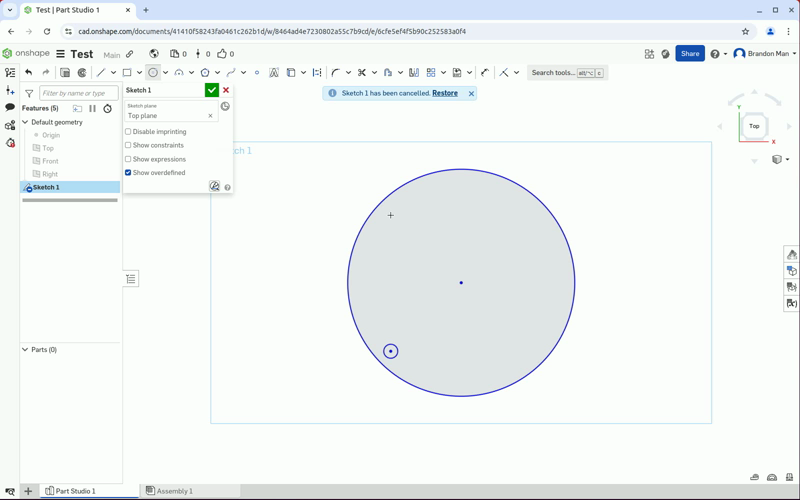
click(390, 214)
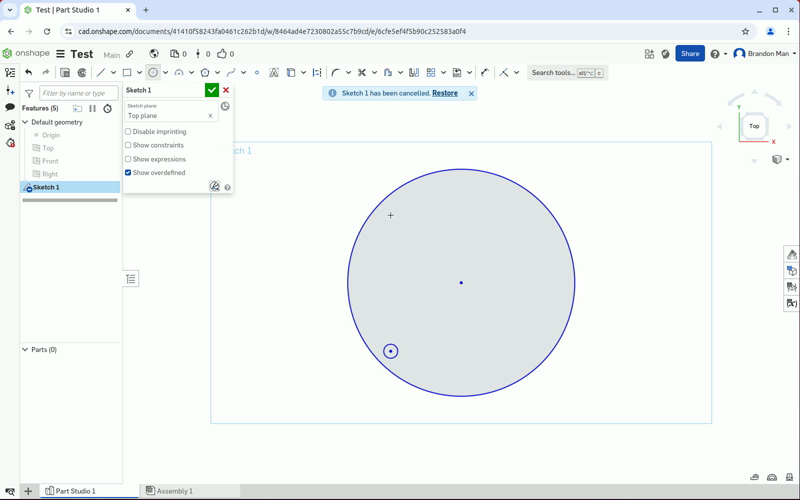
key_up(shift)
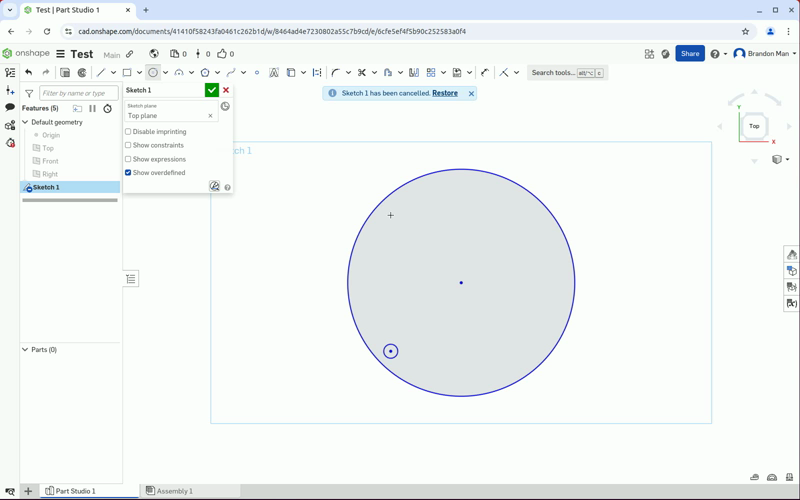
mouse_move(397, 214)
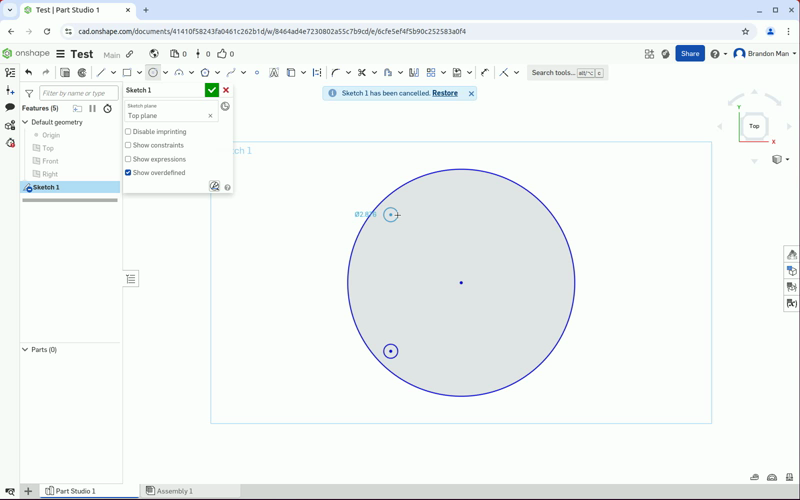
click(397, 214)
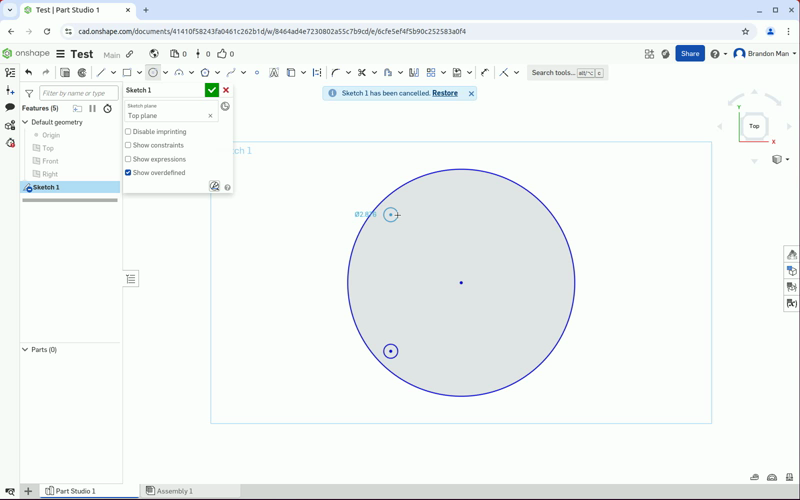
key(esc)
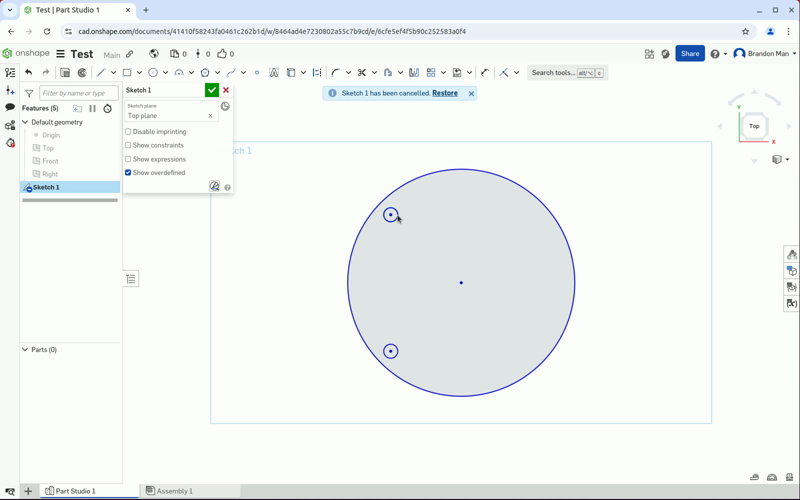
key(c)
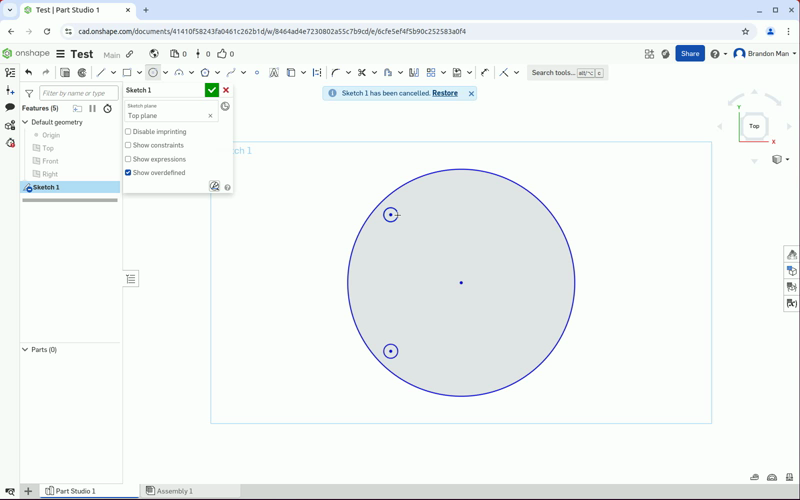
key_down(shift)
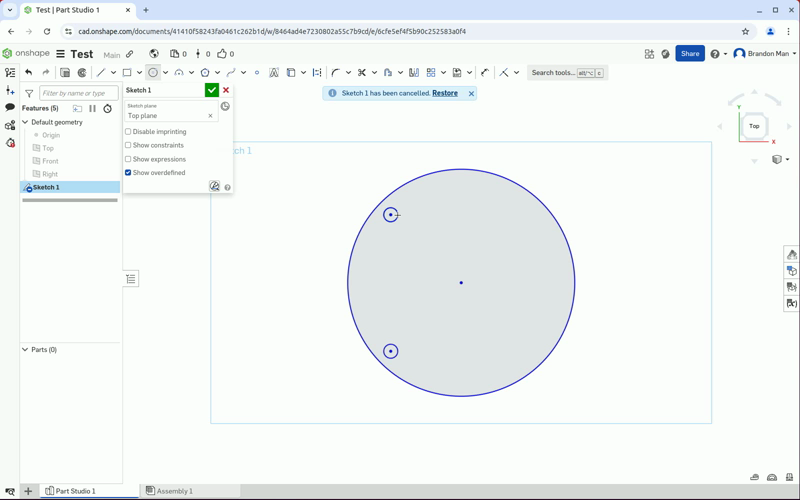
mouse_move(529, 351)
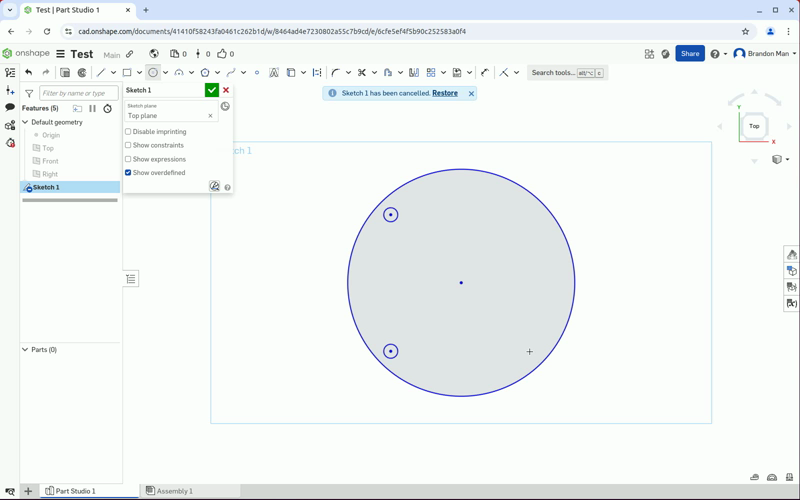
click(529, 351)
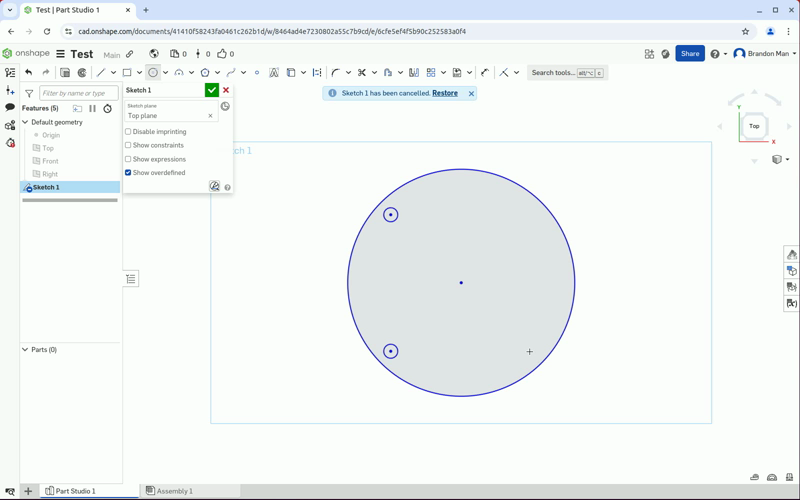
key_up(shift)
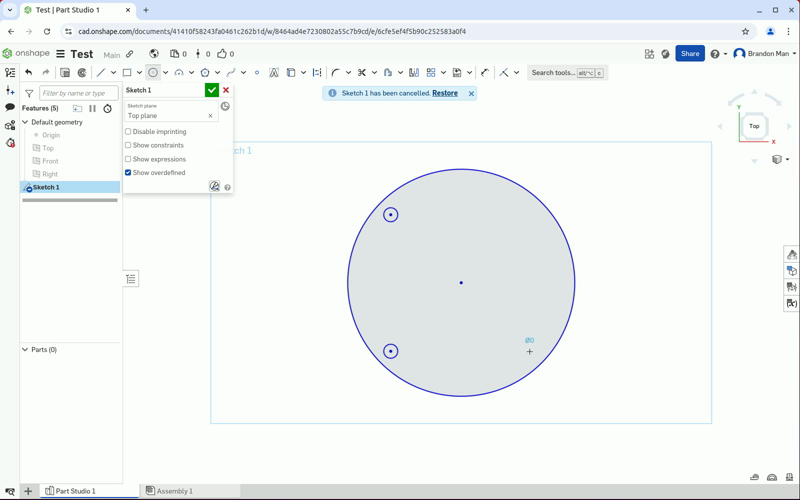
mouse_move(537, 351)
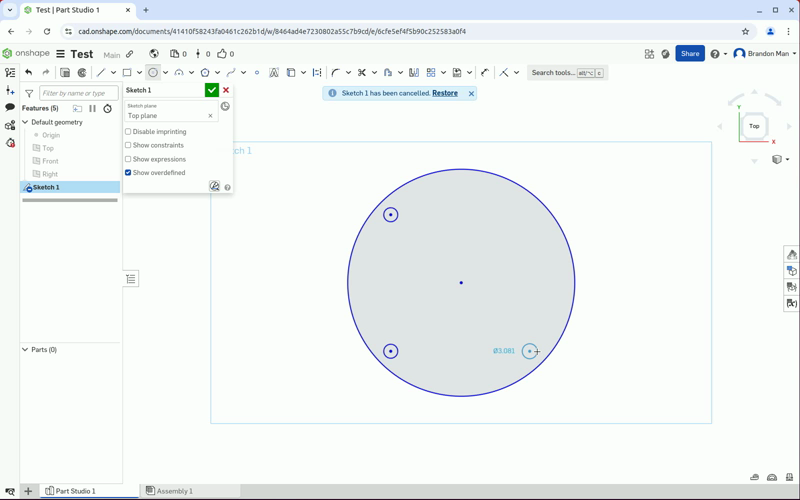
click(537, 351)
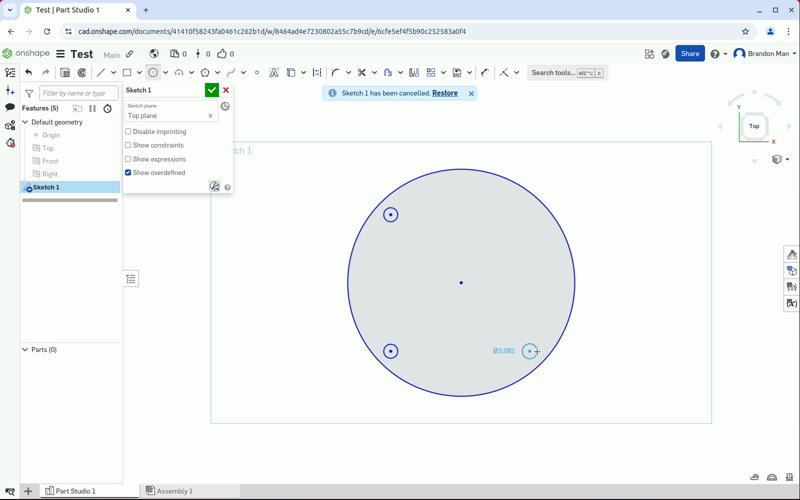
key(esc)
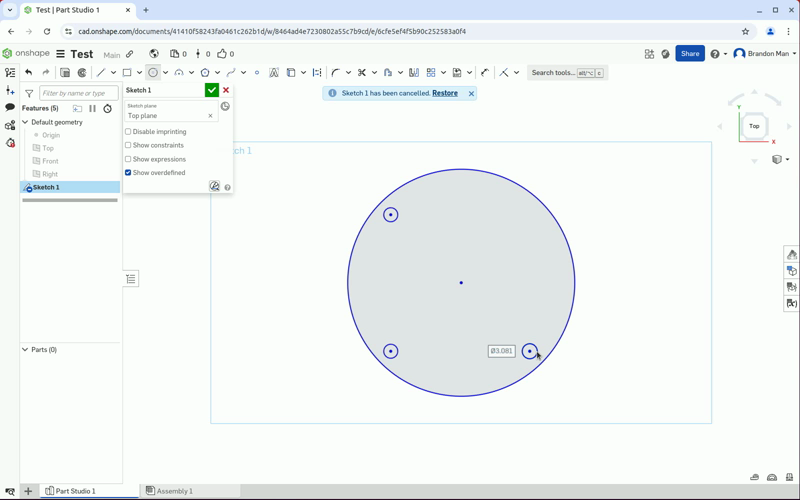
key(c)
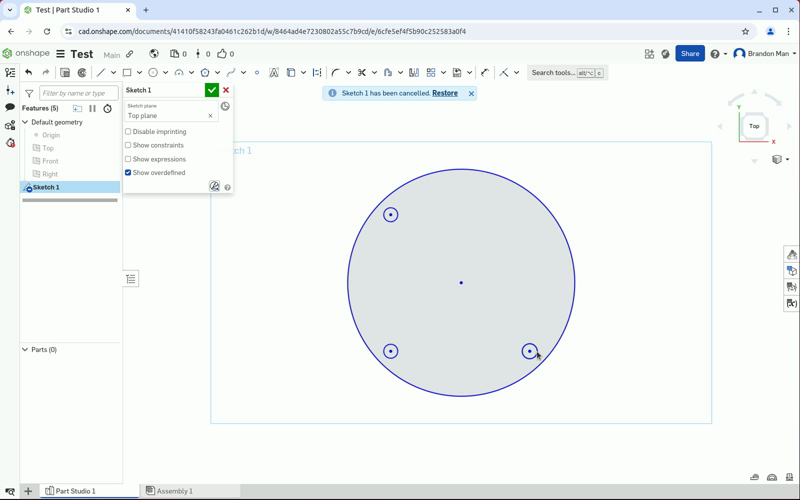
key_down(shift)
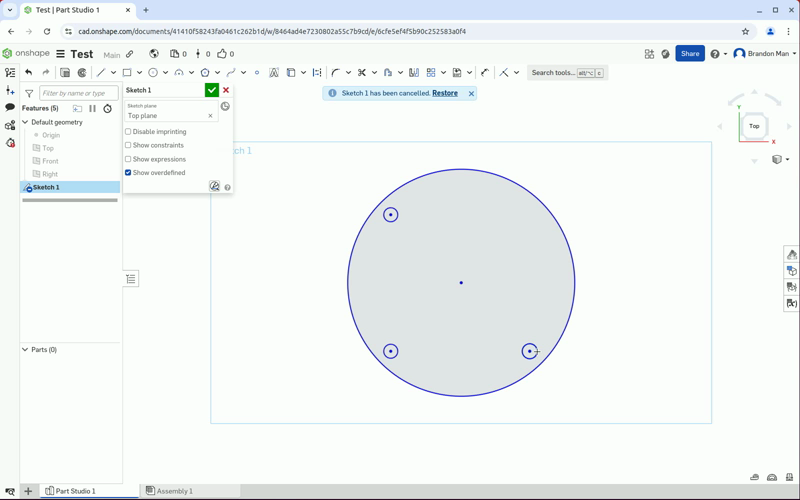
mouse_move(529, 214)
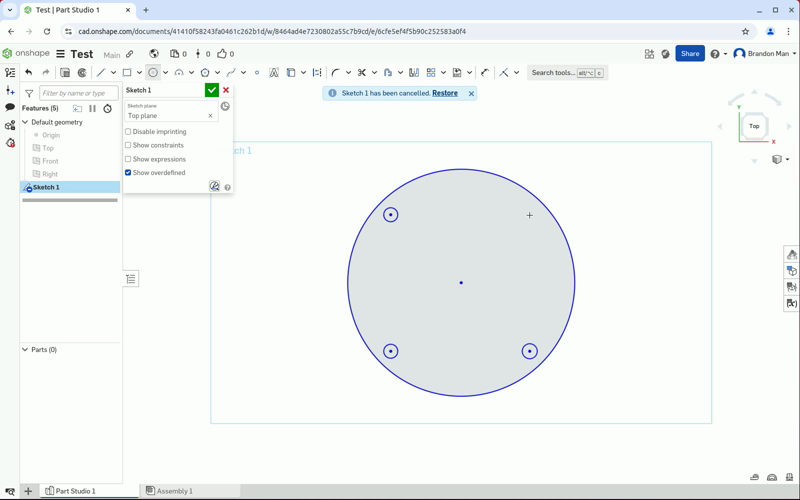
click(529, 214)
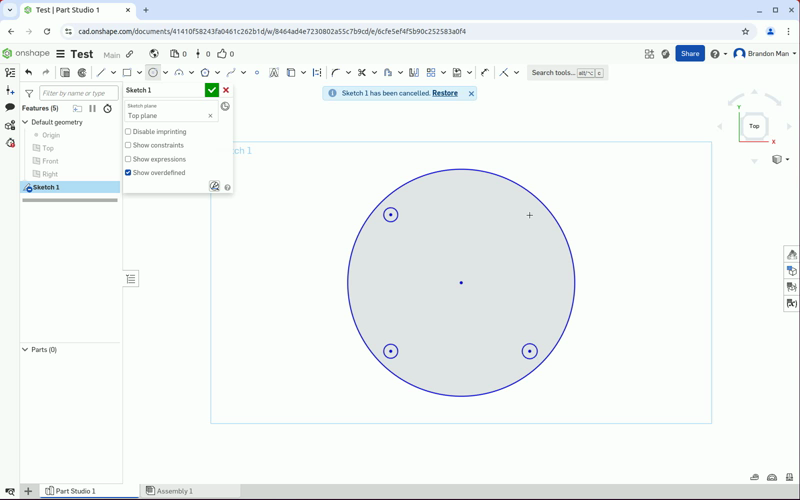
key_up(shift)
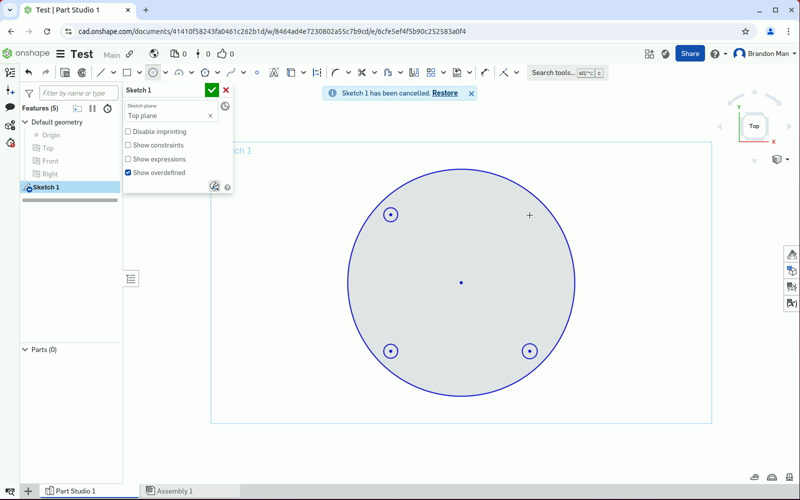
mouse_move(537, 214)
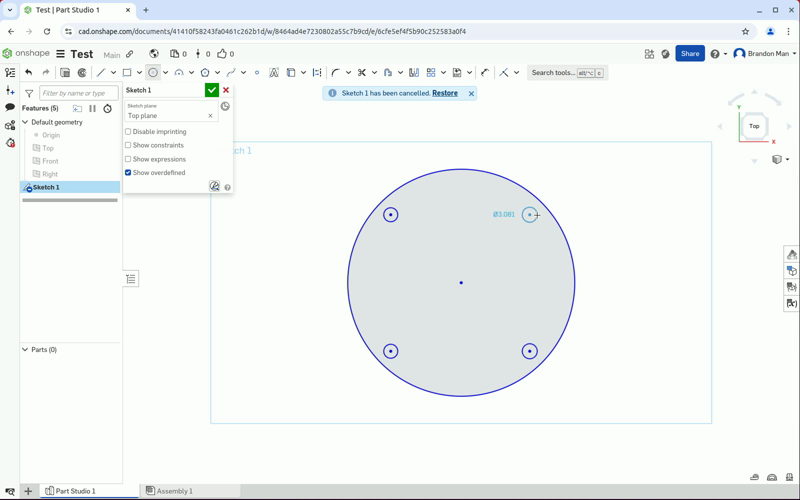
click(537, 214)
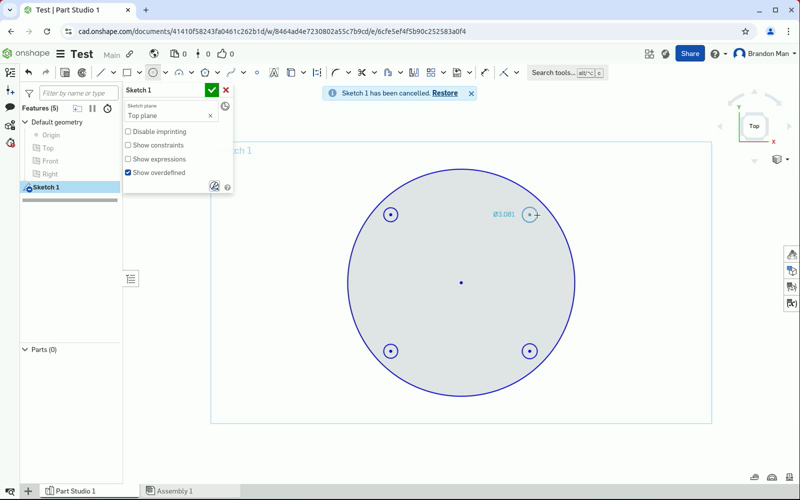
key(esc)
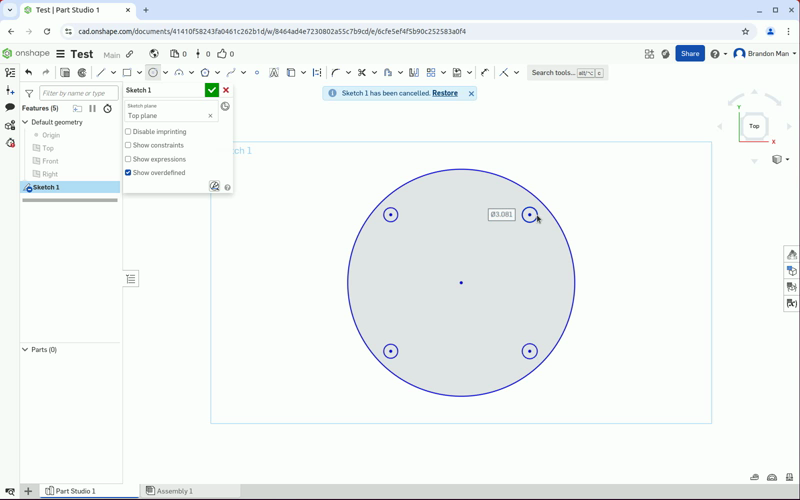
mouse_move(450, 357)
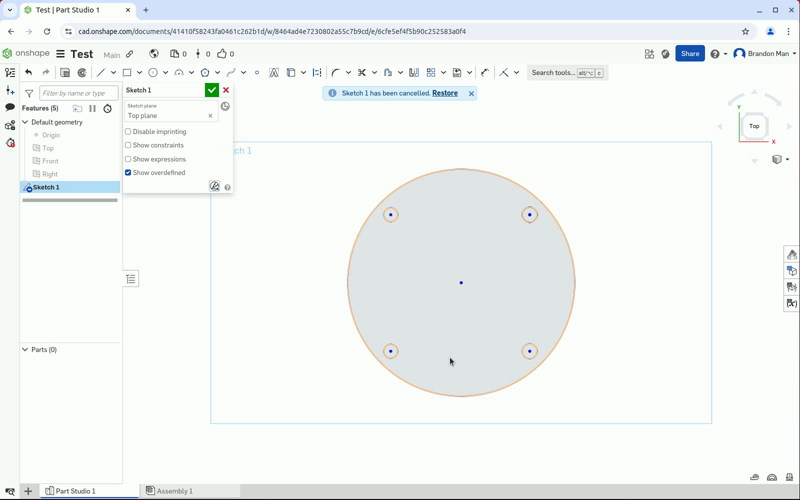
click(450, 357)
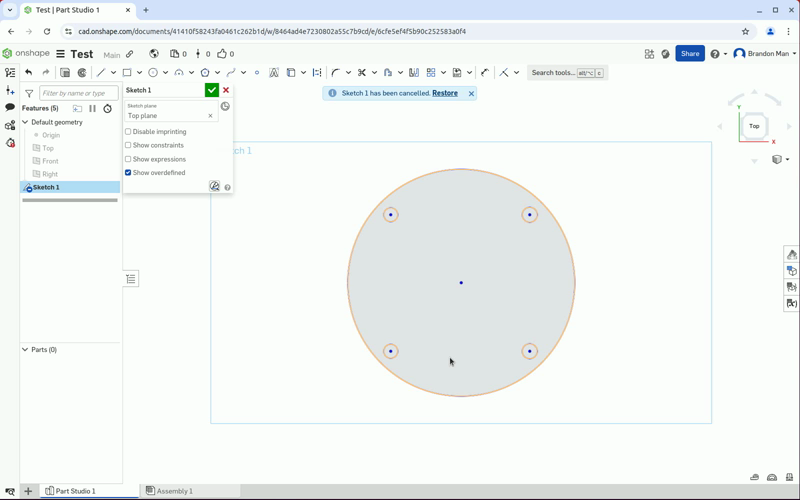
mouse_move(73, 352)
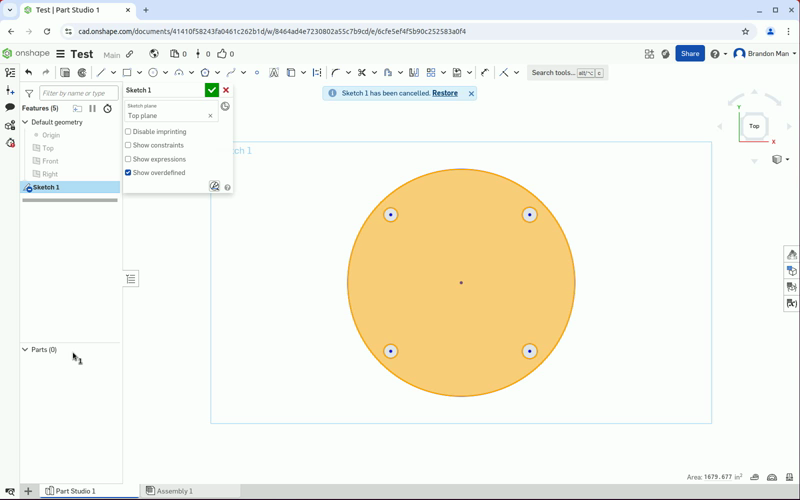
key(shift+y)
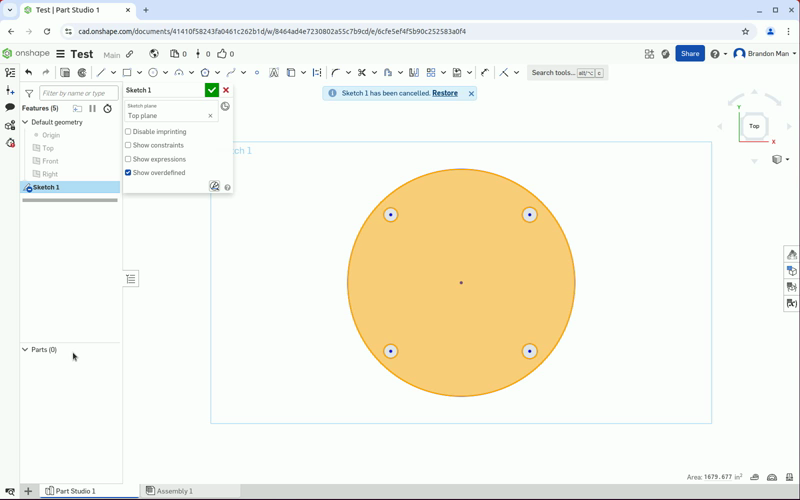
key(shift+e)
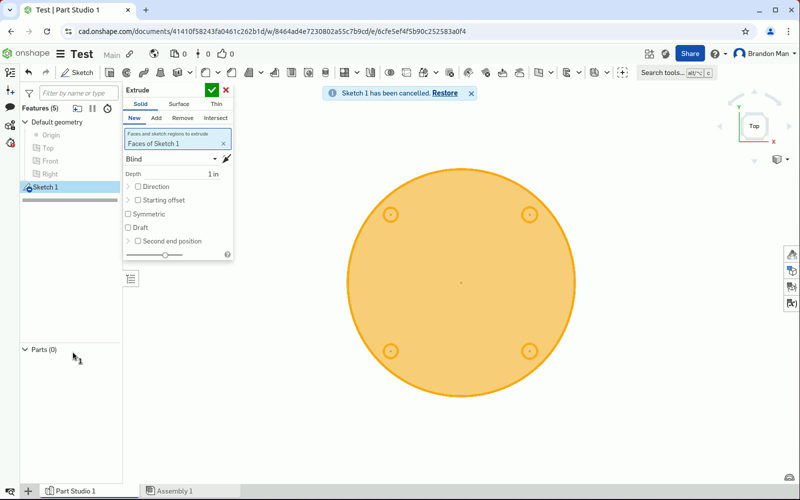
mouse_move(143, 106)
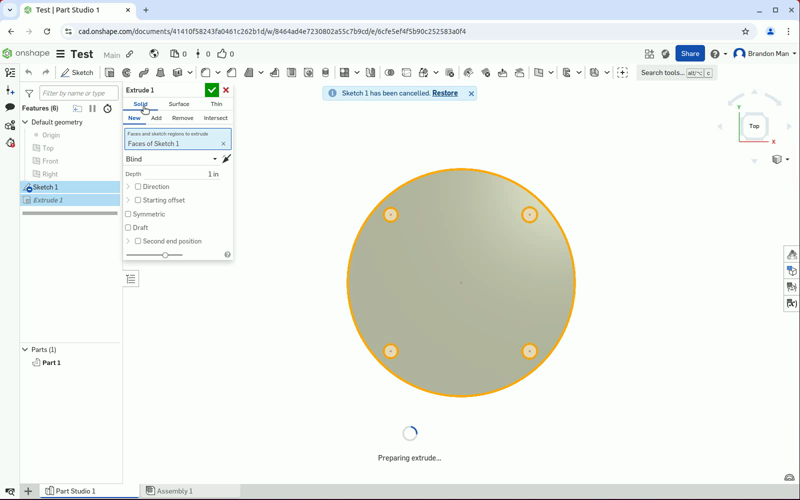
click(143, 106)
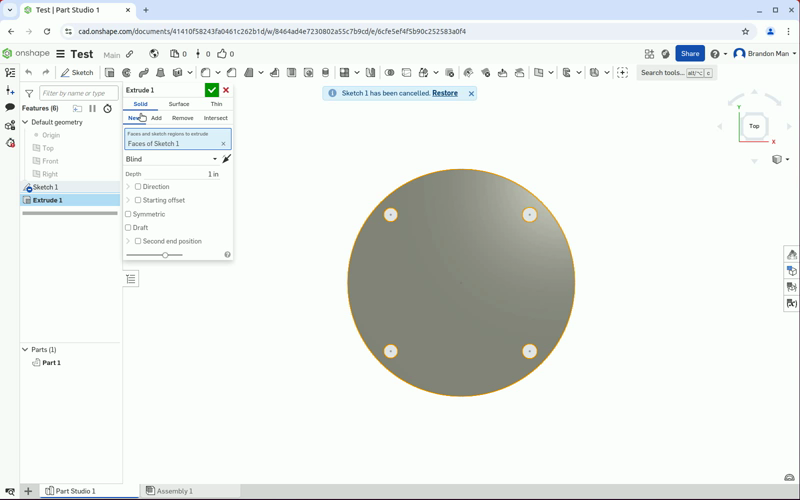
mouse_move(137, 120)
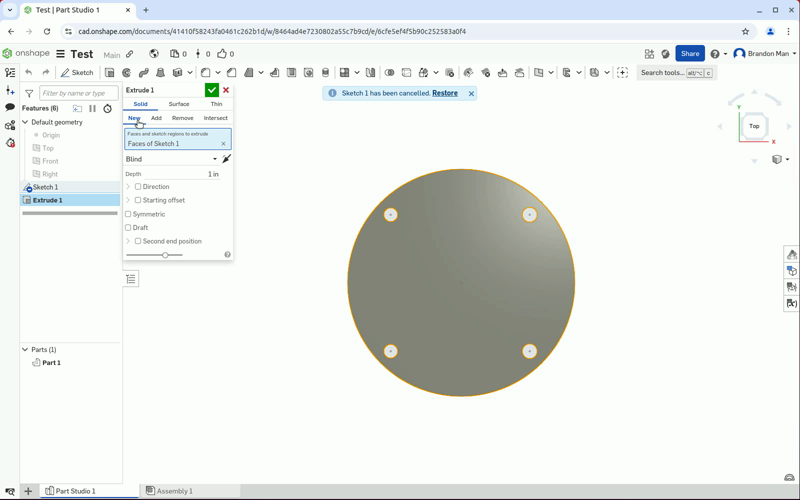
click(137, 120)
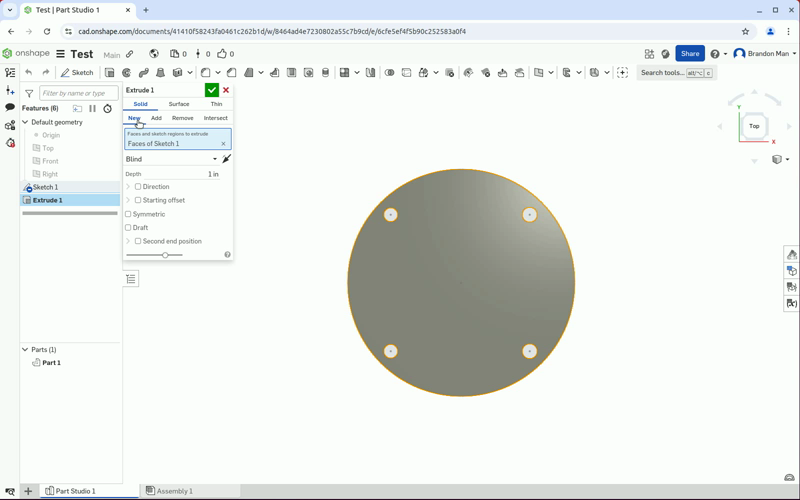
key(tab, 4)
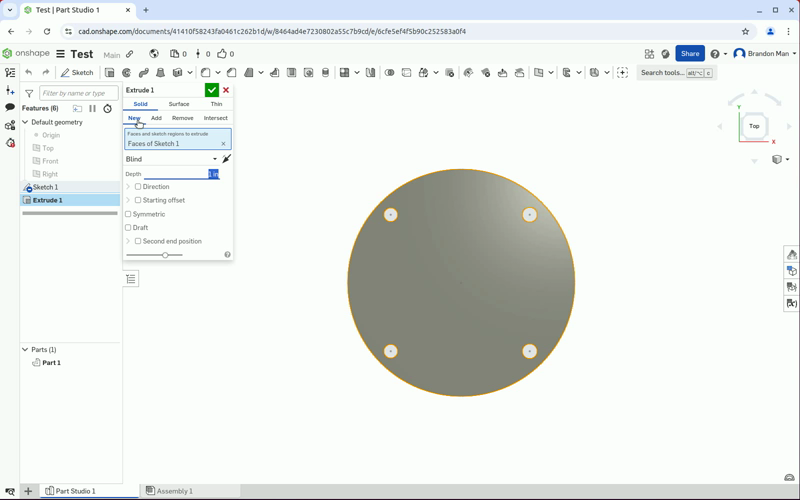
text(1.204)
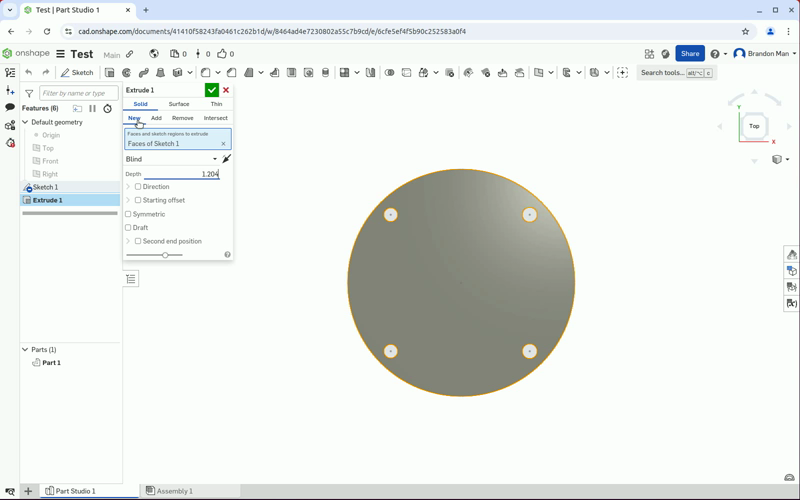
key(enter)
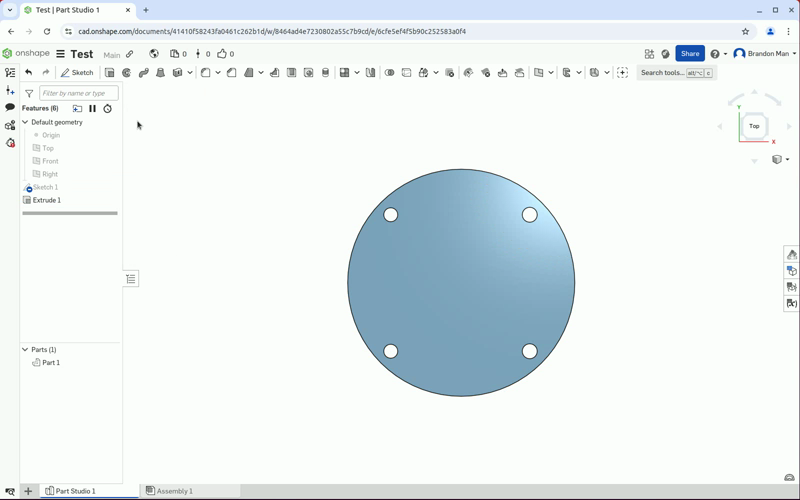
key(shift+h)
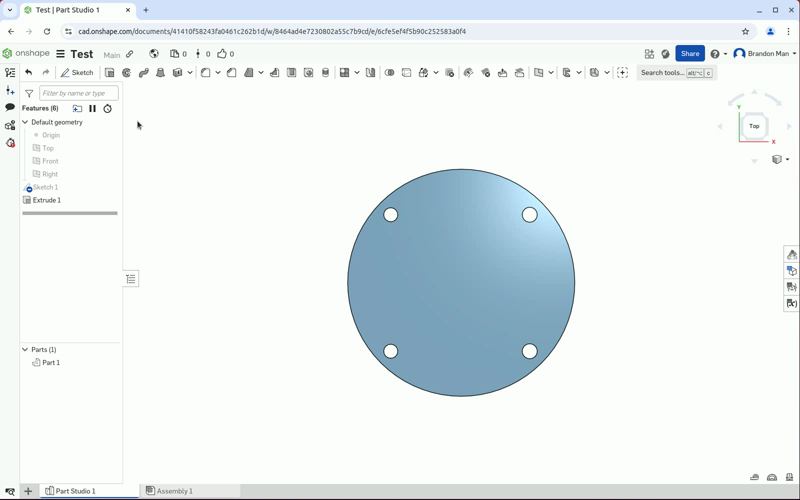
key(shift+h)
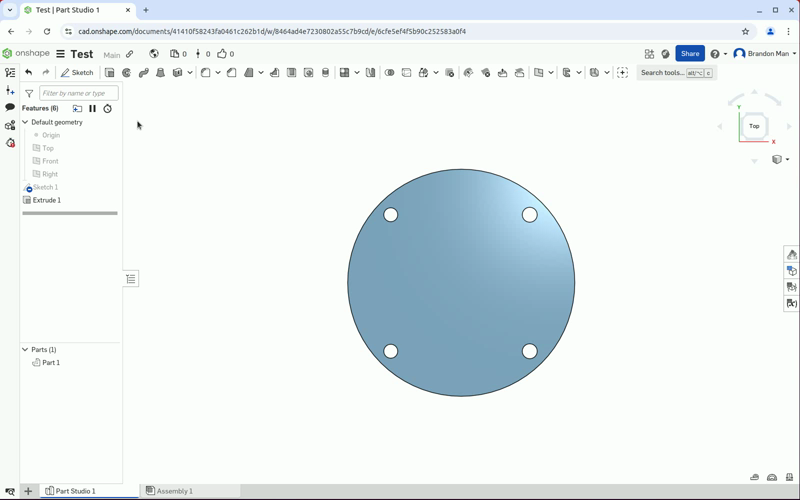
mouse_move(73, 189)
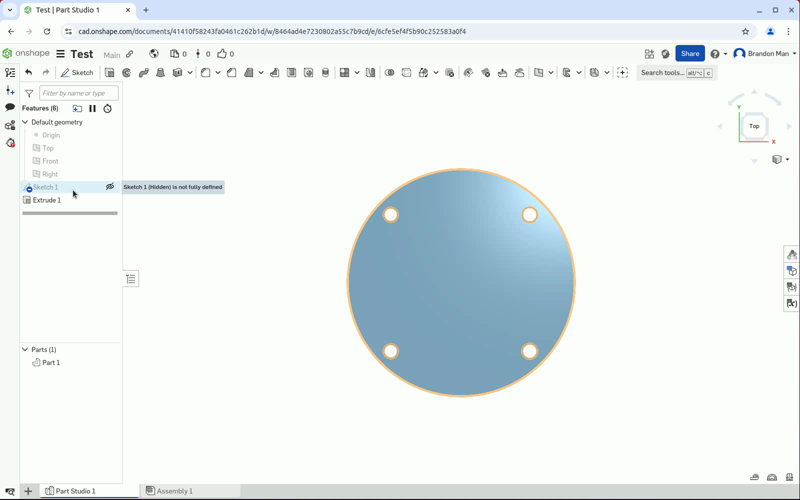
click(73, 189)
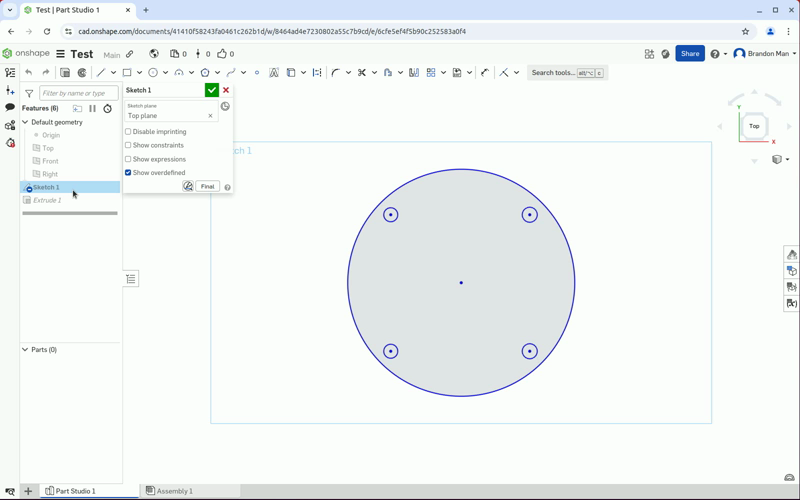
mouse_move(229, 92)
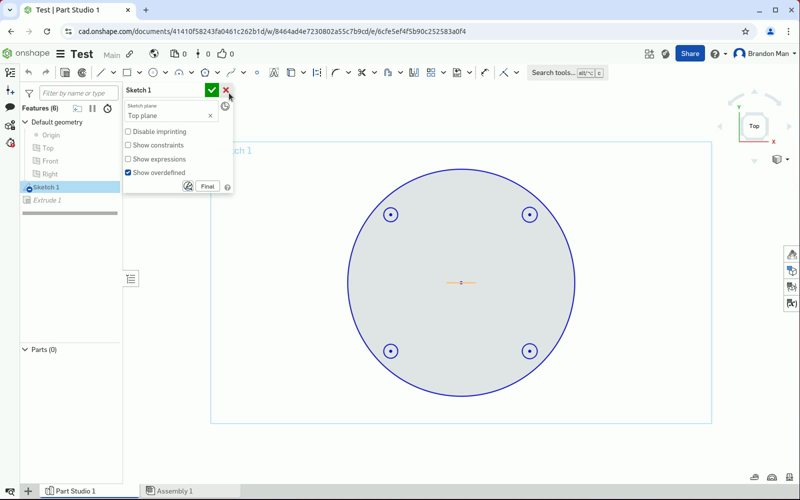
click(229, 92)
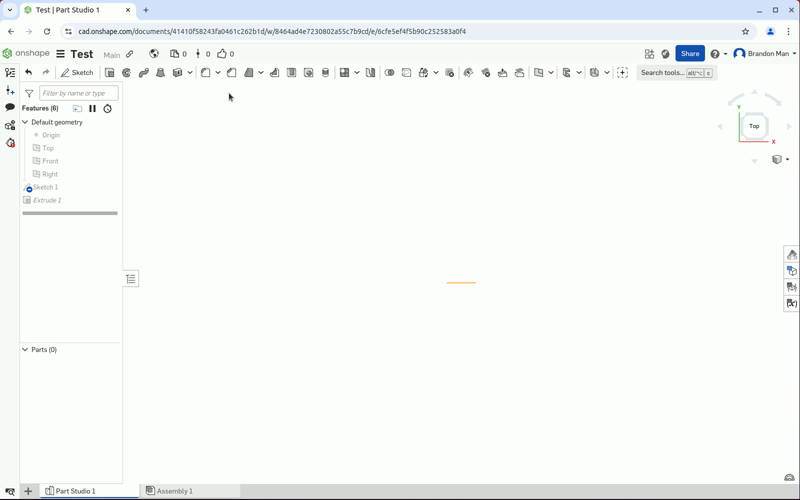
mouse_move(541, 75)
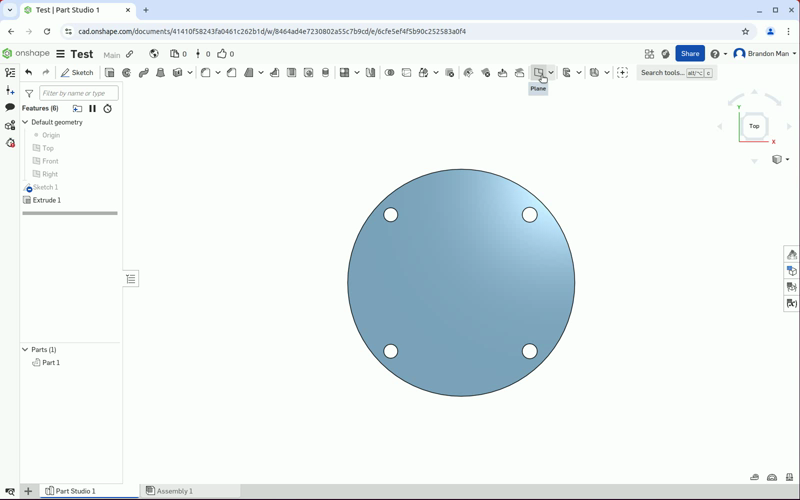
click(541, 75)
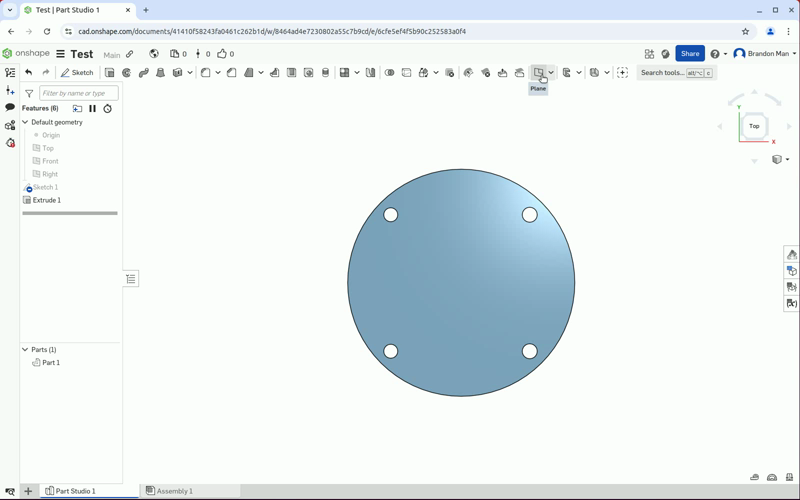
mouse_move(73, 150)
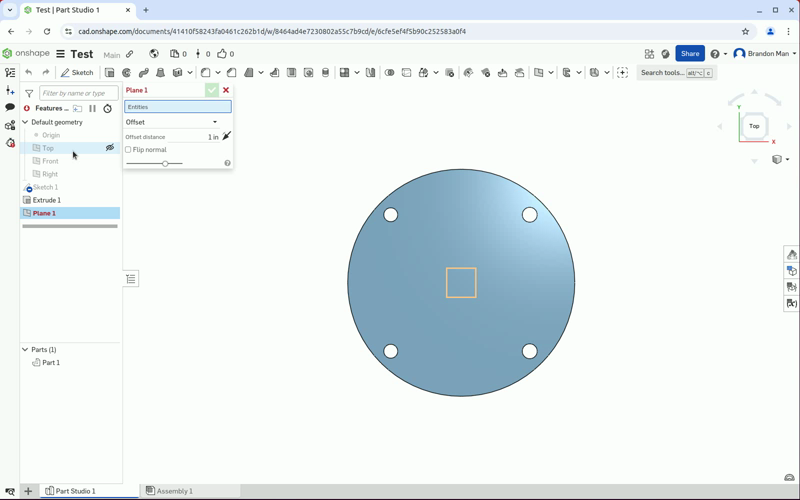
click(73, 150)
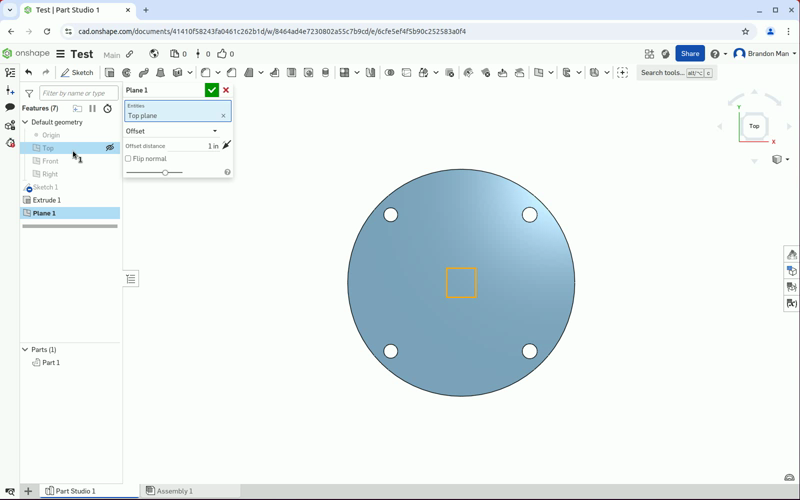
key(tab, 2)
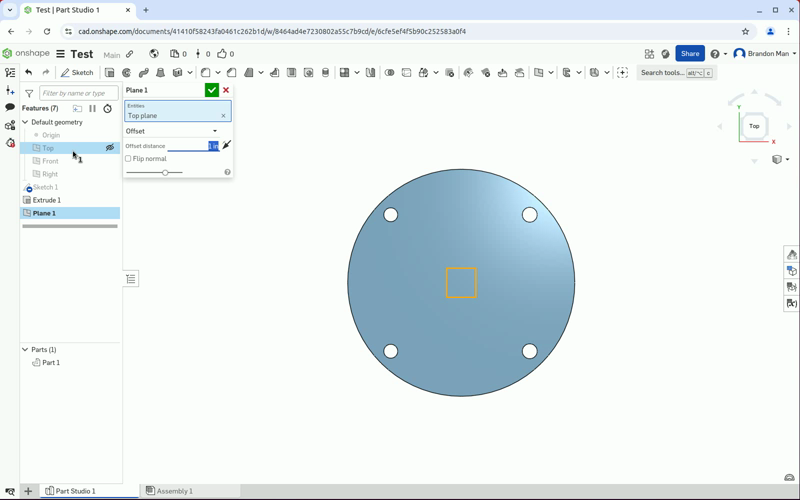
text(1.202)
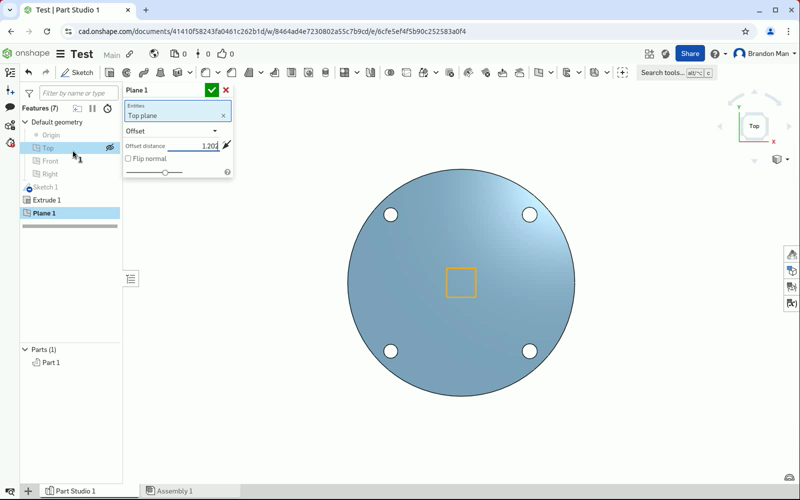
key(enter, 2)
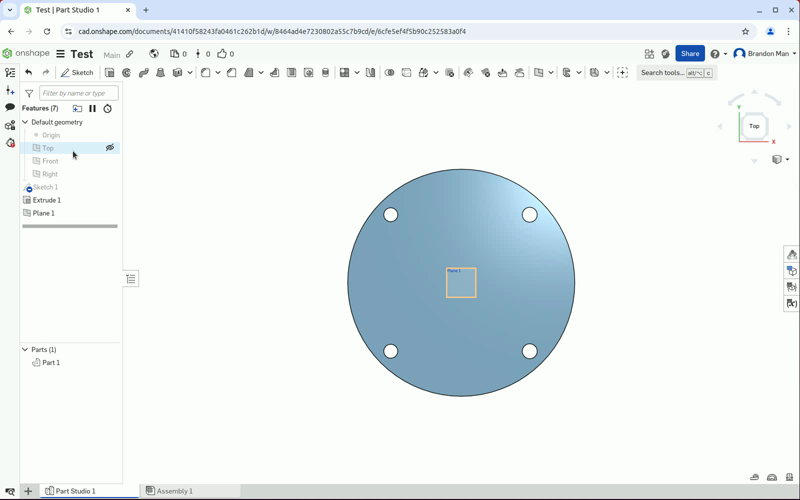
key(shift+s)
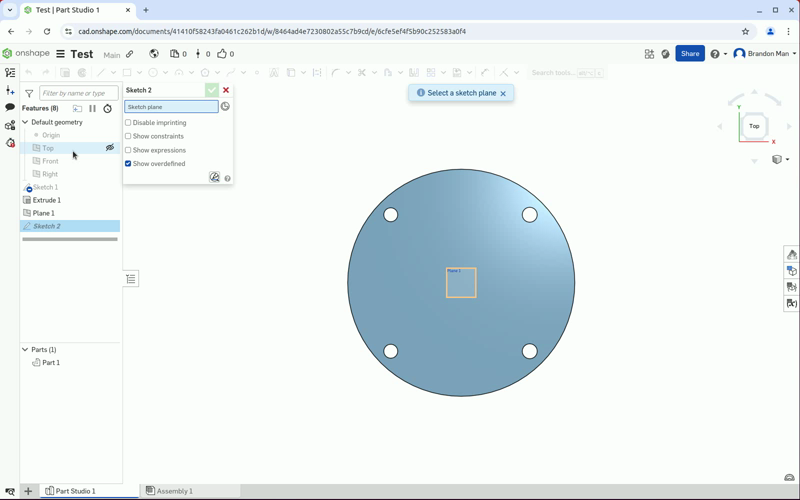
mouse_move(73, 215)
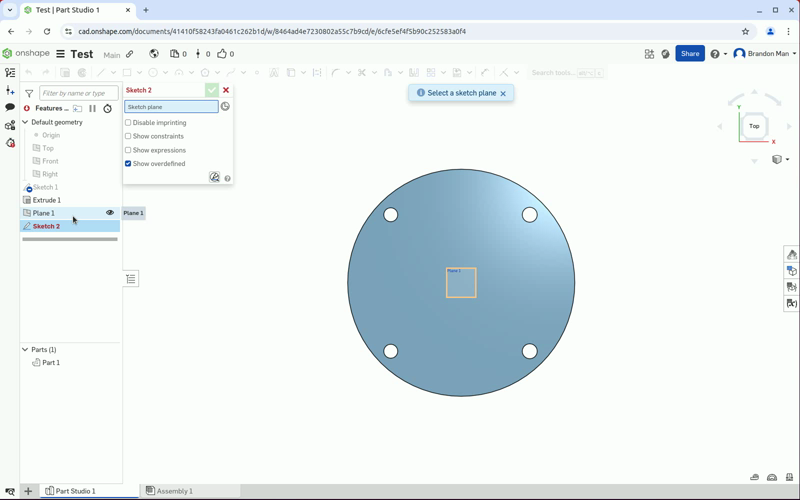
click(73, 215)
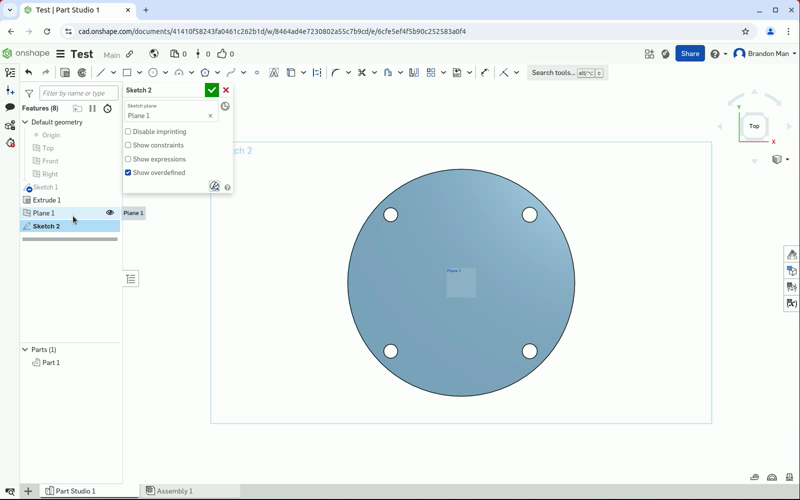
mouse_move(73, 352)
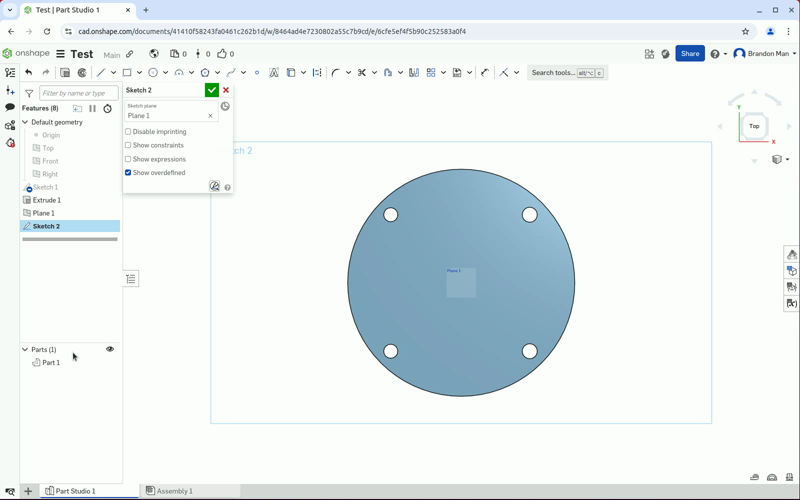
key(y)
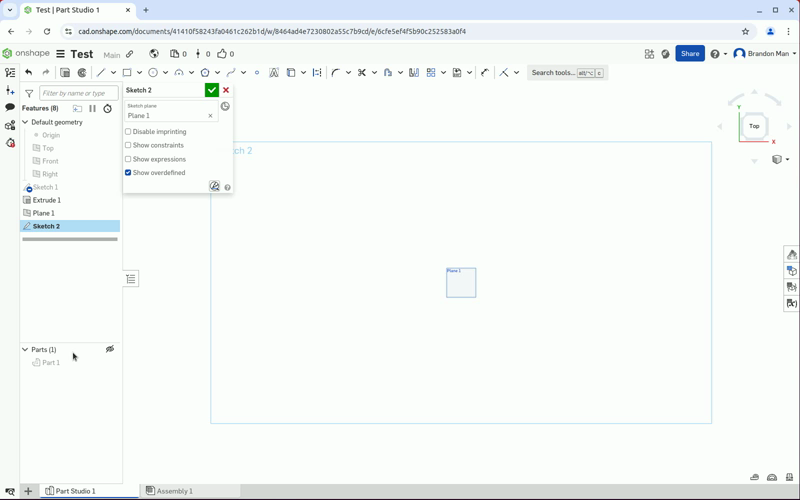
key(c)
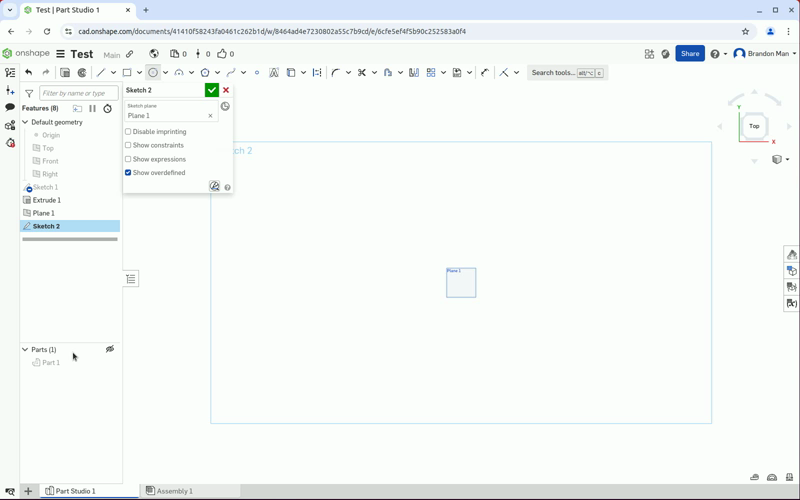
key_down(shift)
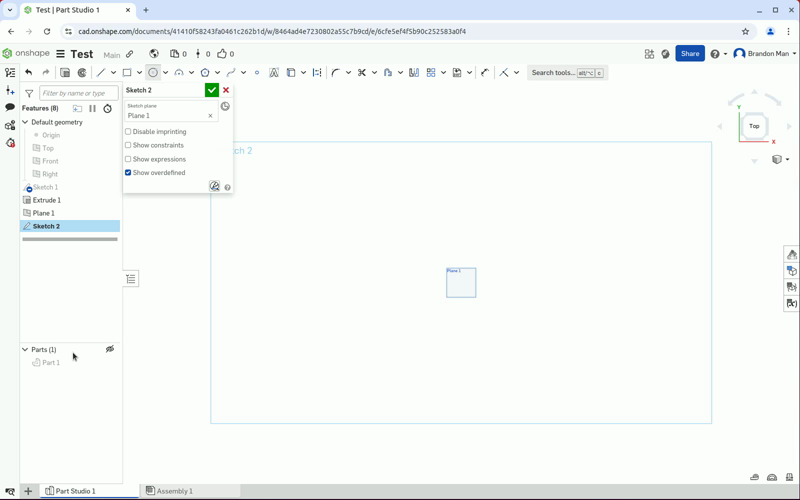
mouse_move(392, 213)
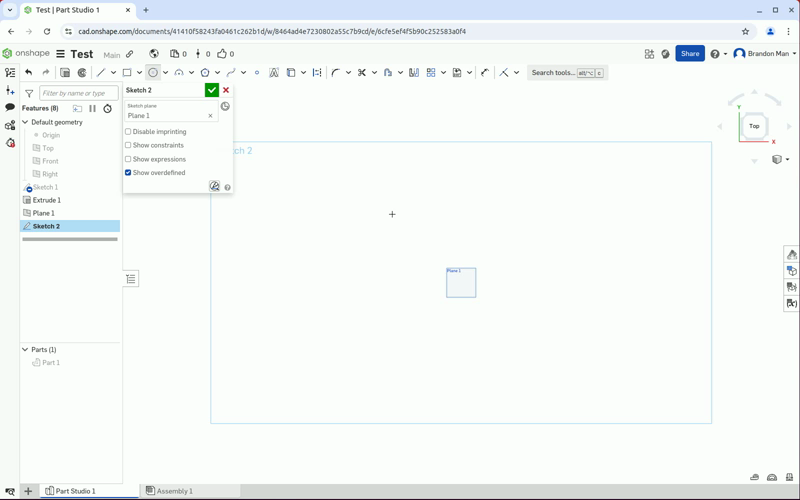
click(392, 213)
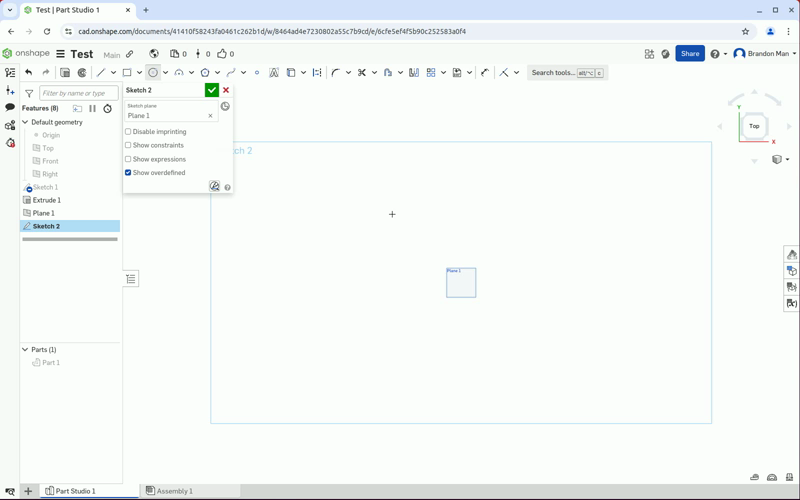
key_up(shift)
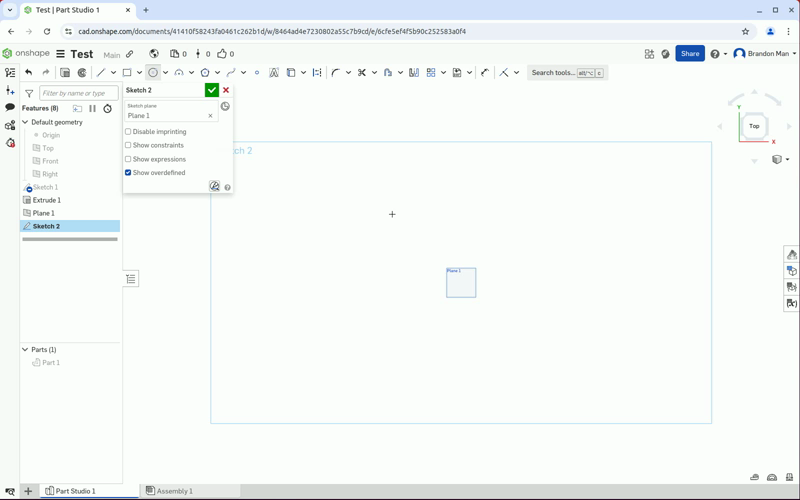
mouse_move(398, 213)
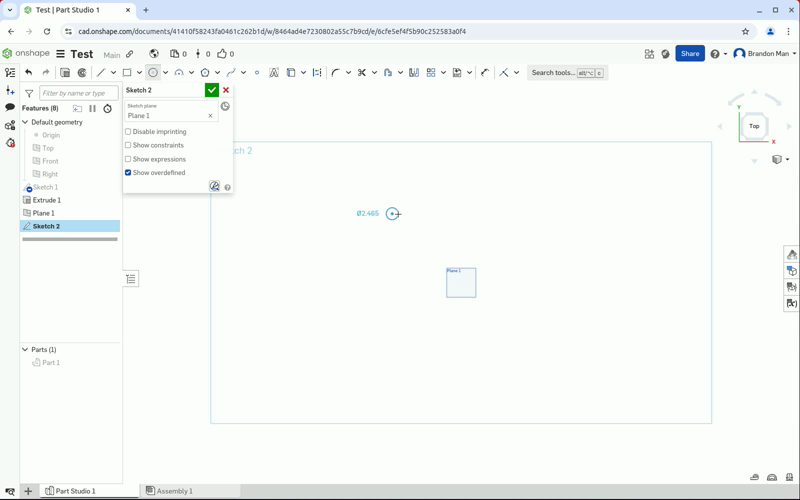
click(398, 213)
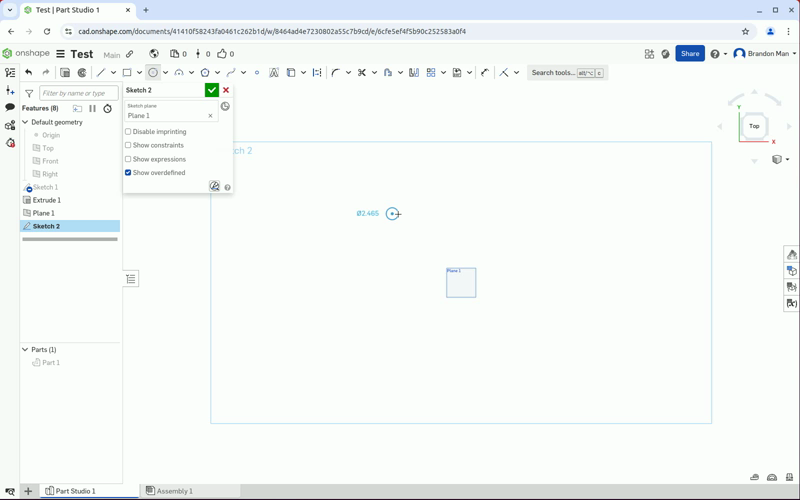
key(esc)
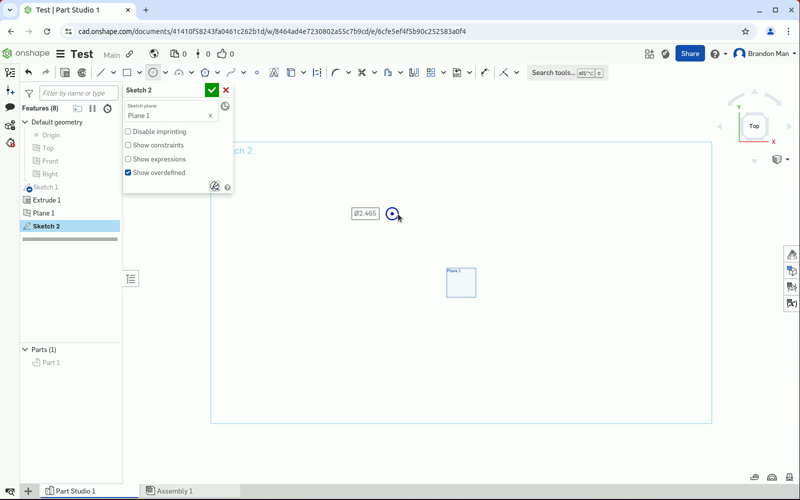
mouse_move(393, 212)
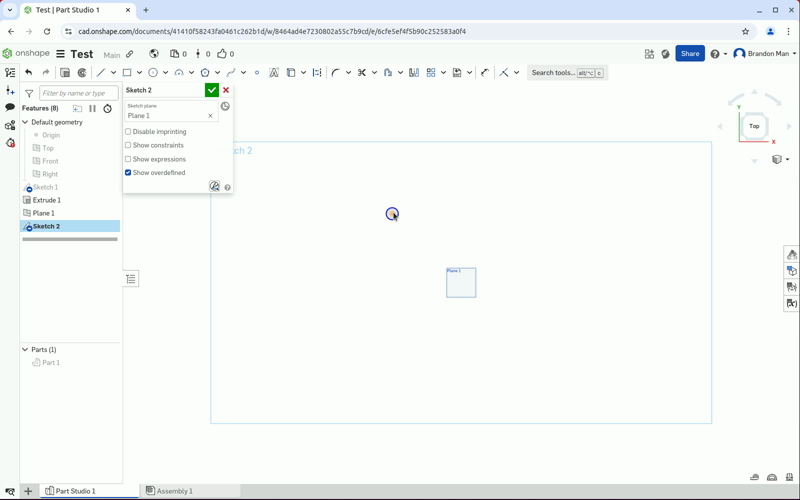
scroll(6)
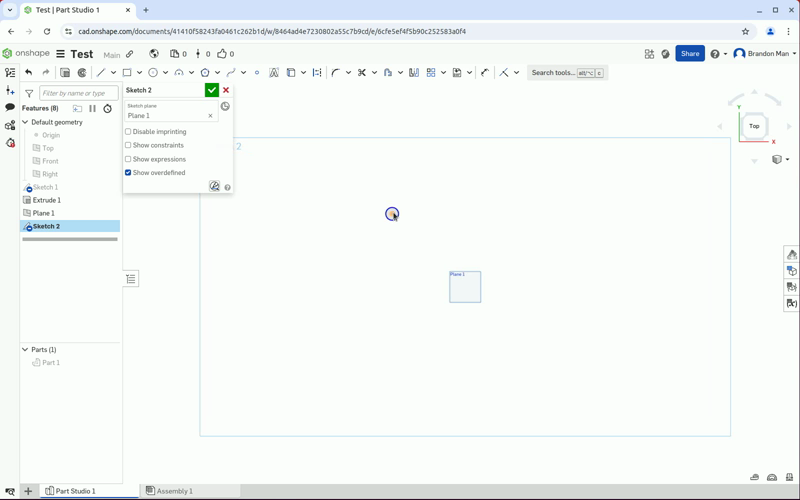
scroll(6)
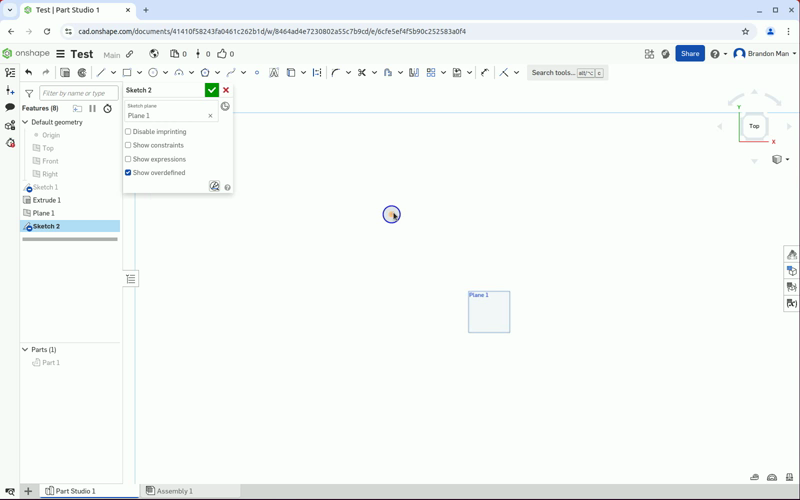
scroll(6)
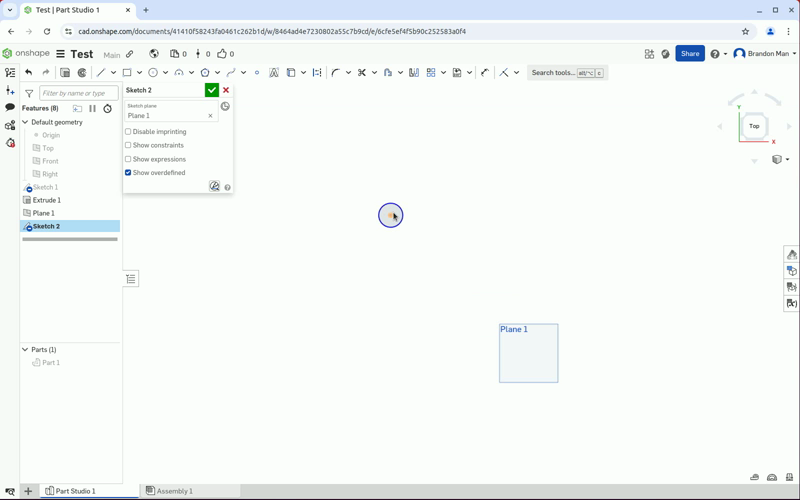
scroll(6)
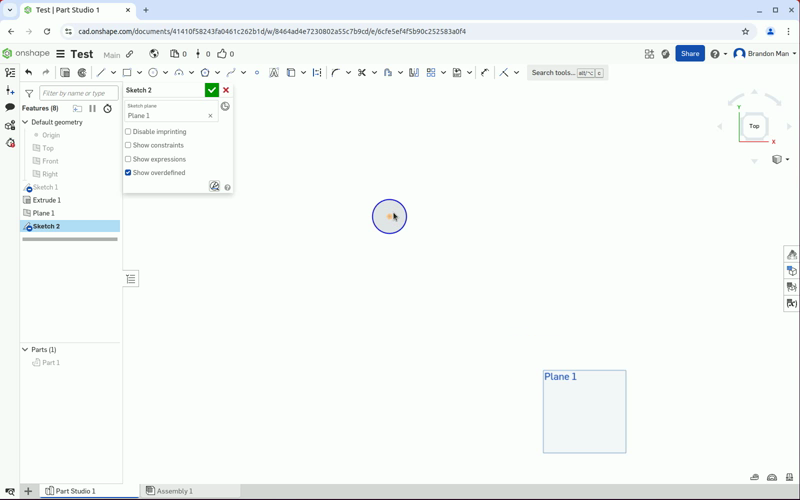
scroll(6)
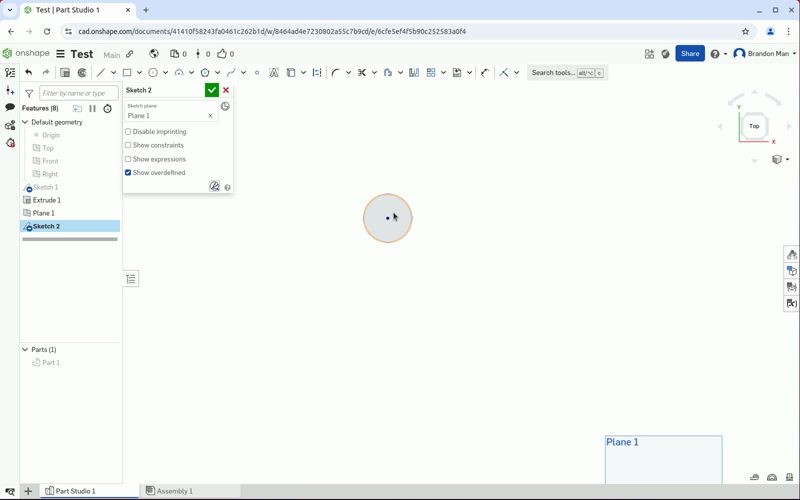
scroll(6)
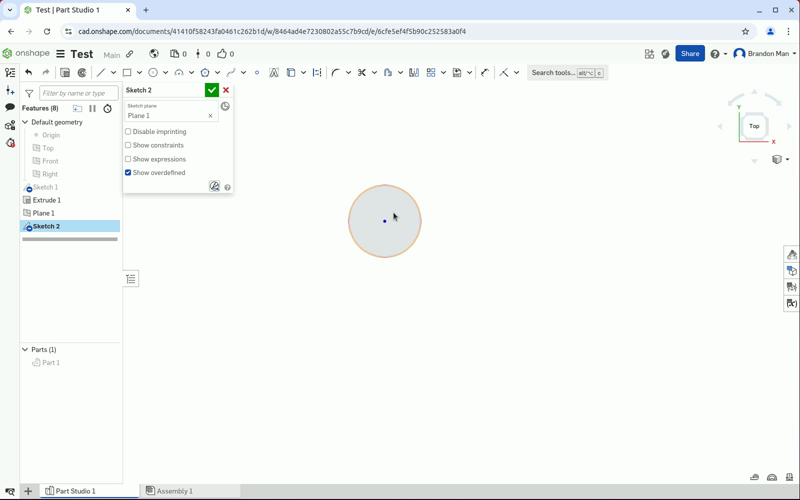
scroll(6)
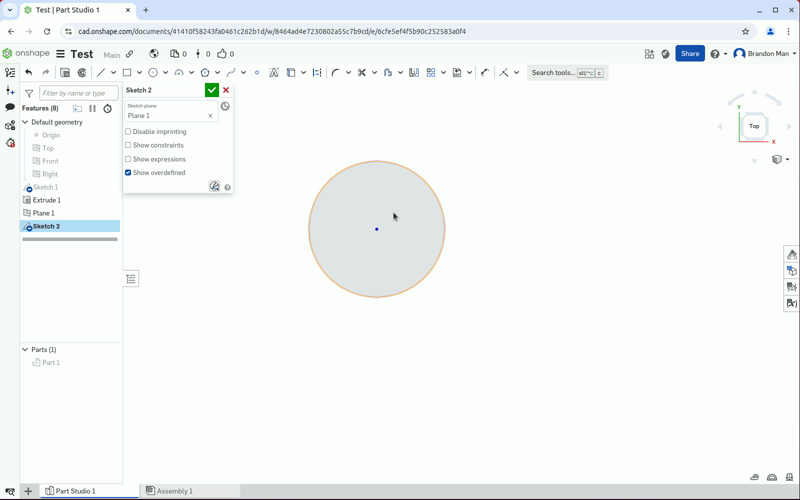
click(393, 212)
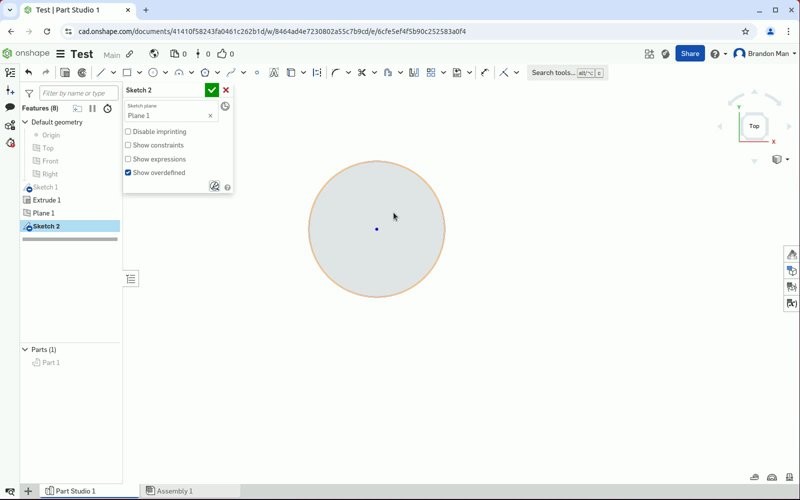
scroll(-6)
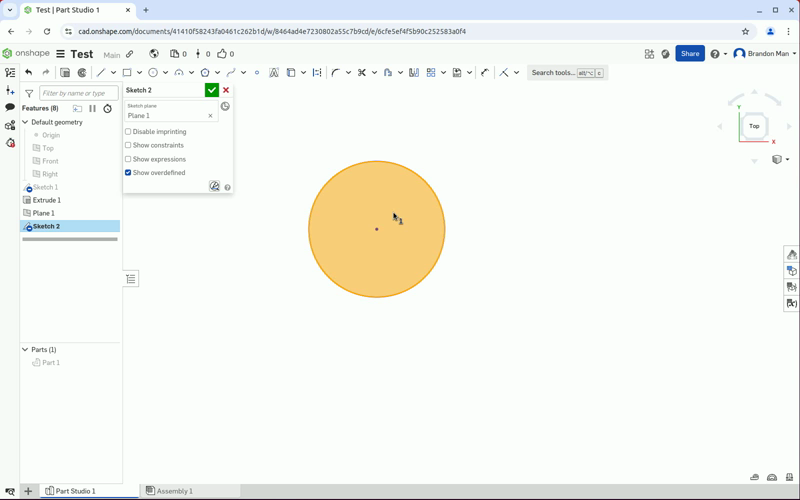
scroll(-6)
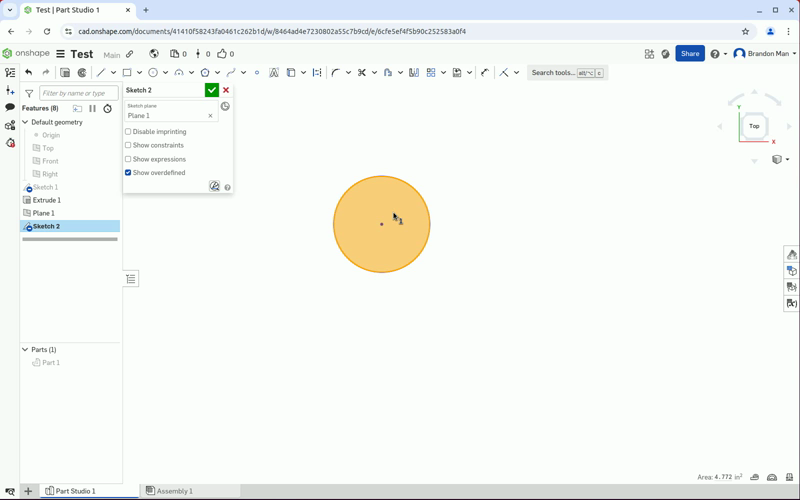
scroll(-6)
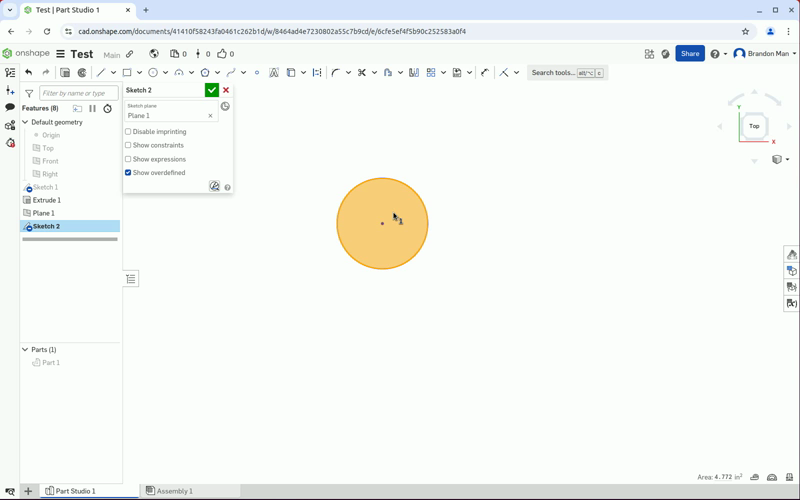
scroll(-6)
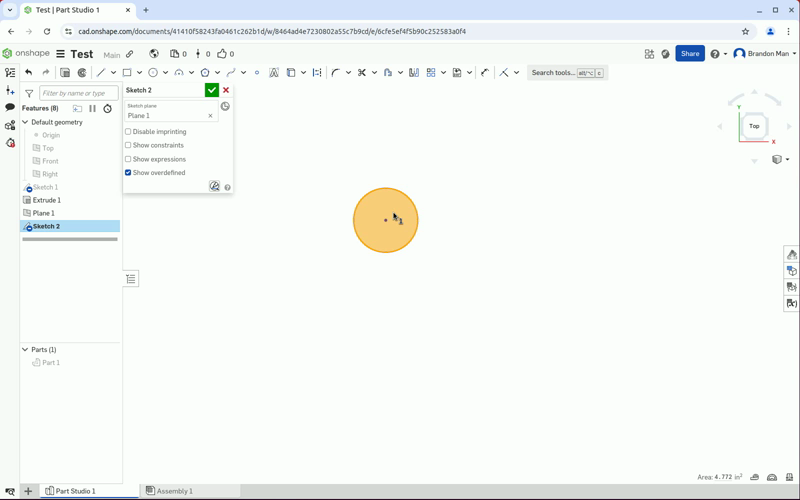
scroll(-6)
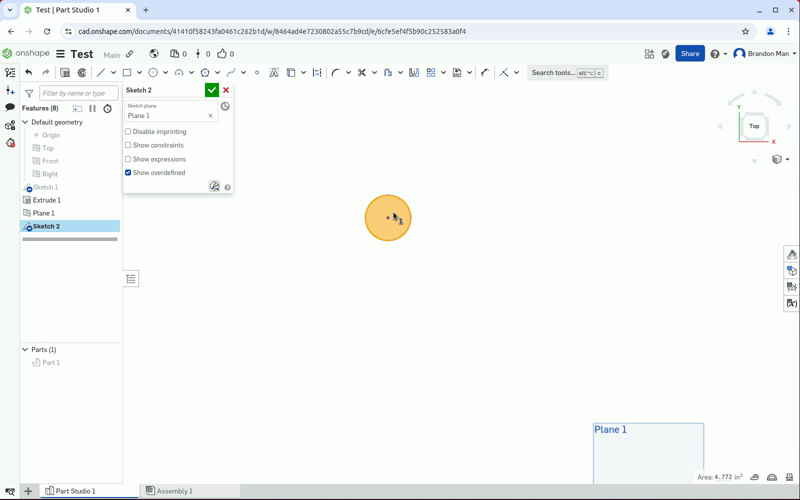
scroll(-6)
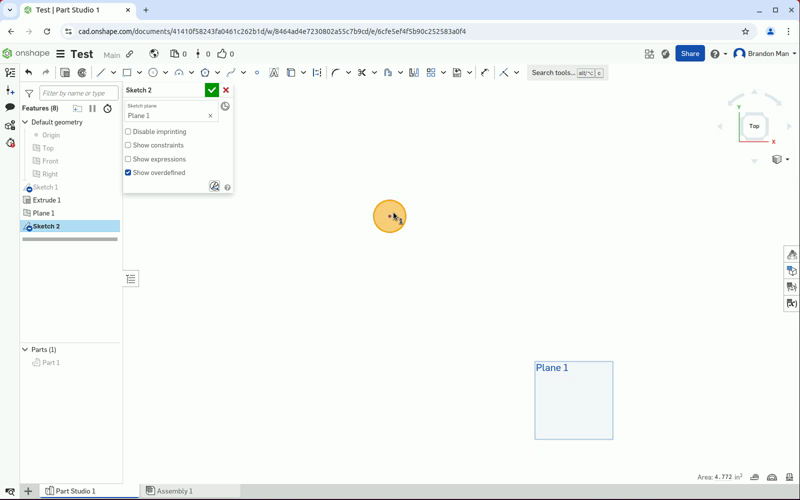
scroll(-6)
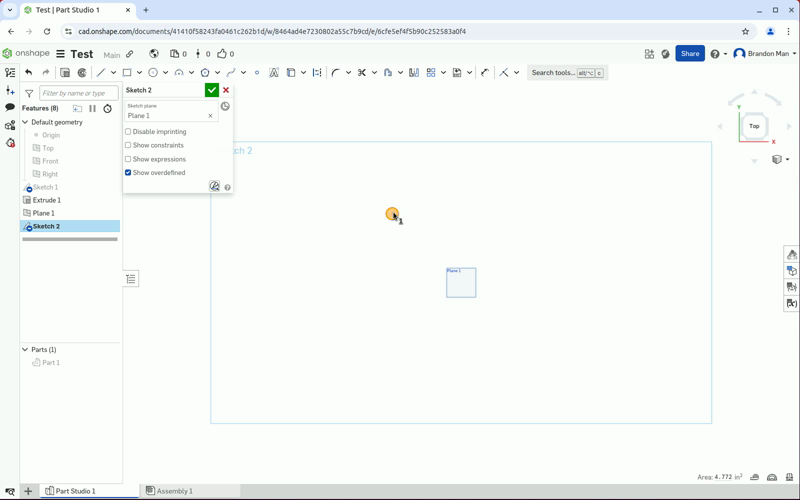
mouse_move(73, 352)
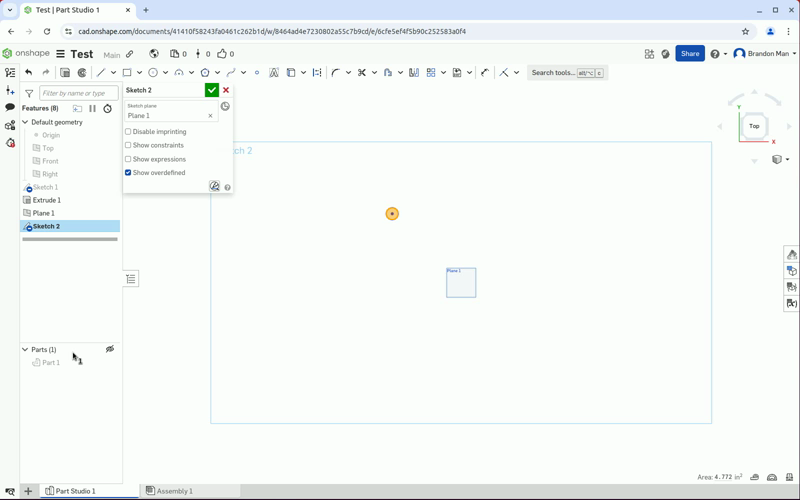
key(shift+y)
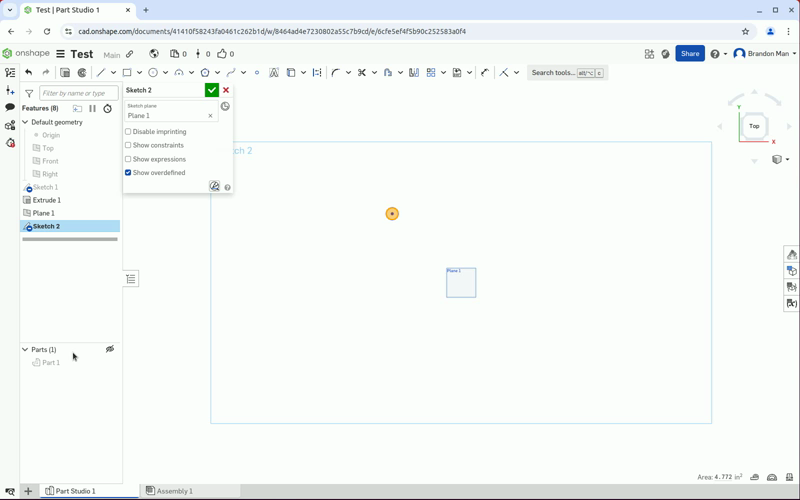
key(shift+e)
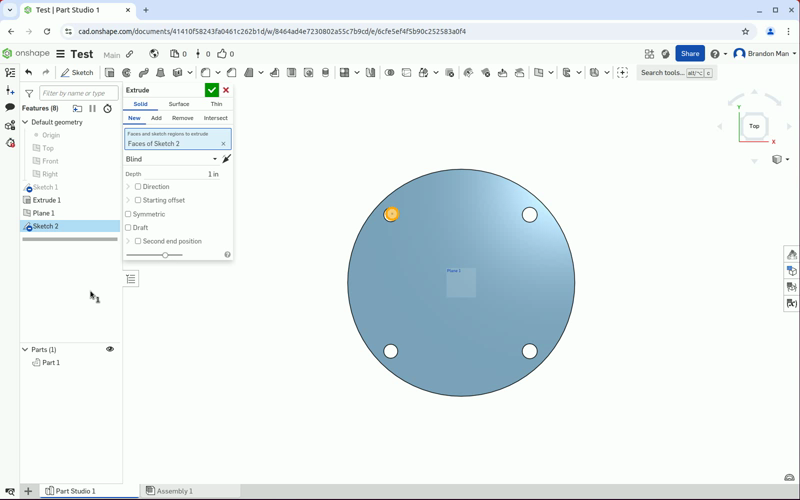
mouse_move(143, 106)
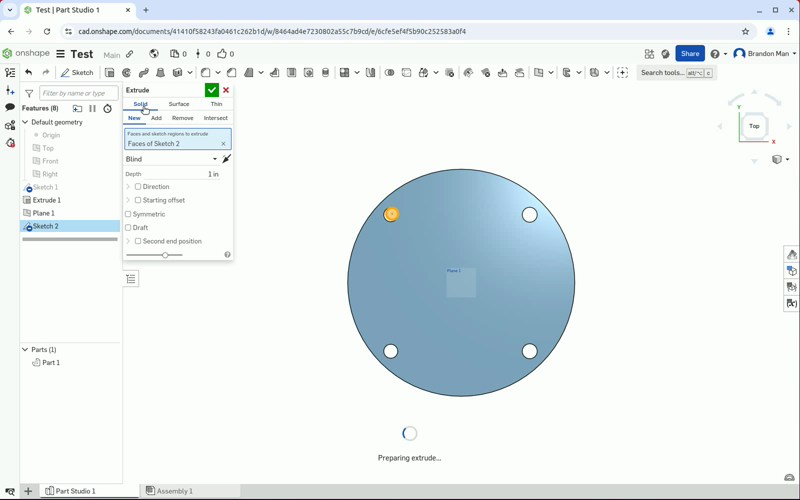
click(143, 106)
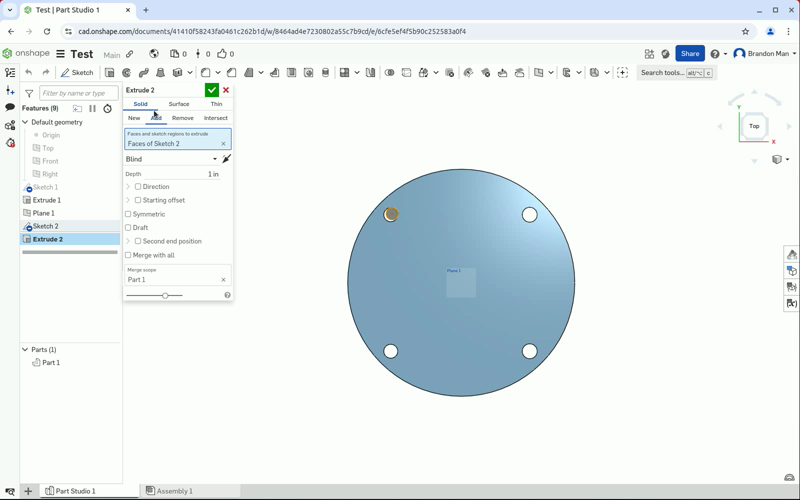
mouse_move(186, 120)
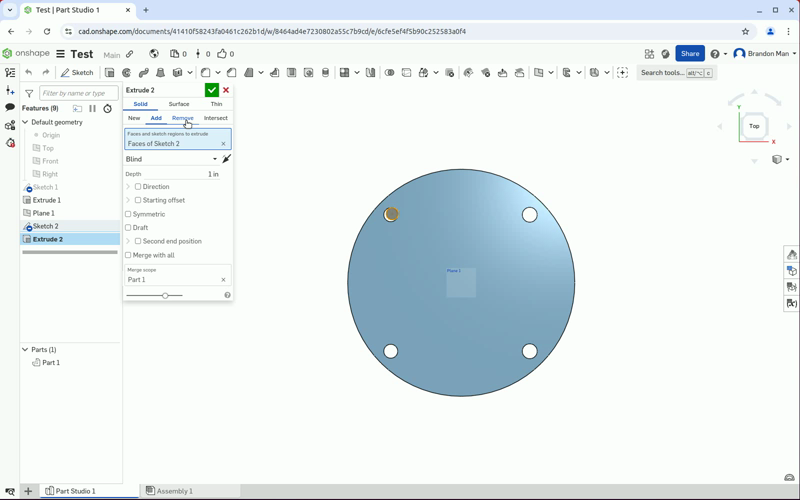
click(186, 120)
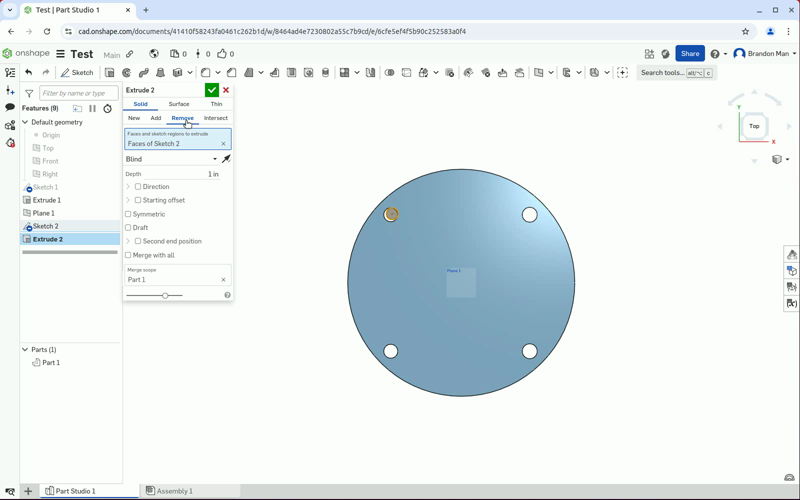
key(tab, 4)
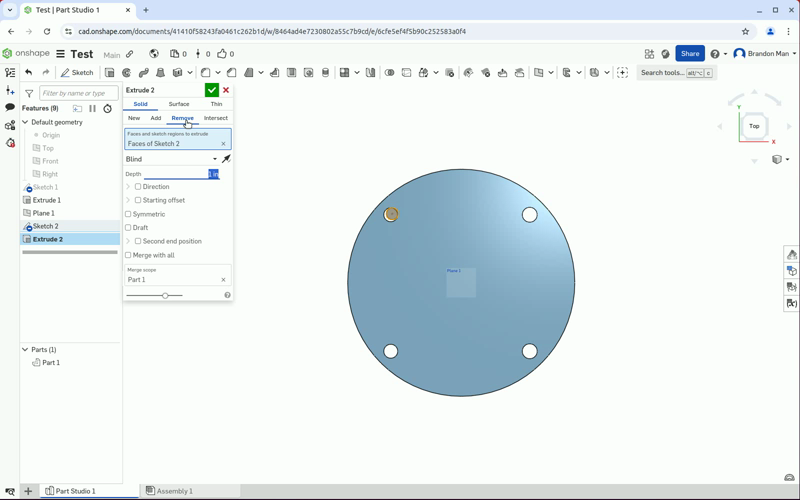
text(0.722)
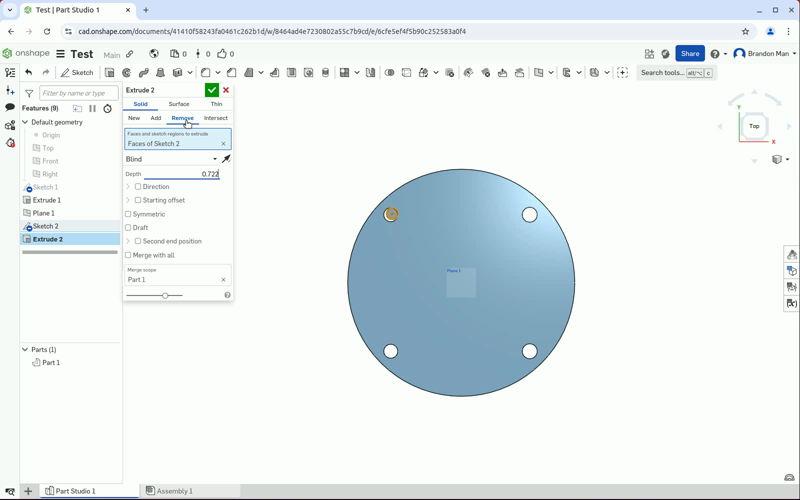
key(tab, 6)
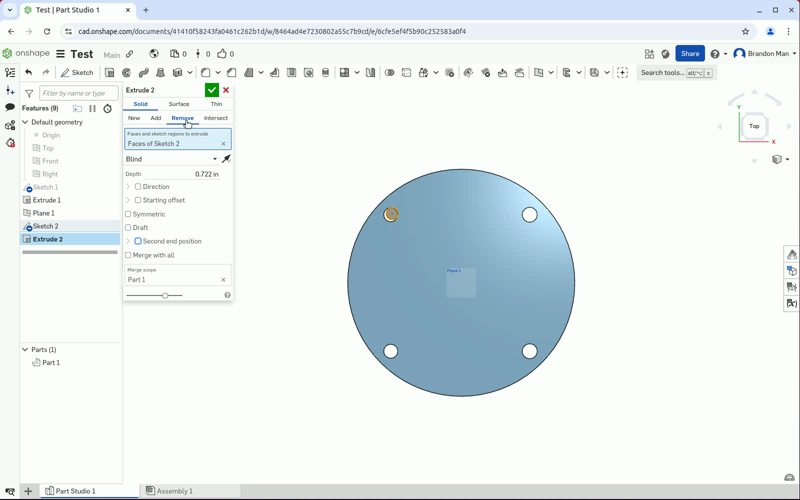
key(space)
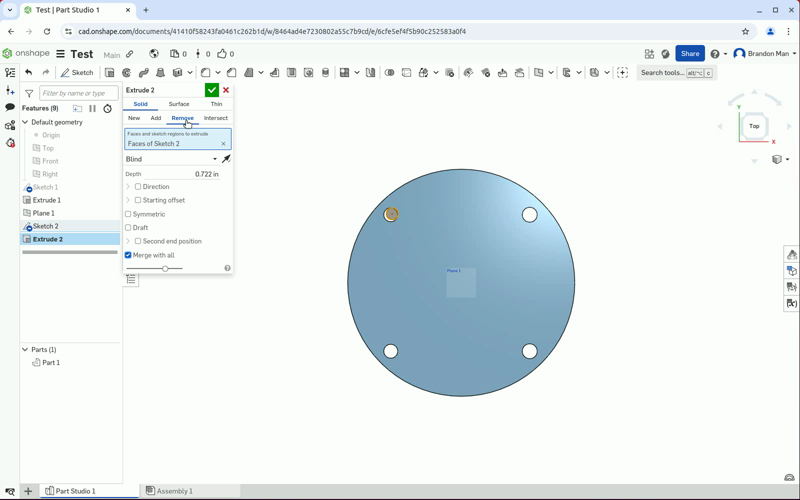
key(enter)
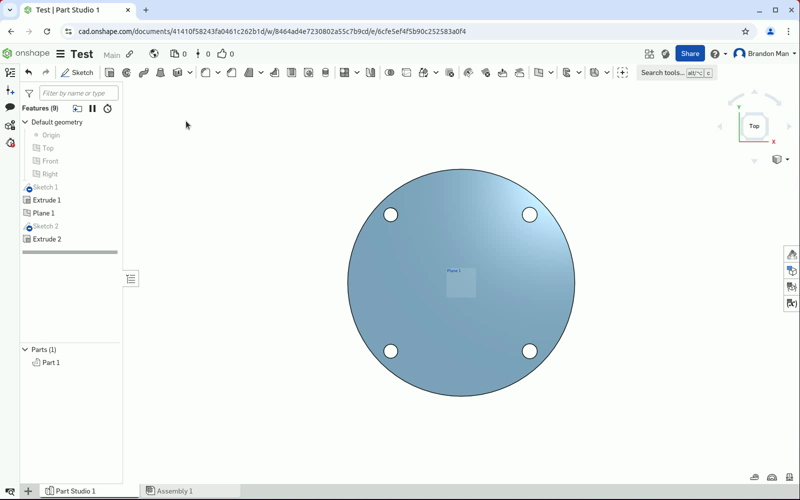
key(shift+h)
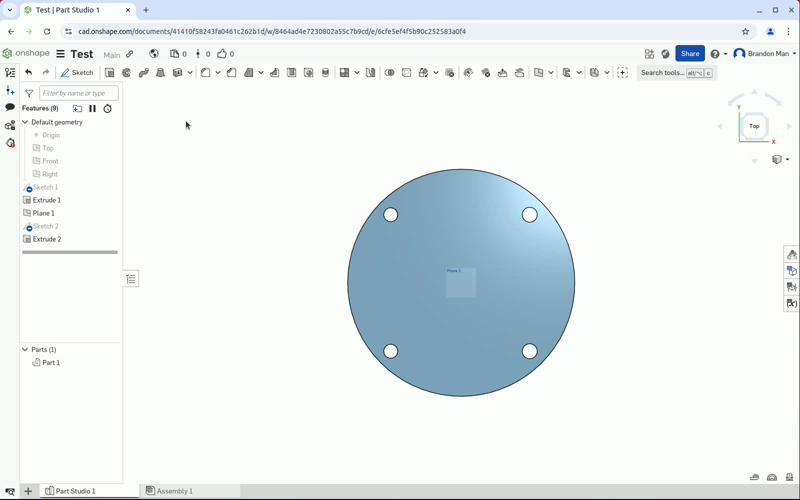
key(shift+h)
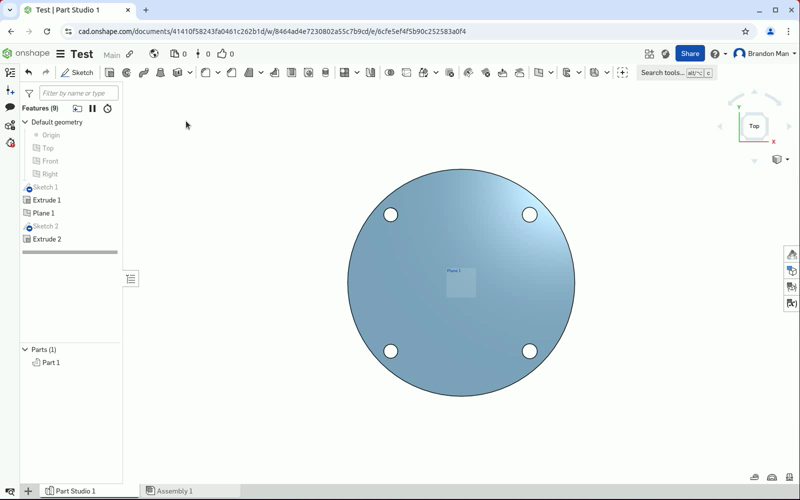
mouse_move(73, 189)
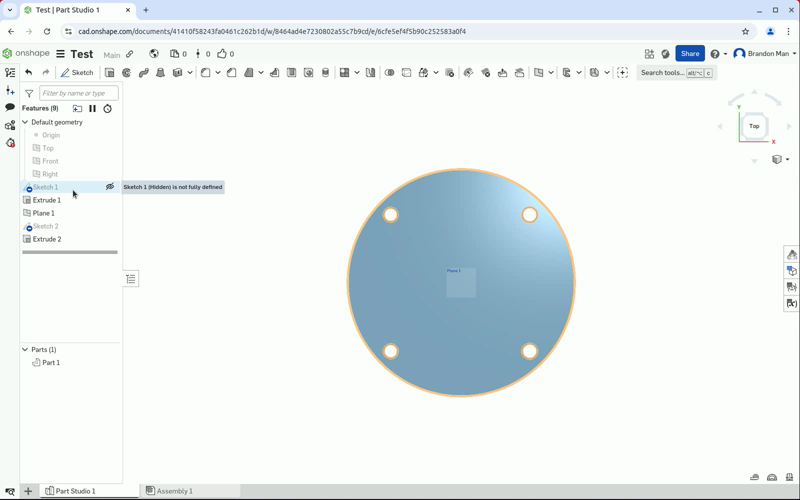
click(73, 189)
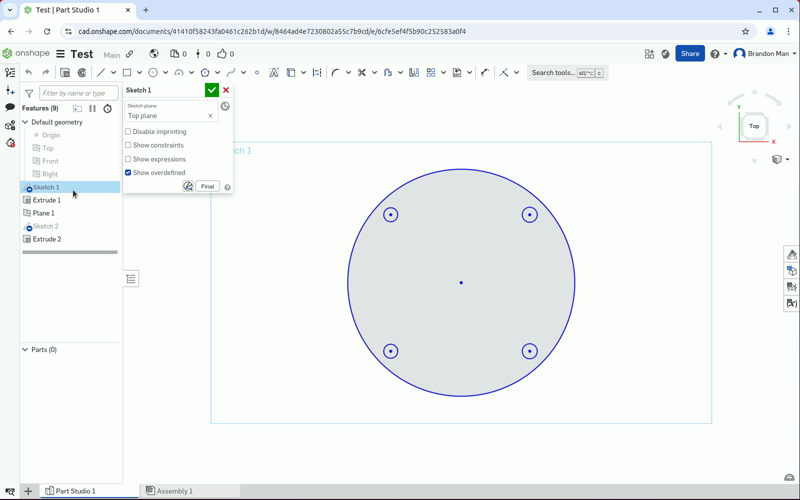
mouse_move(229, 92)
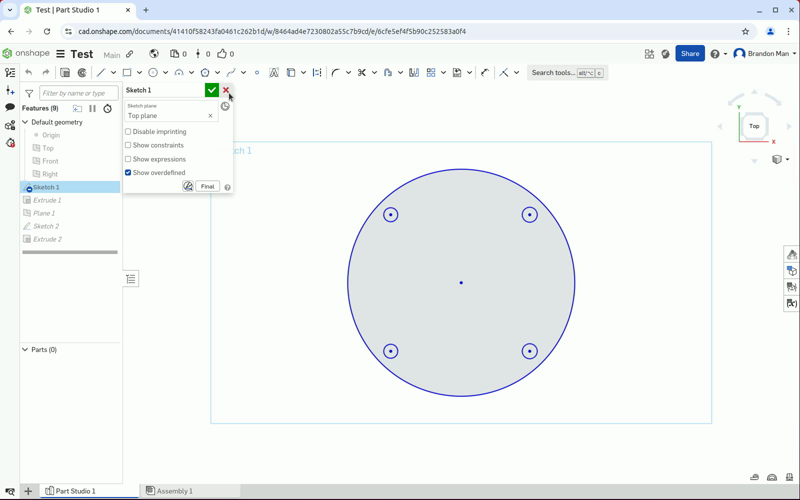
click(229, 92)
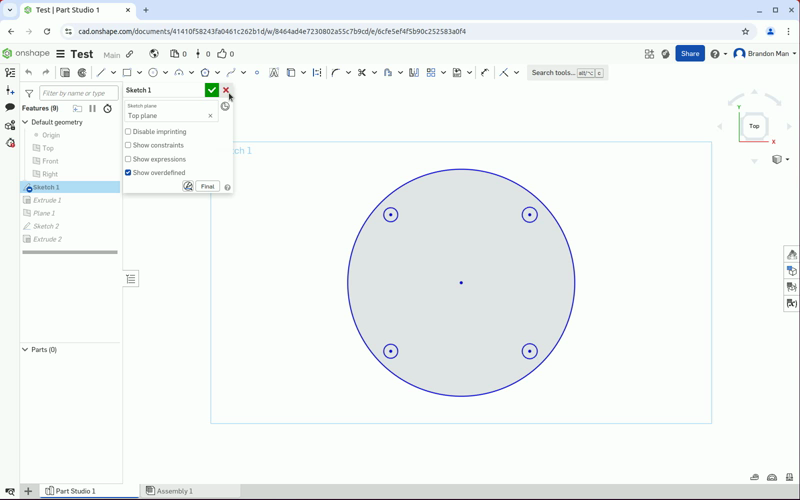
key(shift+s)
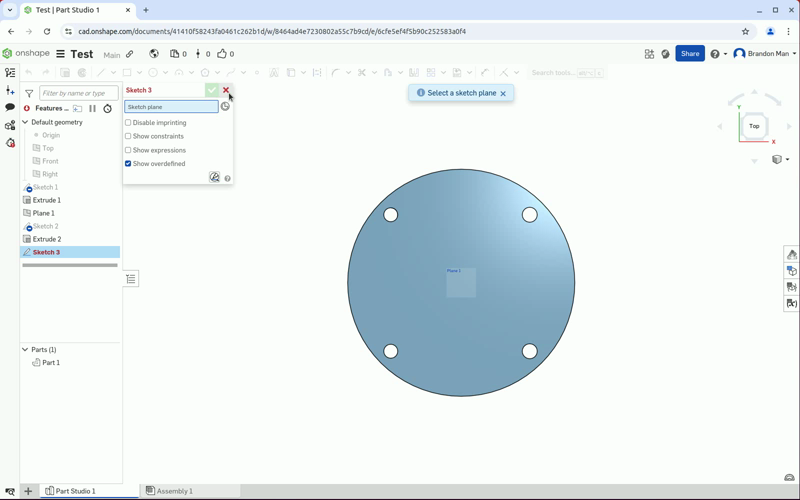
mouse_move(73, 215)
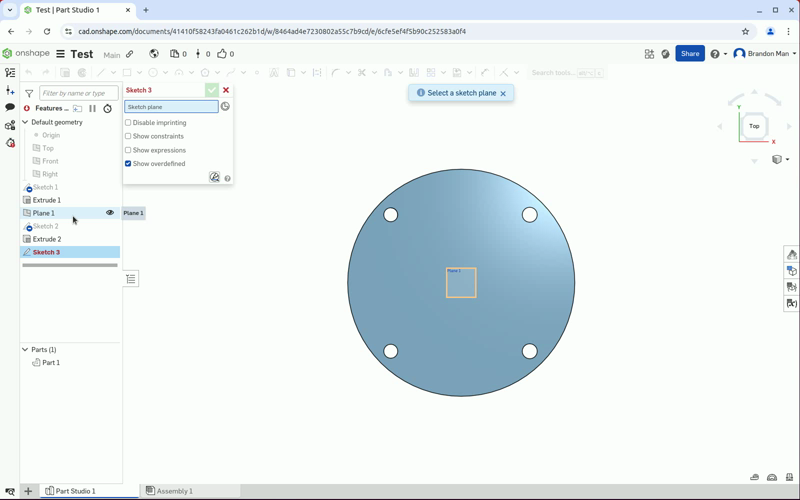
click(73, 215)
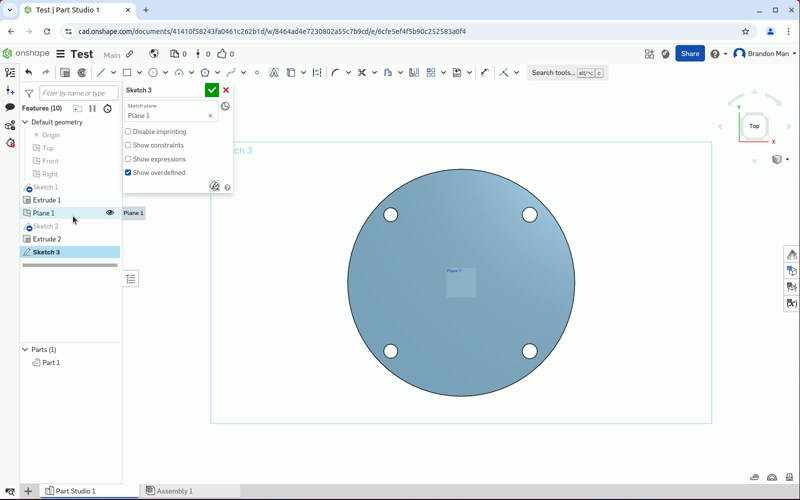
mouse_move(73, 352)
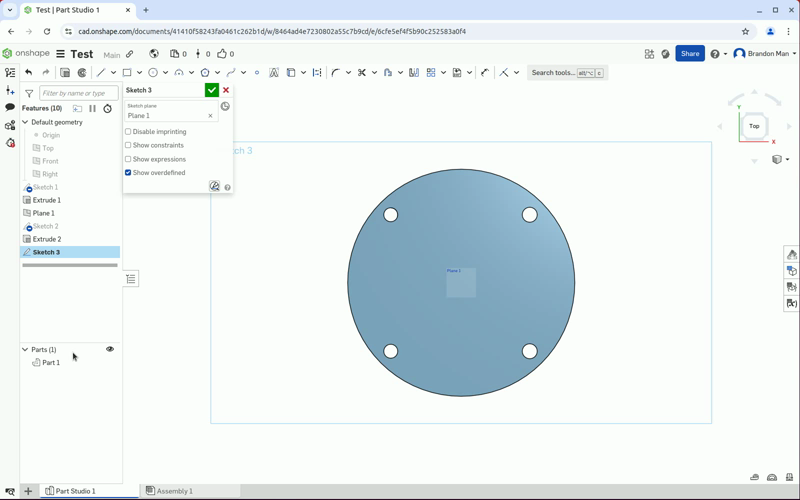
key(y)
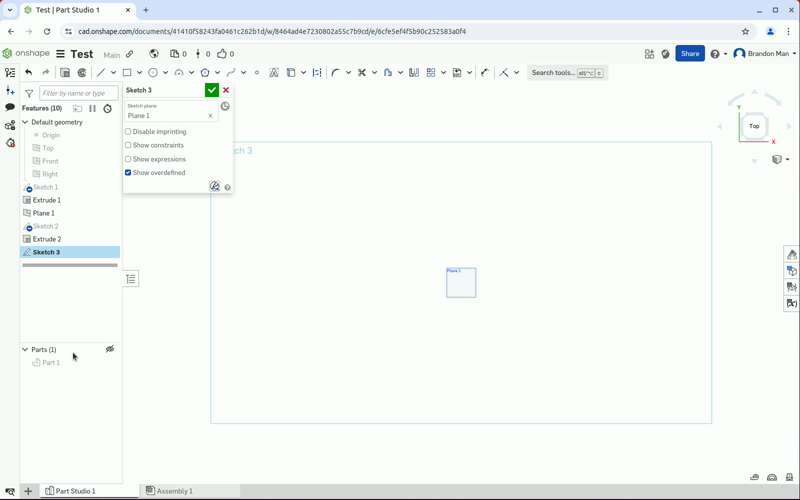
key(c)
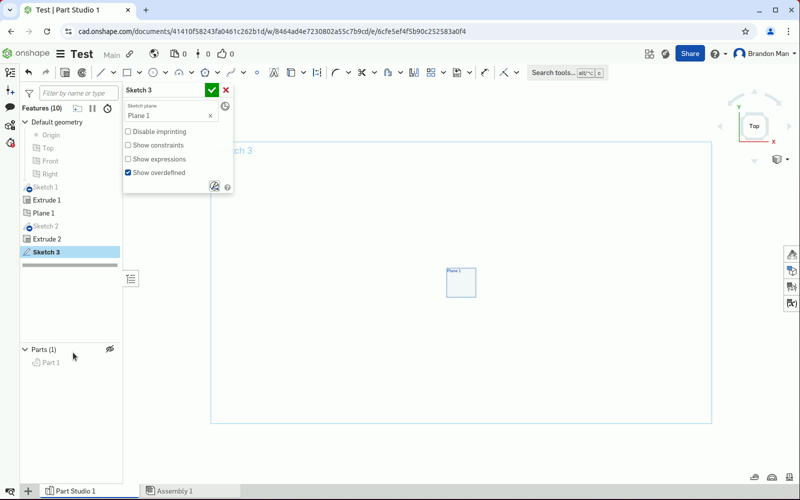
key_down(shift)
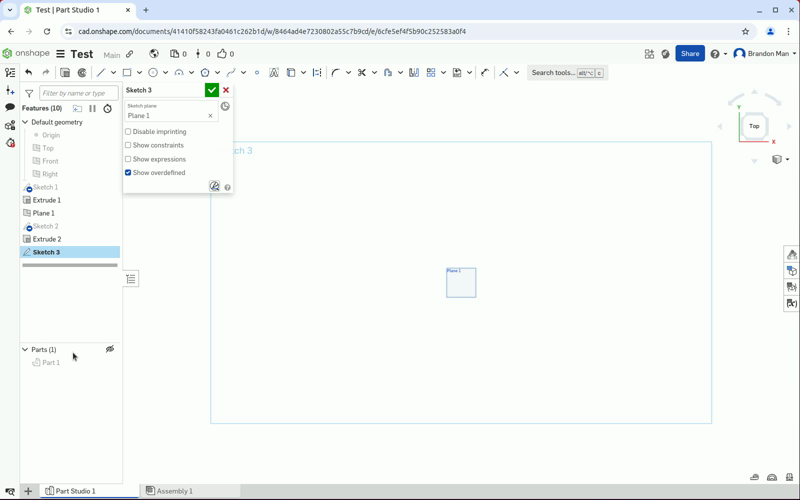
mouse_move(392, 352)
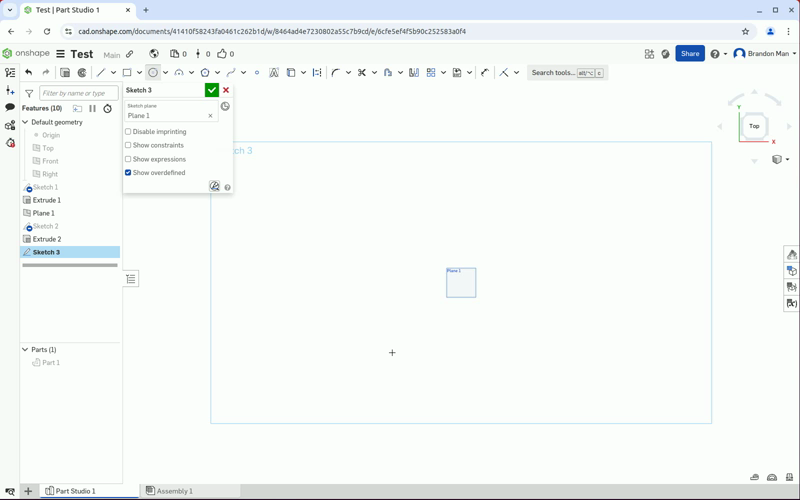
click(392, 352)
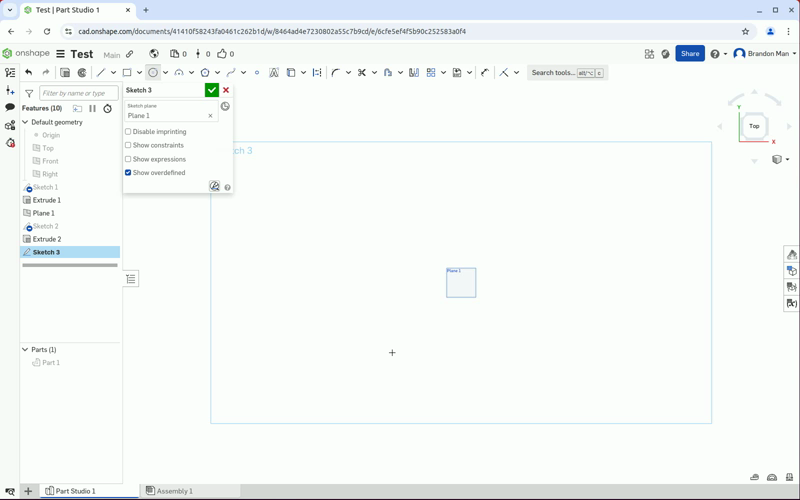
key_up(shift)
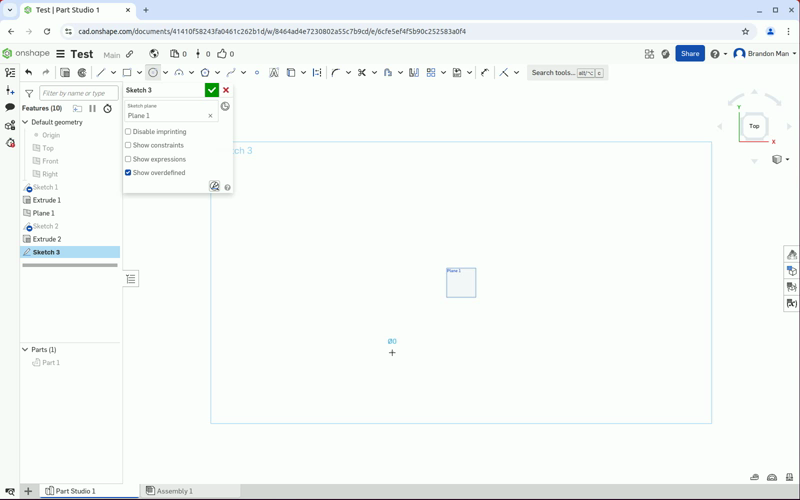
mouse_move(398, 352)
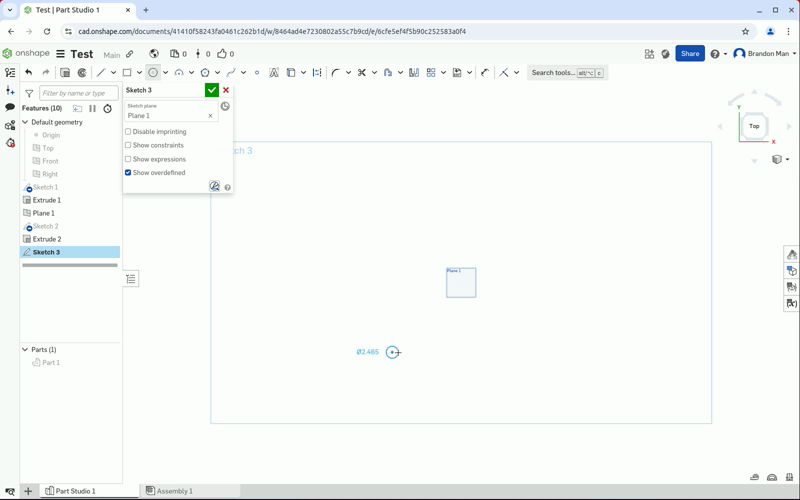
click(398, 352)
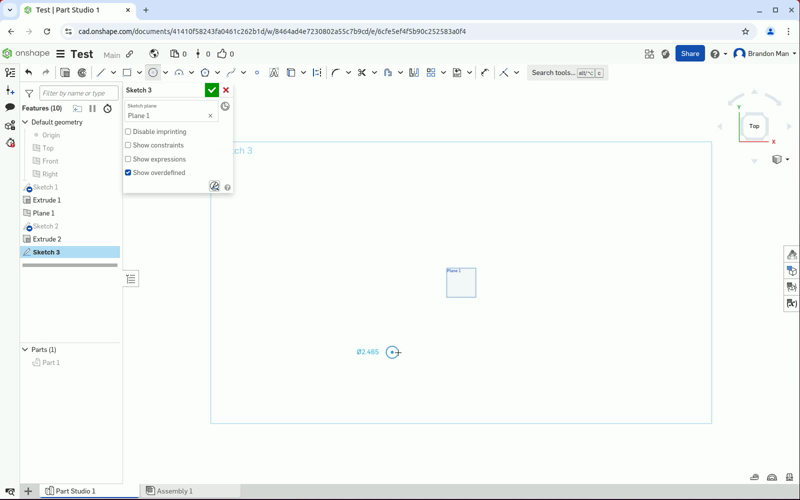
key(esc)
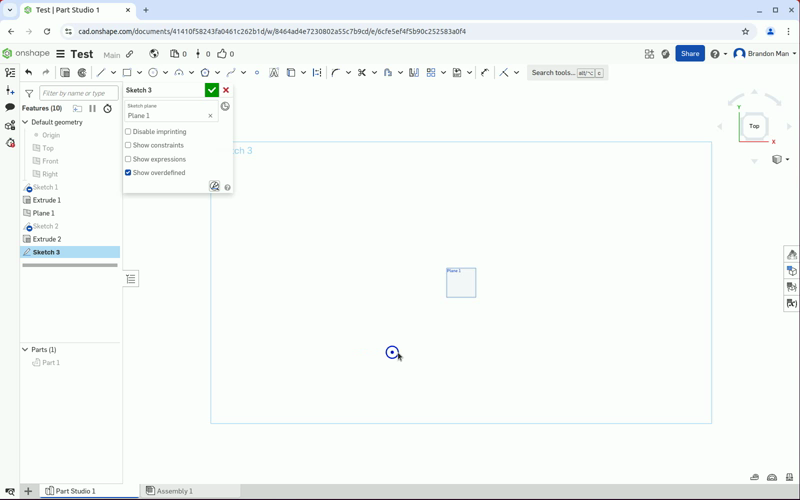
mouse_move(388, 348)
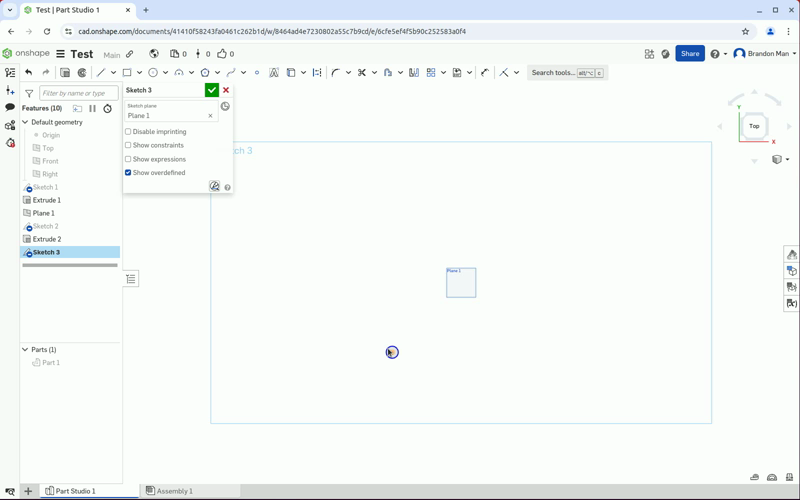
scroll(6)
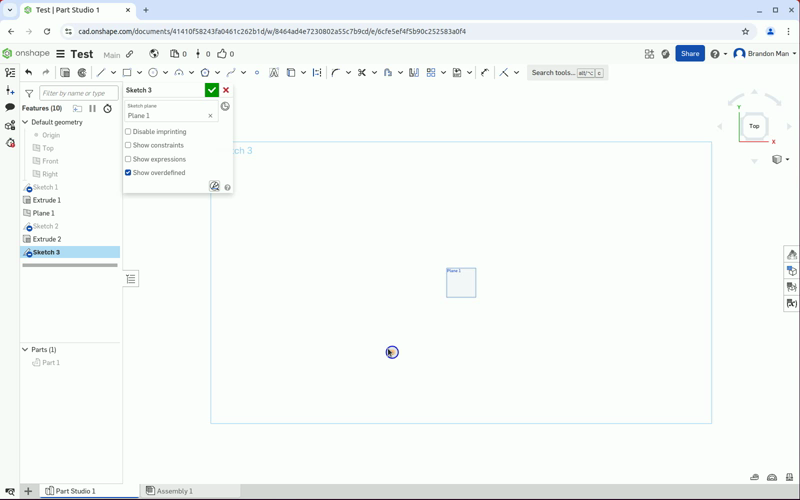
scroll(6)
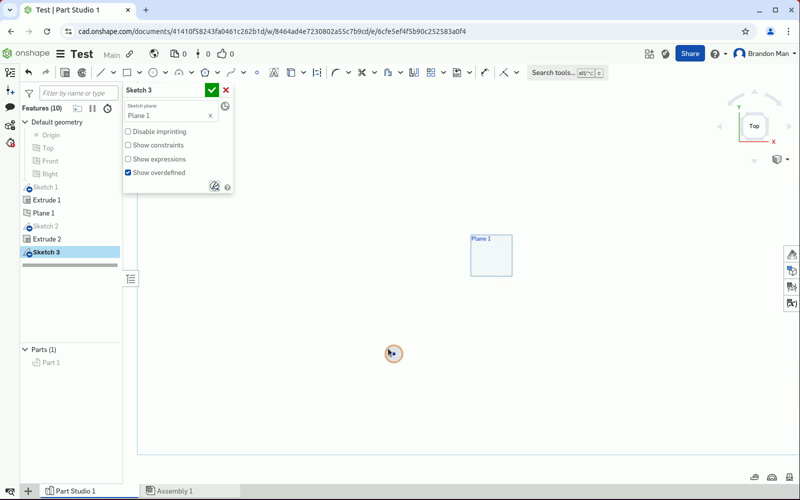
scroll(6)
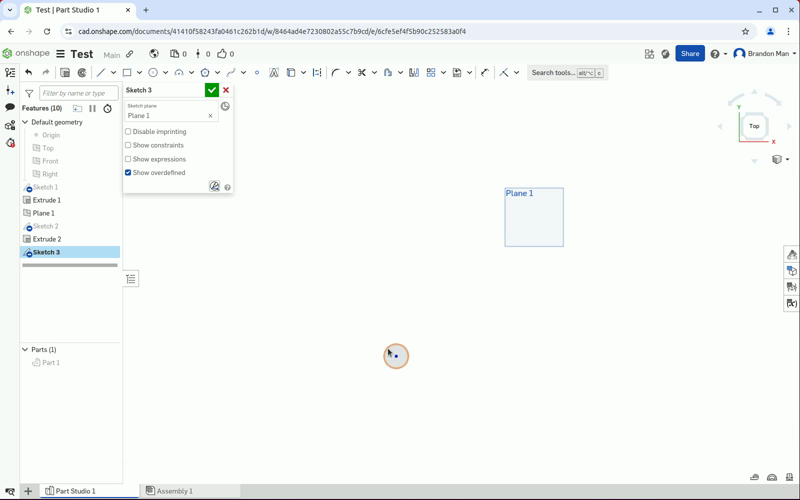
scroll(6)
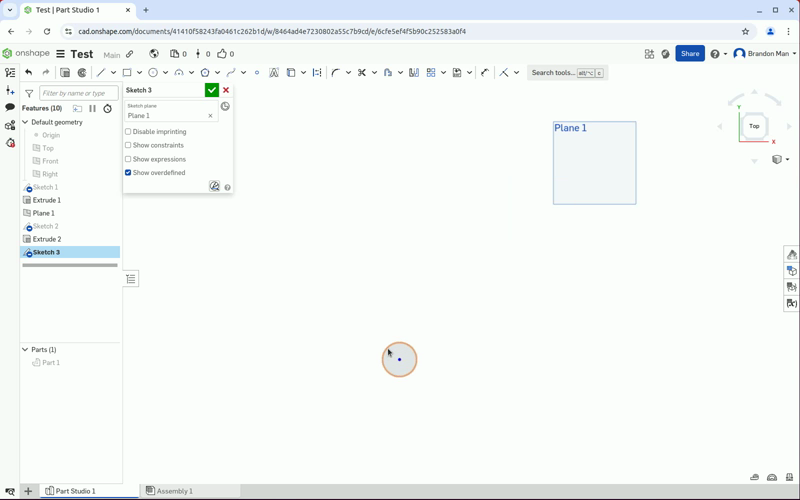
scroll(6)
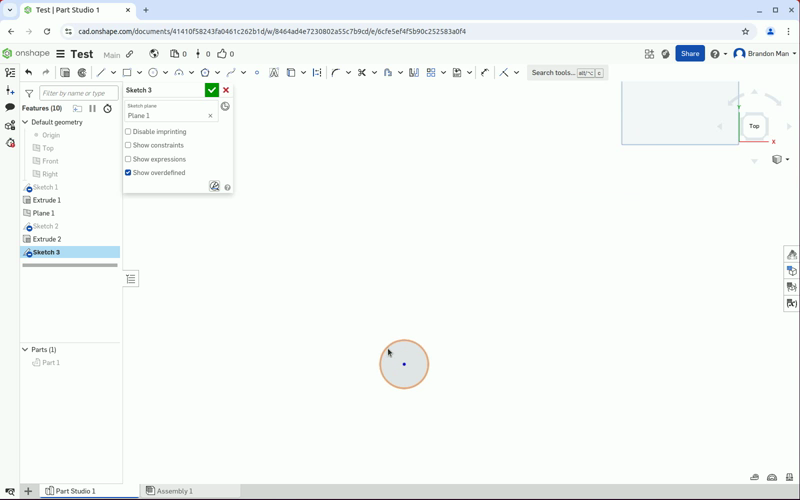
scroll(6)
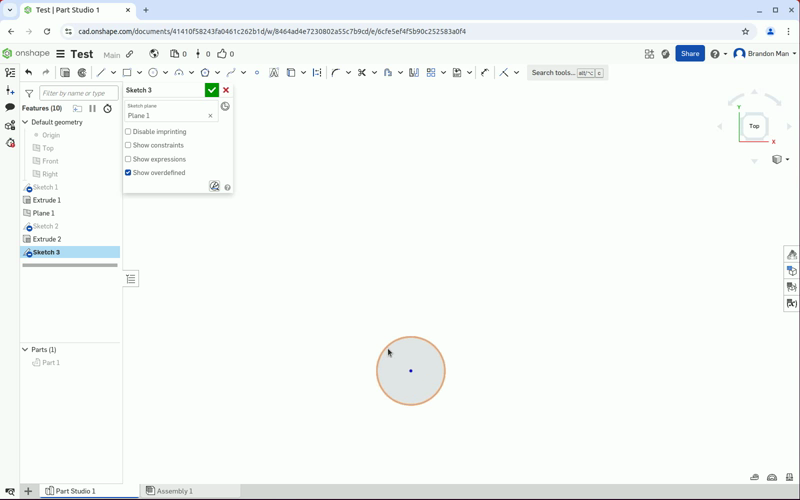
scroll(6)
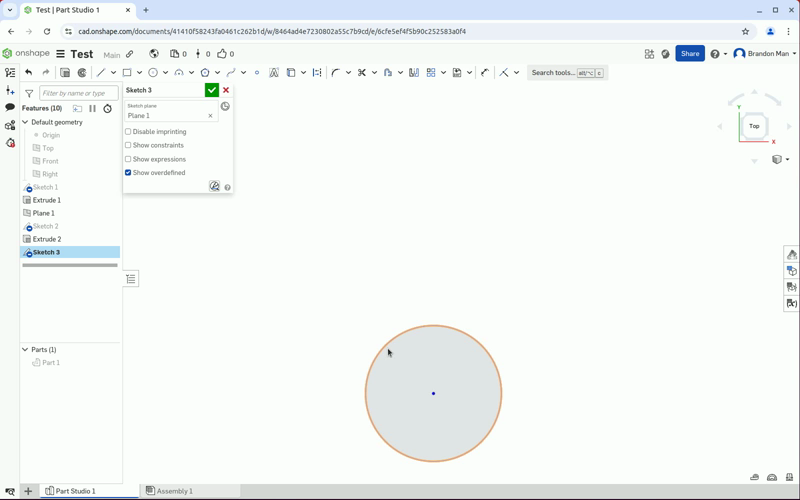
click(388, 348)
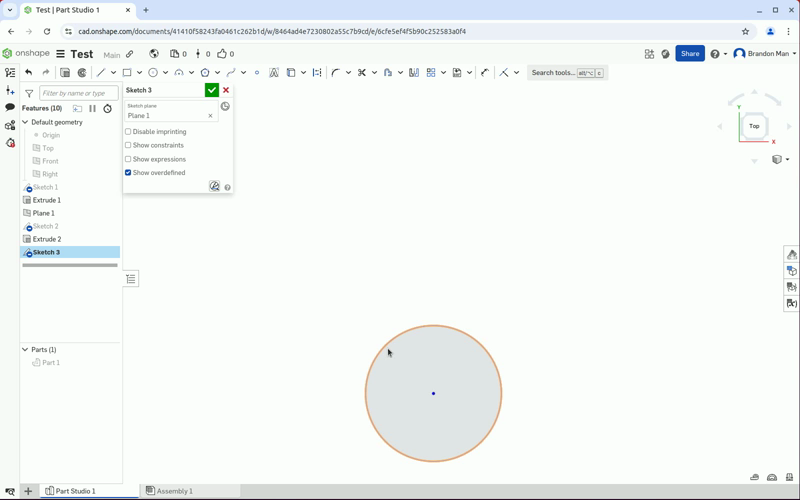
scroll(-6)
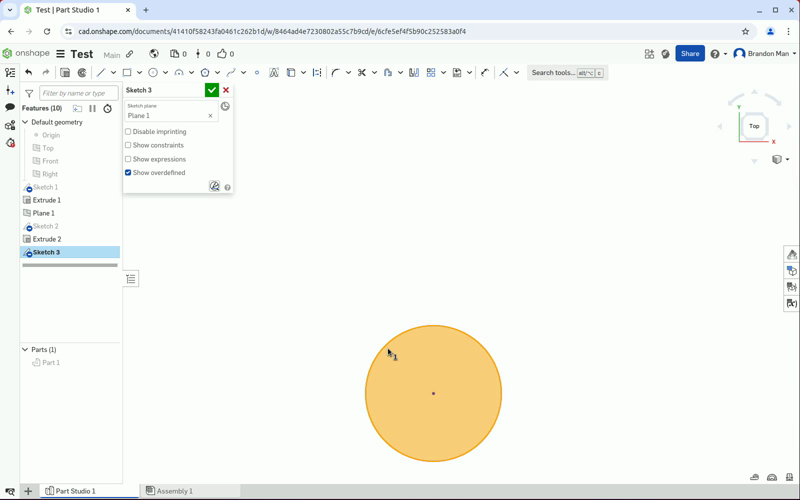
scroll(-6)
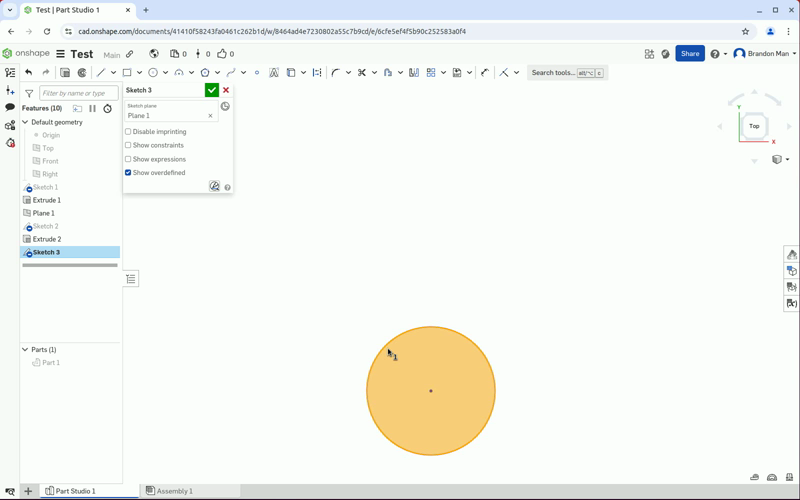
scroll(-6)
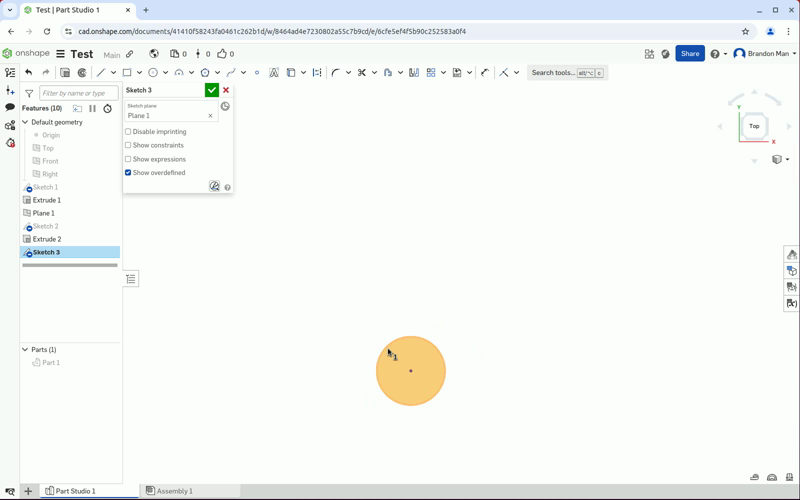
scroll(-6)
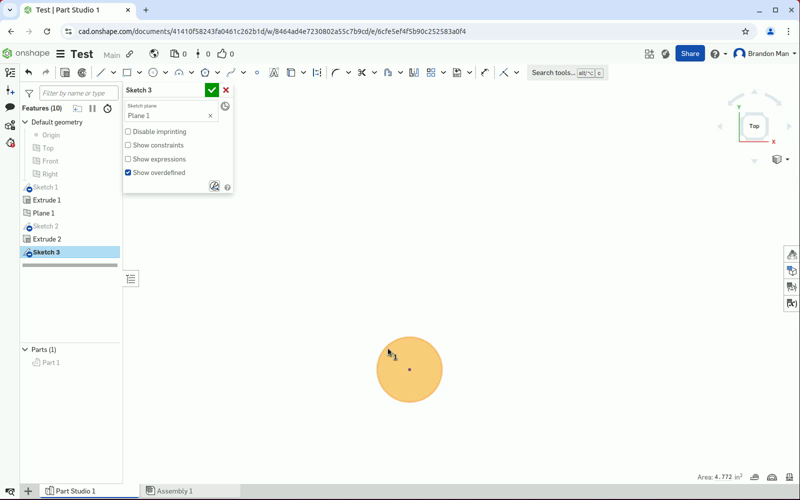
scroll(-6)
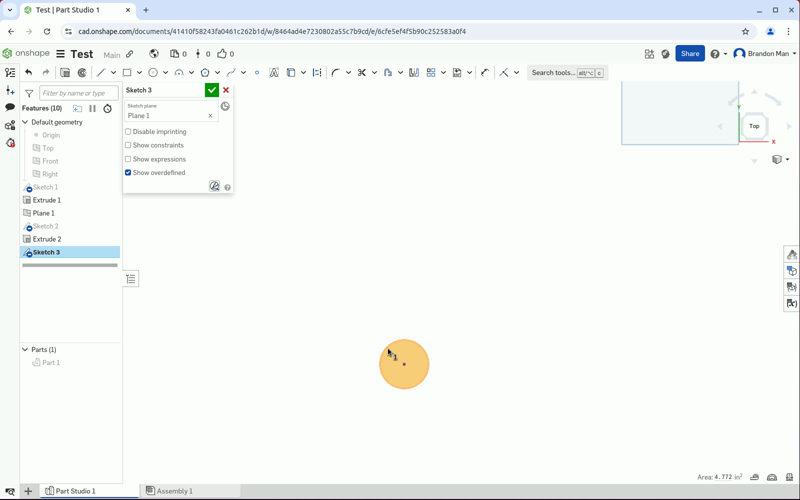
scroll(-6)
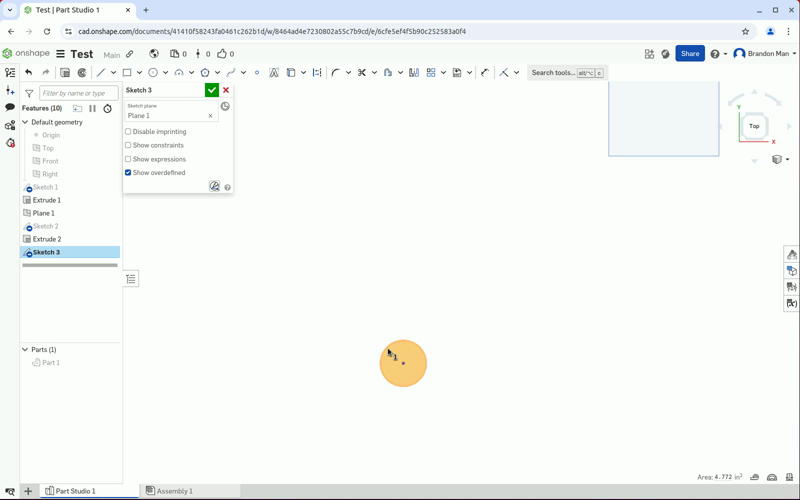
scroll(-6)
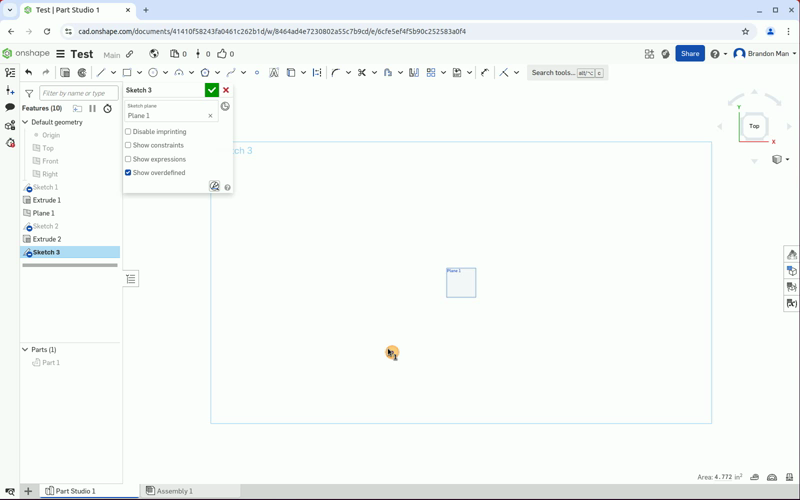
mouse_move(73, 352)
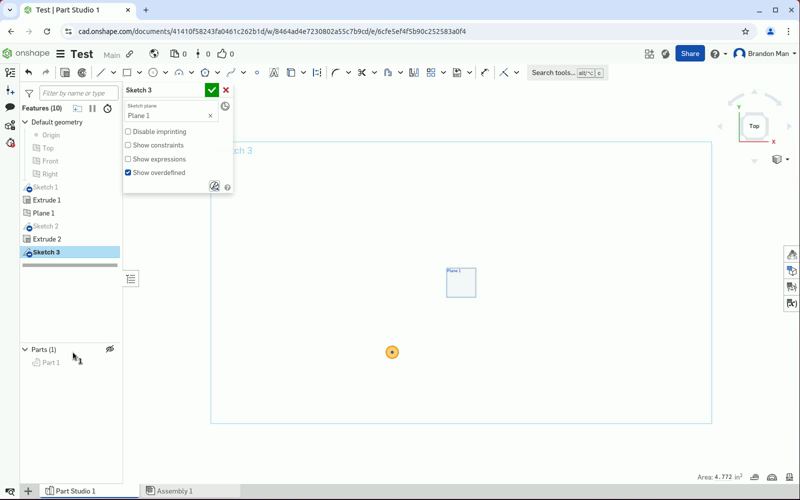
key(shift+y)
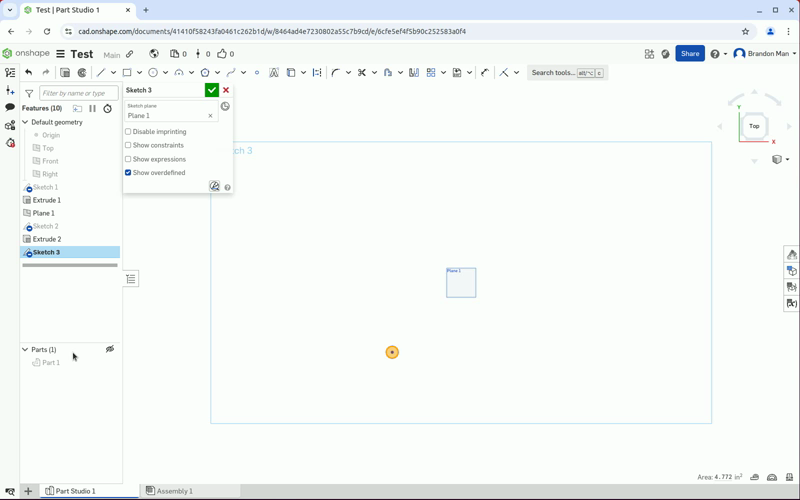
key(shift+e)
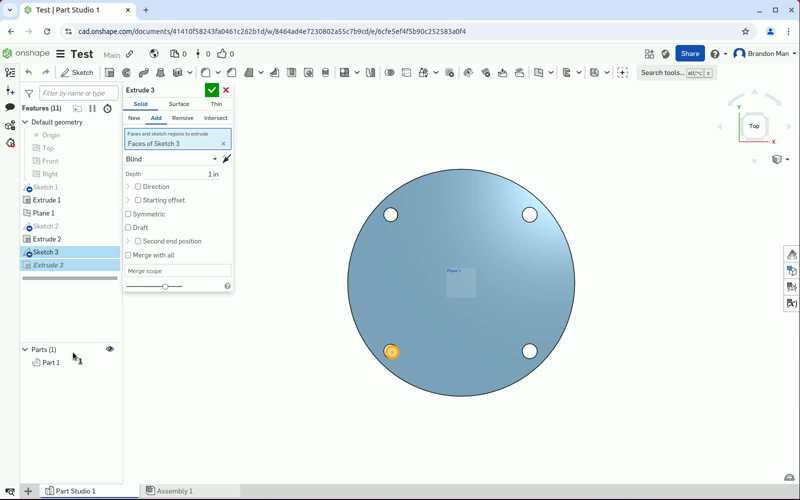
mouse_move(143, 106)
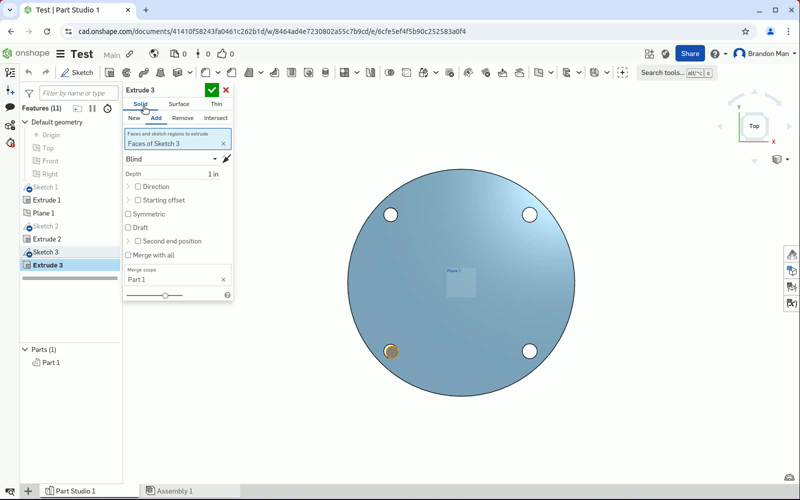
click(143, 106)
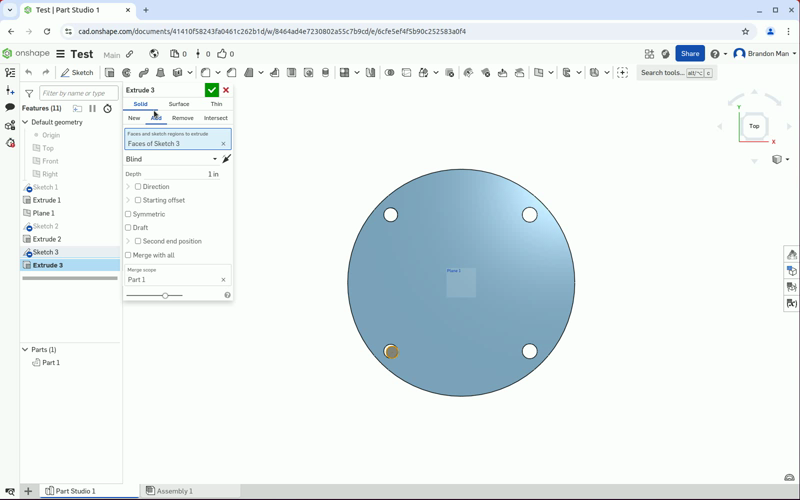
mouse_move(186, 120)
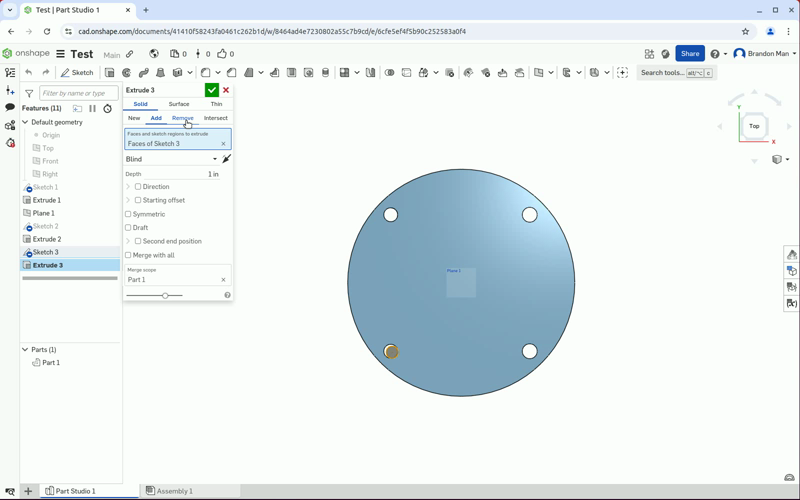
click(186, 120)
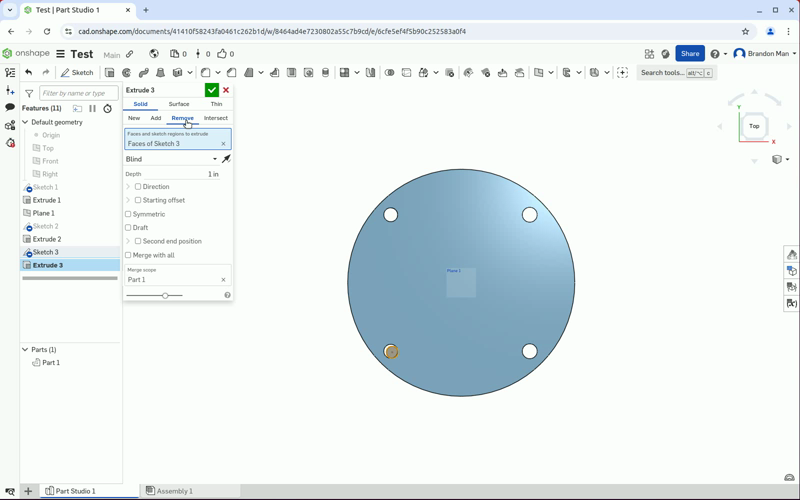
key(tab, 4)
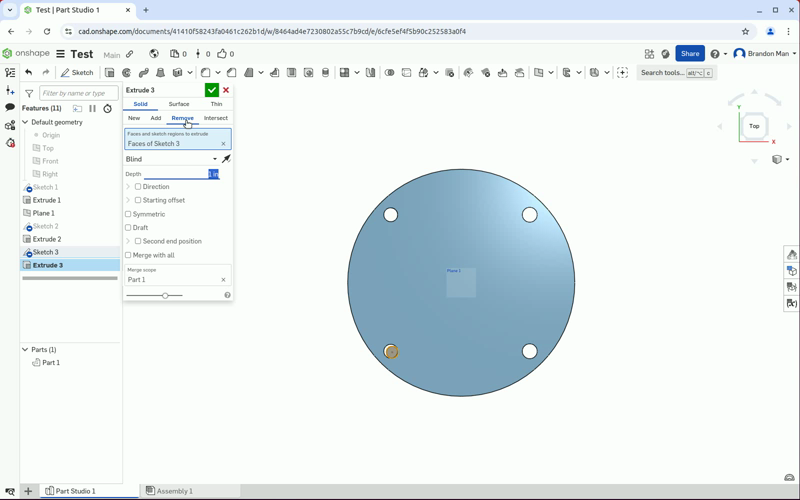
text(0.722)
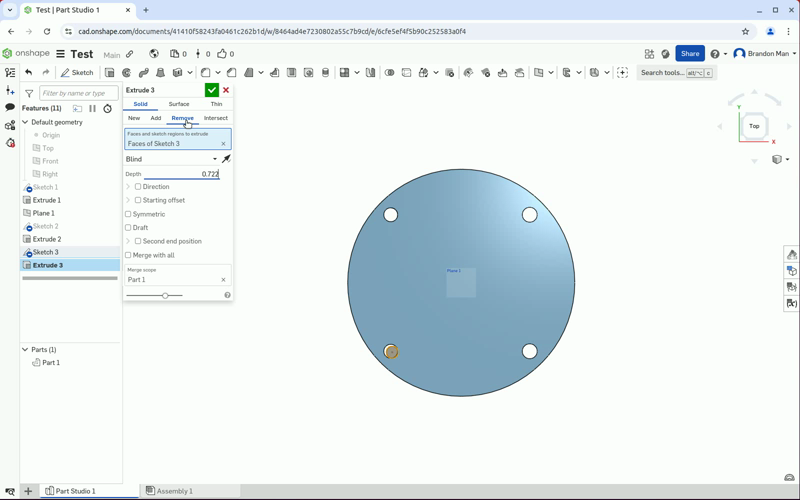
key(tab, 6)
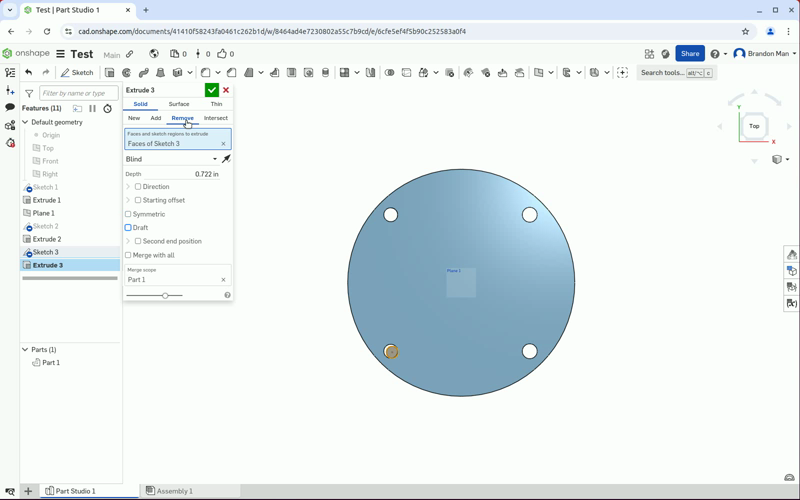
key(space)
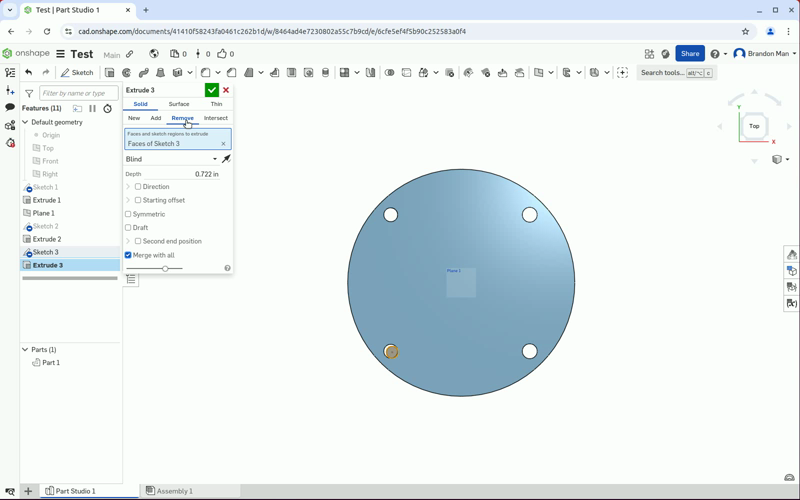
key(enter)
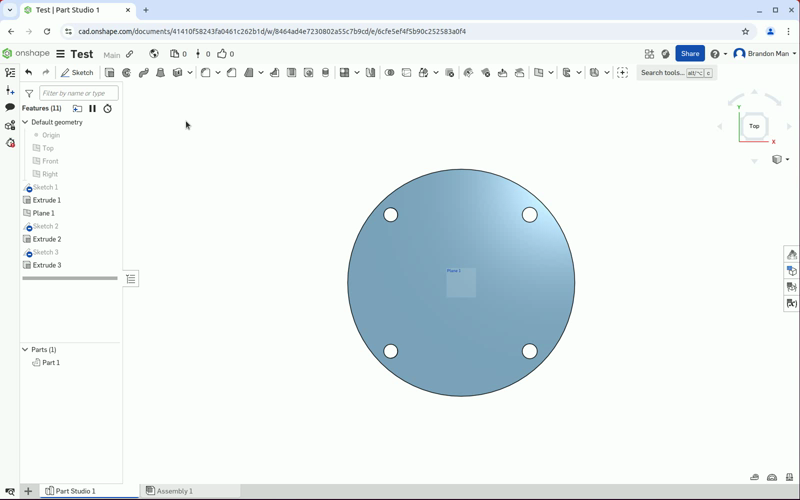
key(shift+h)
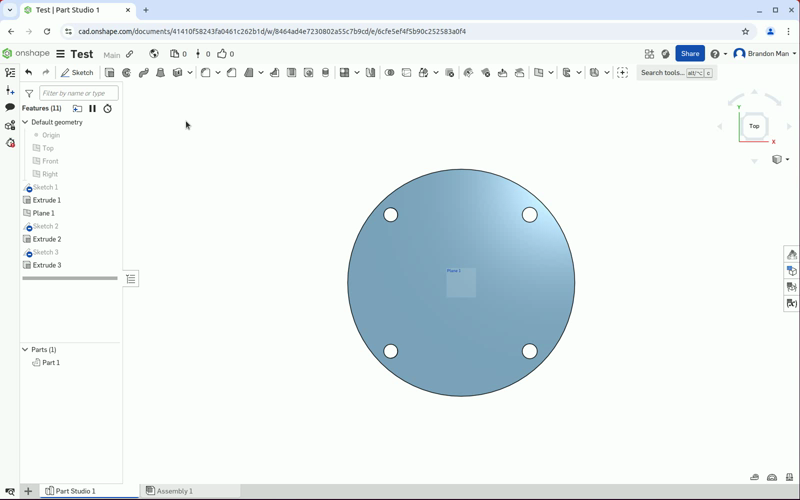
key(shift+h)
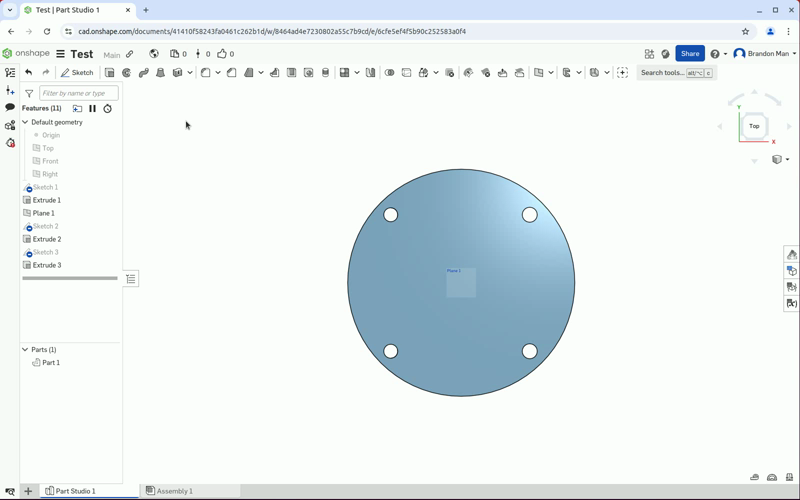
mouse_move(73, 189)
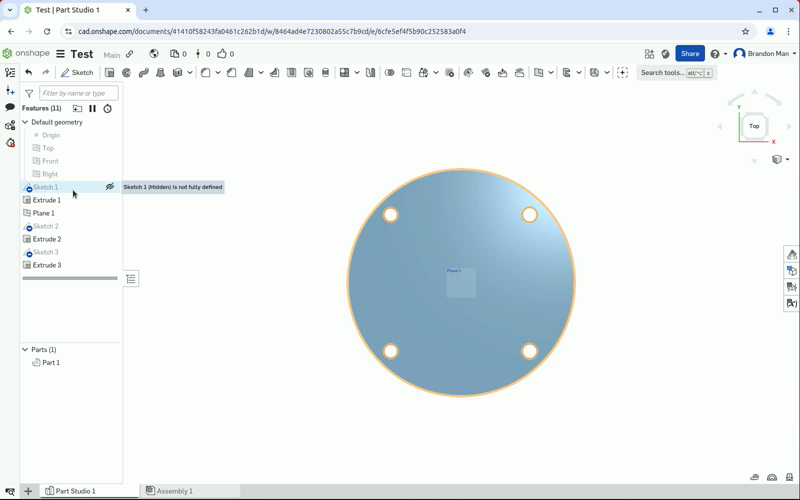
click(73, 189)
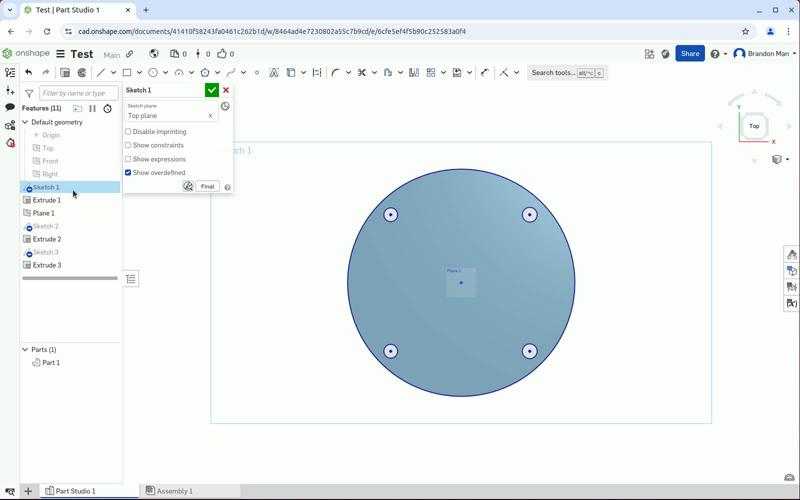
mouse_move(229, 92)
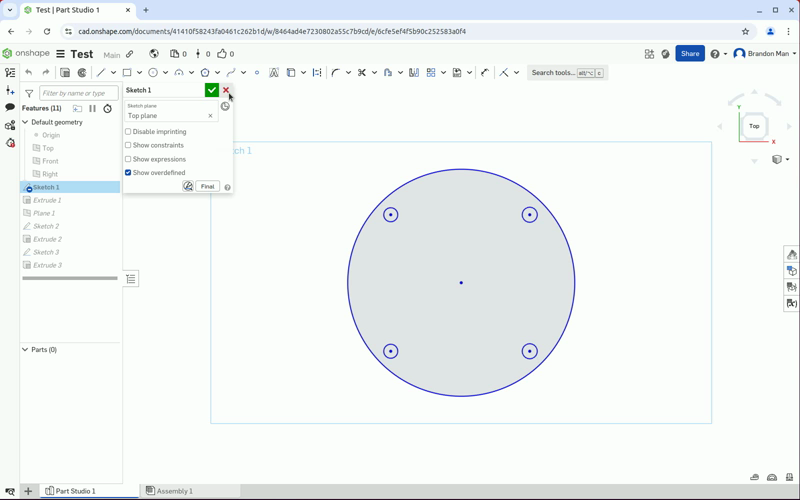
click(229, 92)
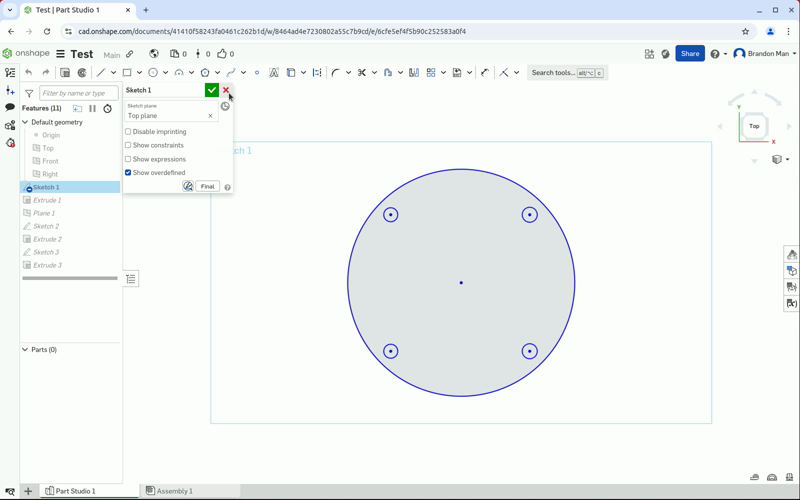
key(shift+s)
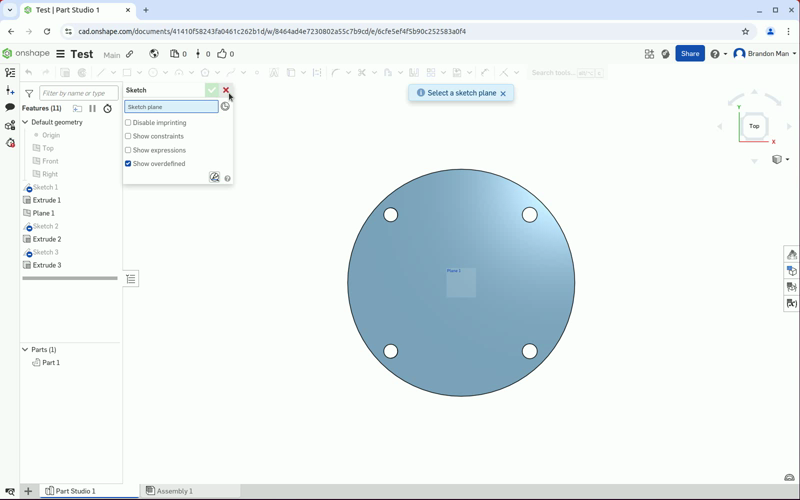
mouse_move(73, 215)
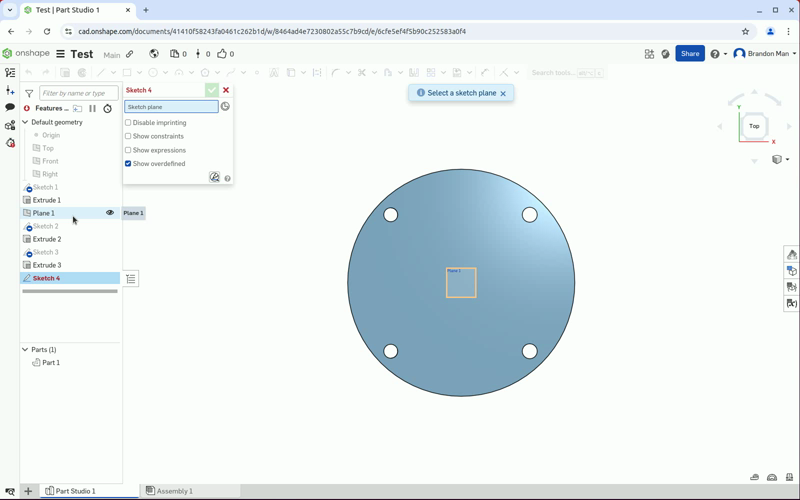
click(73, 215)
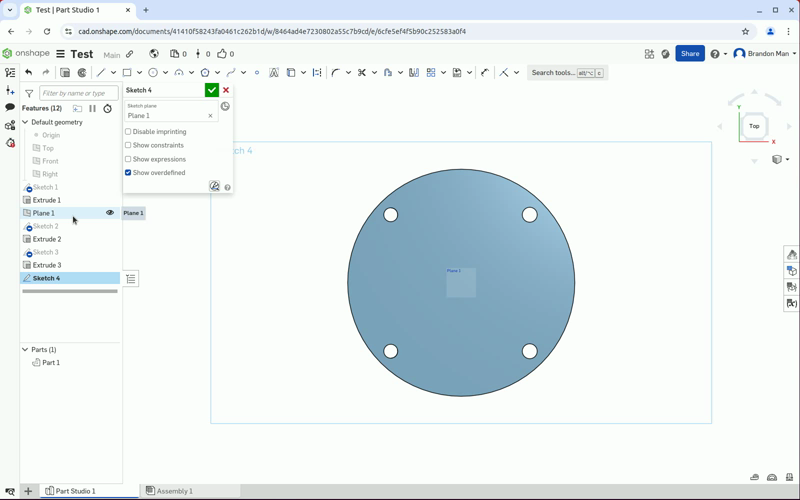
mouse_move(73, 352)
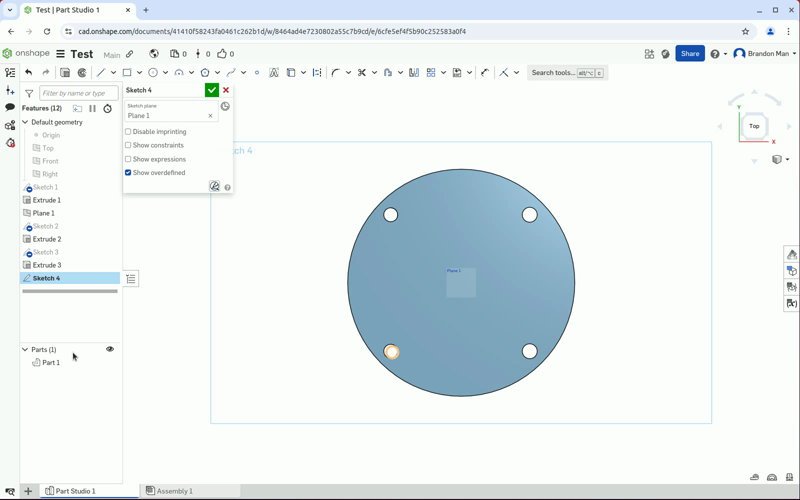
key(y)
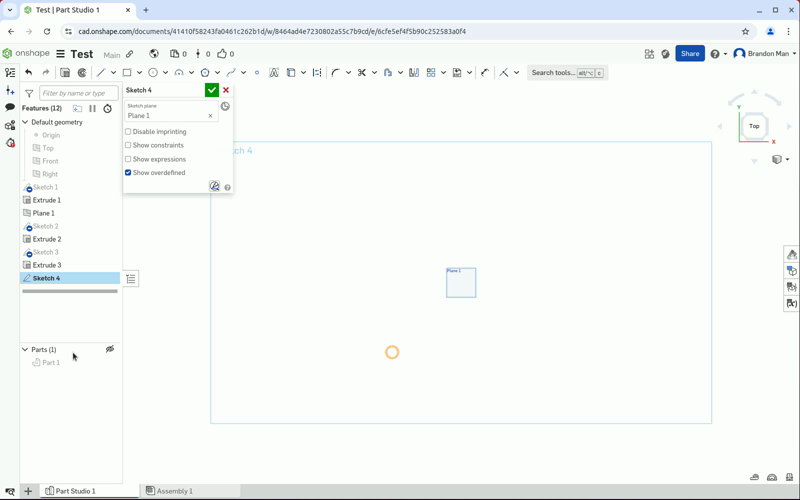
key(c)
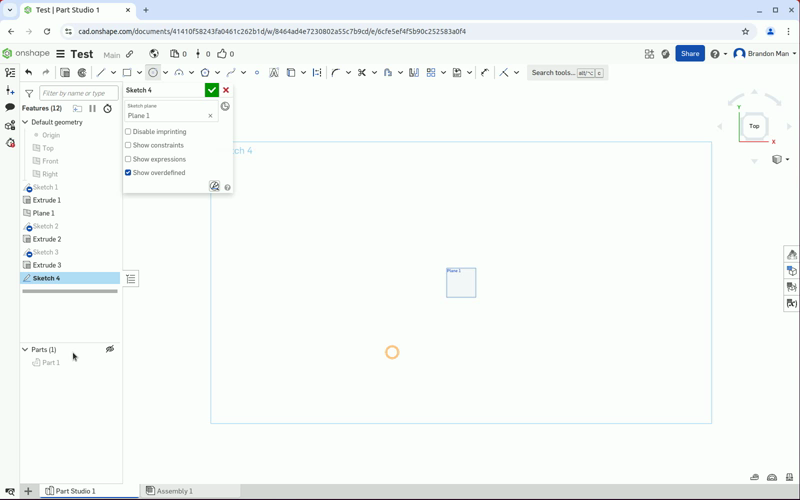
key_down(shift)
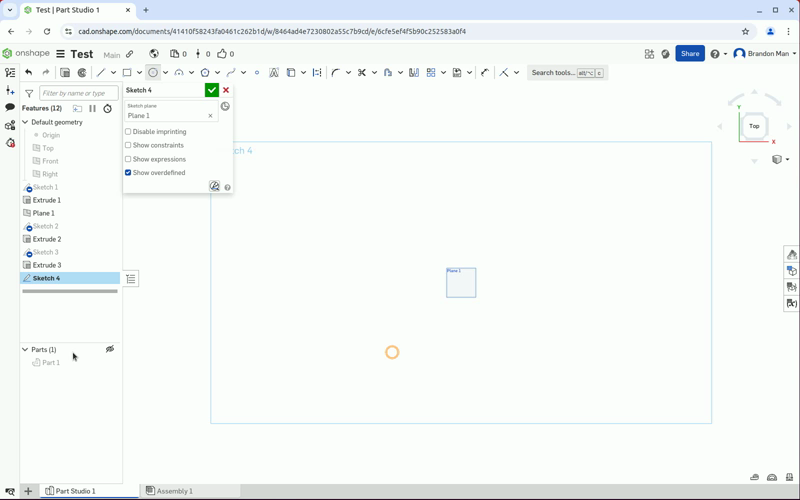
mouse_move(530, 352)
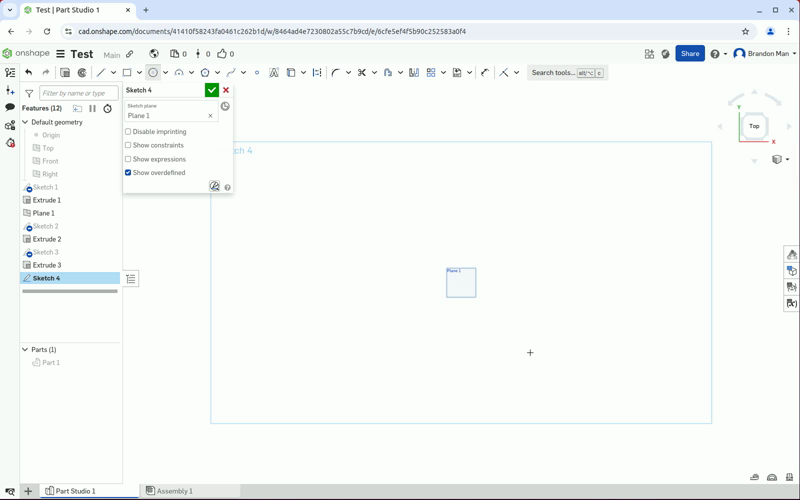
click(530, 352)
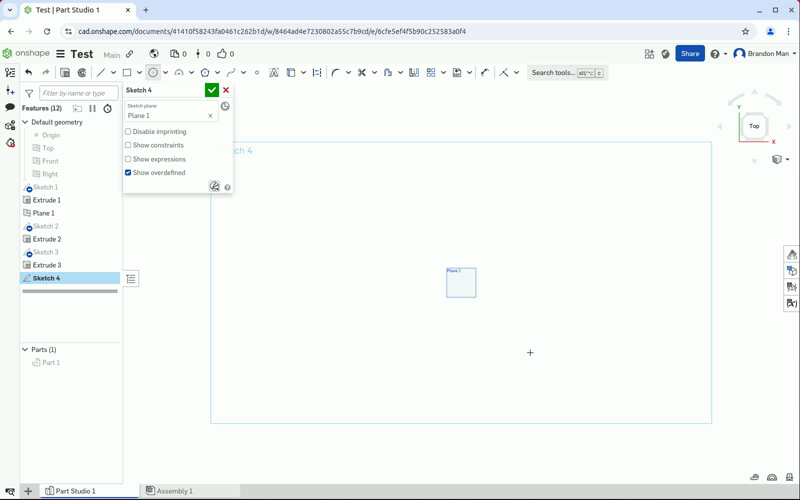
key_up(shift)
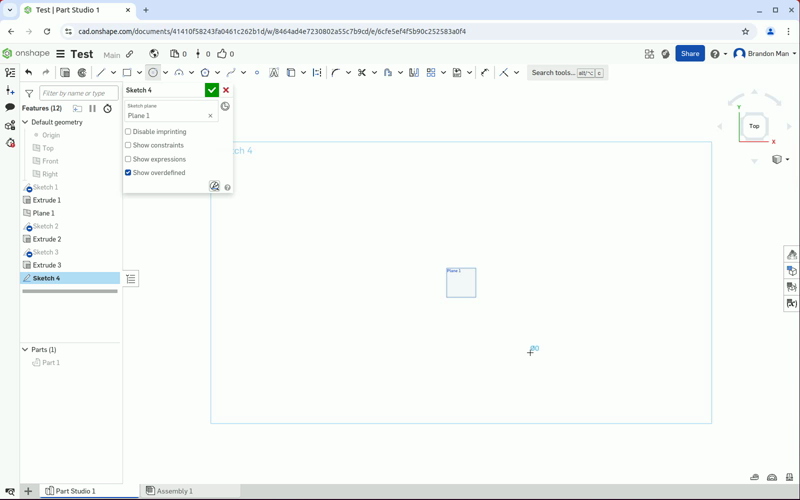
mouse_move(536, 352)
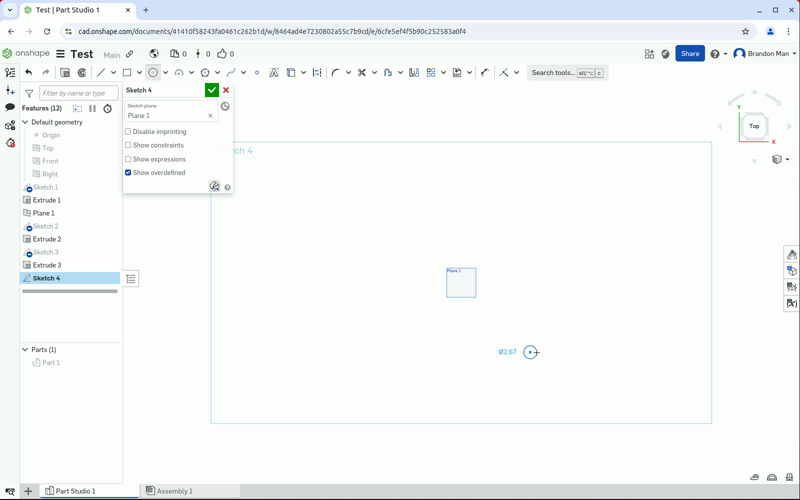
click(536, 352)
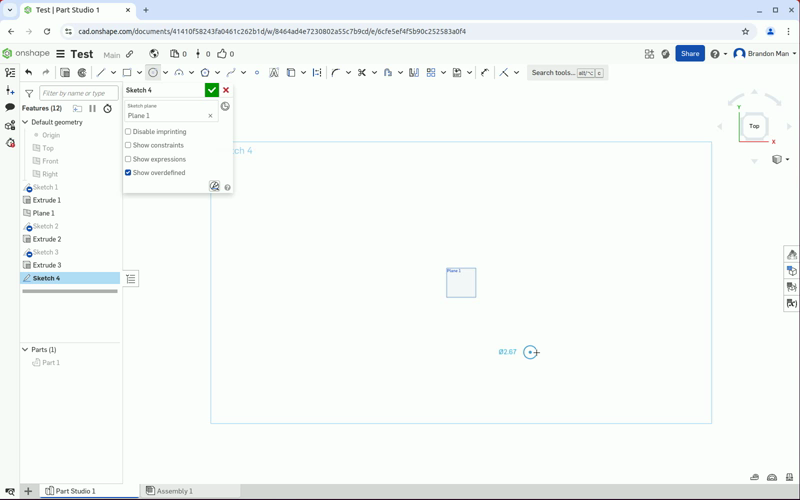
key(esc)
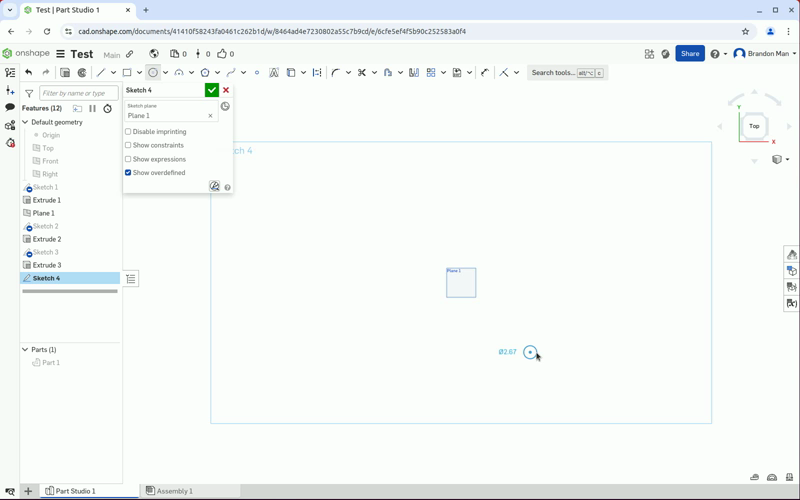
mouse_move(530, 348)
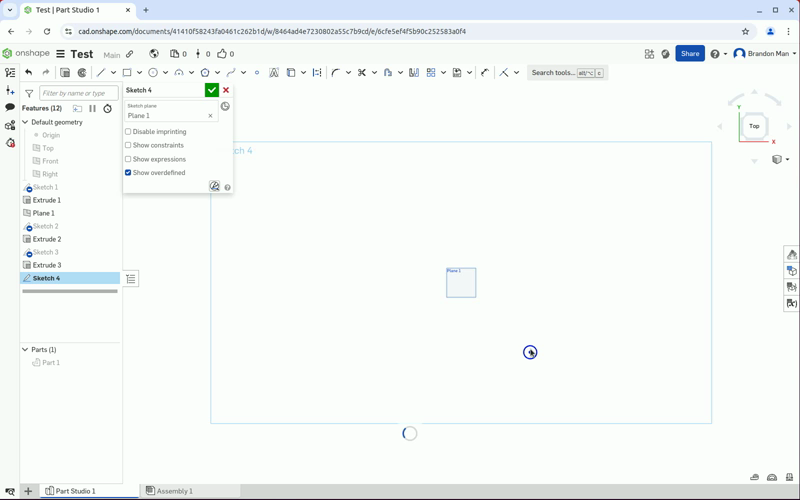
scroll(6)
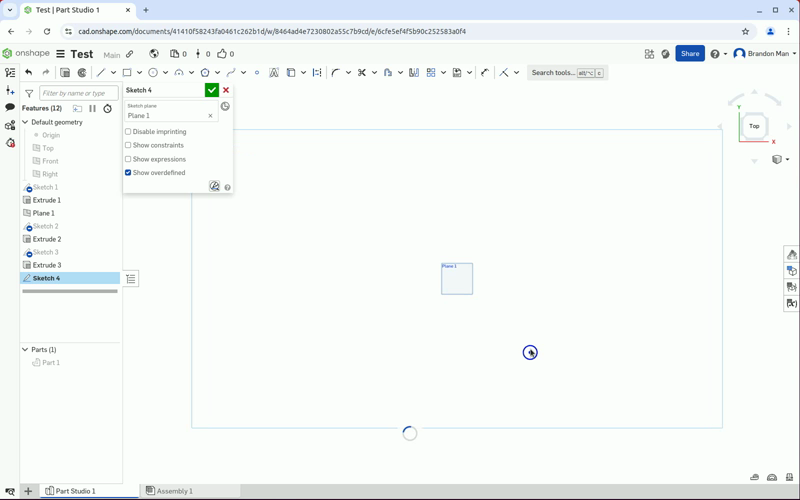
scroll(6)
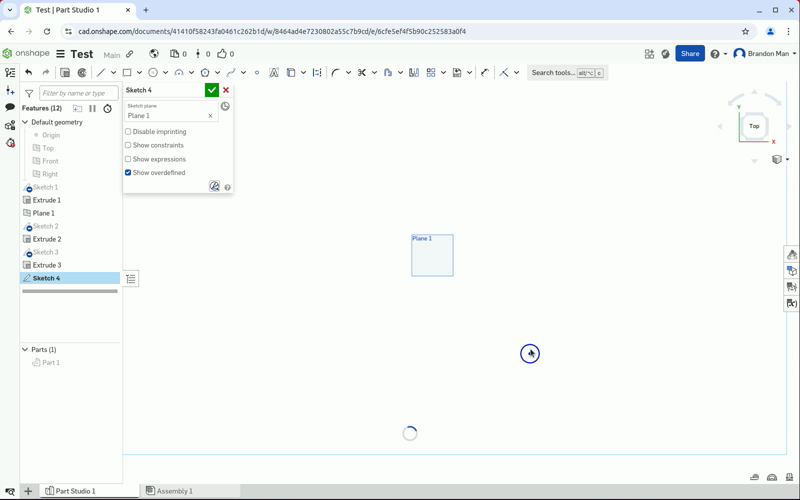
scroll(6)
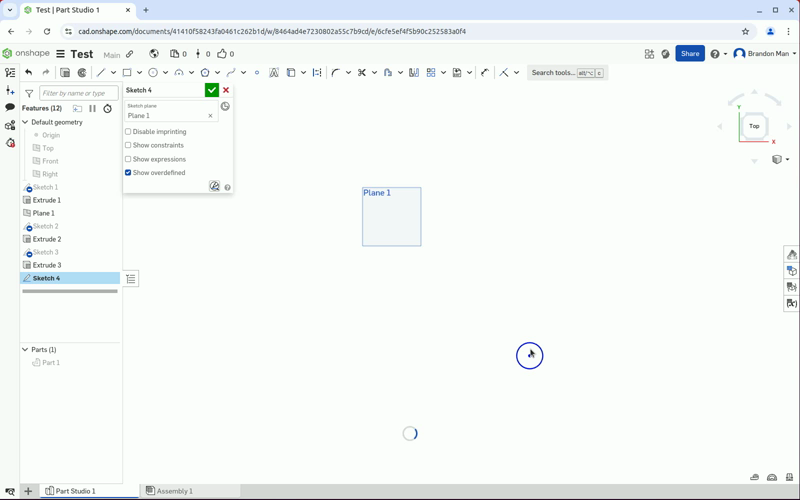
scroll(6)
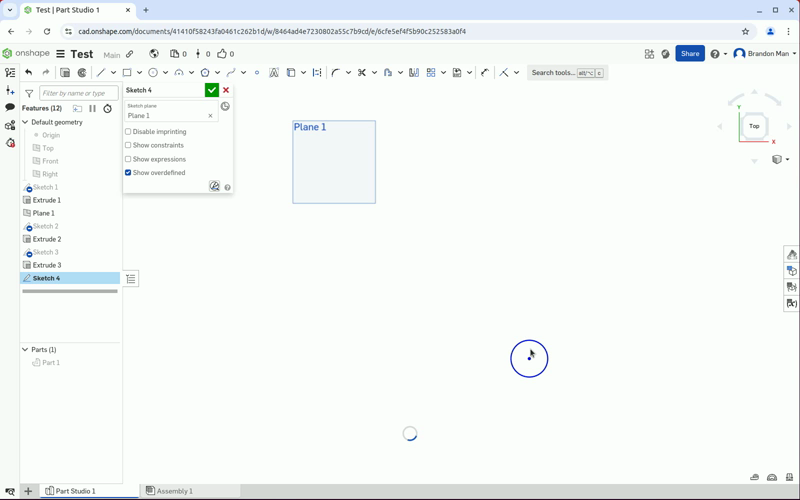
scroll(6)
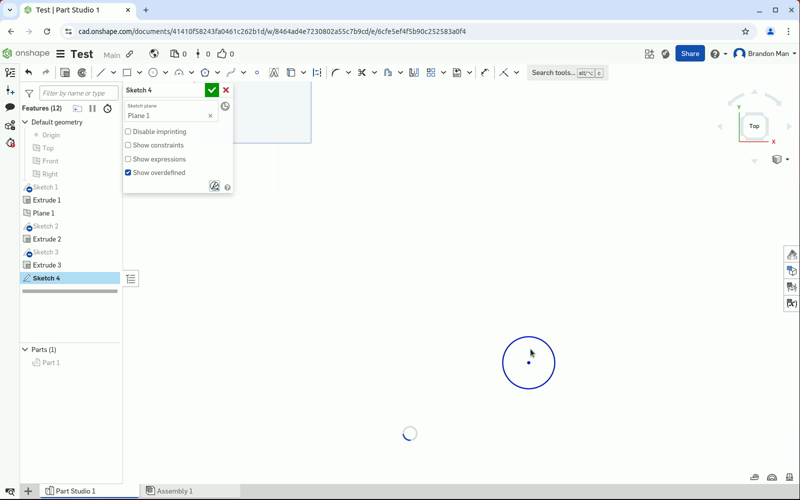
scroll(6)
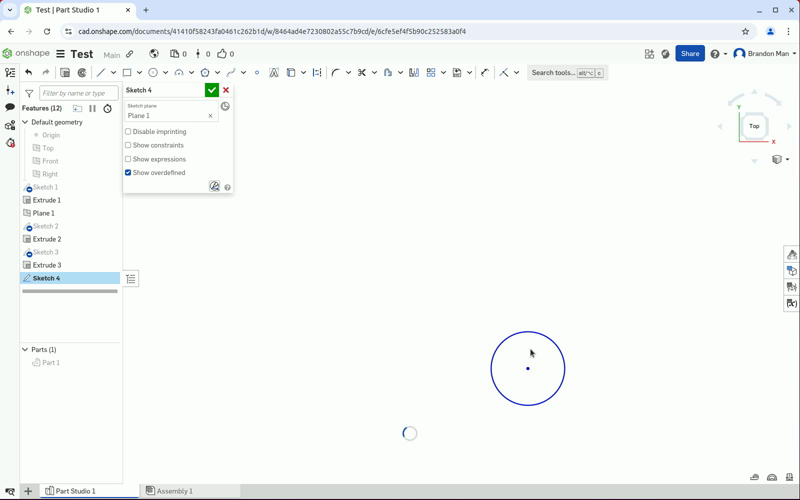
scroll(6)
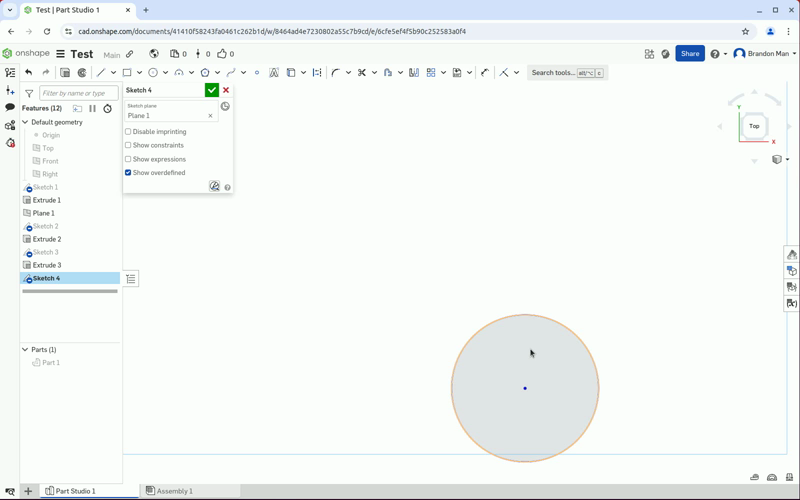
click(530, 348)
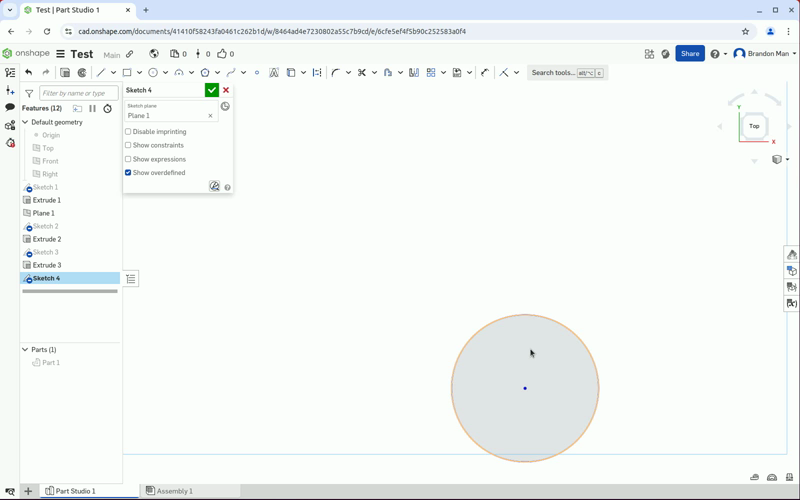
scroll(-6)
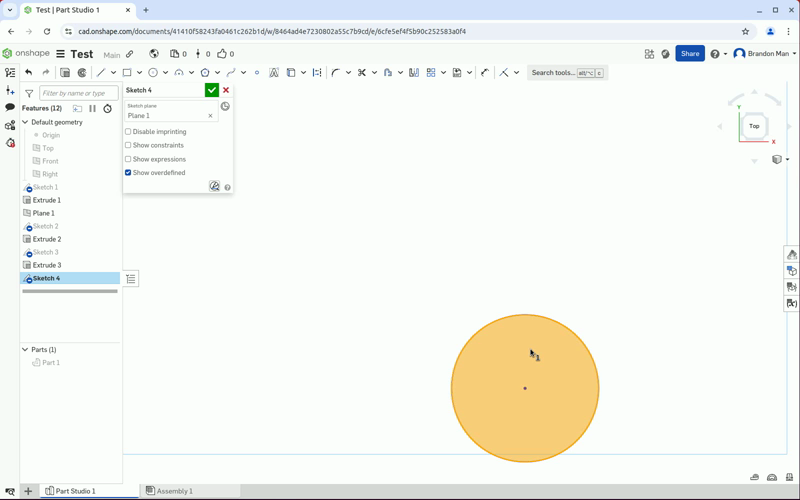
scroll(-6)
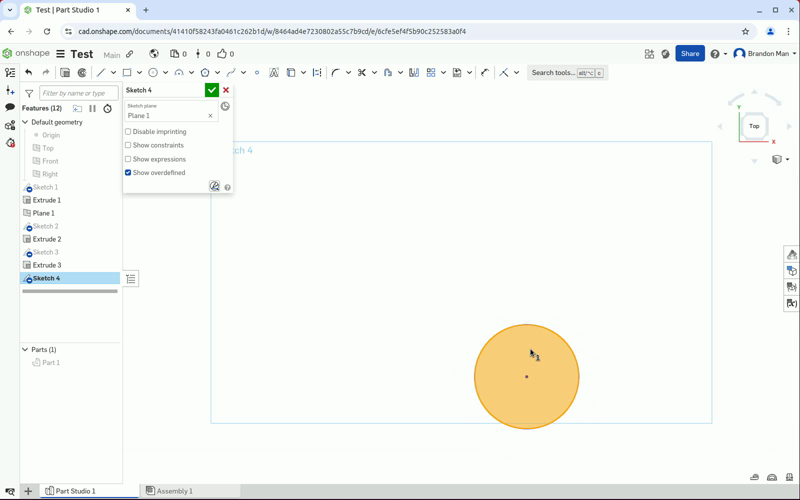
scroll(-6)
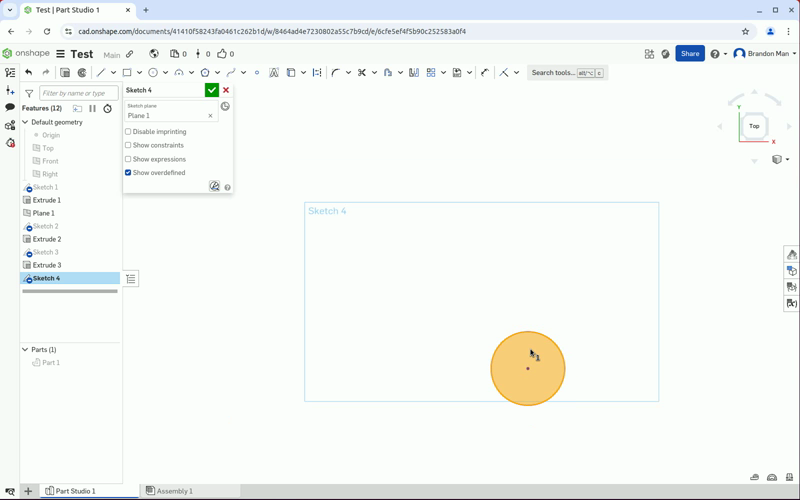
scroll(-6)
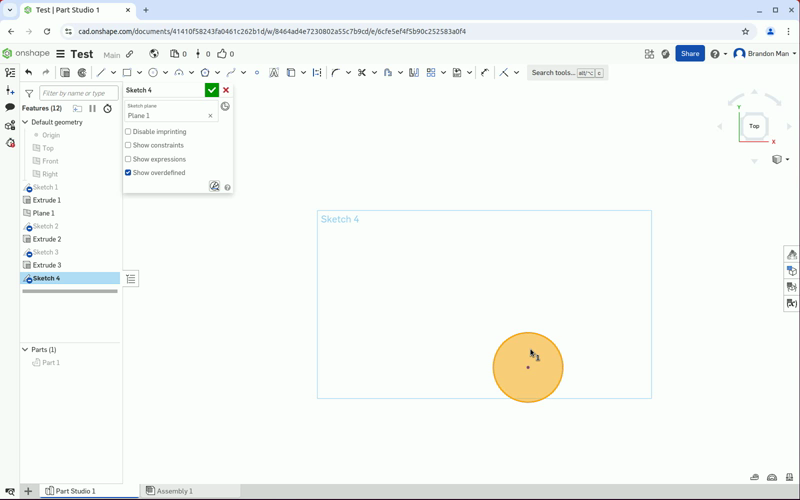
scroll(-6)
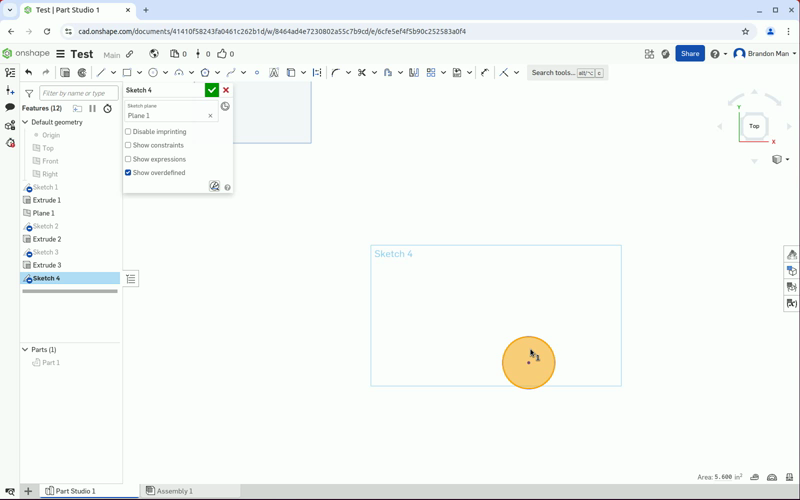
scroll(-6)
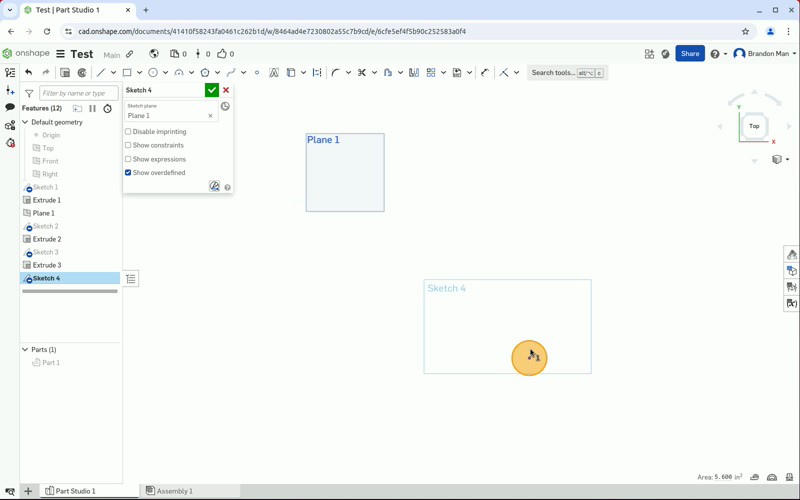
scroll(-6)
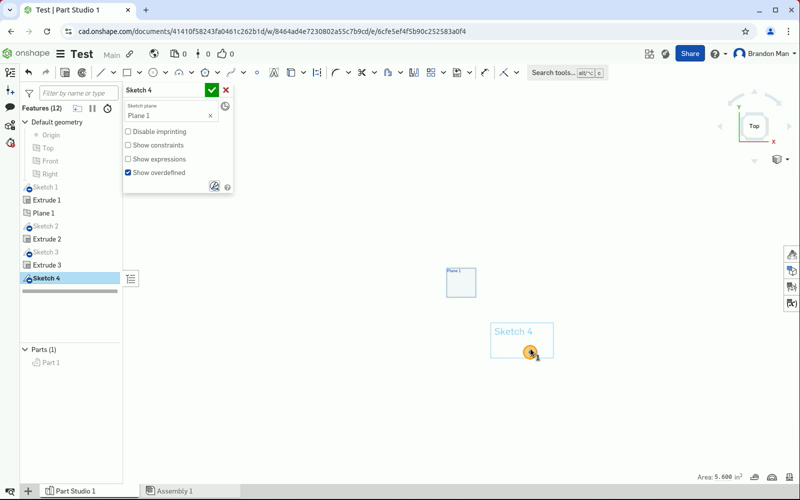
mouse_move(73, 352)
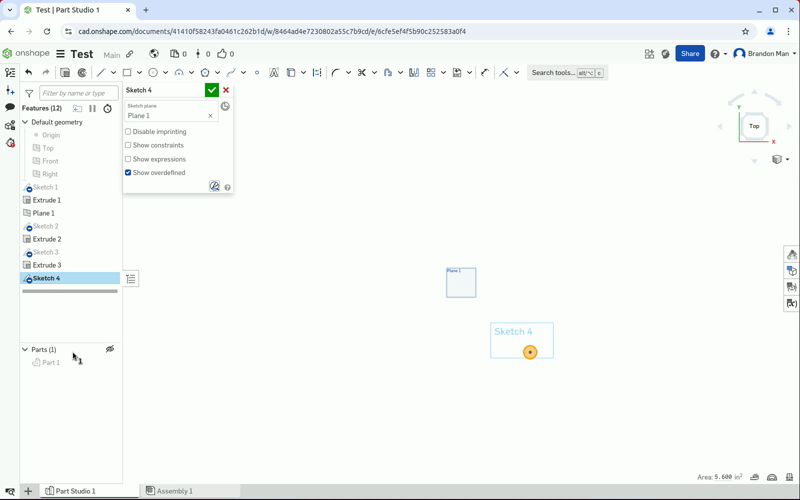
key(shift+y)
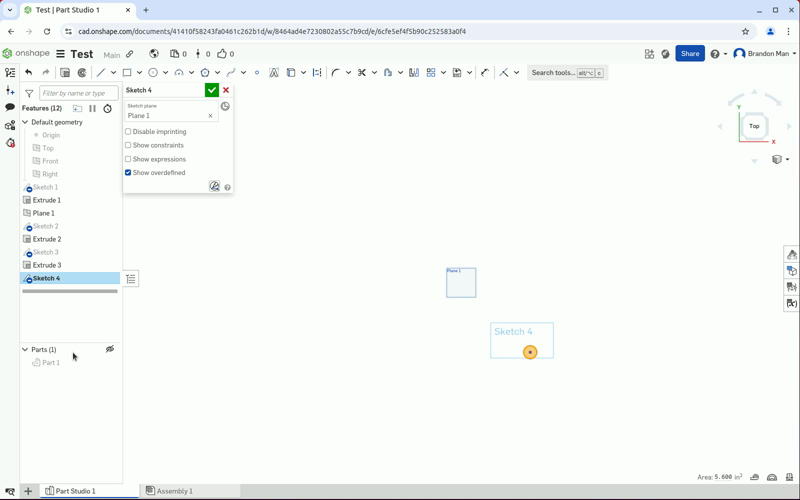
key(shift+e)
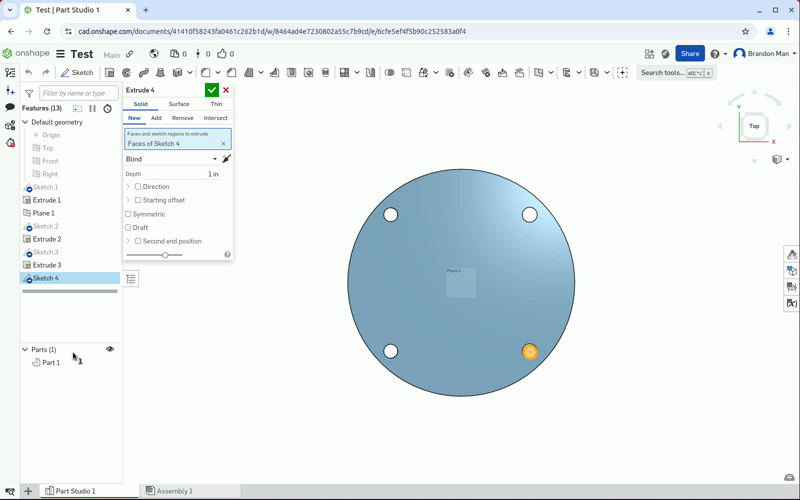
mouse_move(143, 106)
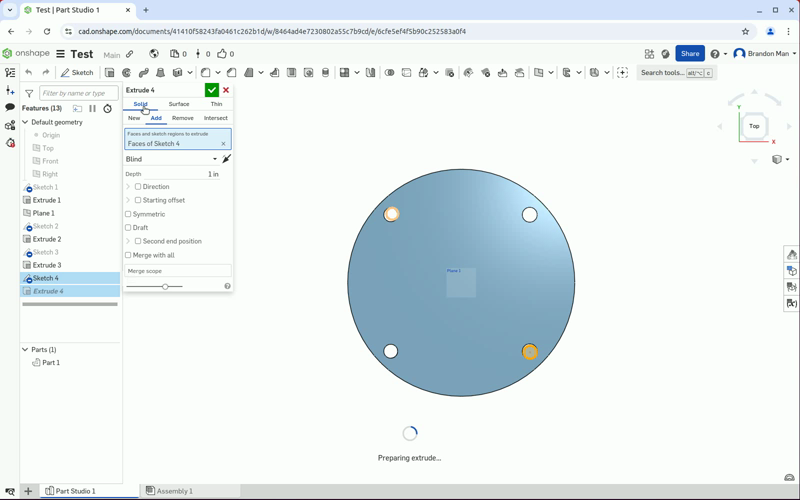
click(143, 106)
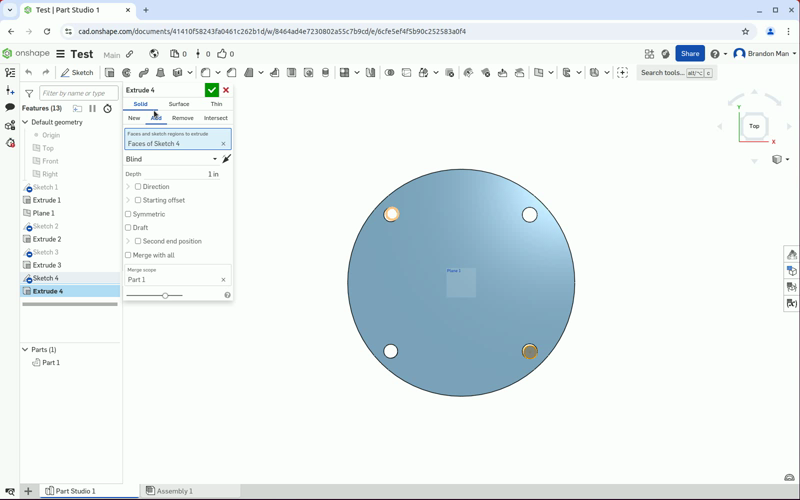
mouse_move(186, 120)
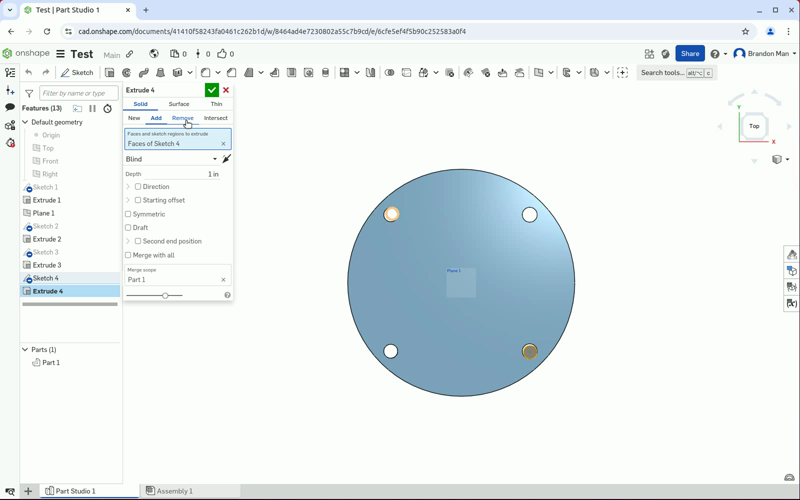
click(186, 120)
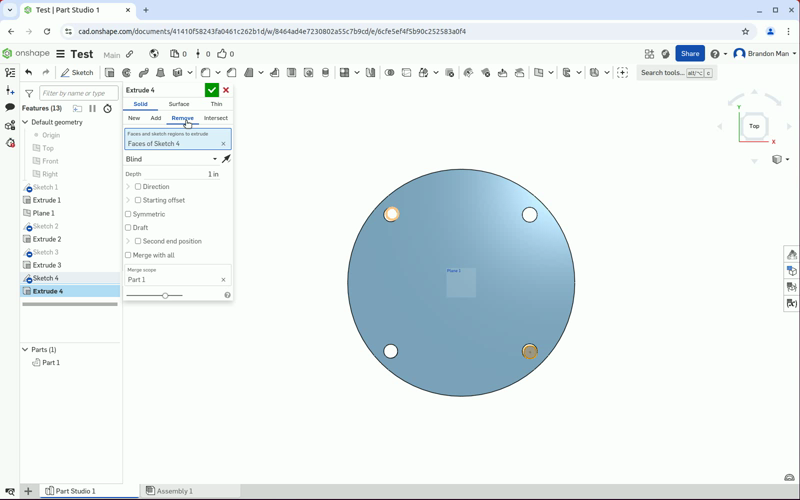
key(tab, 4)
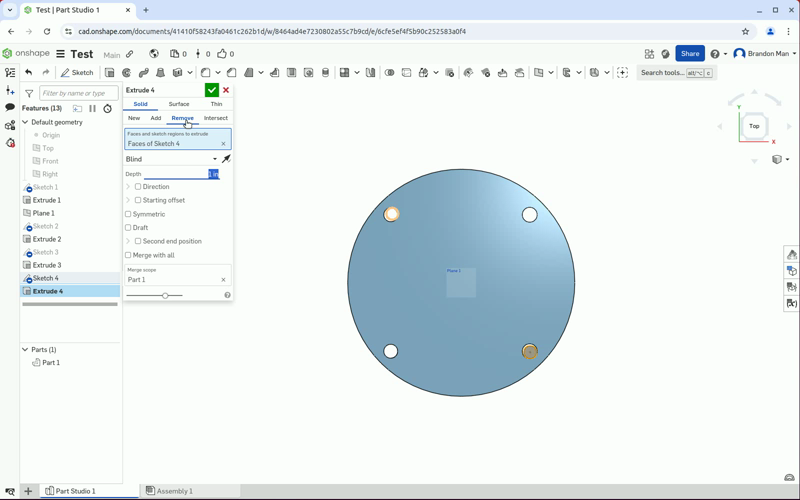
text(0.722)
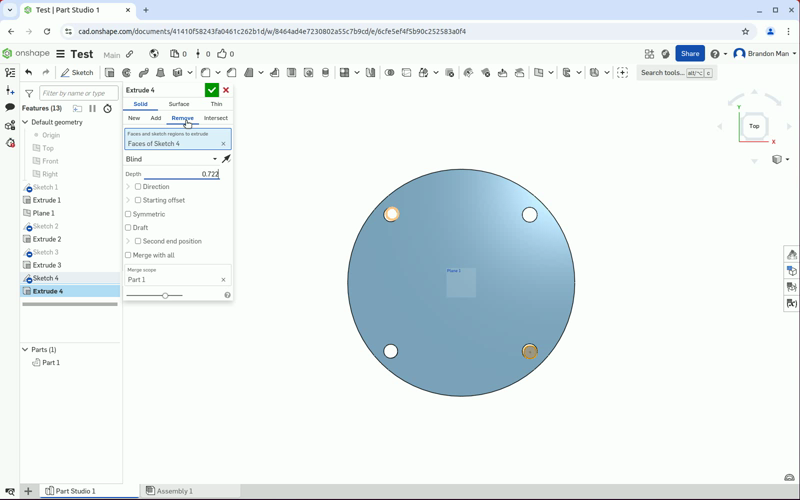
key(tab, 6)
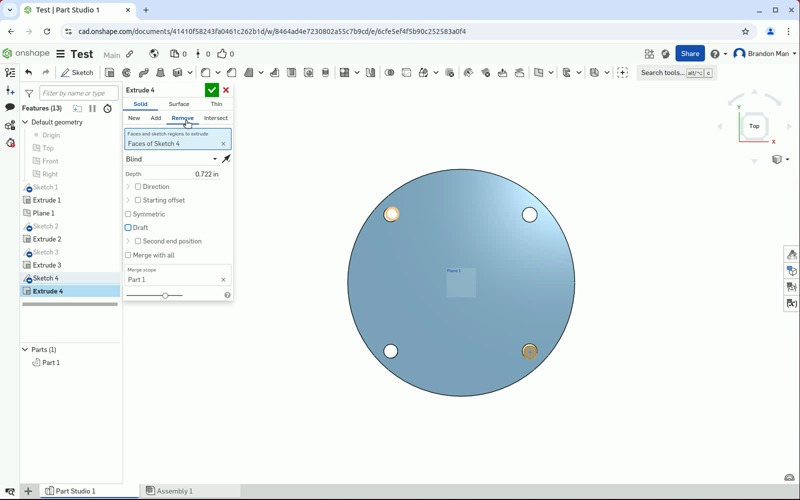
key(space)
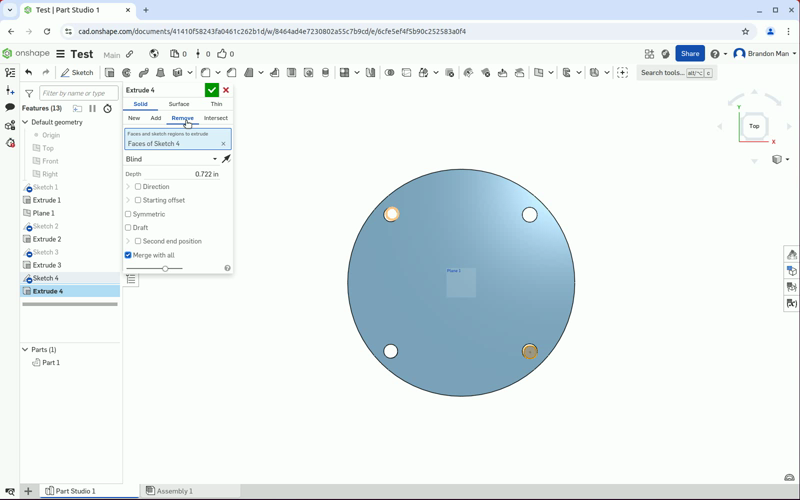
key(enter)
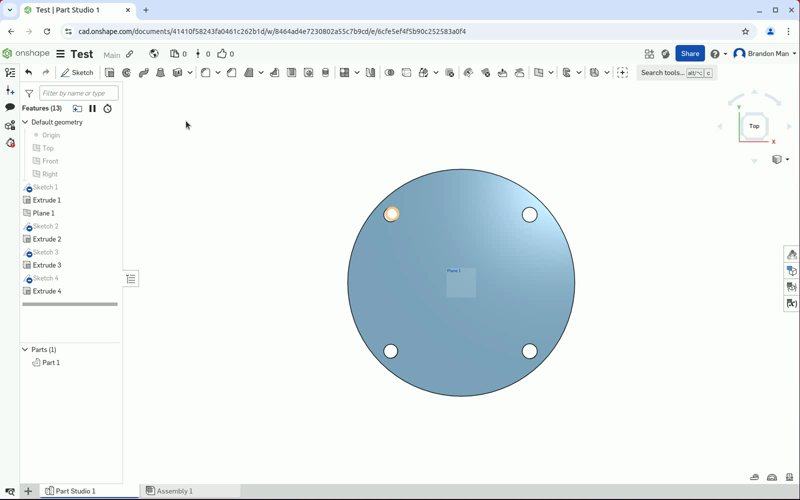
key(shift+h)
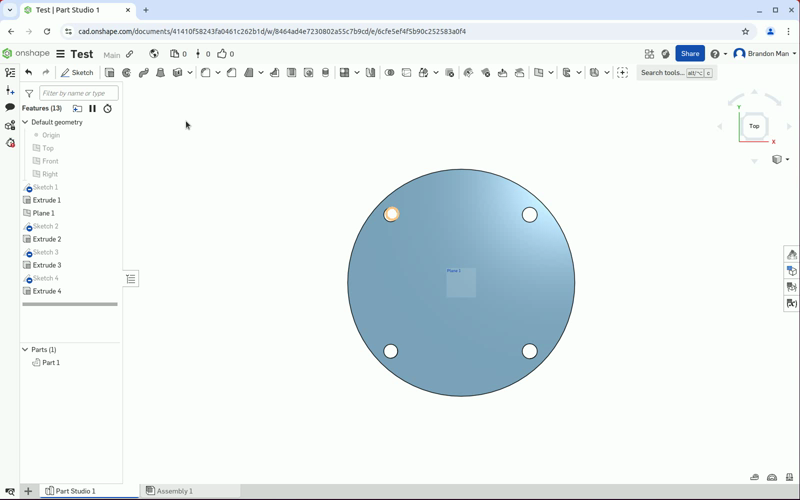
key(shift+h)
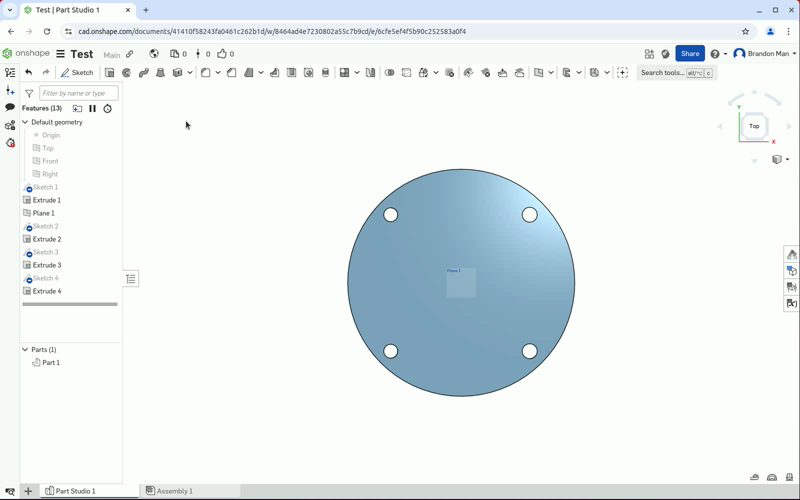
mouse_move(73, 189)
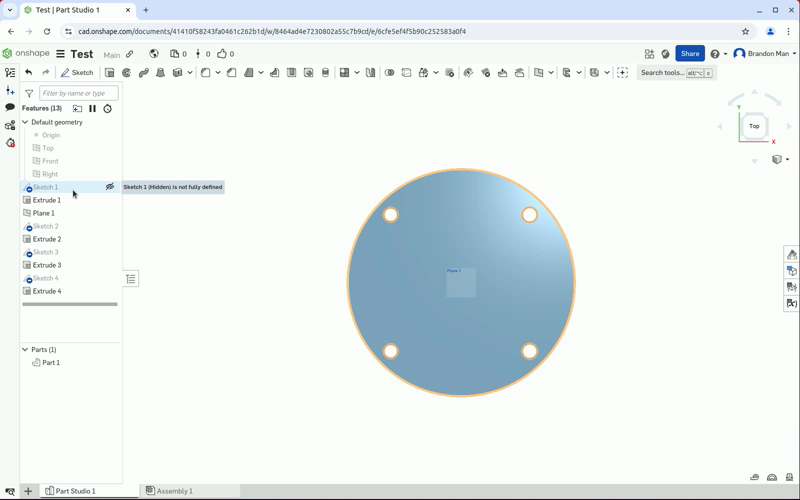
click(73, 189)
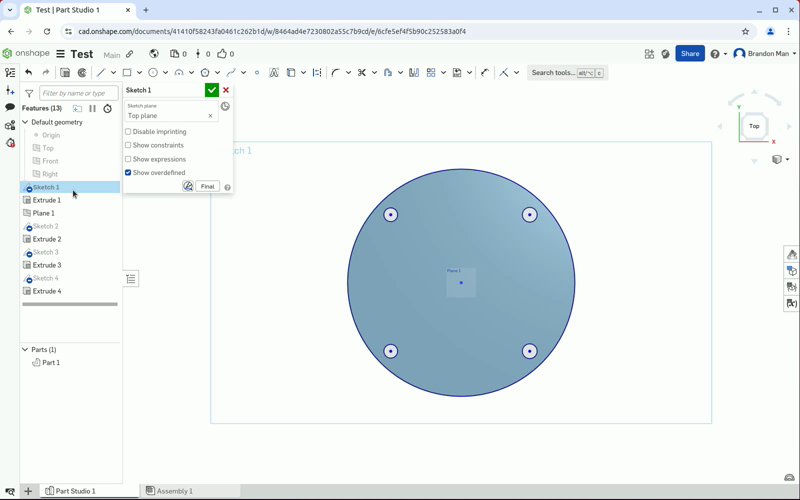
mouse_move(229, 92)
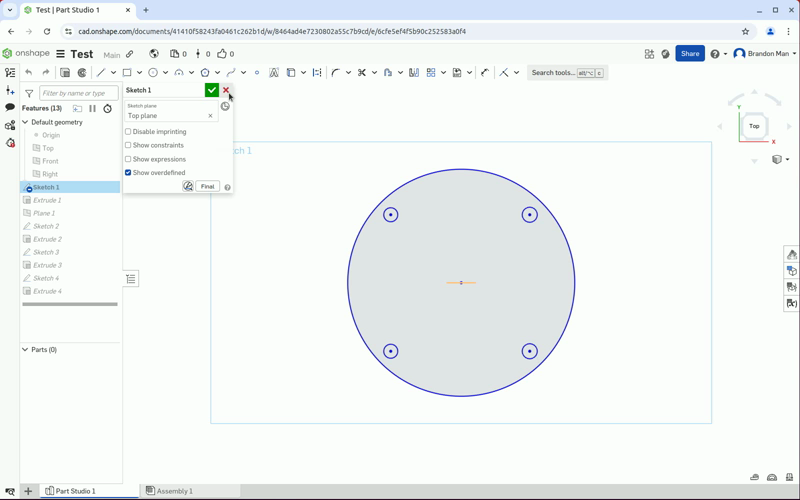
click(229, 92)
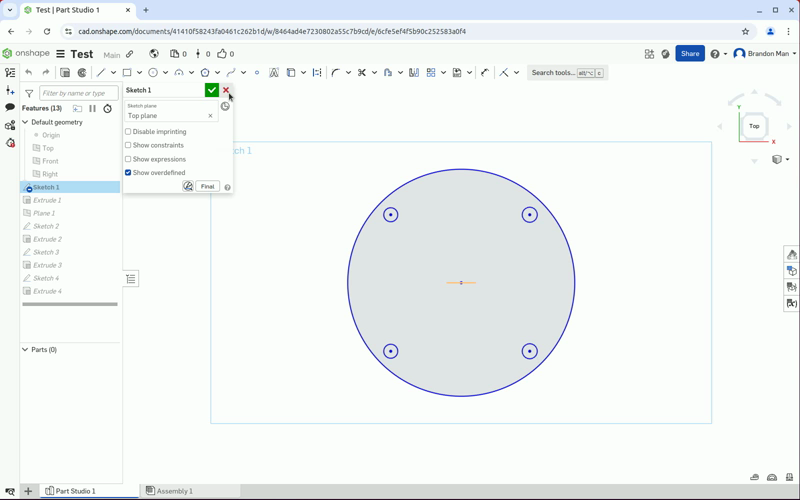
key(shift+s)
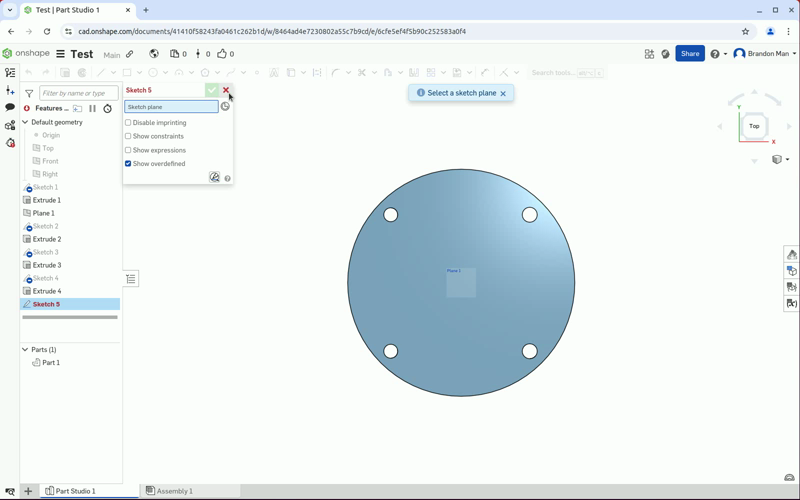
mouse_move(73, 215)
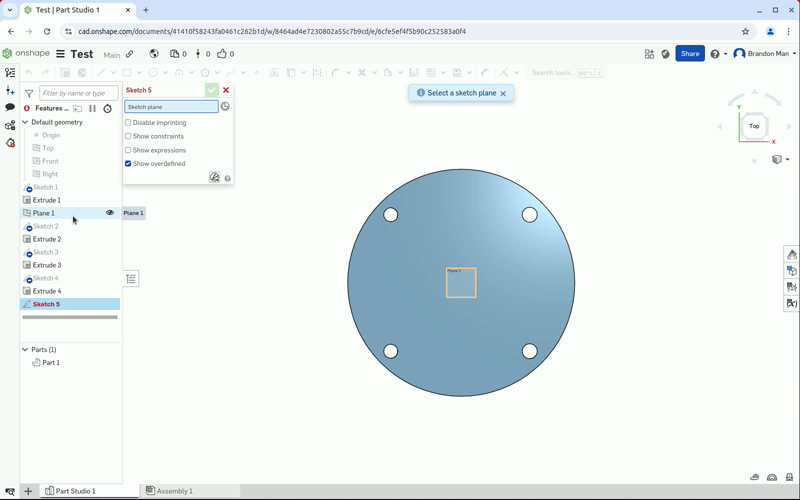
click(73, 215)
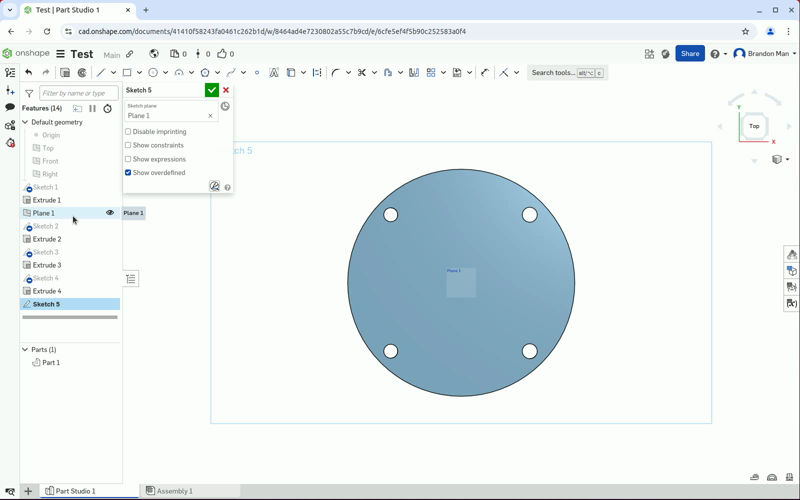
mouse_move(73, 352)
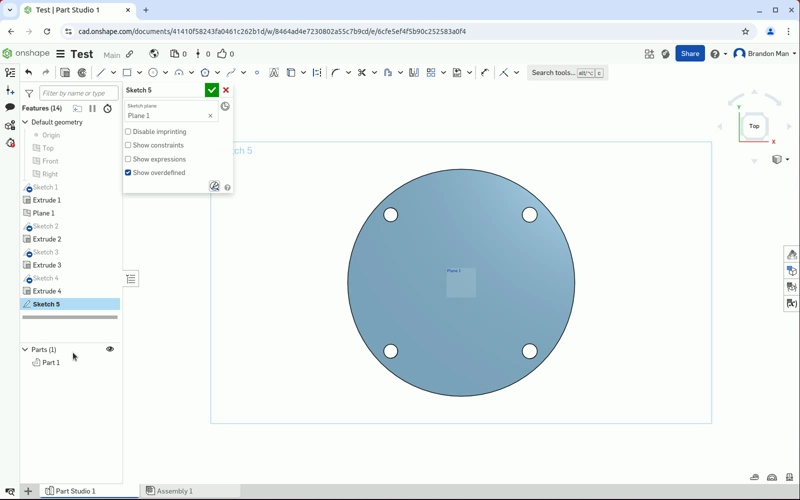
key(y)
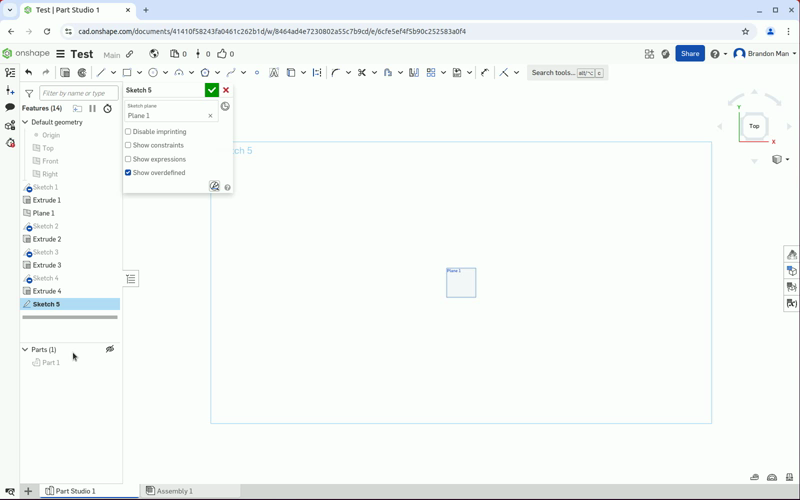
key(c)
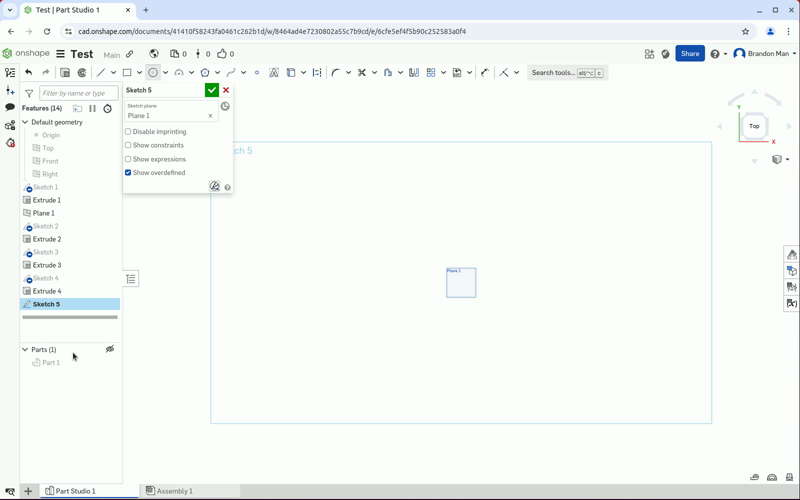
key_down(shift)
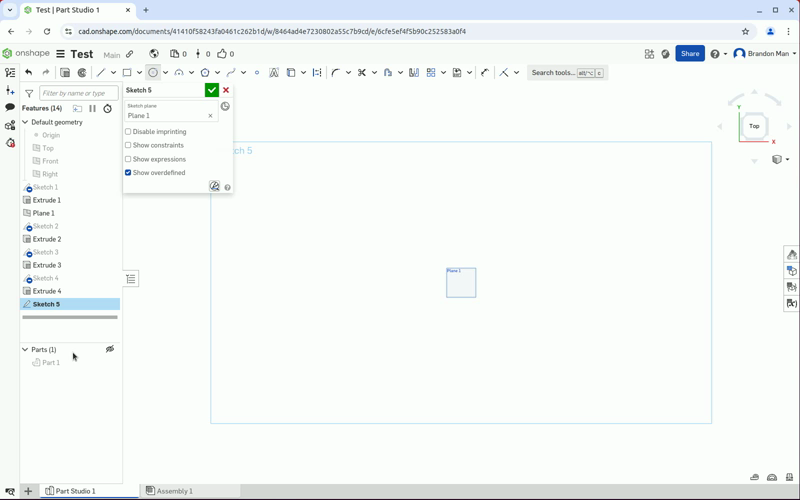
mouse_move(530, 213)
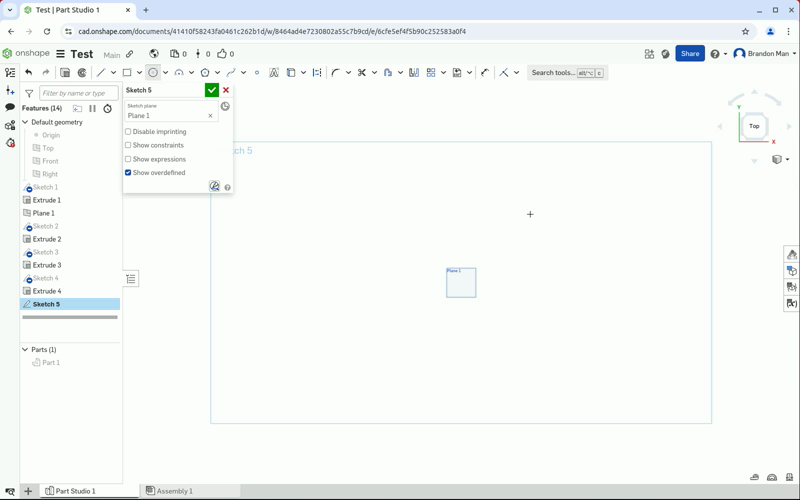
click(530, 213)
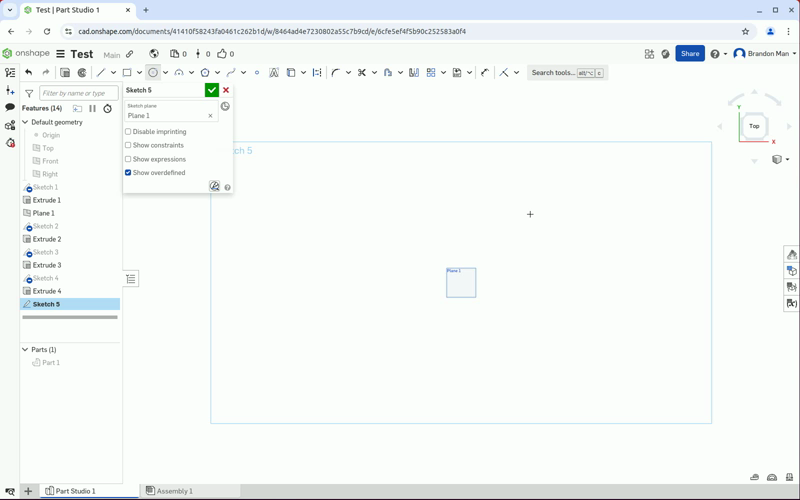
key_up(shift)
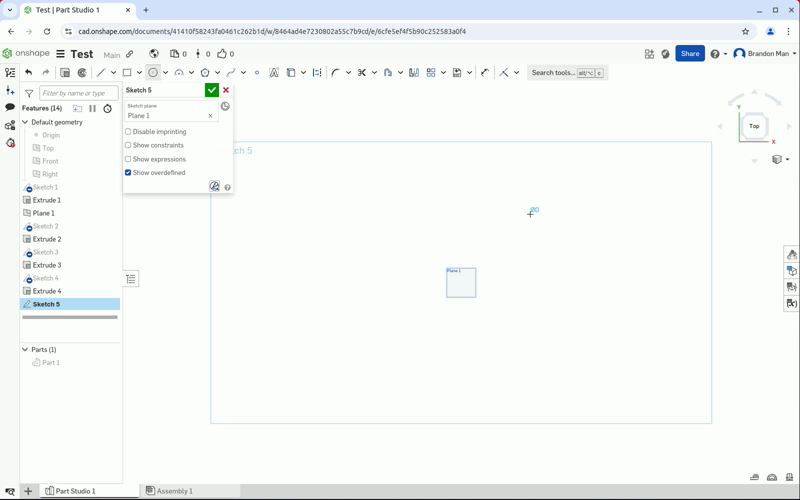
mouse_move(536, 213)
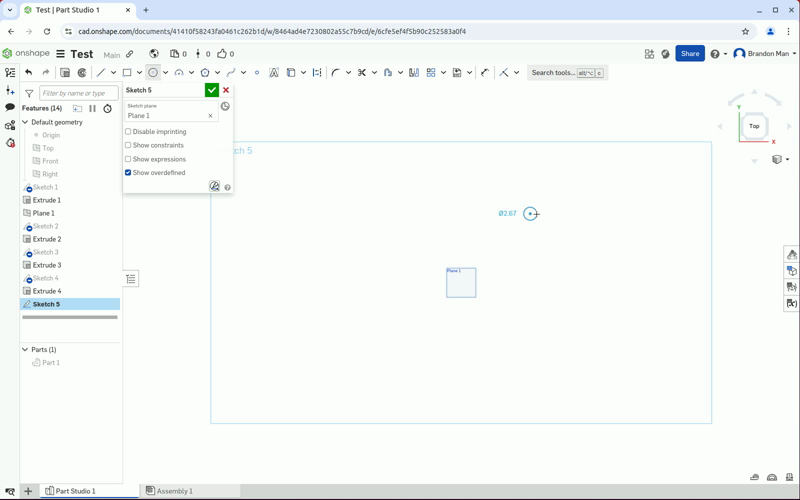
click(536, 213)
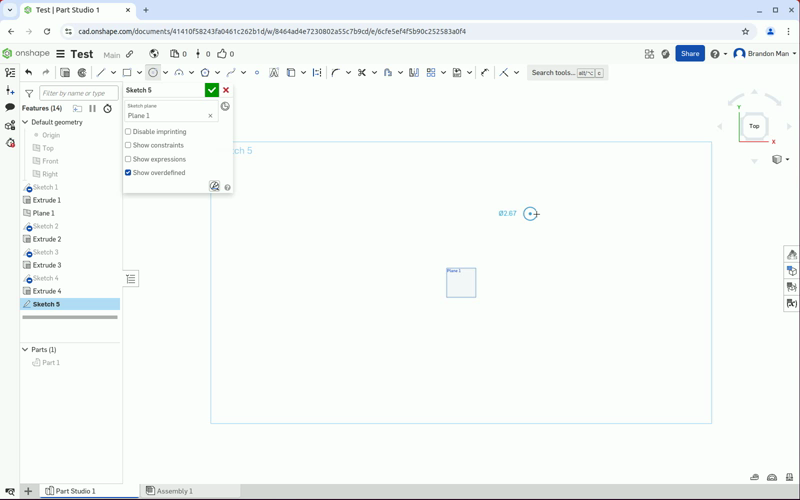
key(esc)
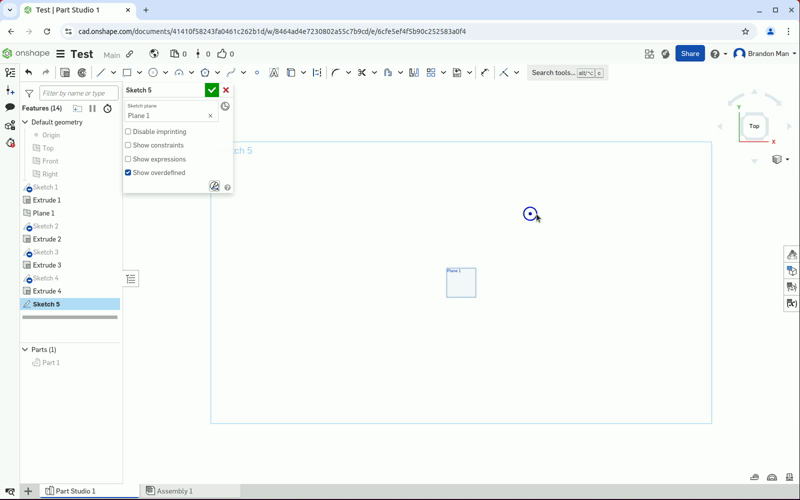
mouse_move(534, 210)
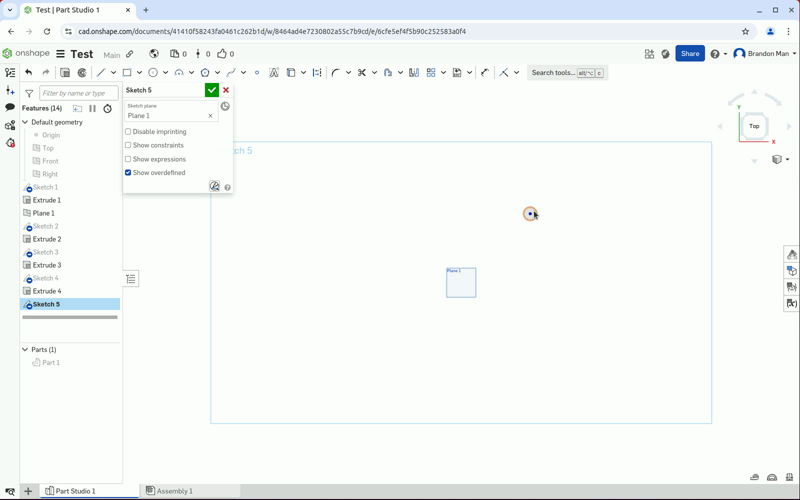
scroll(6)
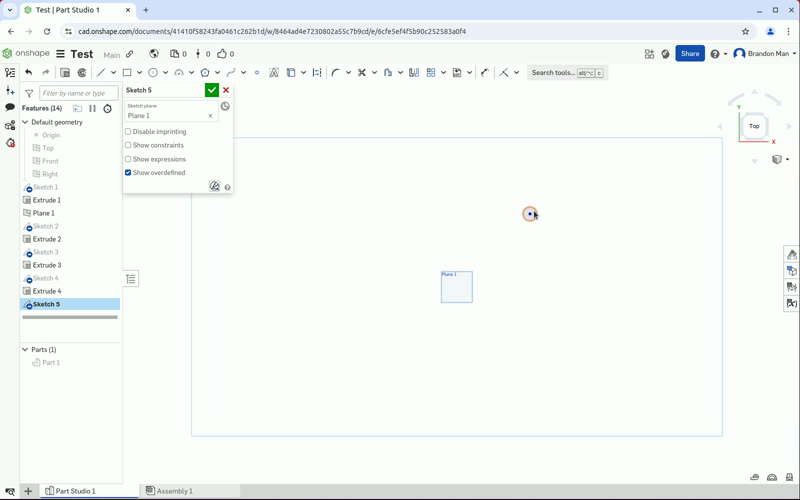
scroll(6)
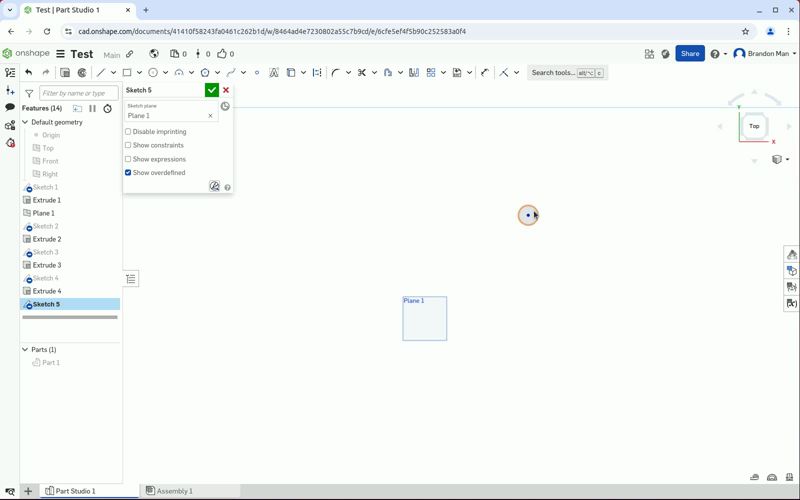
scroll(6)
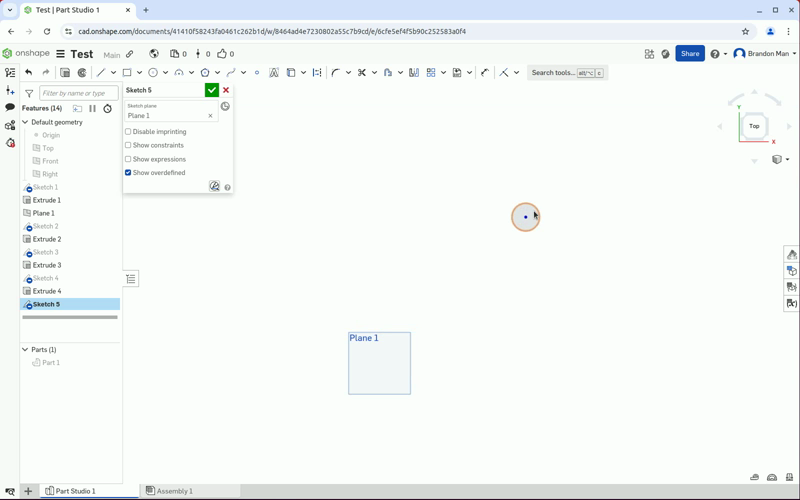
scroll(6)
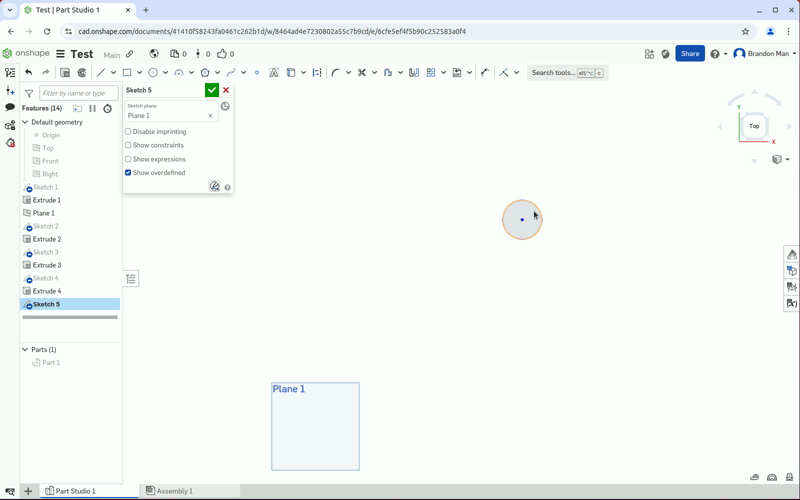
scroll(6)
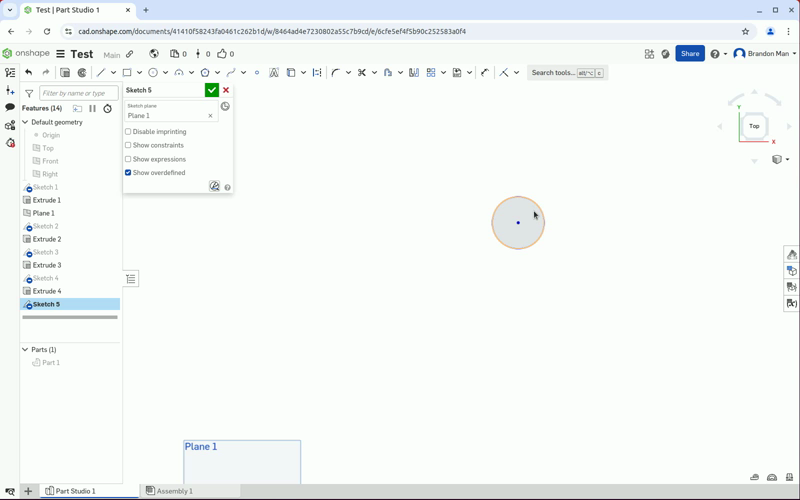
scroll(6)
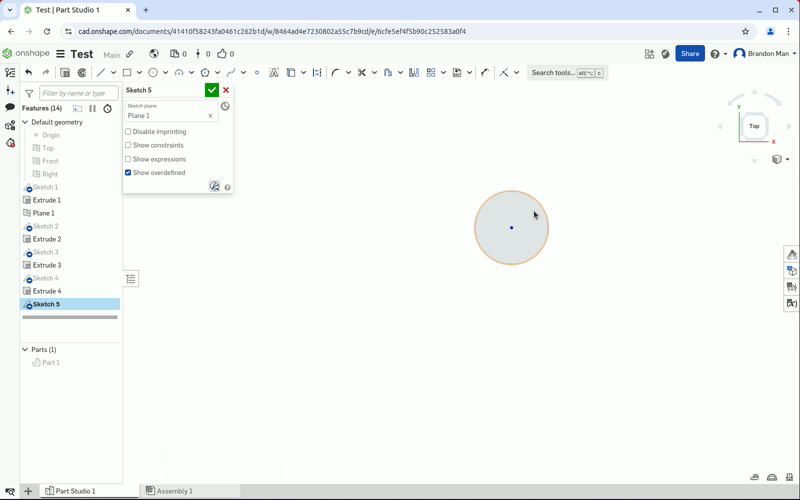
scroll(6)
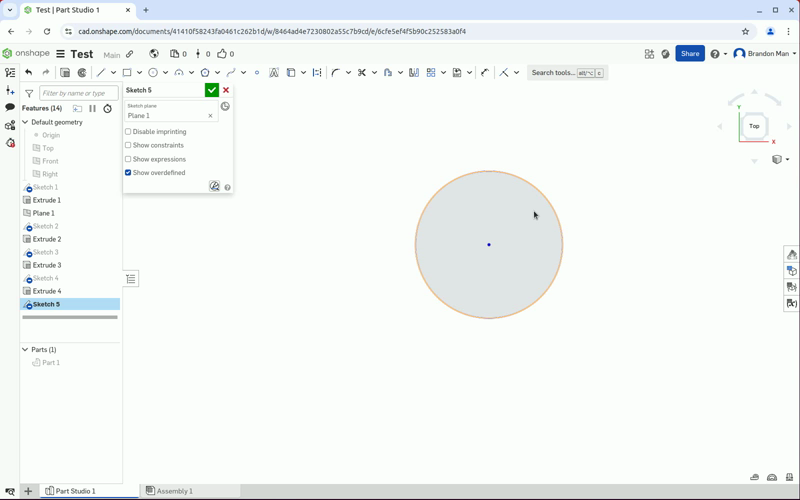
click(534, 210)
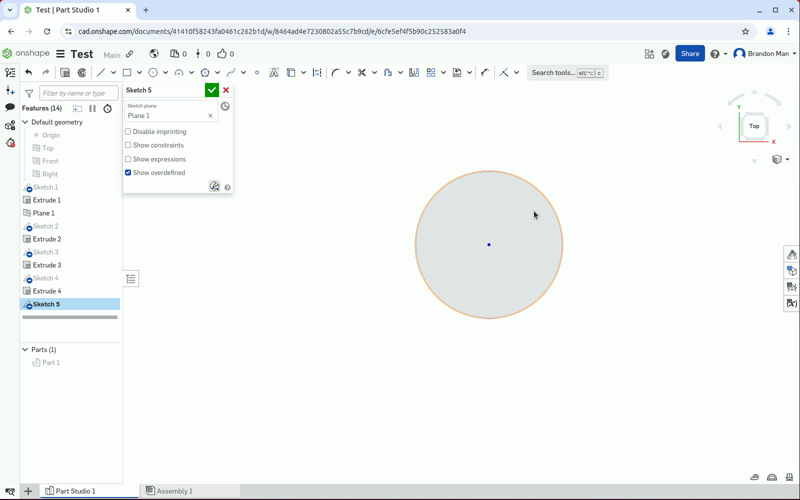
scroll(-6)
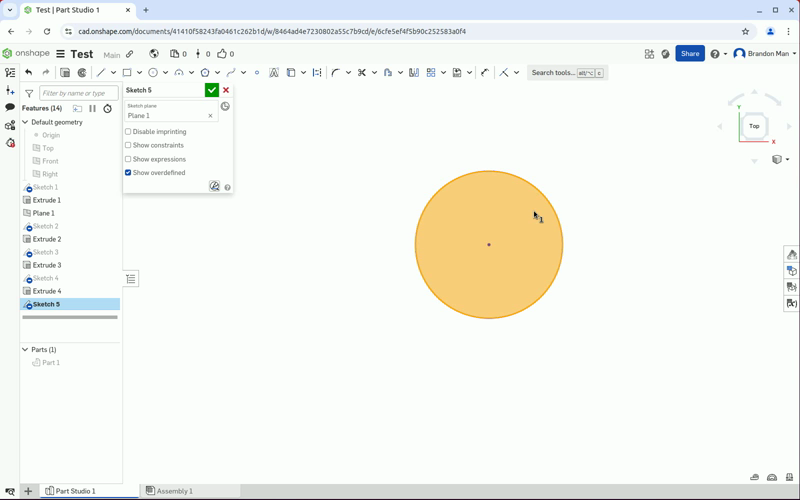
scroll(-6)
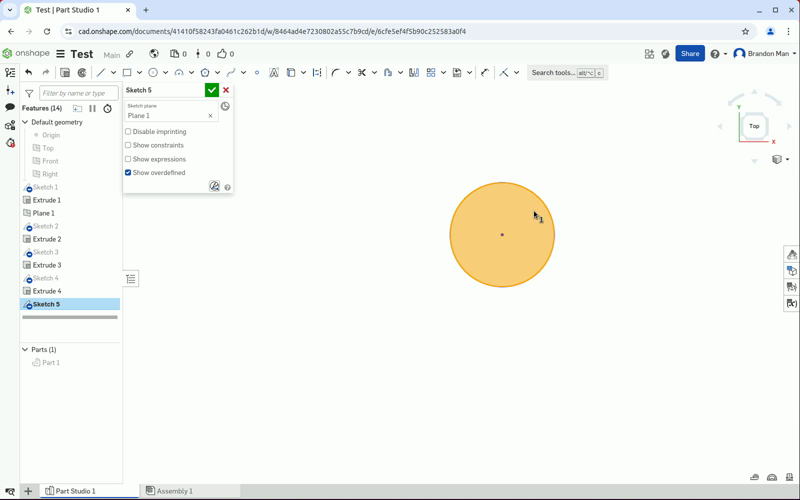
scroll(-6)
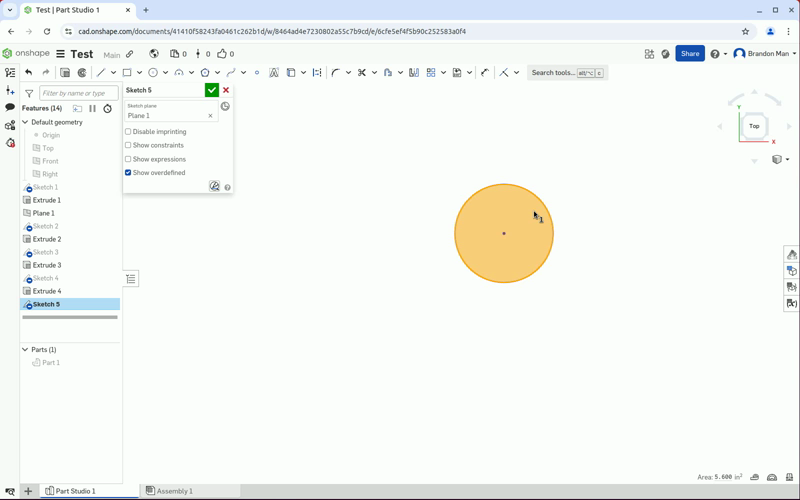
scroll(-6)
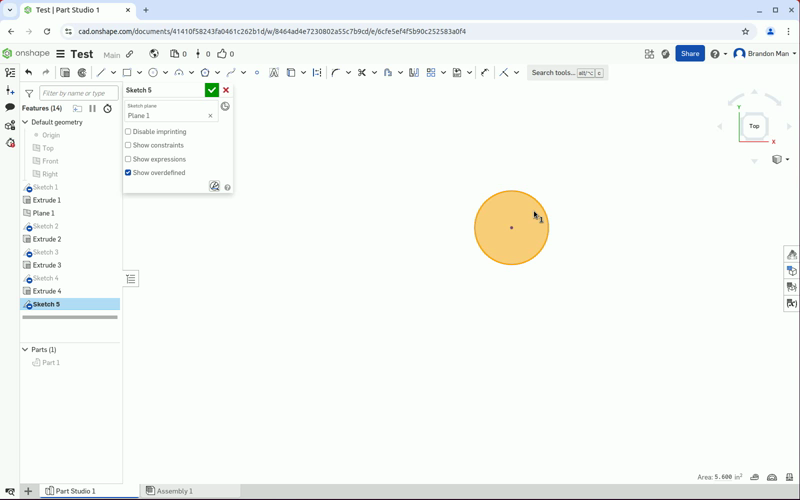
scroll(-6)
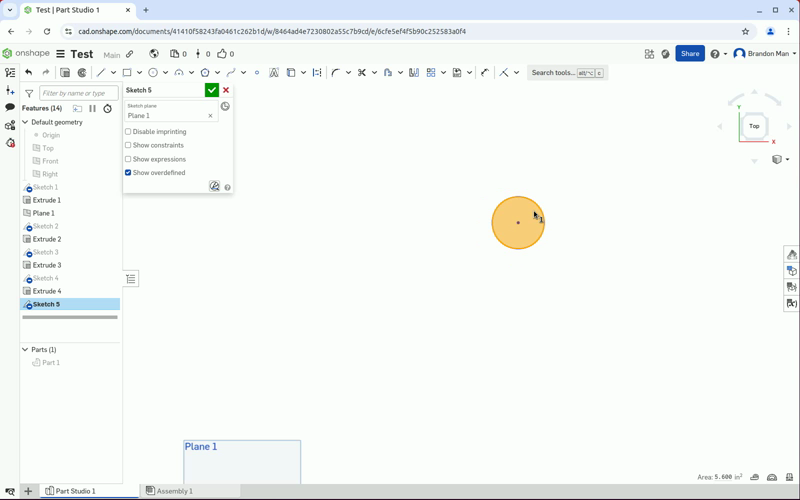
scroll(-6)
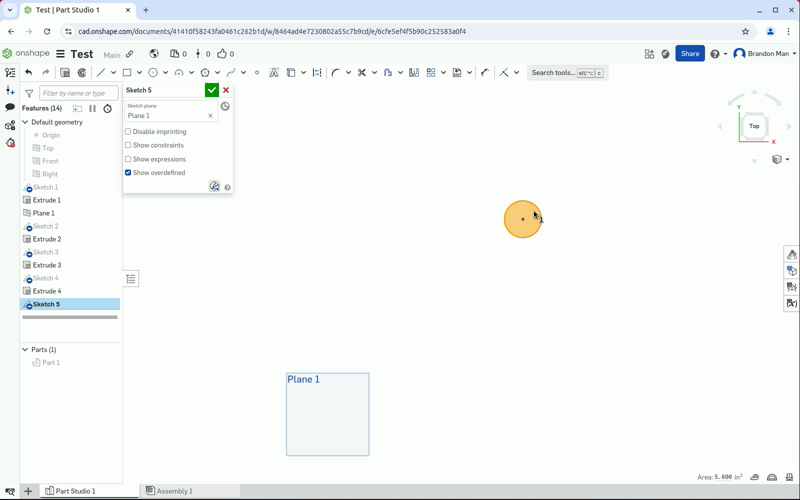
scroll(-6)
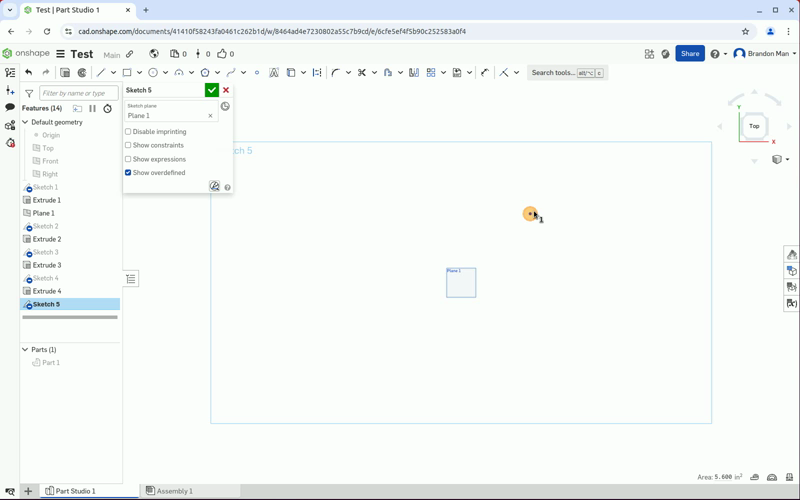
mouse_move(73, 352)
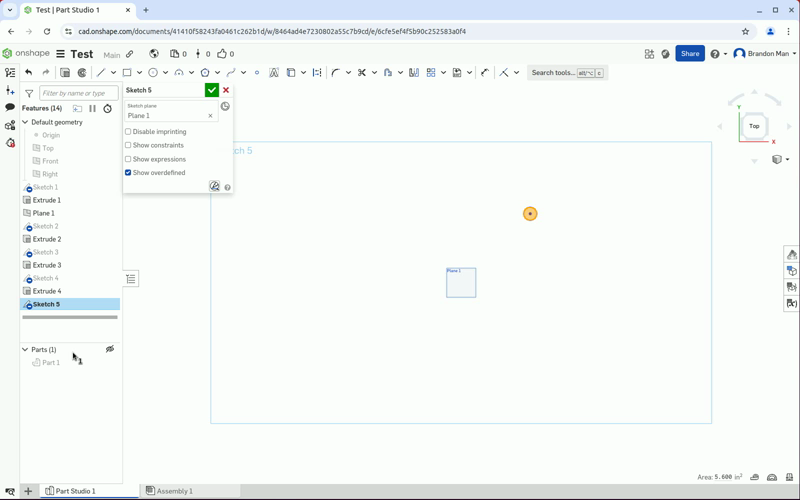
key(shift+y)
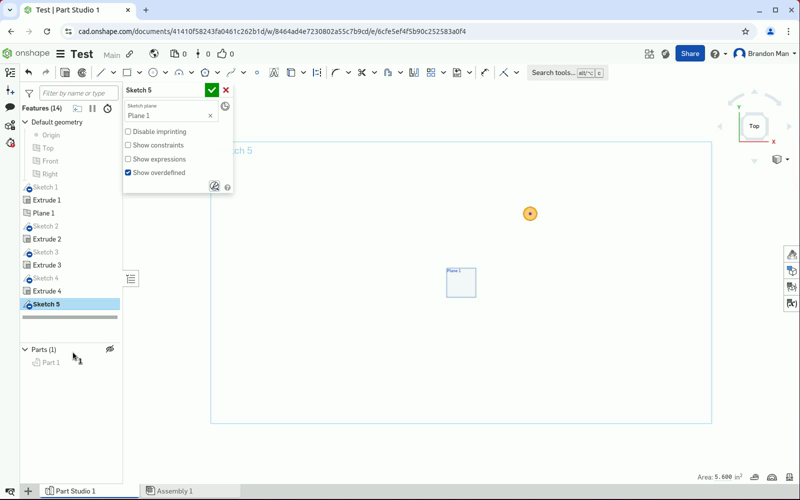
key(shift+e)
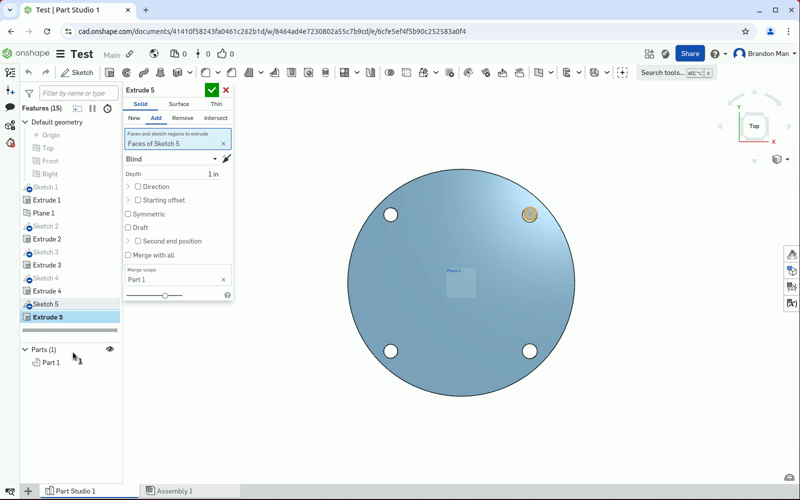
mouse_move(143, 106)
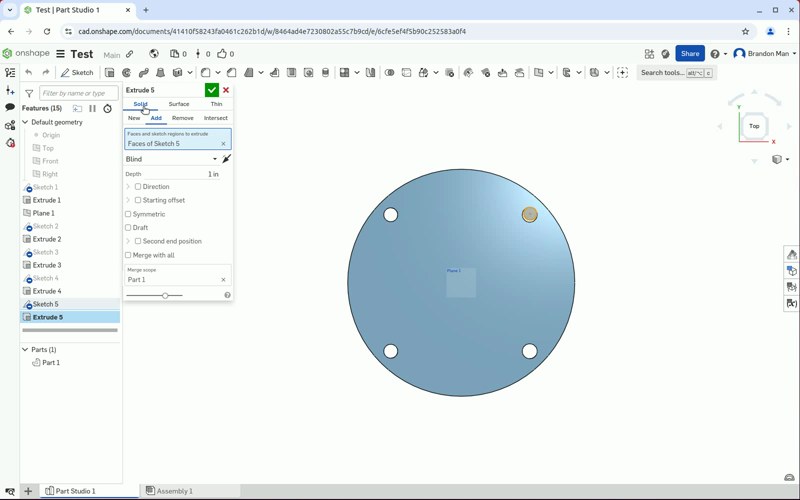
click(143, 106)
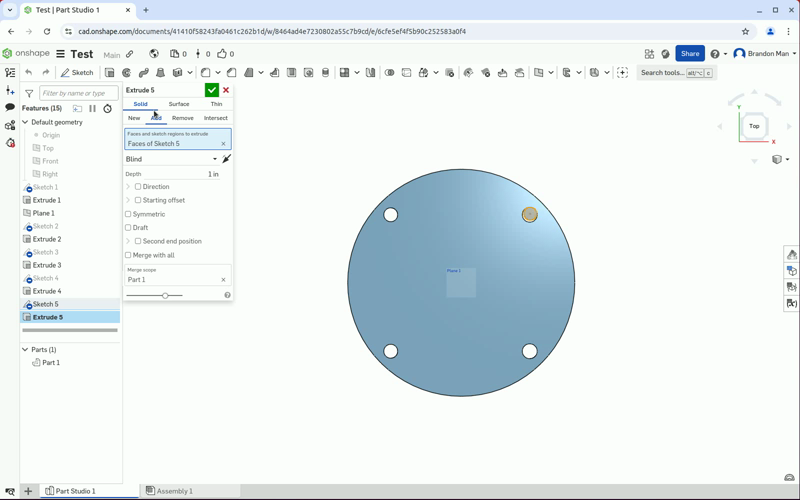
mouse_move(186, 120)
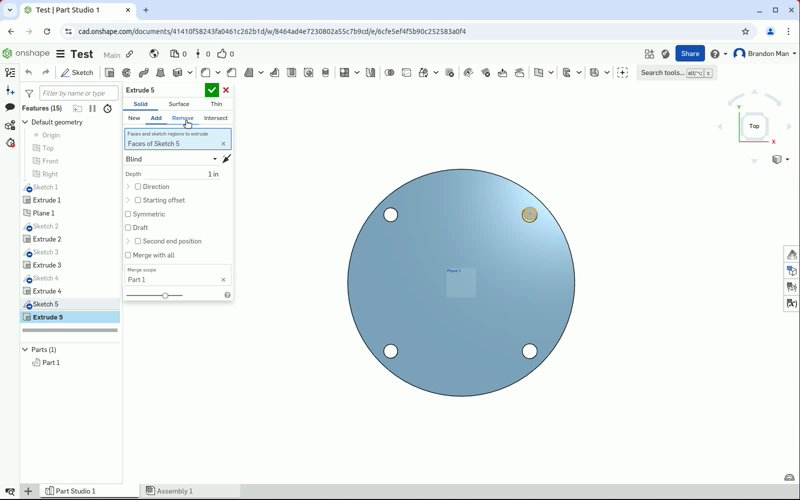
click(186, 120)
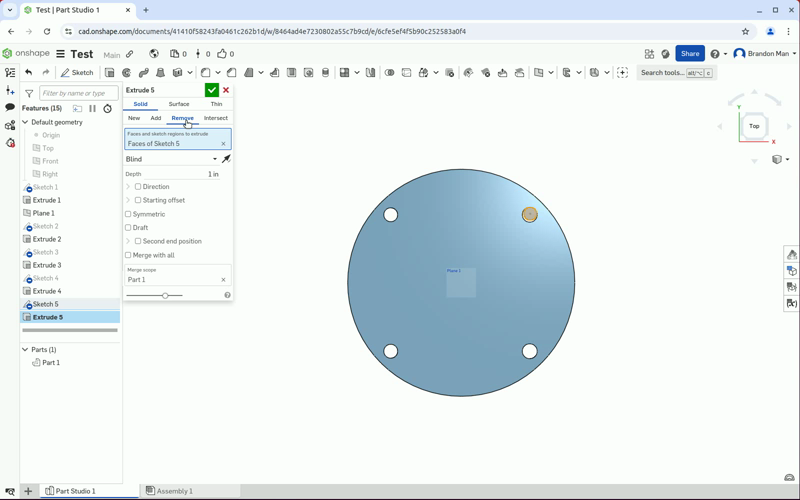
key(tab, 4)
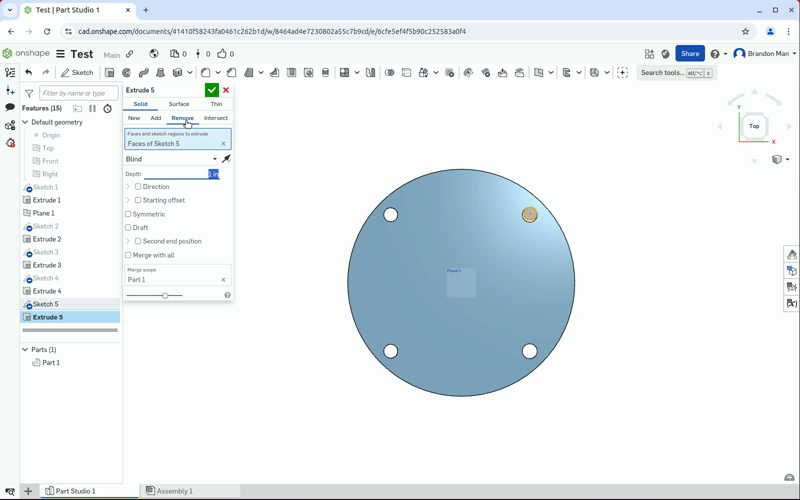
text(0.722)
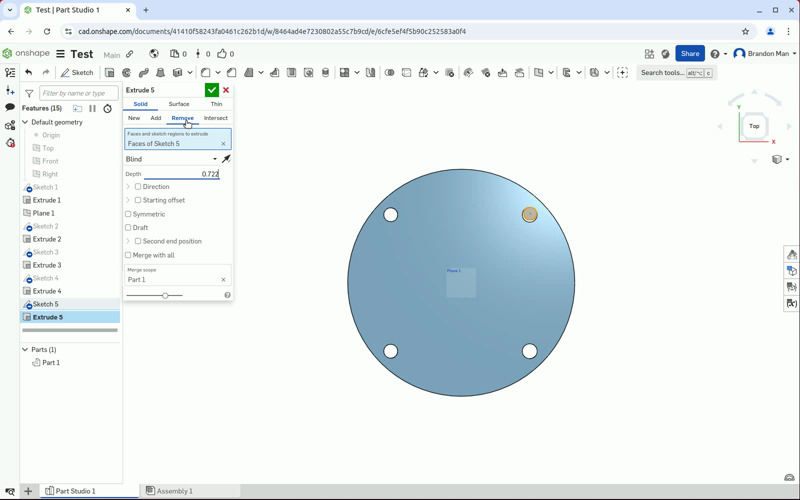
key(tab, 6)
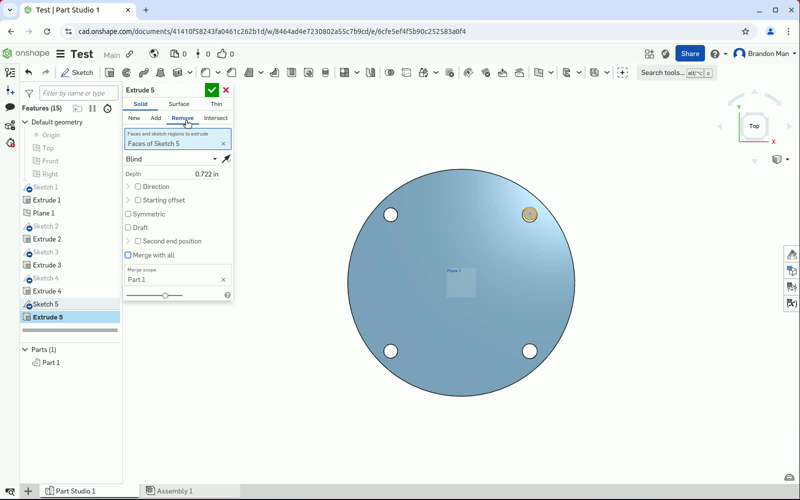
key(space)
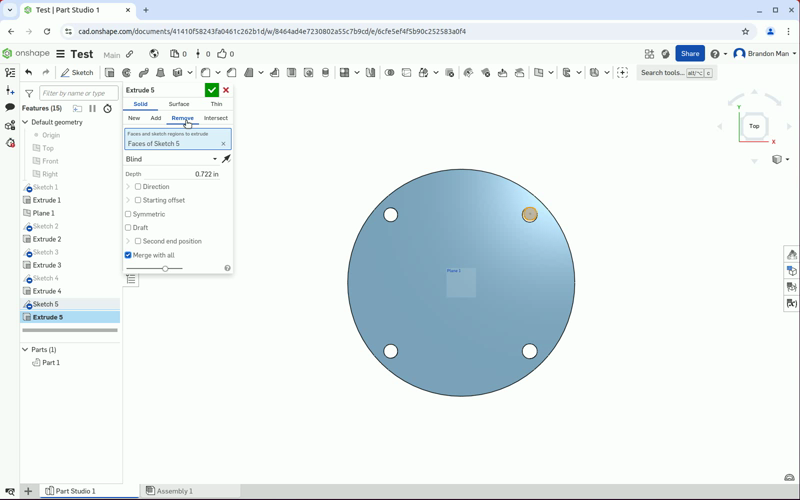
key(enter)
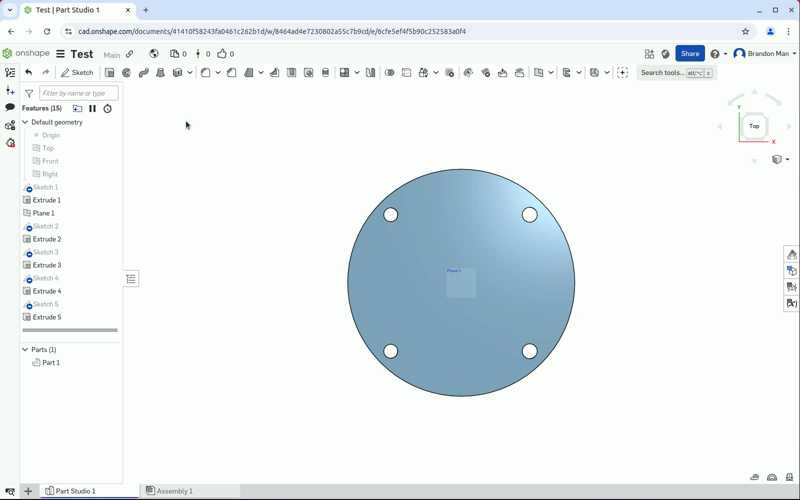
key(shift+h)
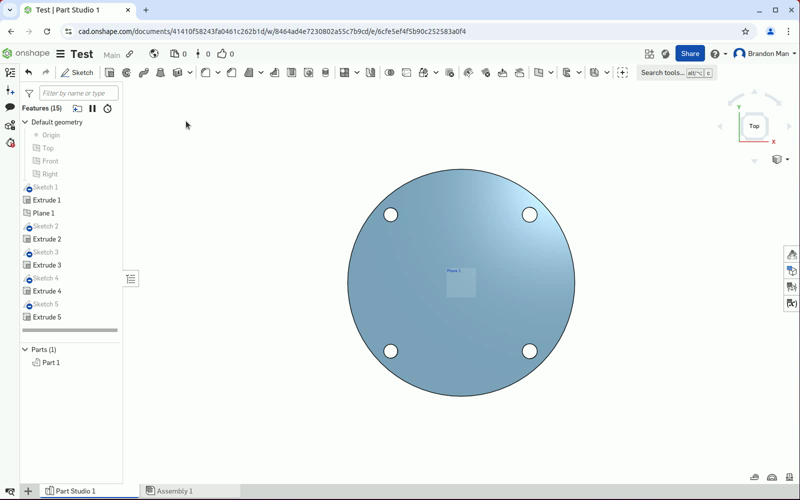
key(shift+h)
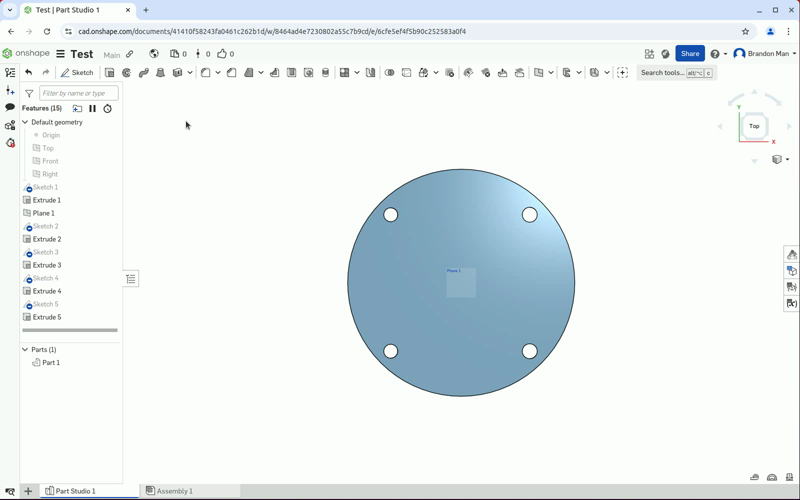
mouse_move(73, 189)
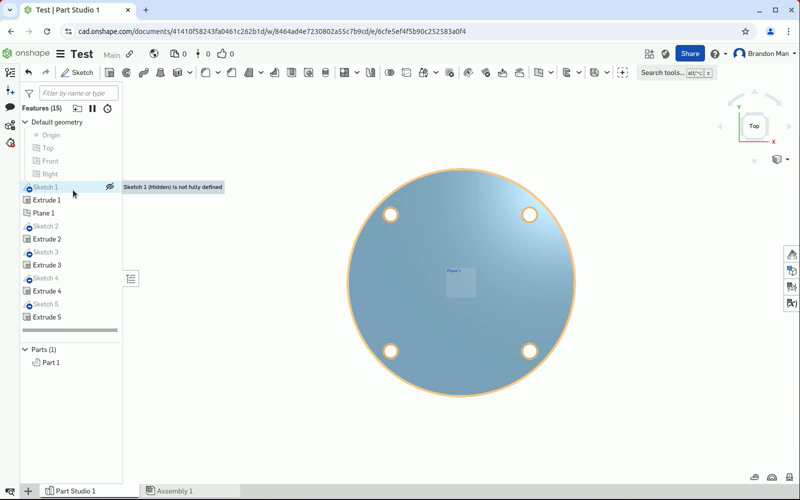
click(73, 189)
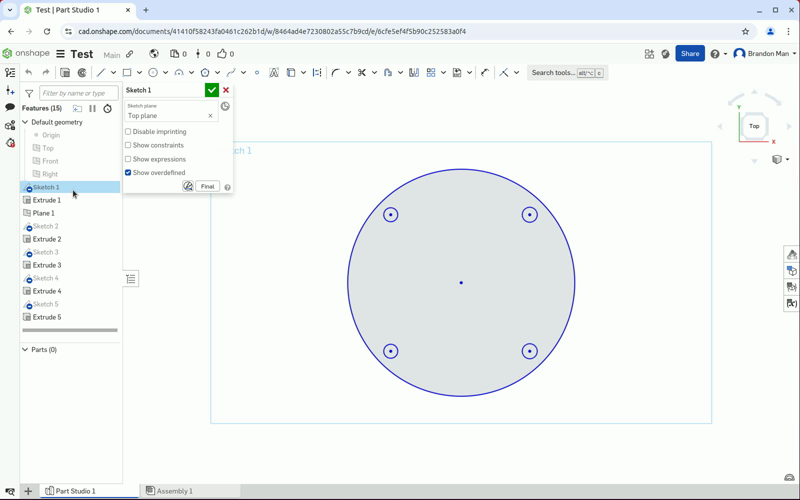
mouse_move(229, 92)
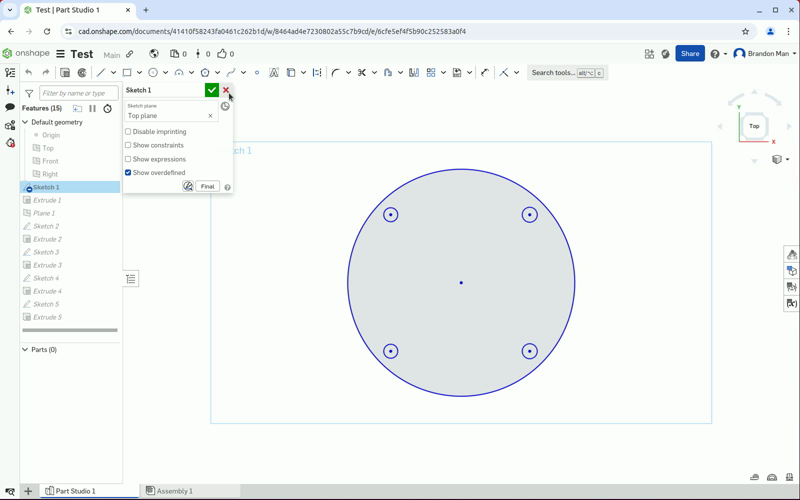
click(229, 92)
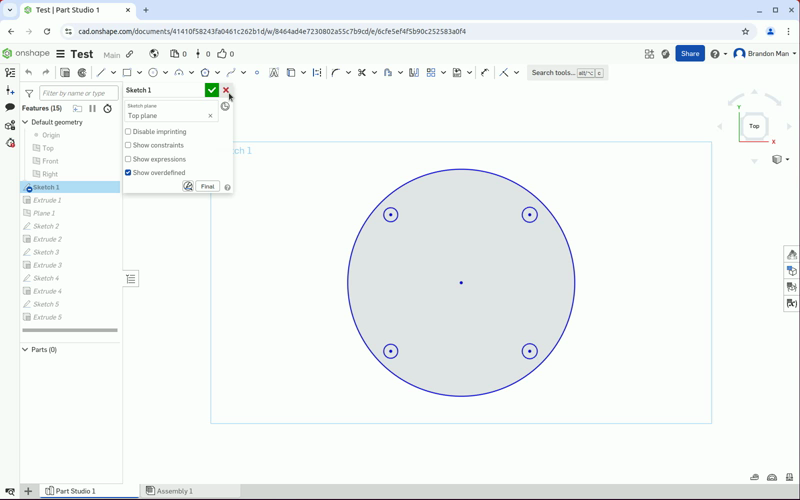
key(shift+s)
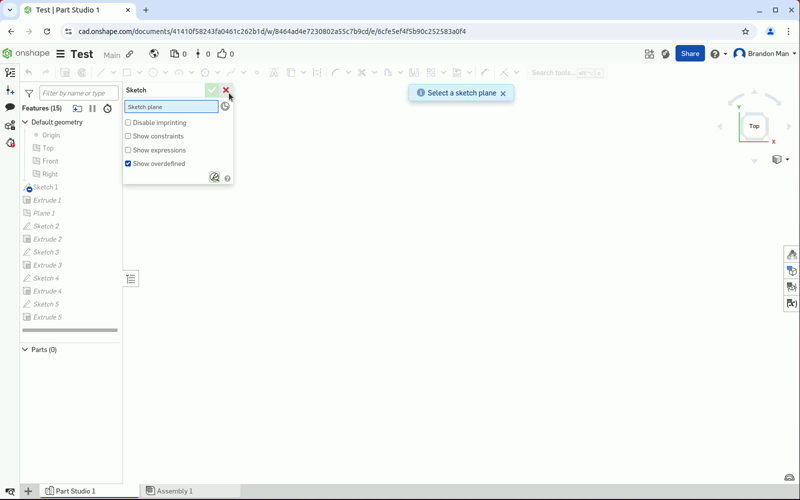
mouse_move(73, 215)
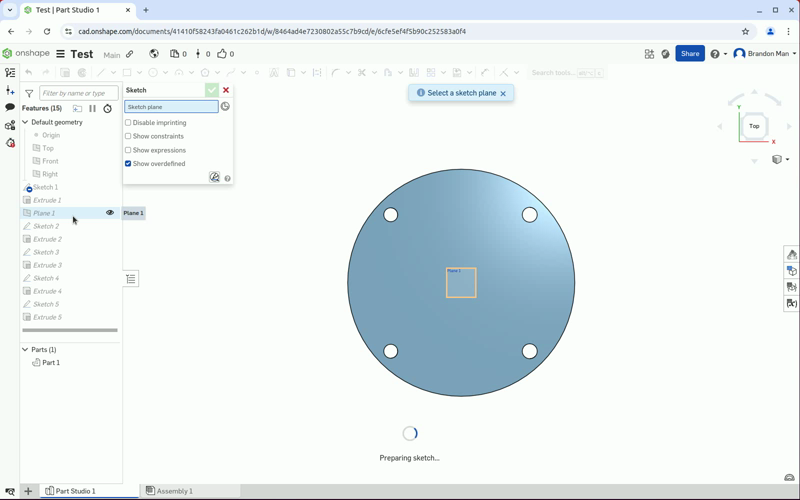
click(73, 215)
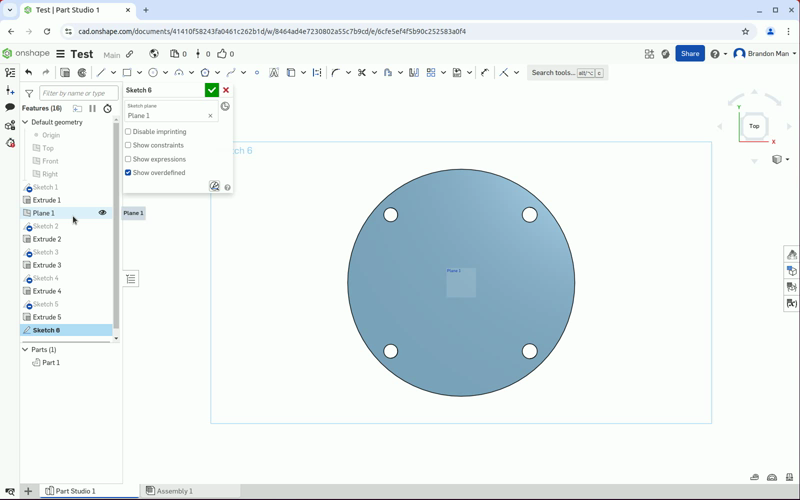
mouse_move(73, 352)
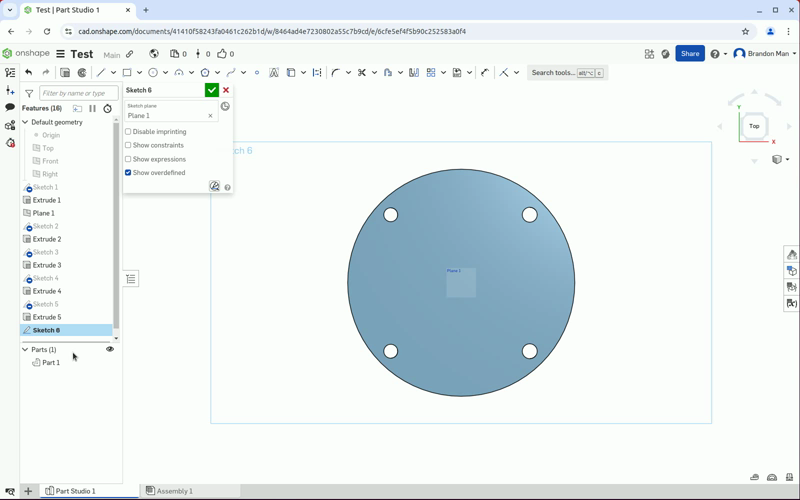
key(y)
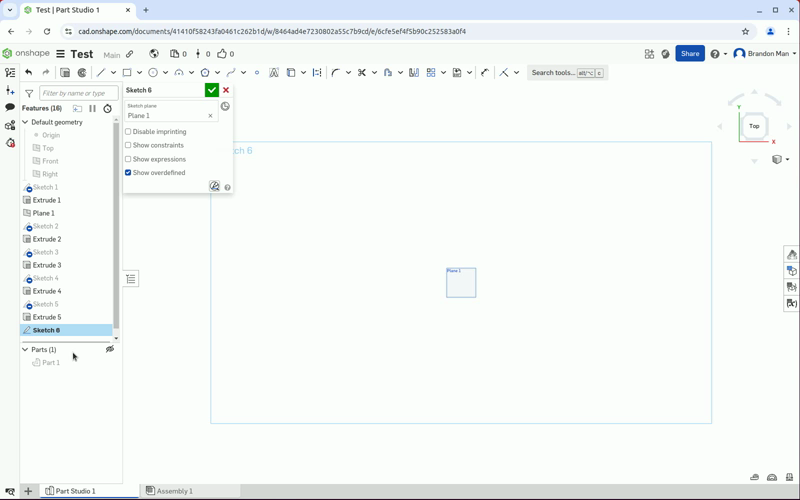
key(c)
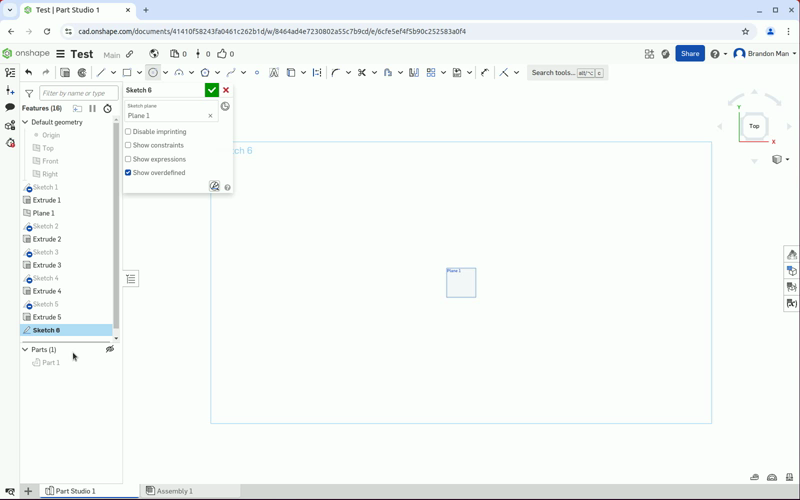
key_down(shift)
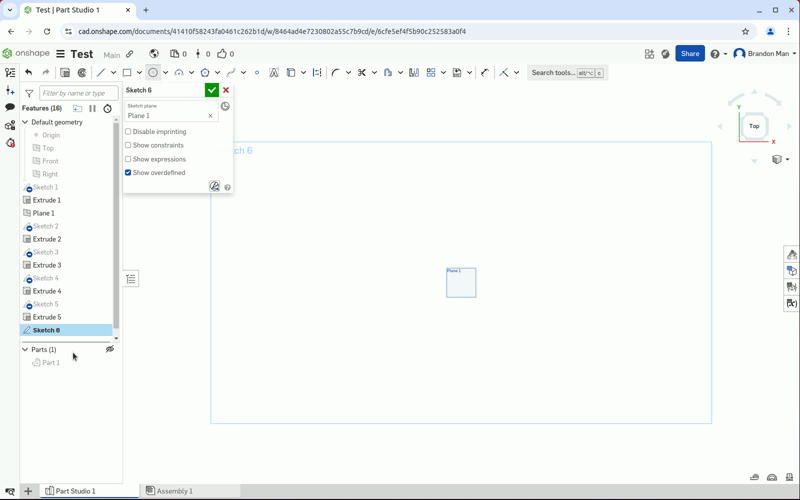
mouse_move(392, 213)
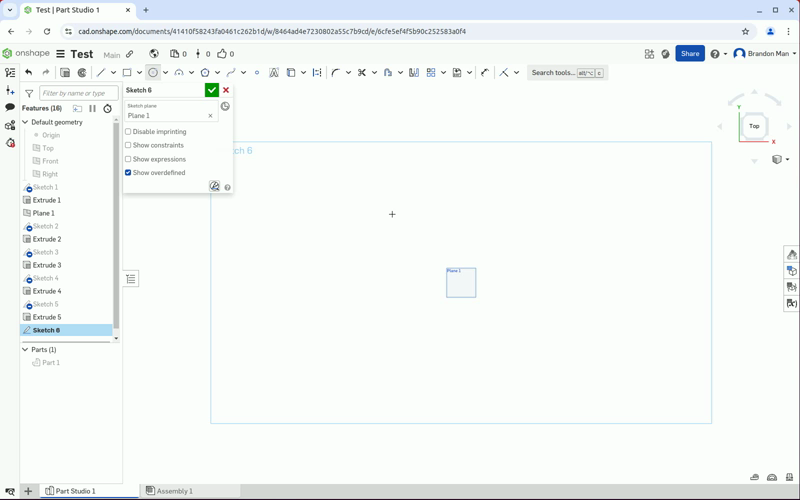
click(392, 213)
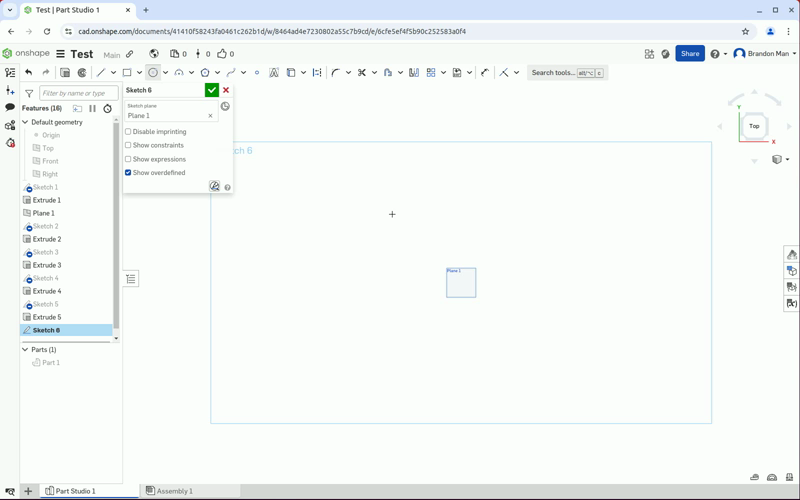
key_up(shift)
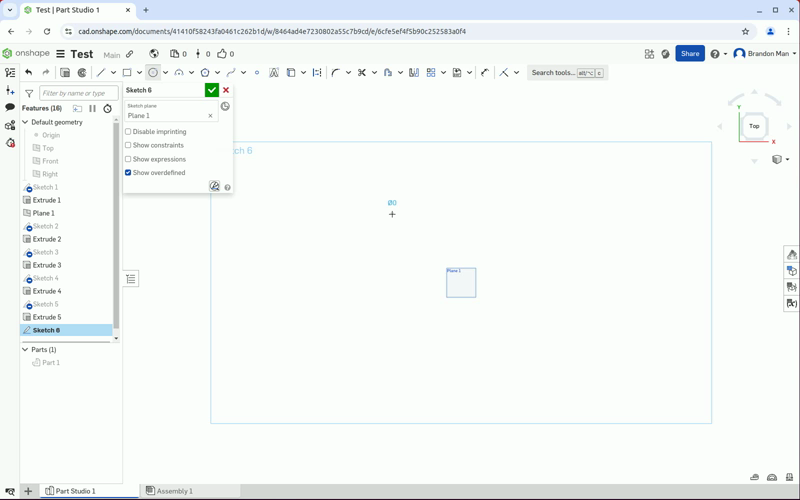
mouse_move(404, 213)
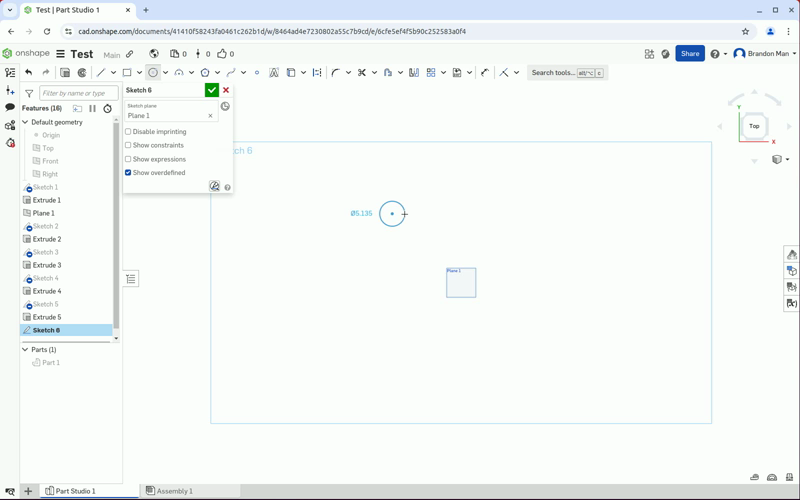
click(404, 213)
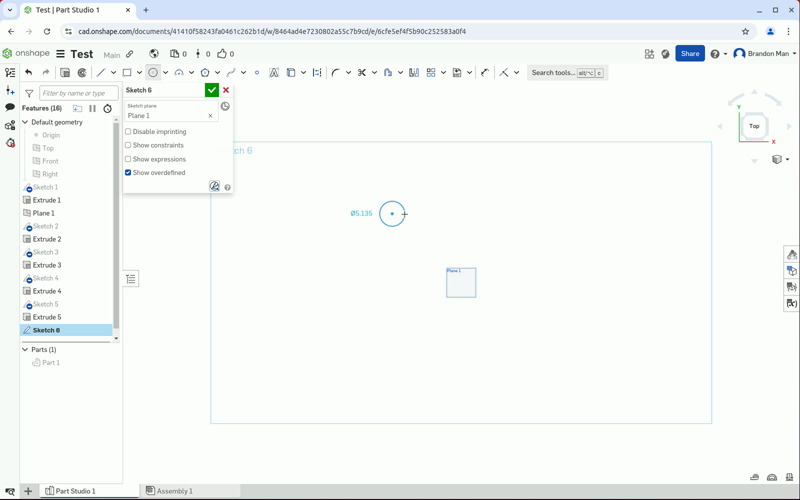
key(esc)
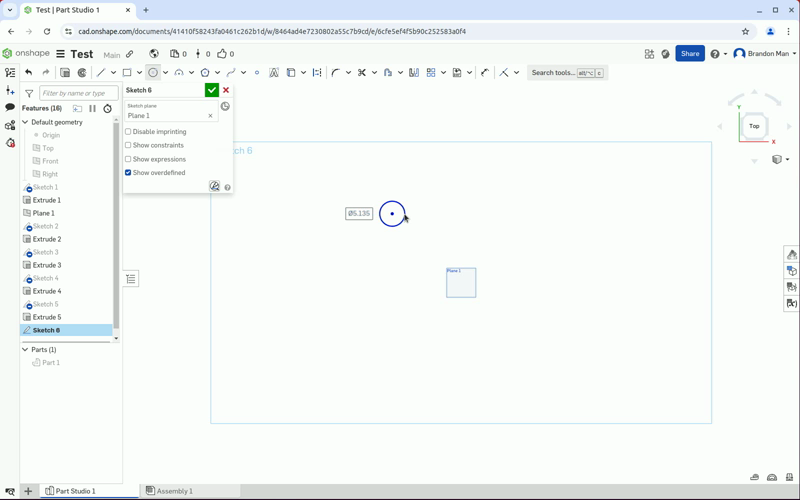
key(c)
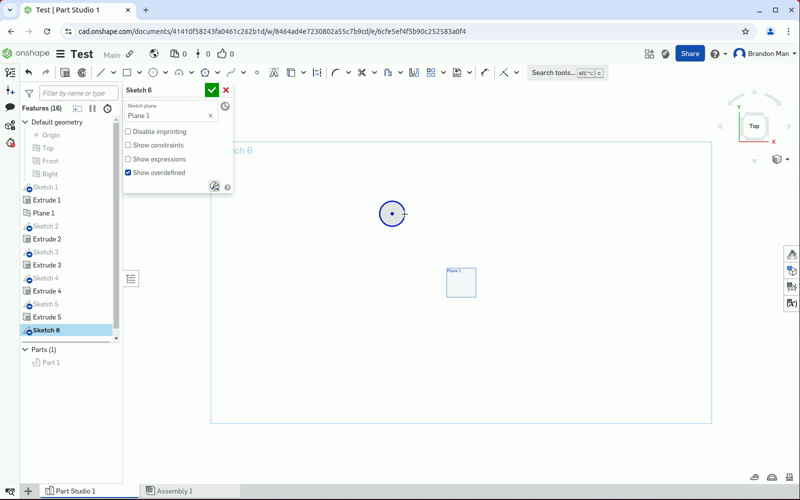
key_down(shift)
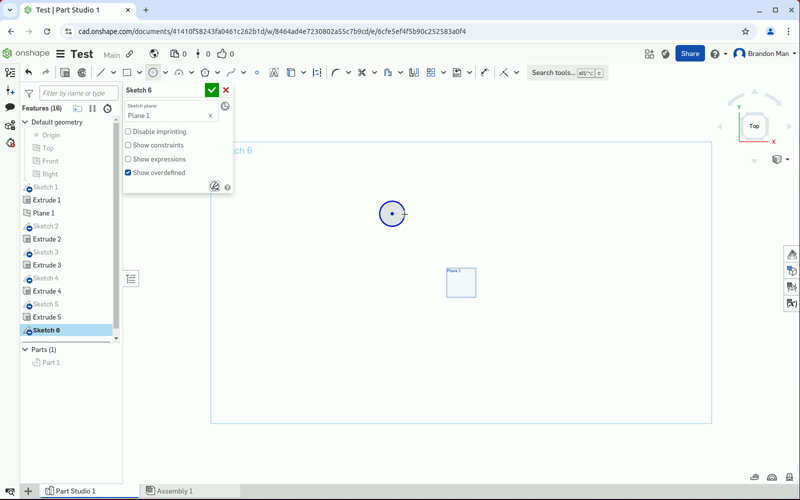
mouse_move(392, 213)
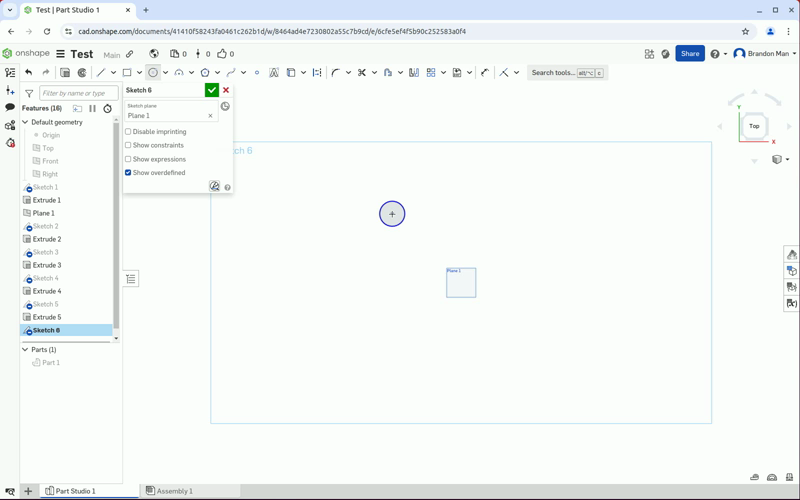
click(392, 213)
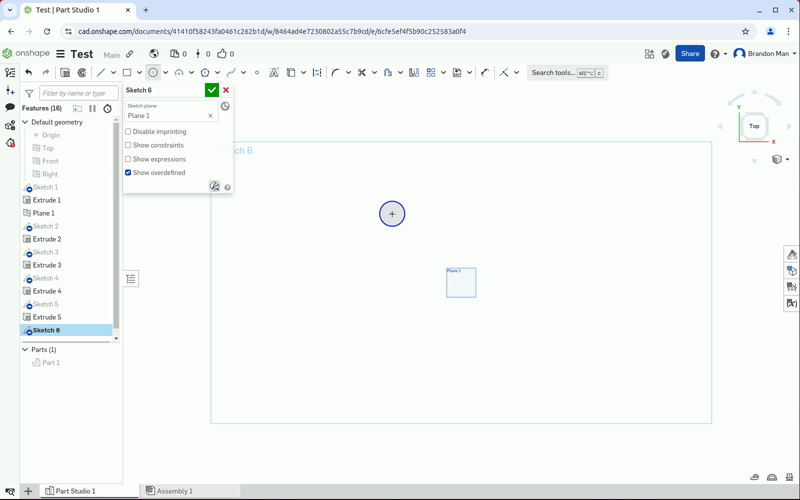
key_up(shift)
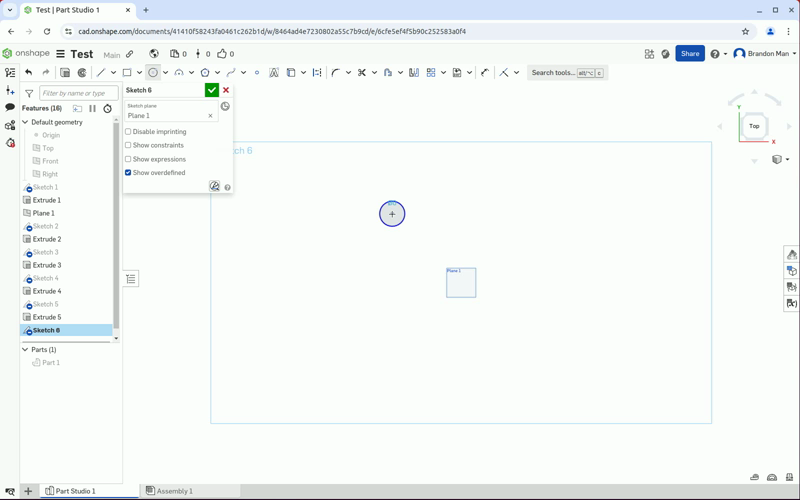
mouse_move(398, 213)
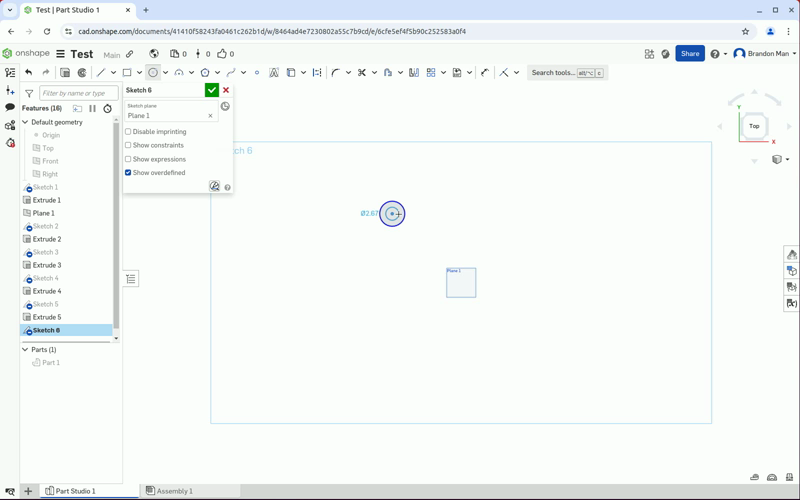
click(398, 213)
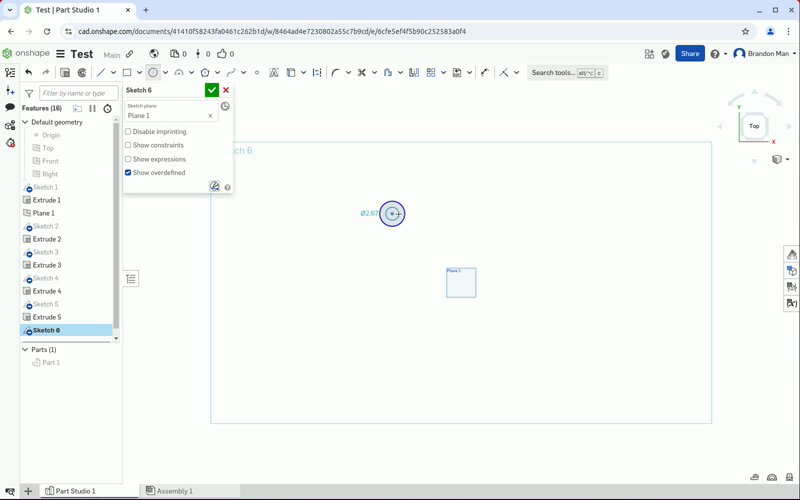
key(esc)
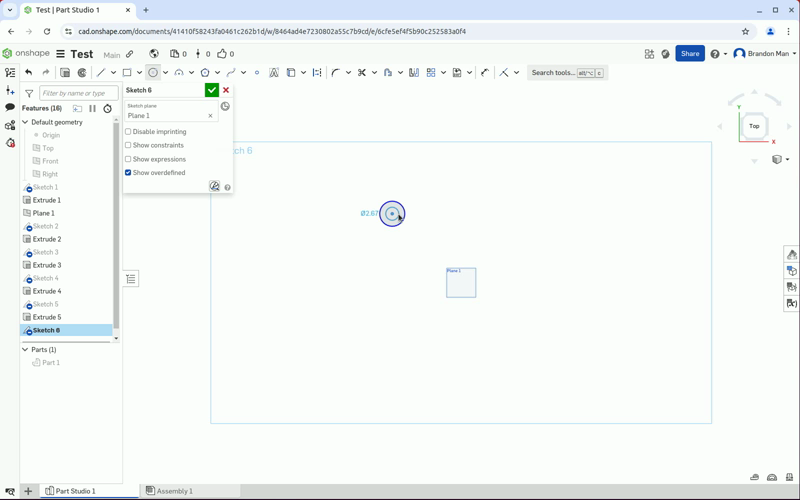
mouse_move(388, 204)
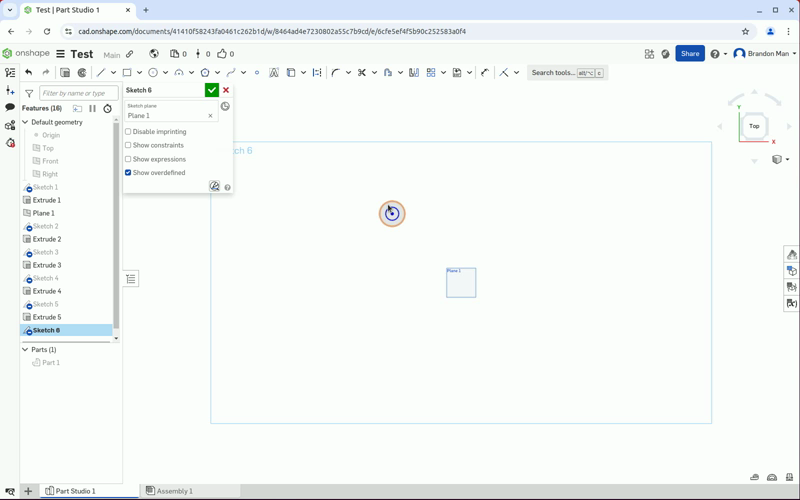
scroll(6)
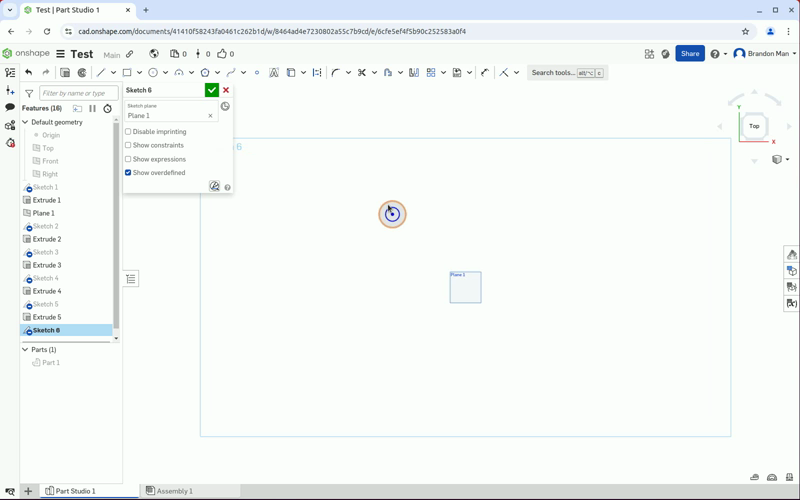
scroll(6)
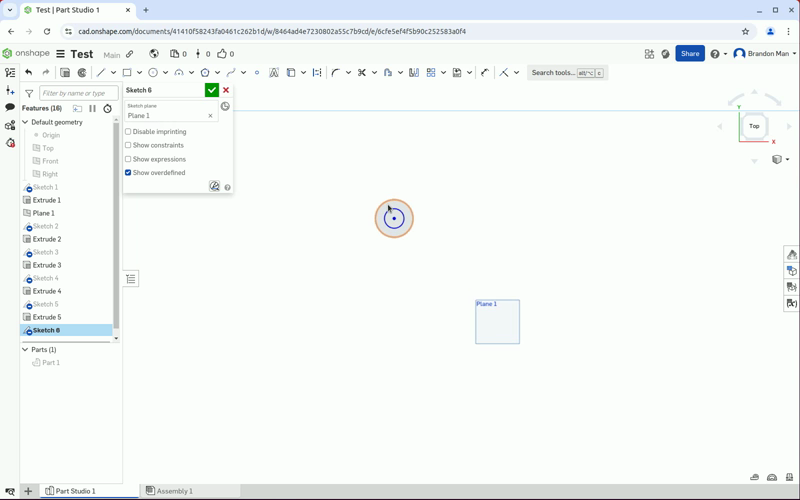
scroll(6)
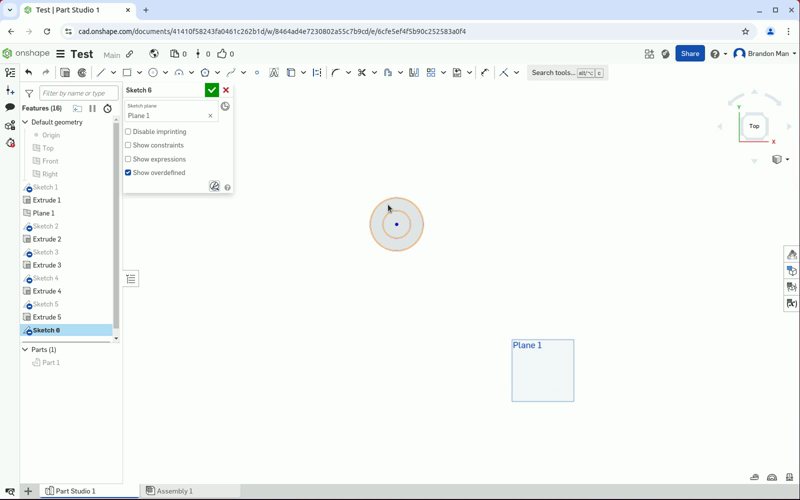
scroll(6)
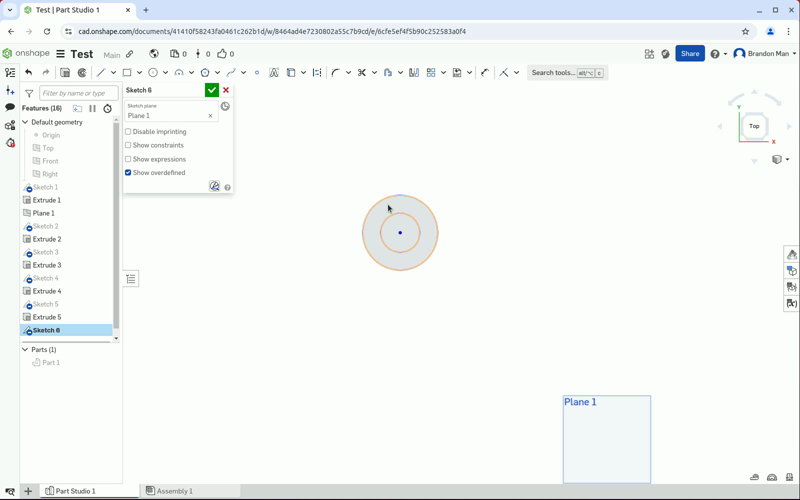
scroll(6)
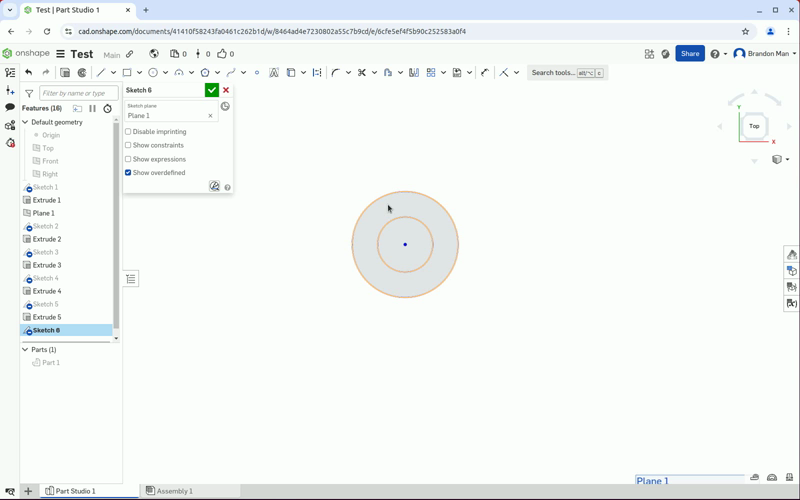
scroll(6)
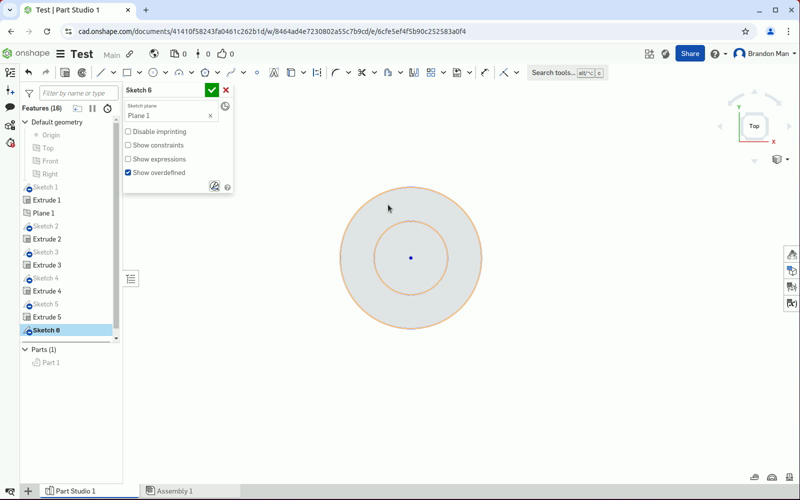
scroll(6)
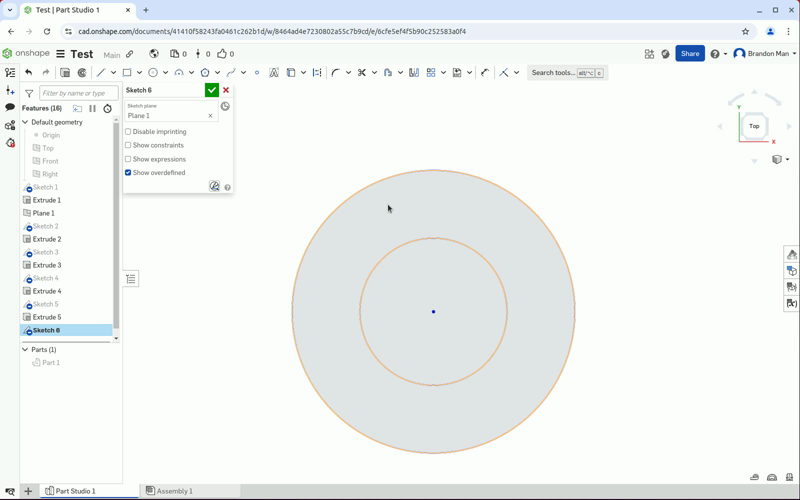
click(388, 204)
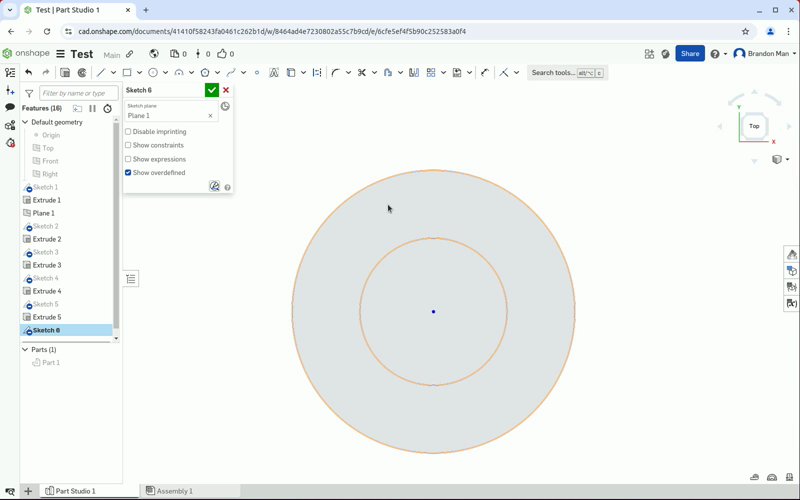
scroll(-6)
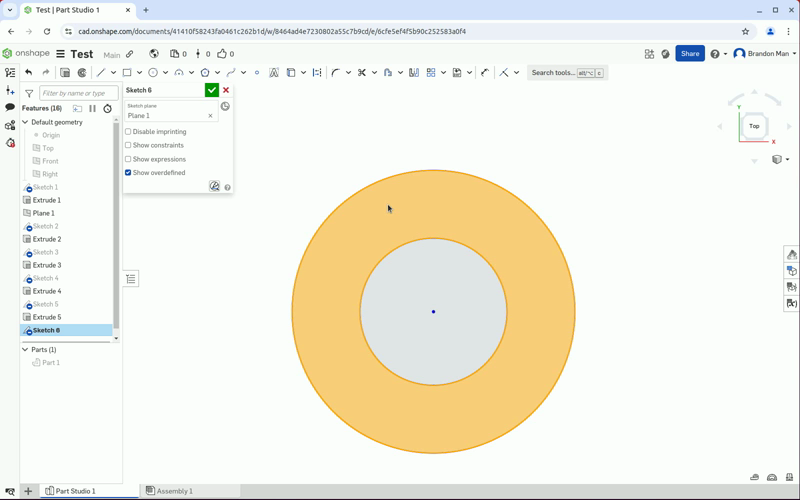
scroll(-6)
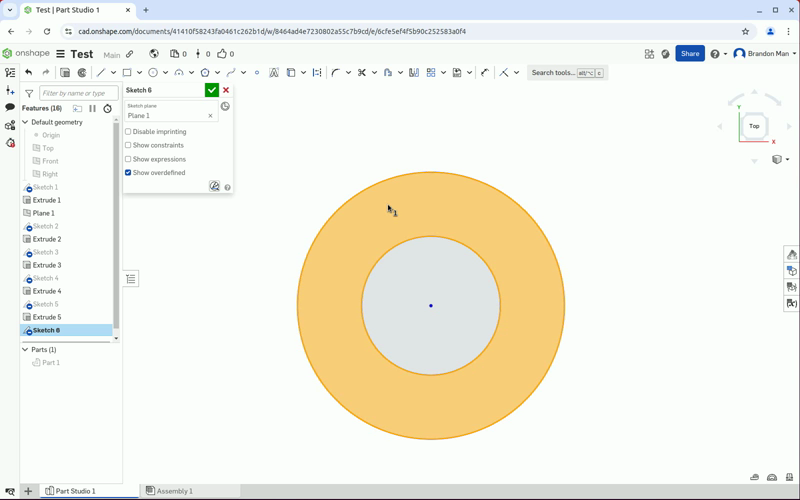
scroll(-6)
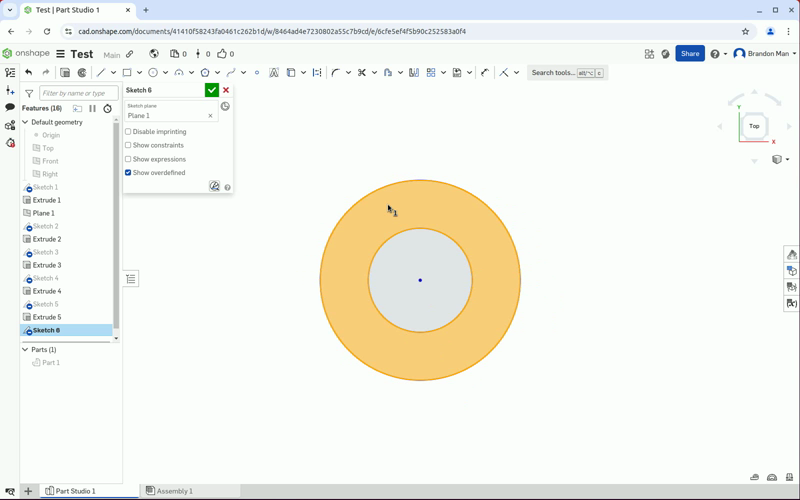
scroll(-6)
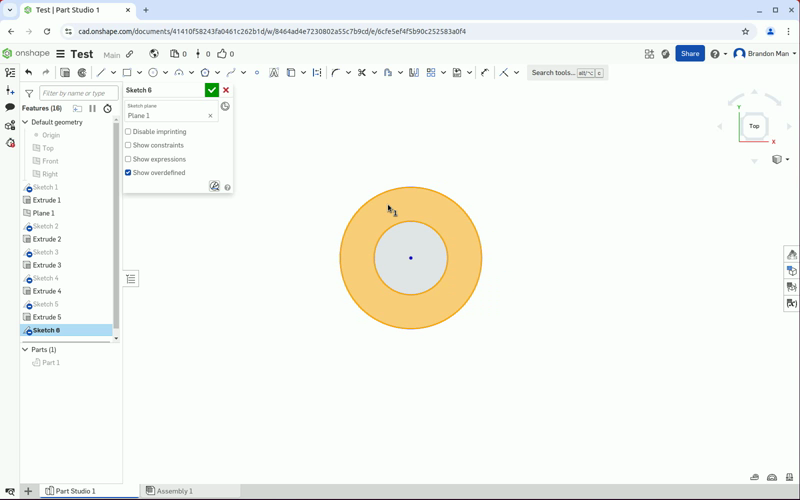
scroll(-6)
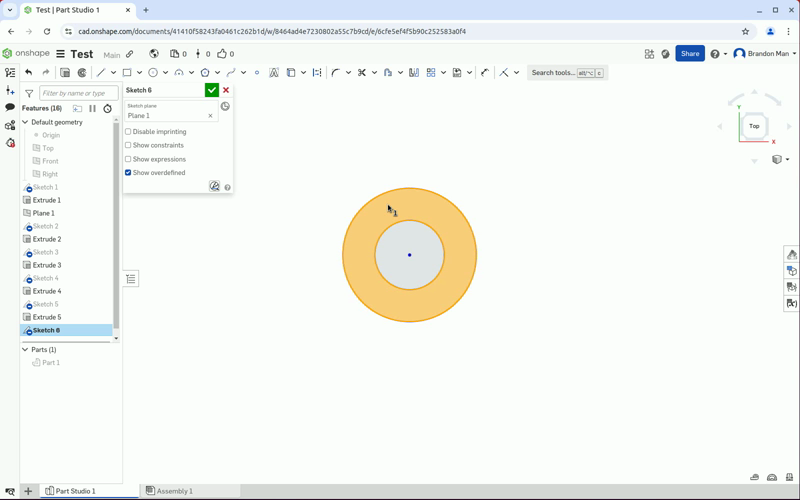
scroll(-6)
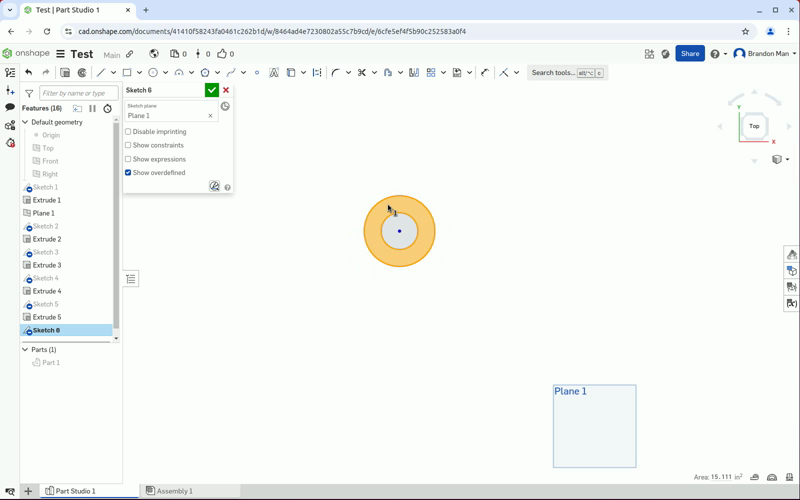
scroll(-6)
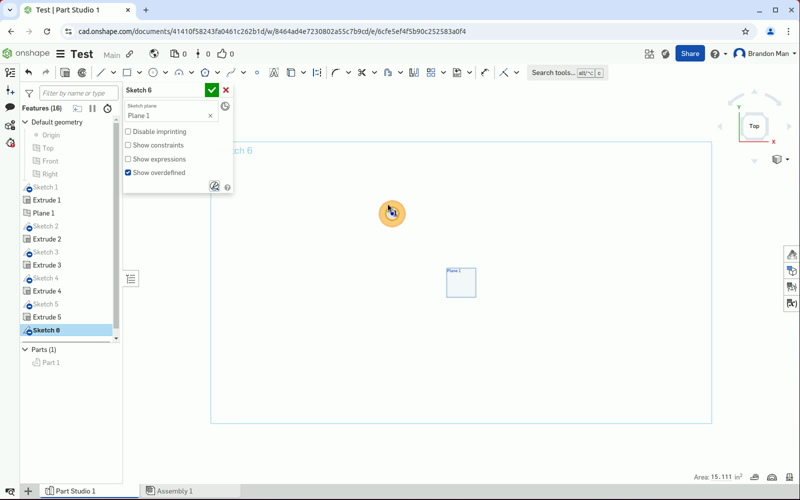
mouse_move(73, 352)
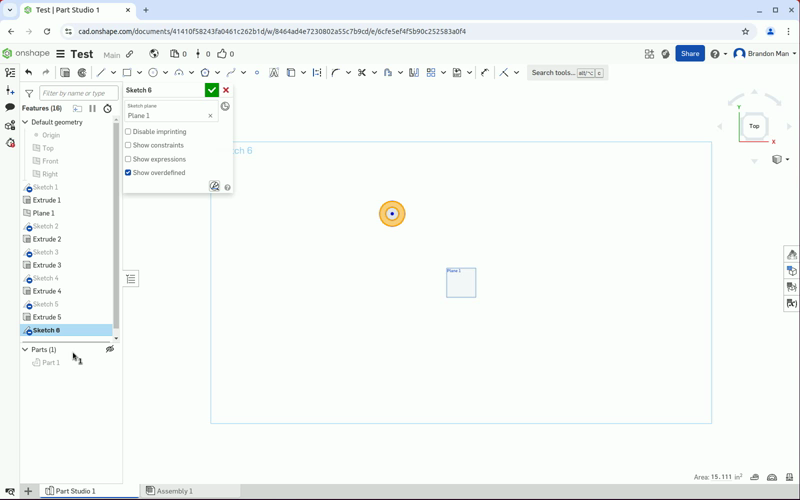
key(shift+y)
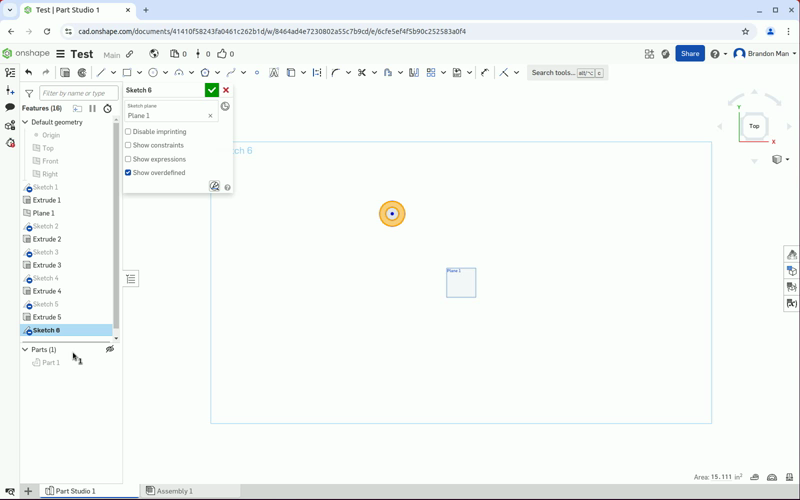
key(shift+e)
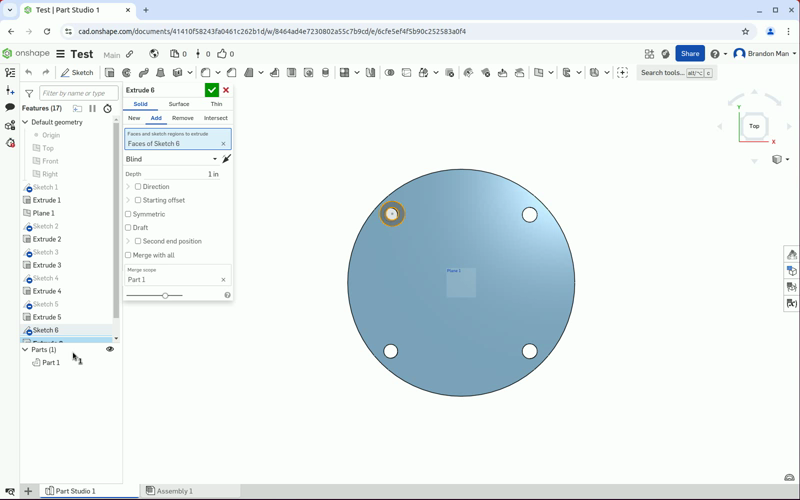
mouse_move(143, 106)
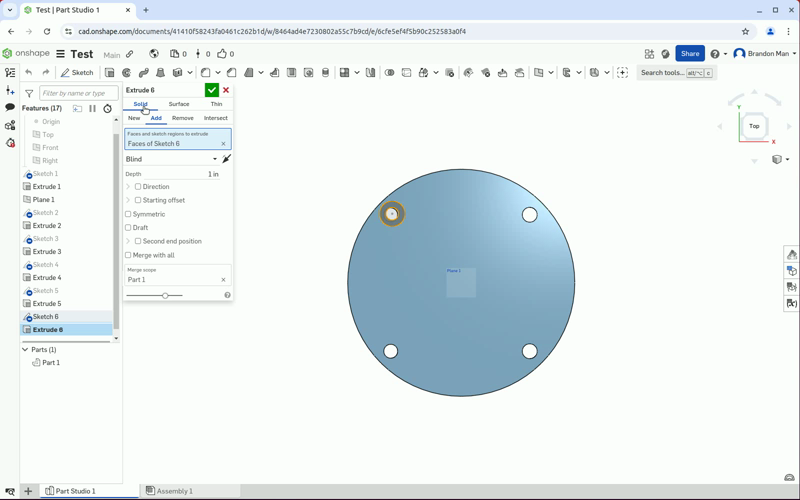
click(143, 106)
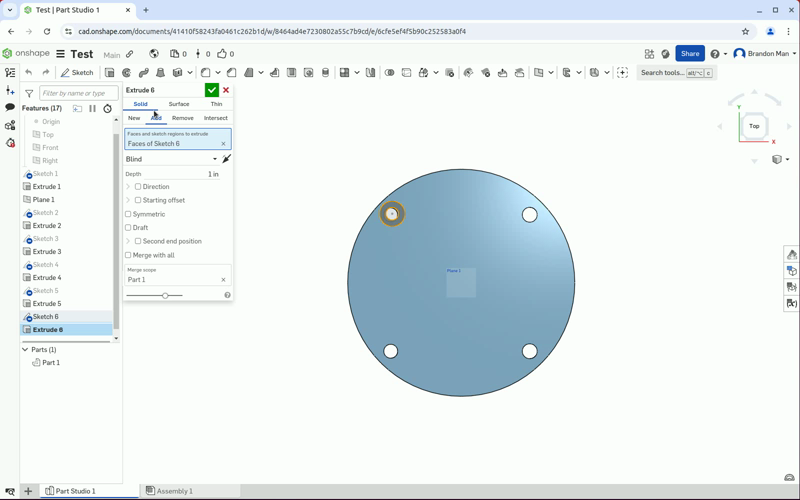
mouse_move(186, 120)
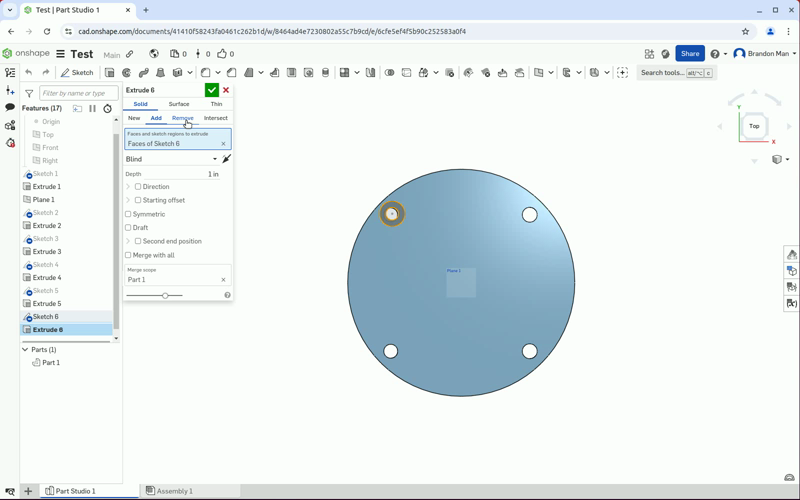
click(186, 120)
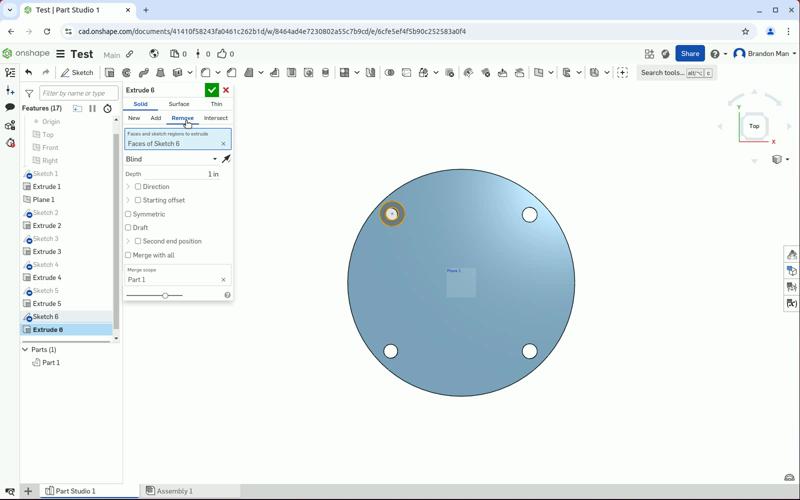
key(tab, 4)
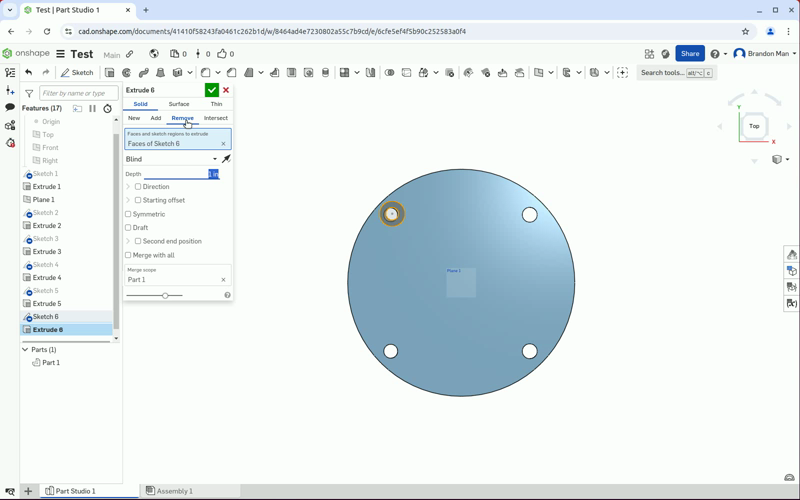
text(0.722)
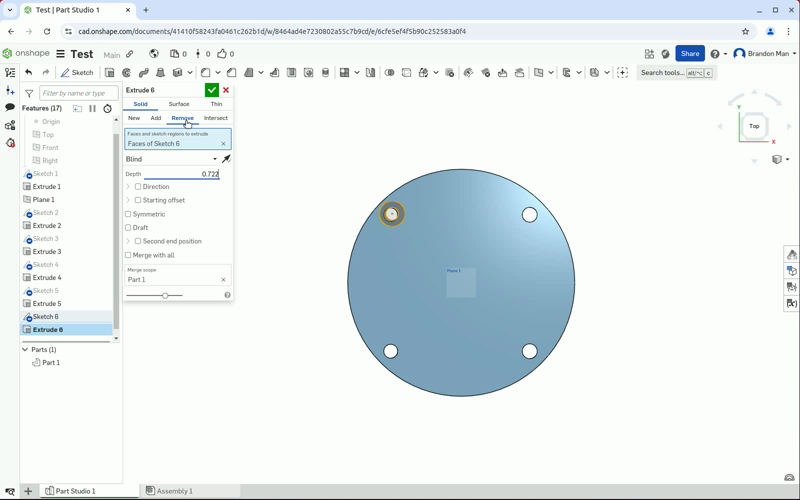
key(tab, 6)
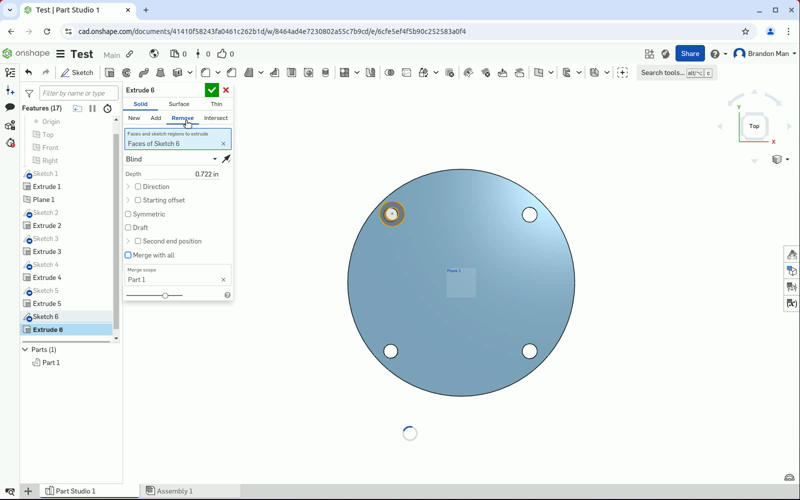
key(space)
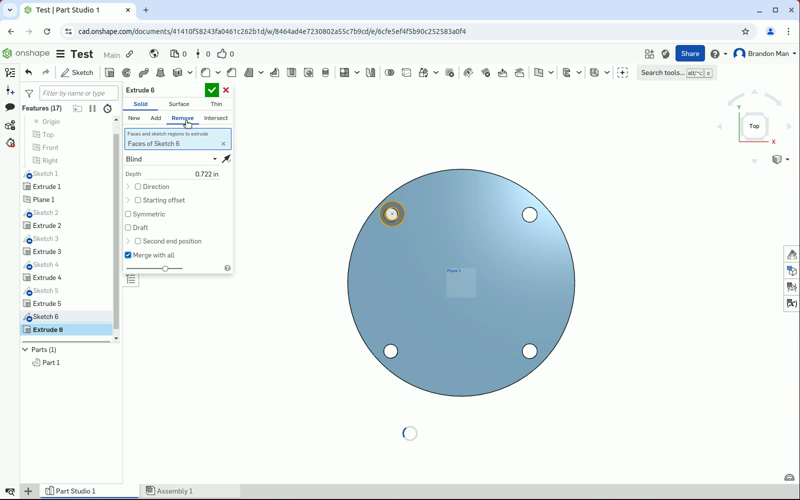
key(enter)
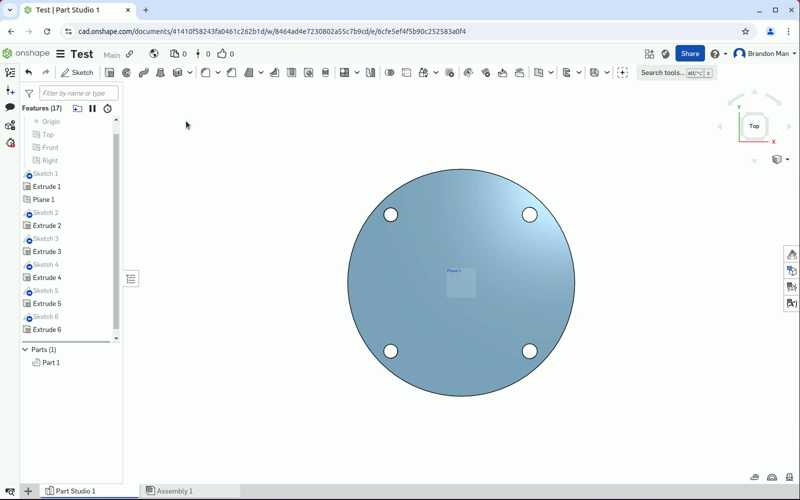
key(shift+h)
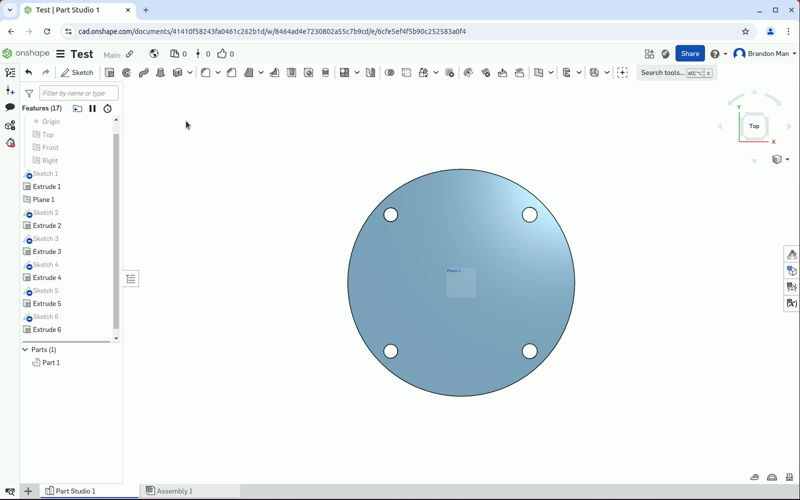
key(shift+h)
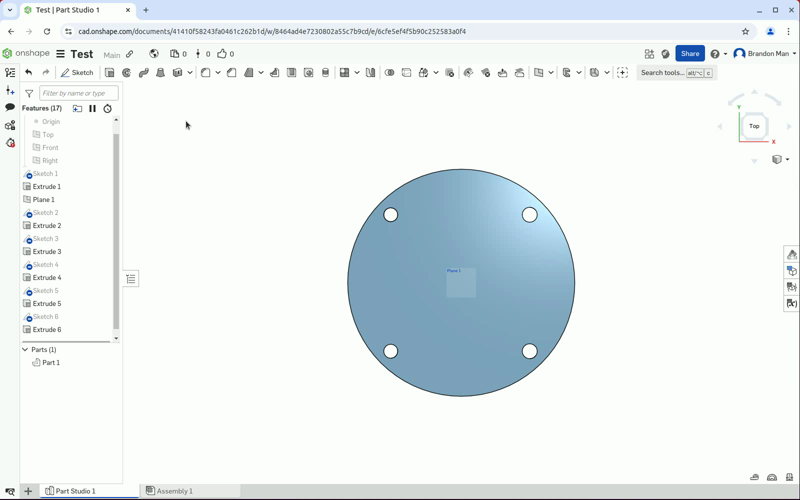
mouse_move(69, 176)
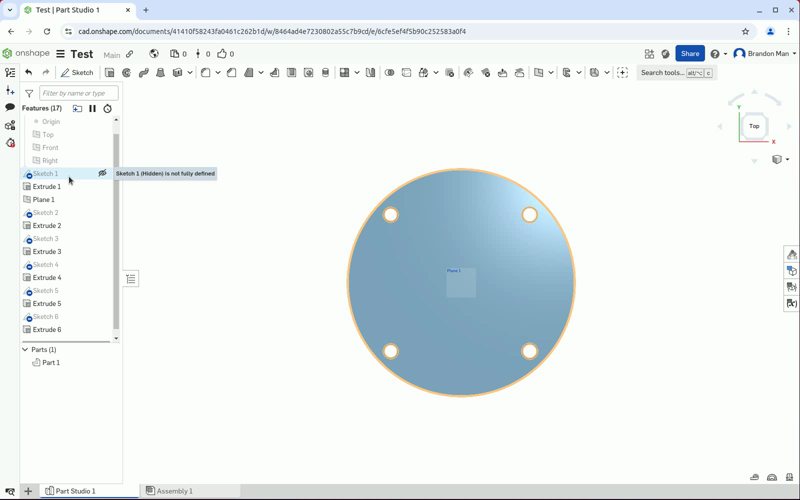
click(69, 176)
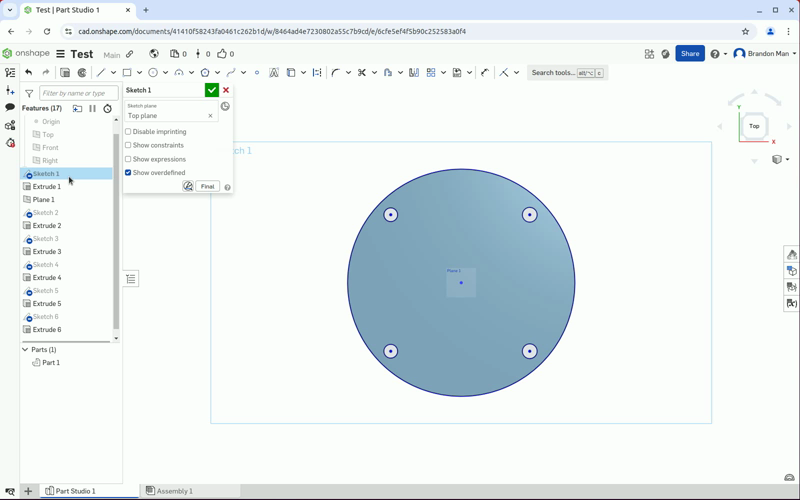
mouse_move(229, 92)
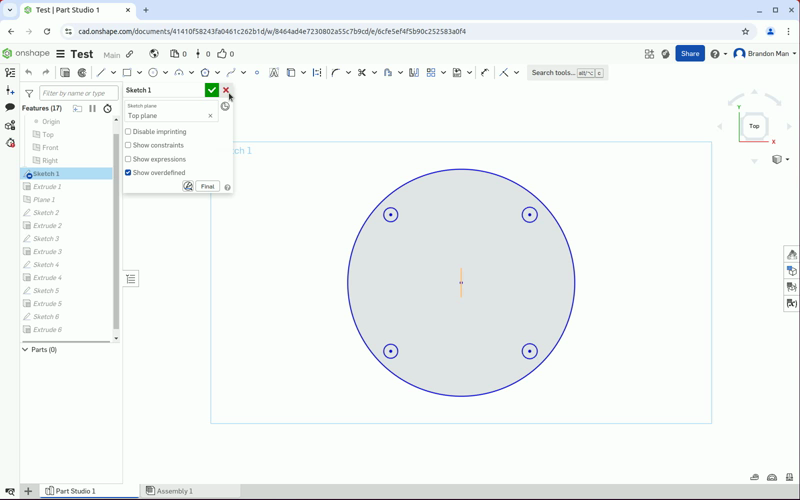
click(229, 92)
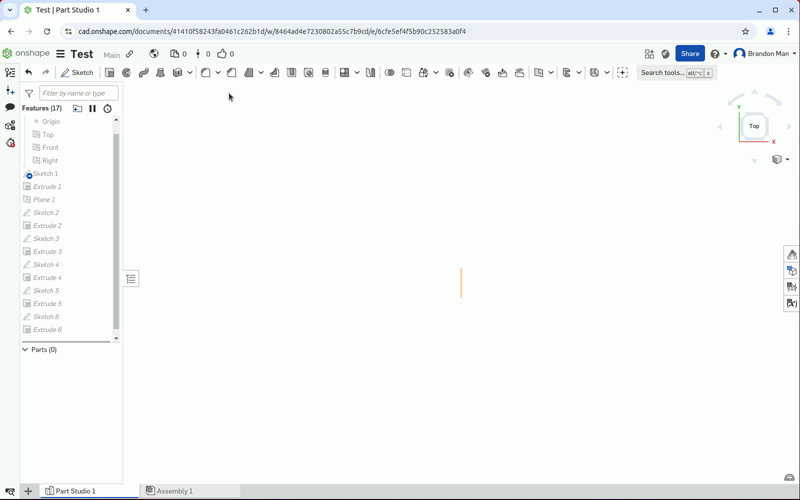
key(shift+s)
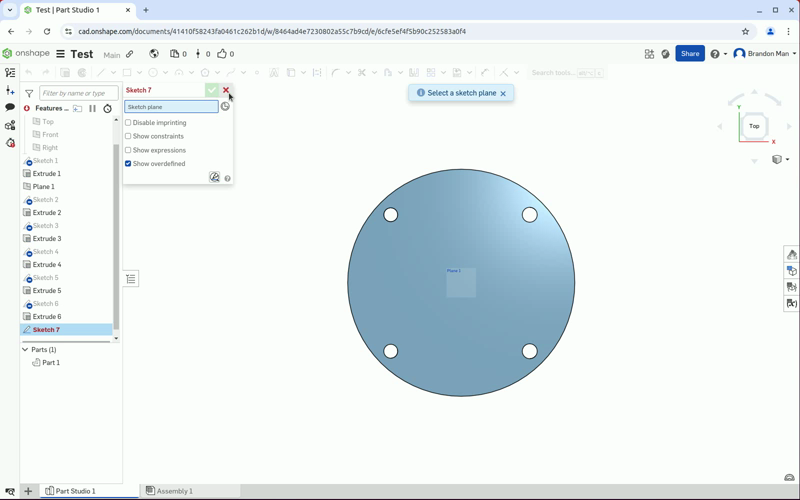
mouse_move(69, 189)
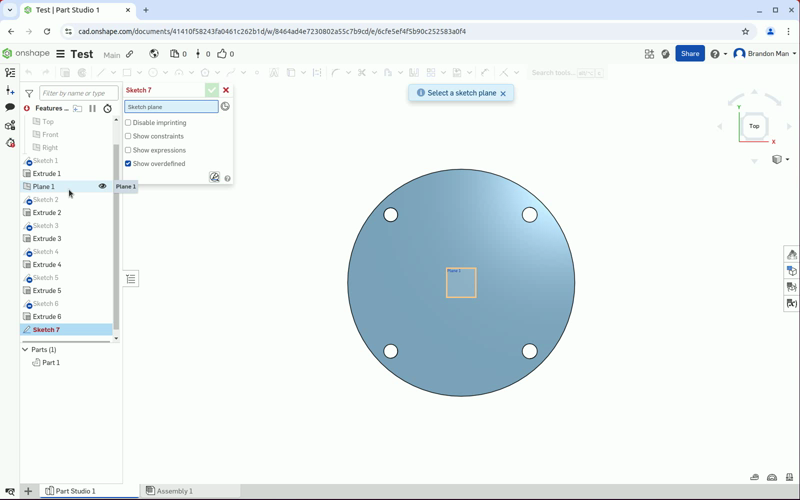
click(69, 189)
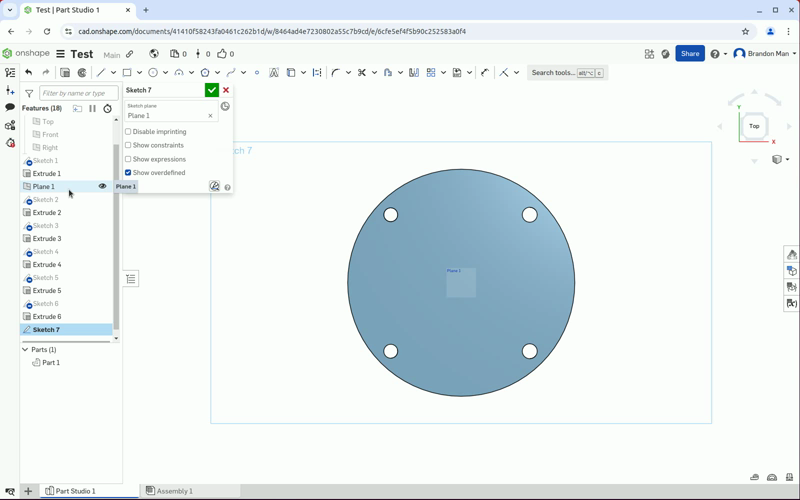
mouse_move(73, 352)
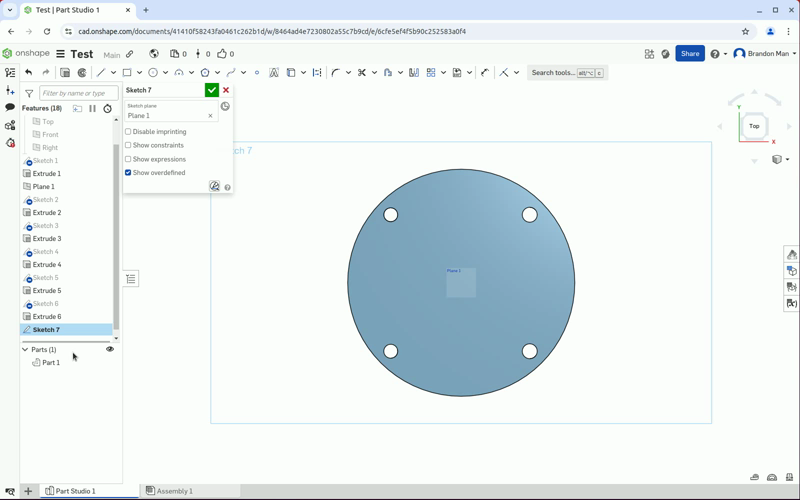
key(y)
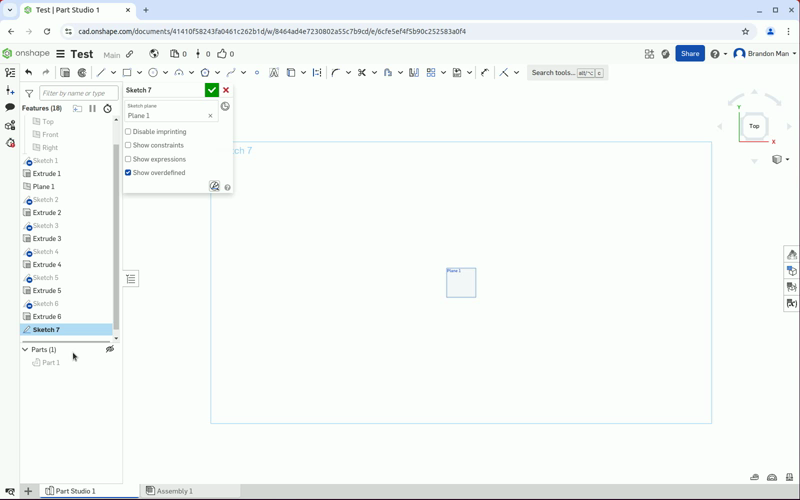
key(c)
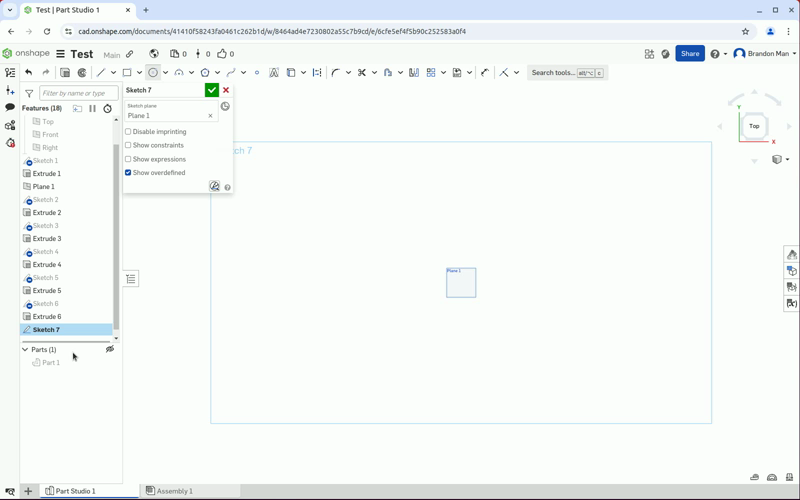
key_down(shift)
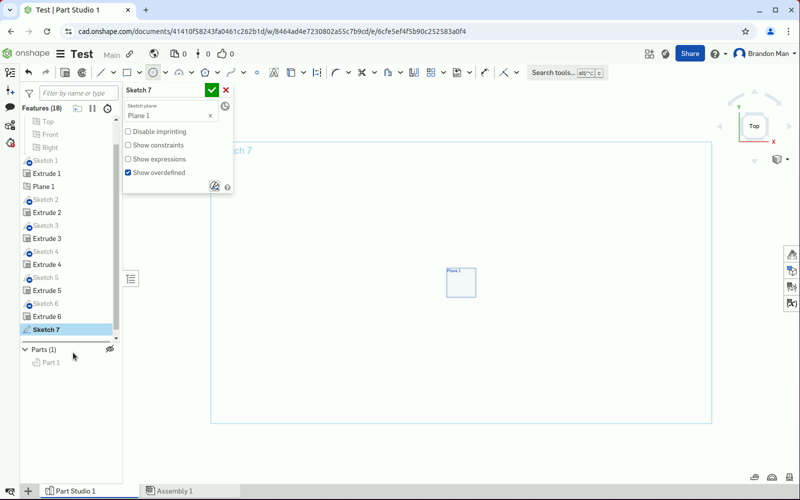
mouse_move(530, 213)
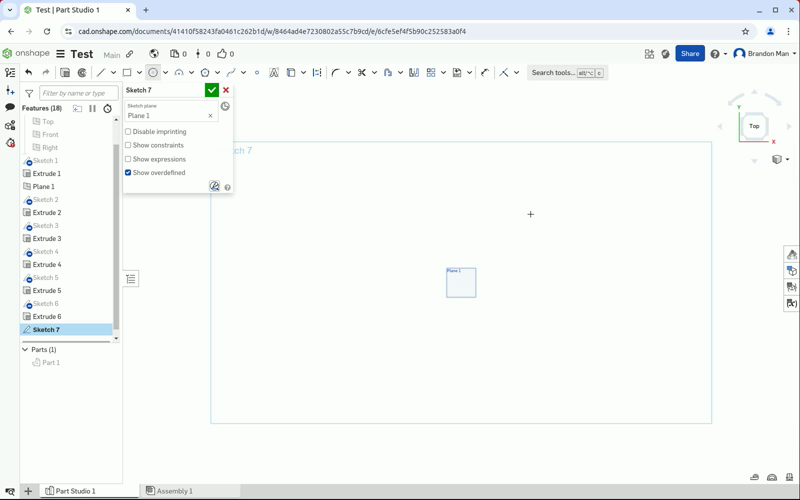
click(530, 213)
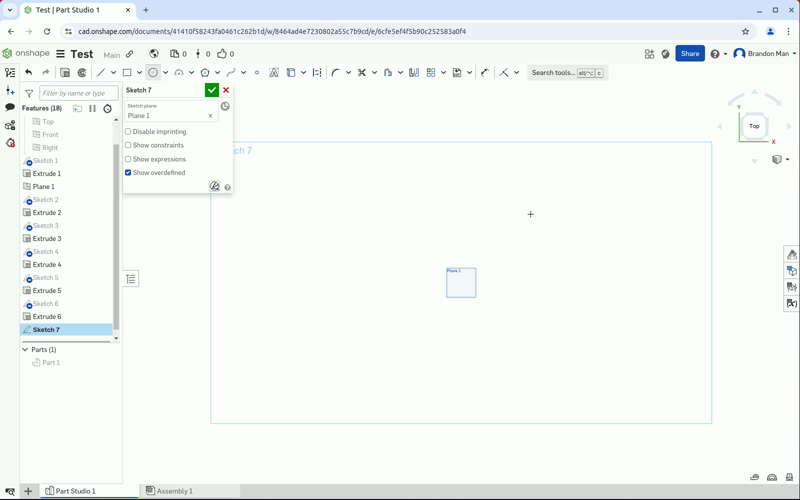
key_up(shift)
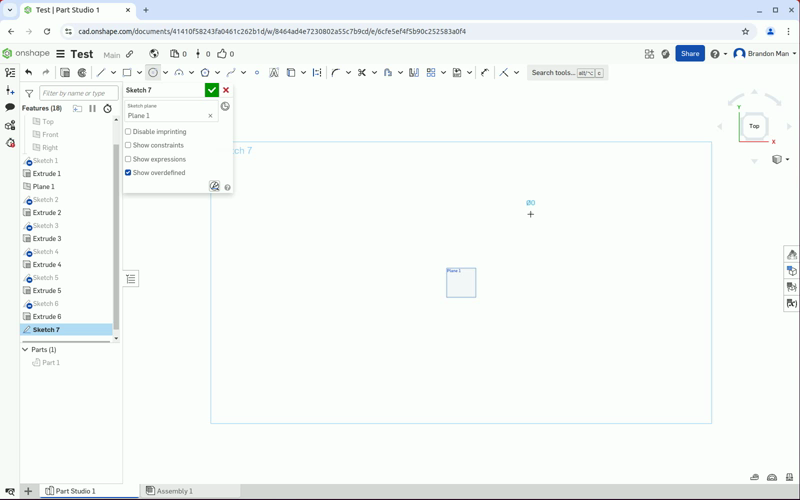
mouse_move(543, 213)
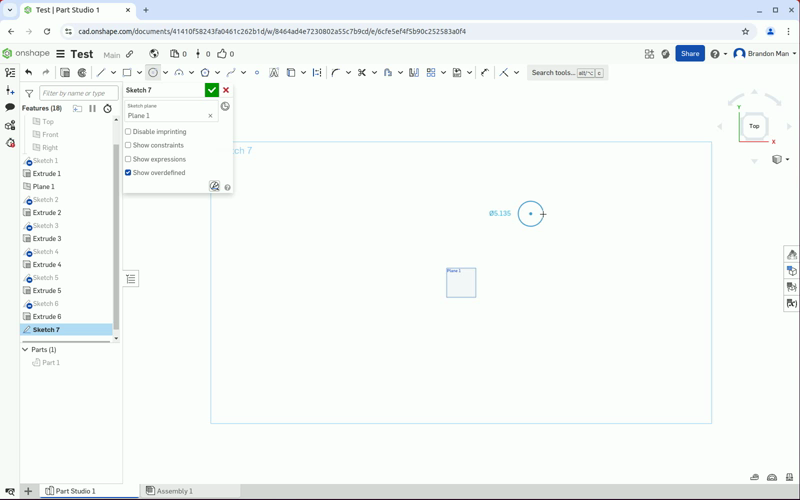
click(543, 213)
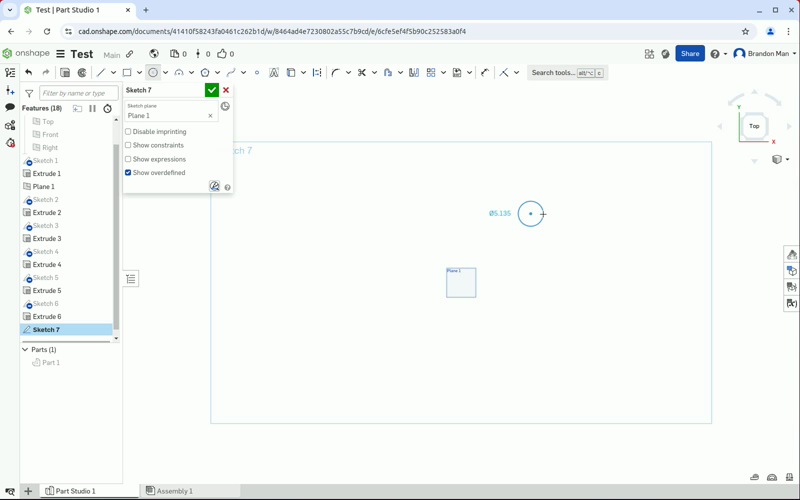
key(esc)
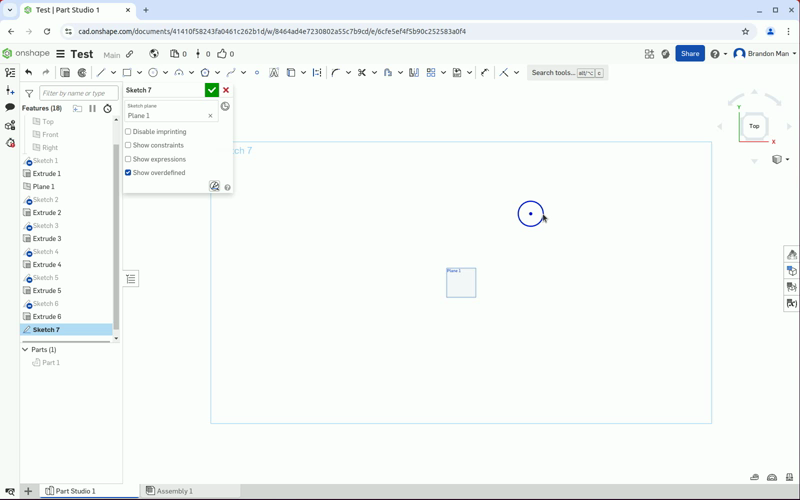
key(c)
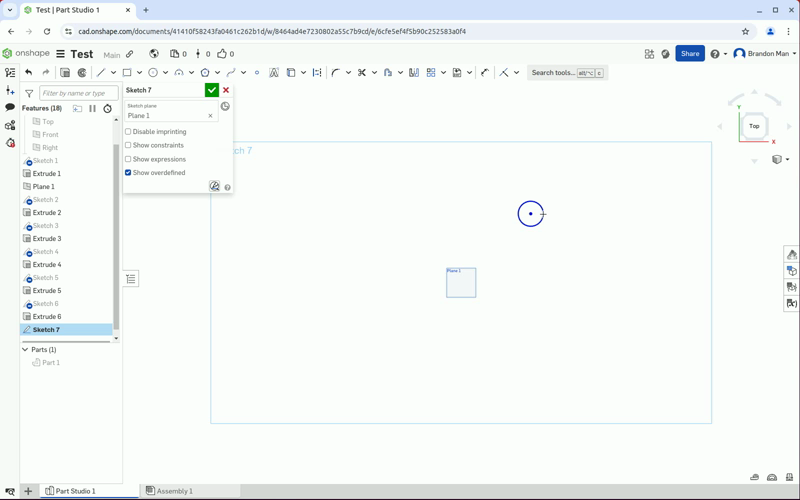
key_down(shift)
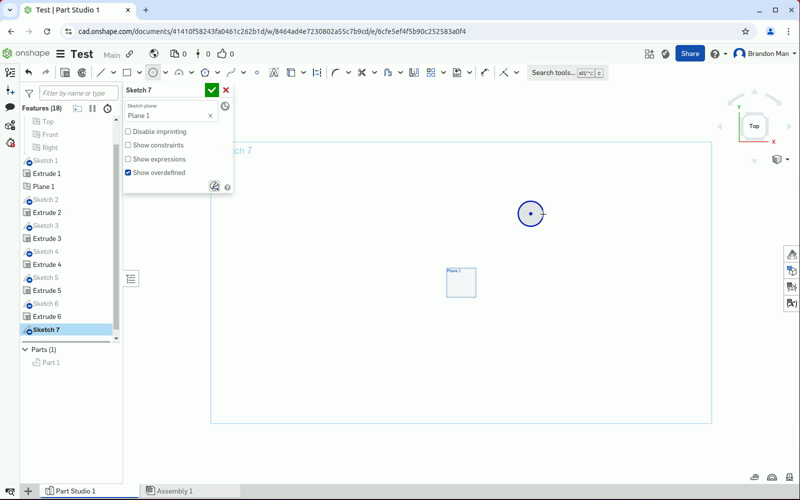
mouse_move(530, 213)
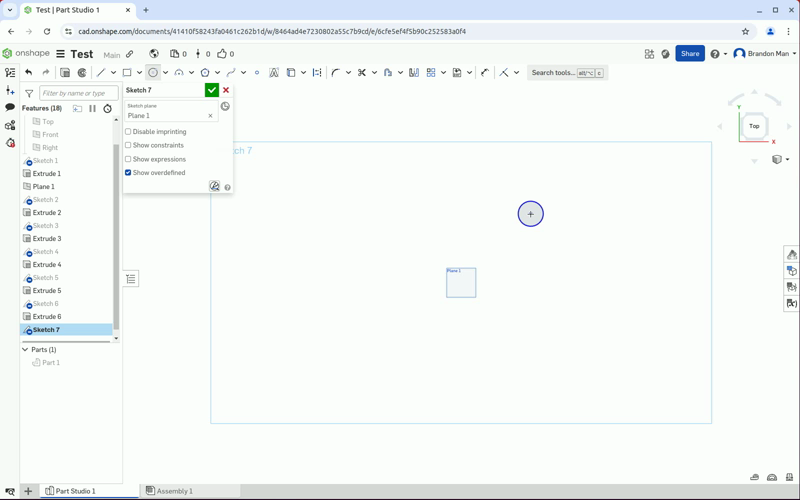
click(530, 213)
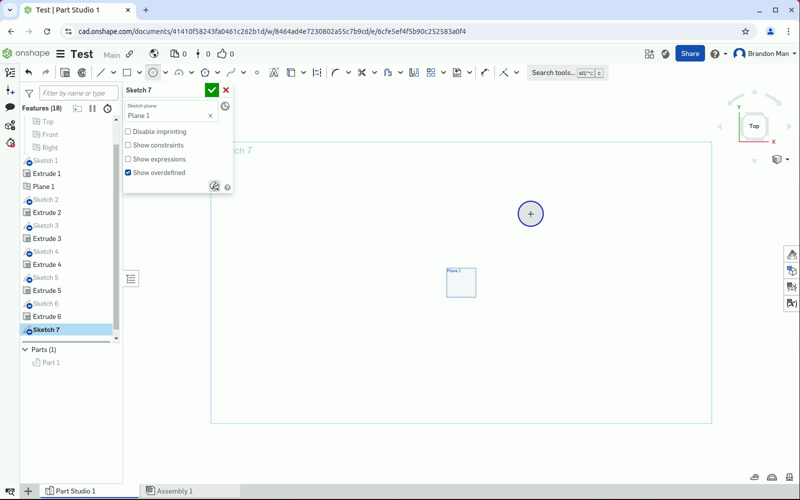
key_up(shift)
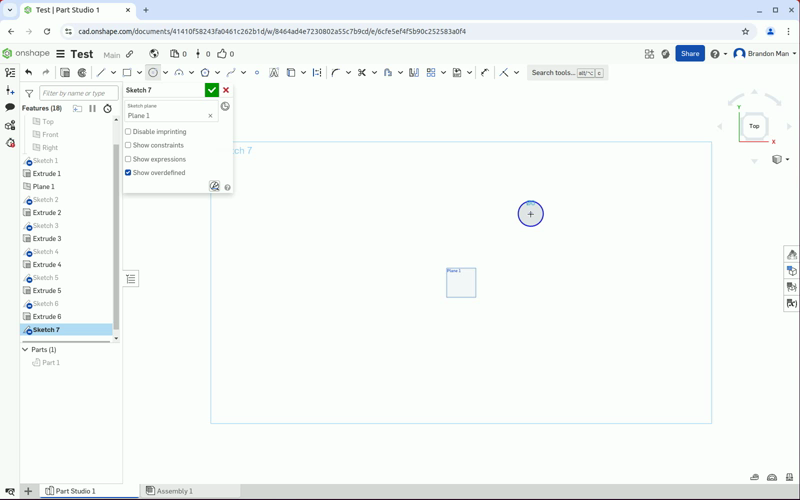
mouse_move(537, 213)
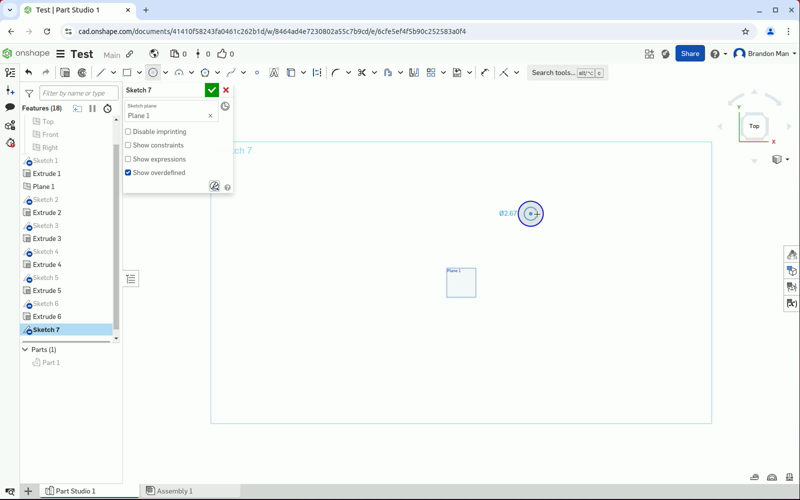
click(537, 213)
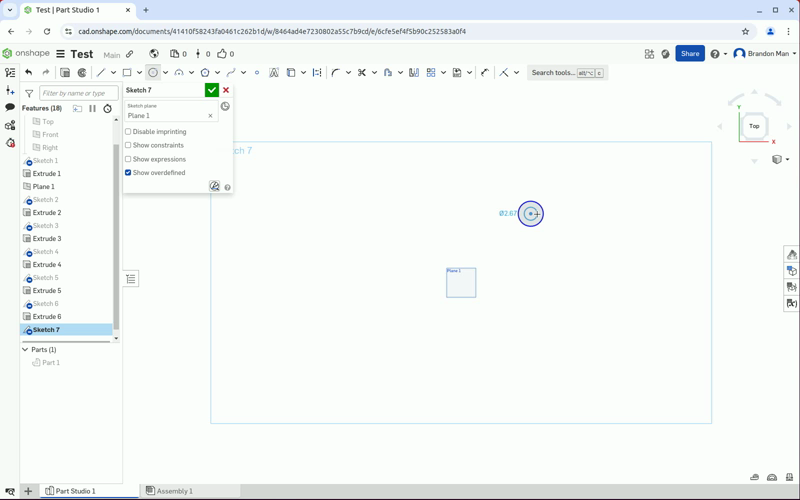
key(esc)
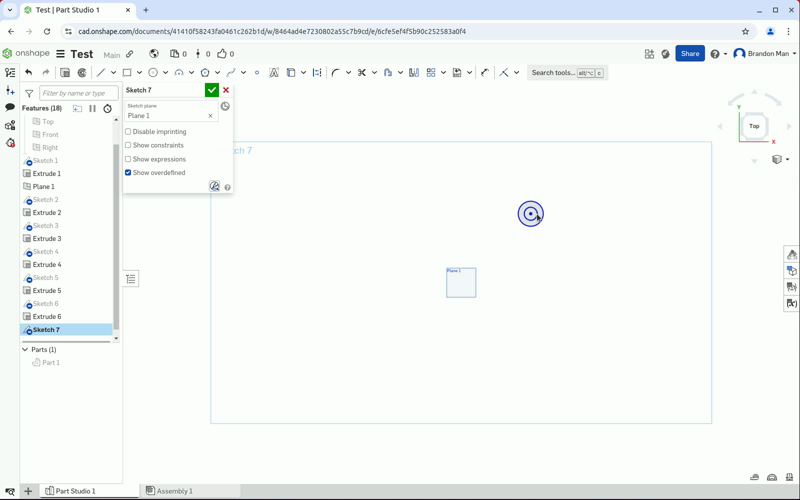
mouse_move(527, 222)
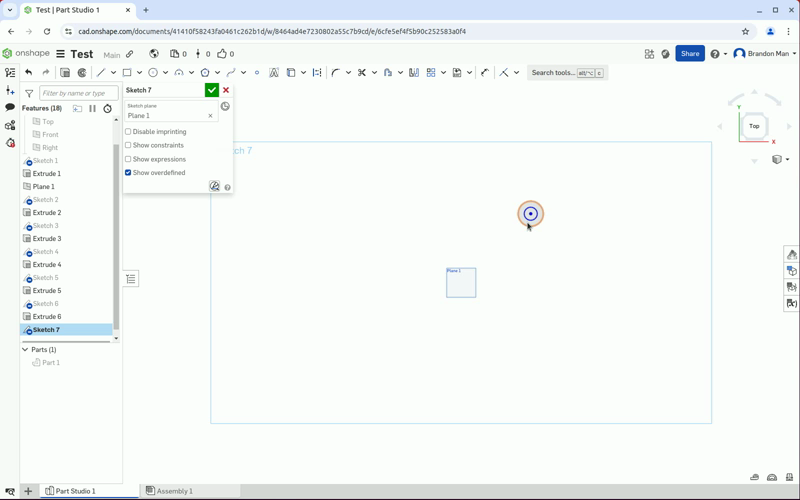
scroll(6)
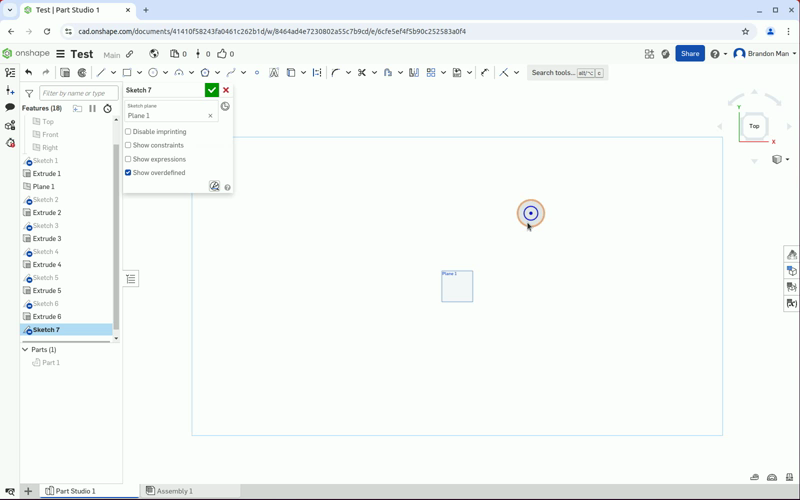
scroll(6)
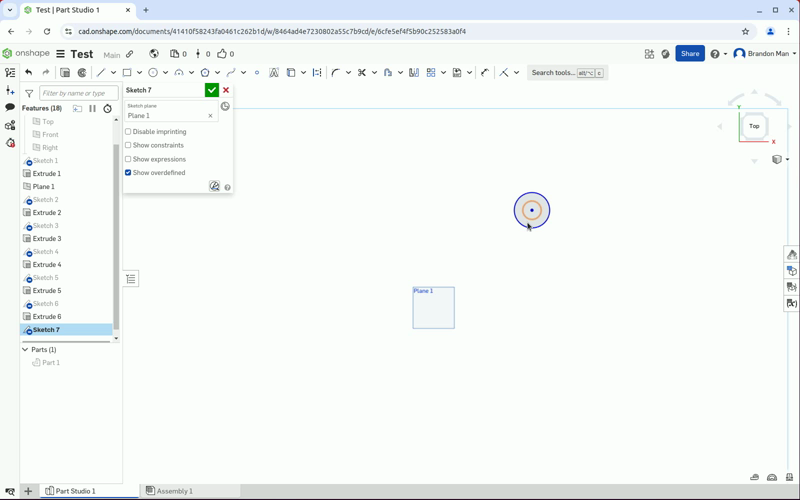
scroll(6)
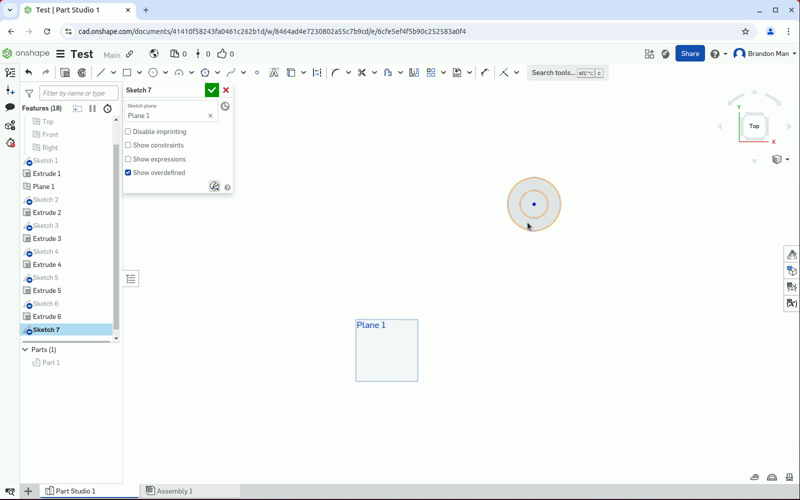
scroll(6)
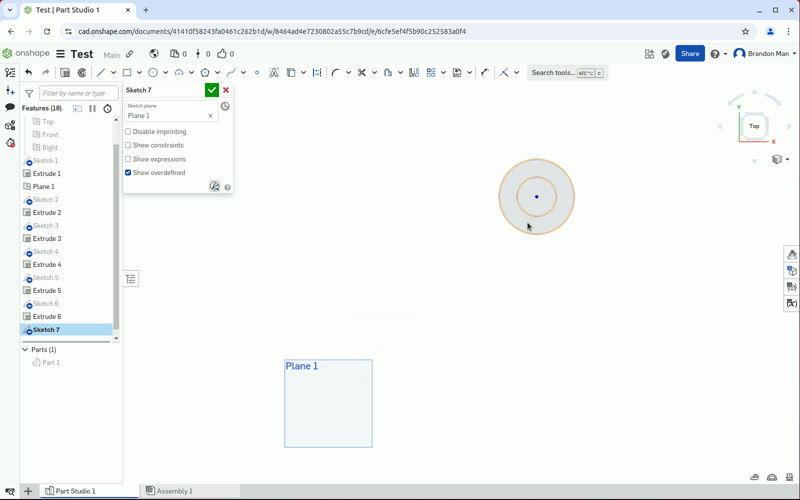
scroll(6)
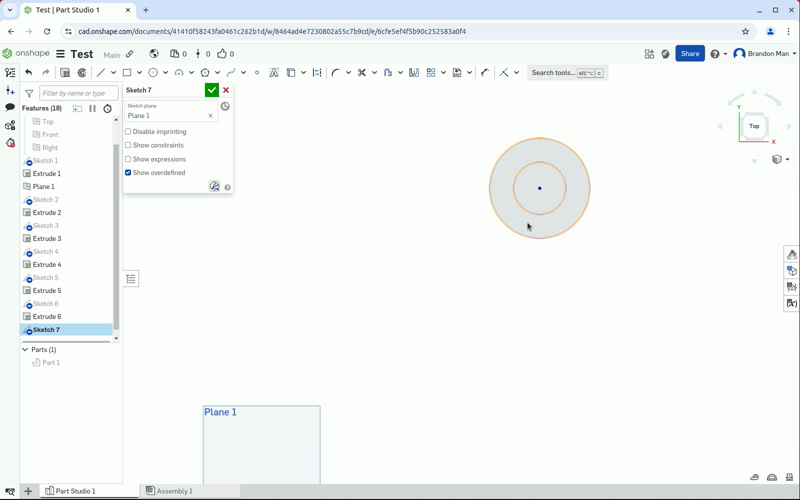
scroll(6)
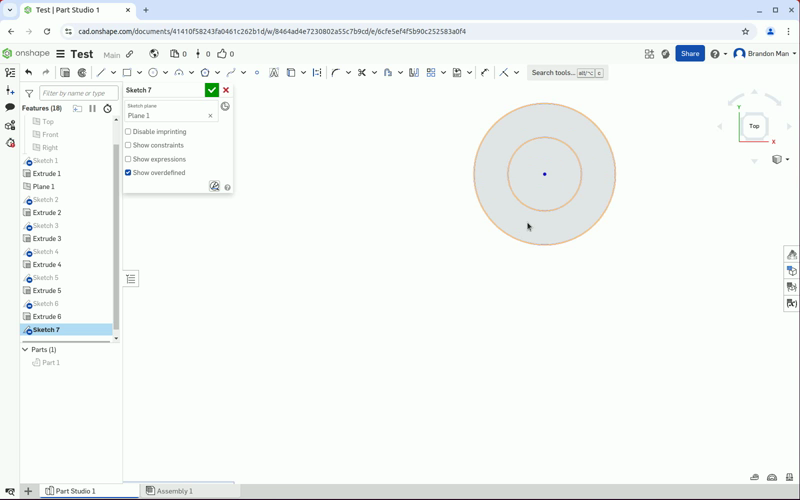
scroll(6)
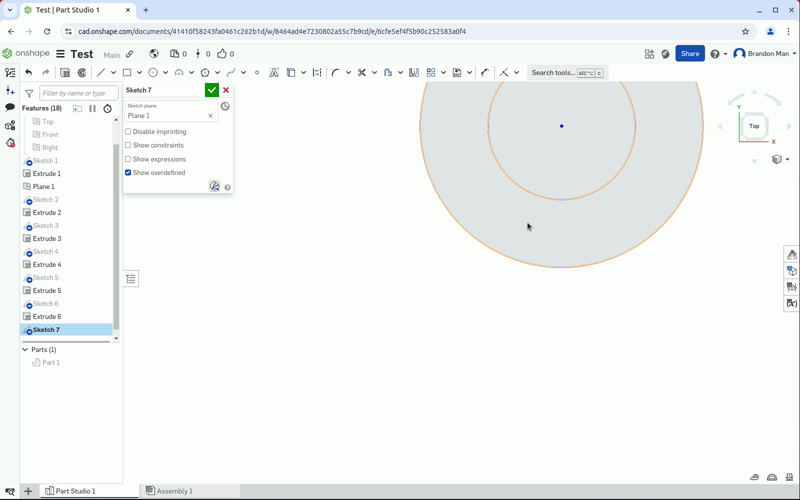
click(527, 222)
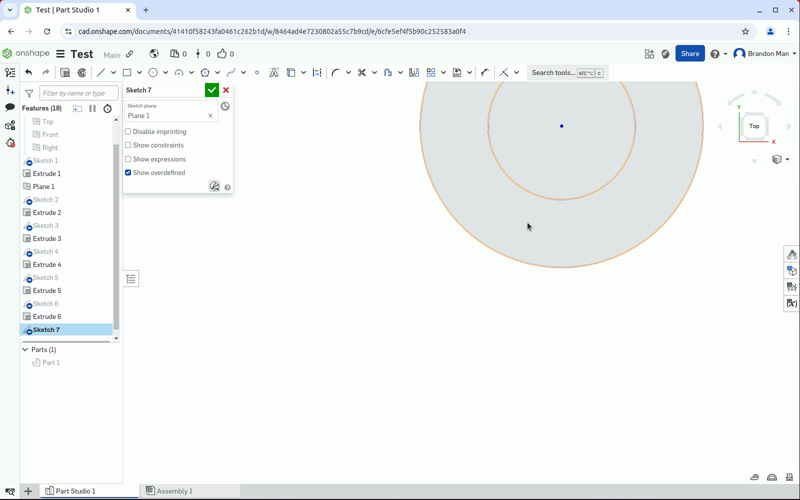
scroll(-6)
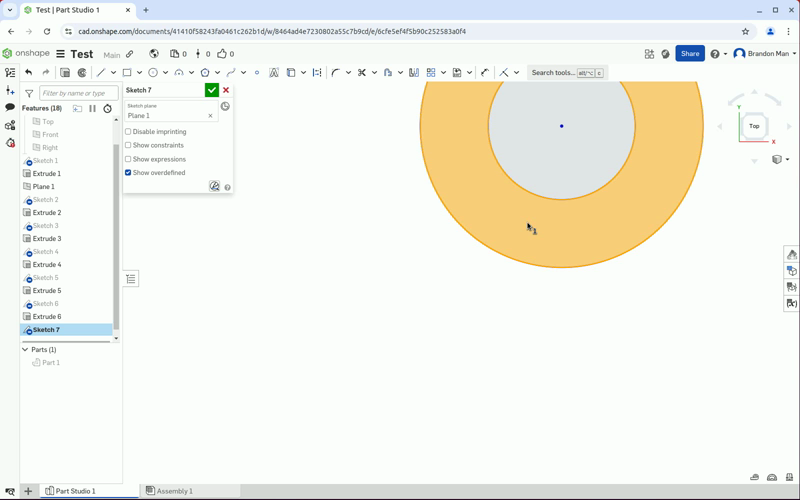
scroll(-6)
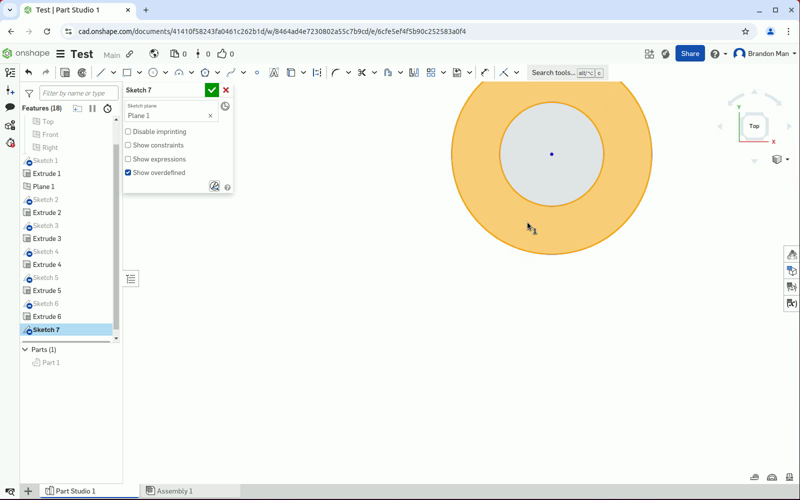
scroll(-6)
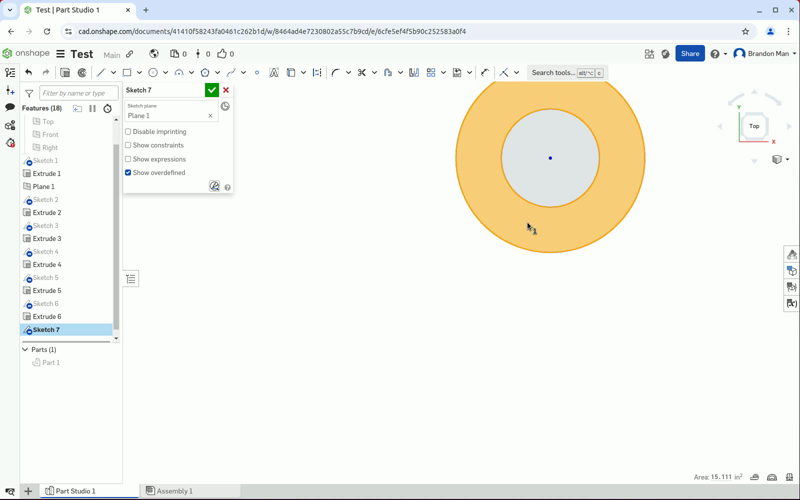
scroll(-6)
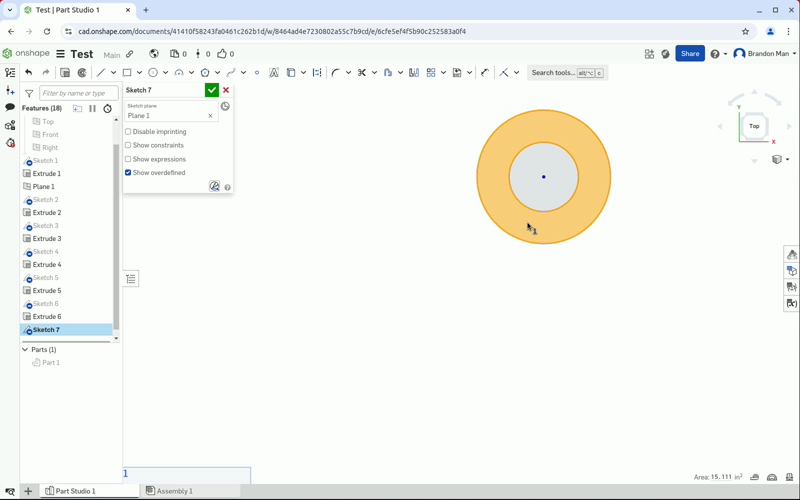
scroll(-6)
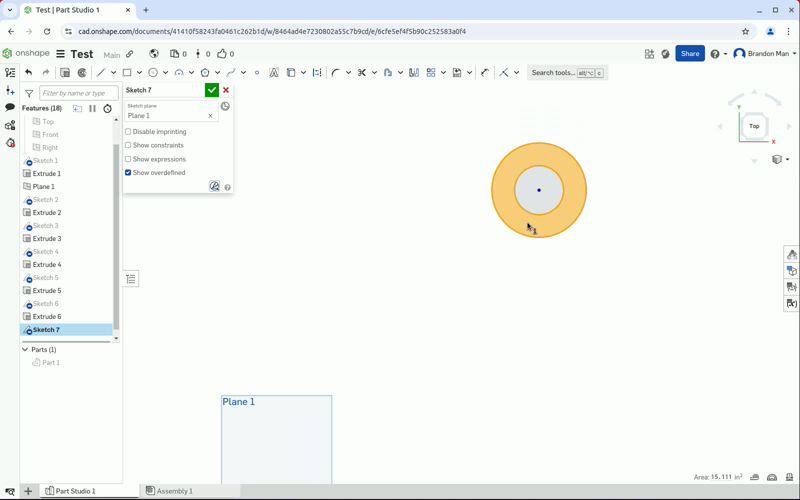
scroll(-6)
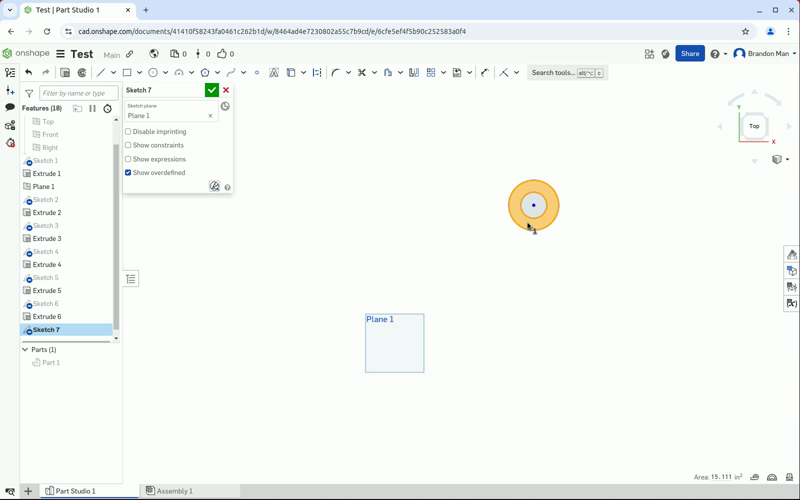
scroll(-6)
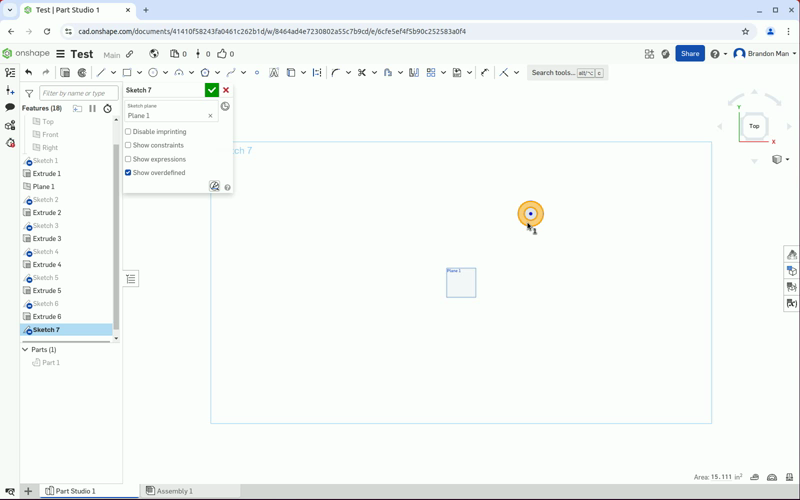
mouse_move(73, 352)
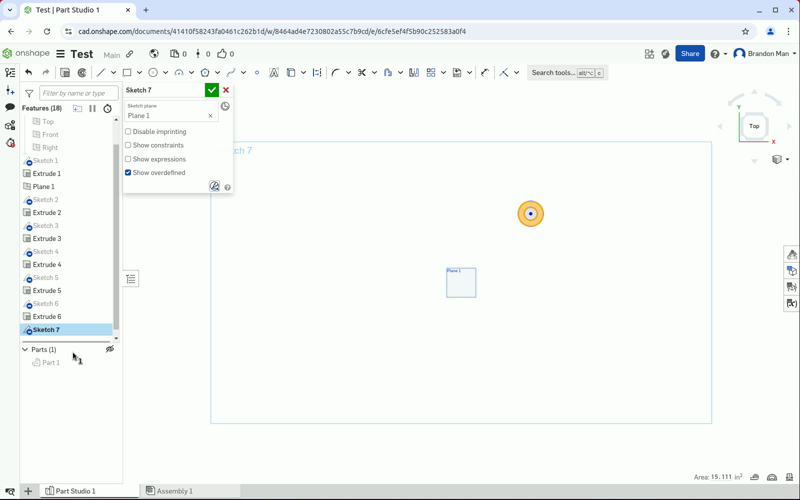
key(shift+y)
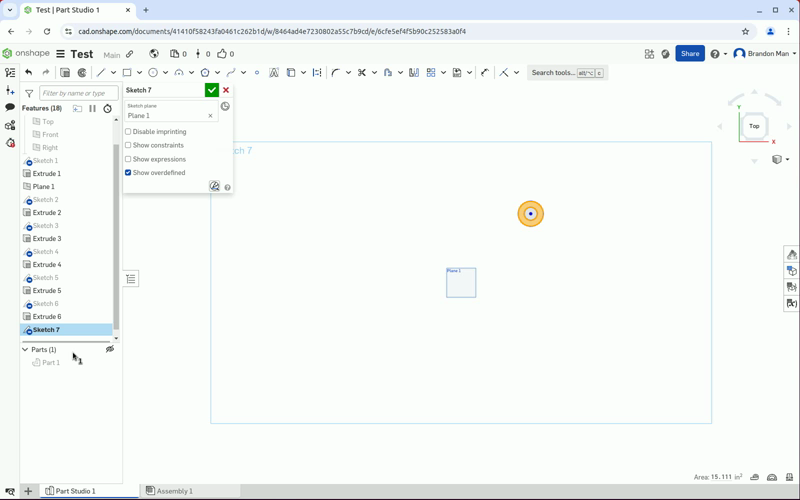
key(shift+e)
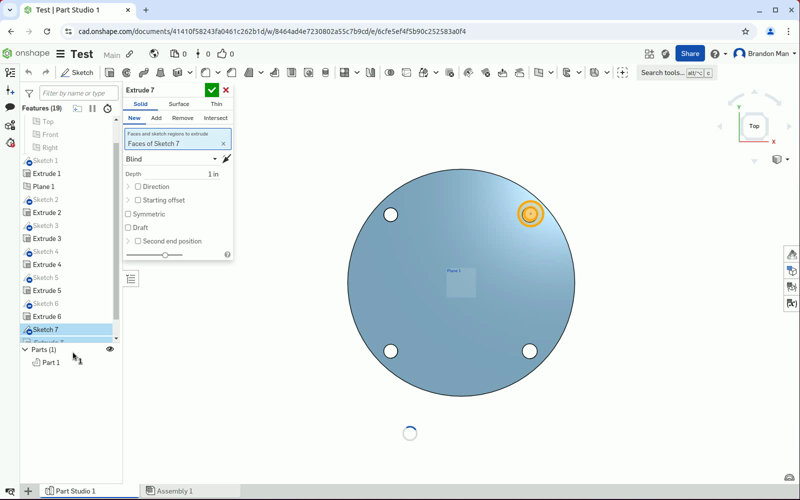
mouse_move(143, 106)
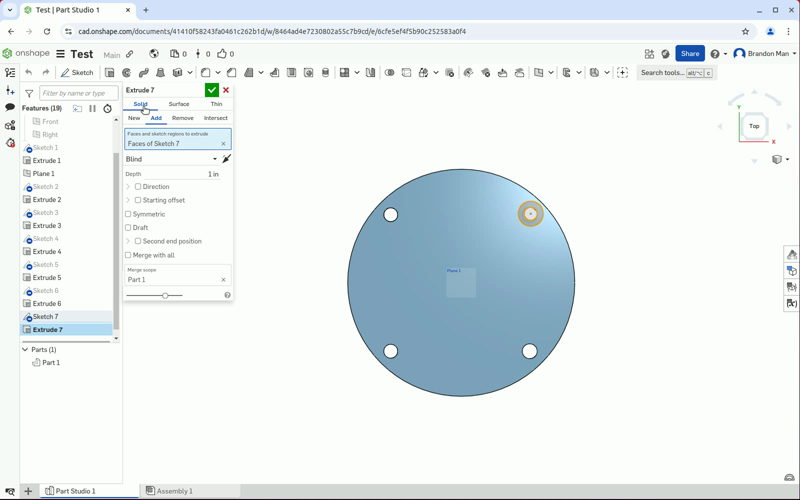
click(143, 106)
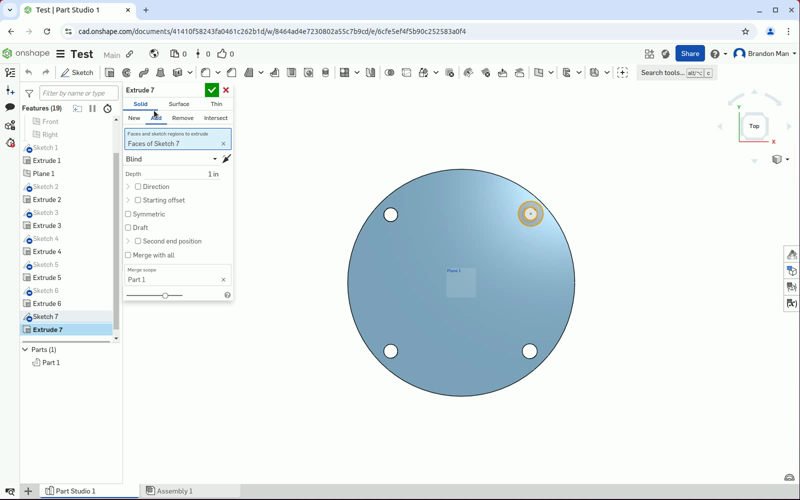
mouse_move(186, 120)
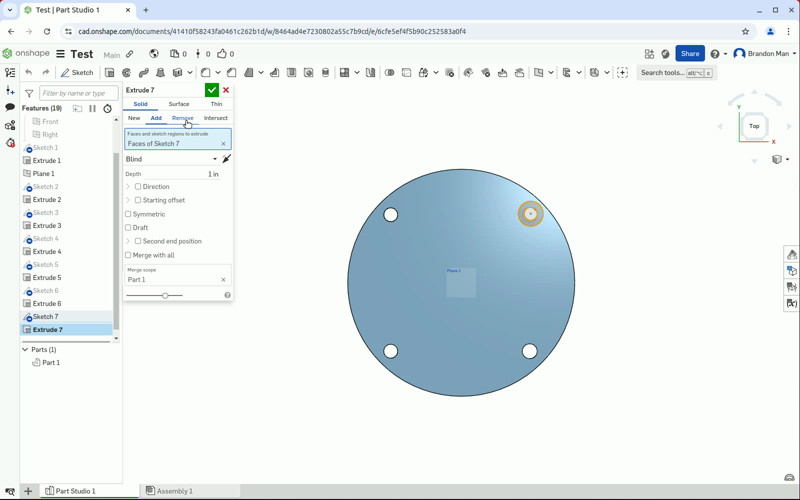
click(186, 120)
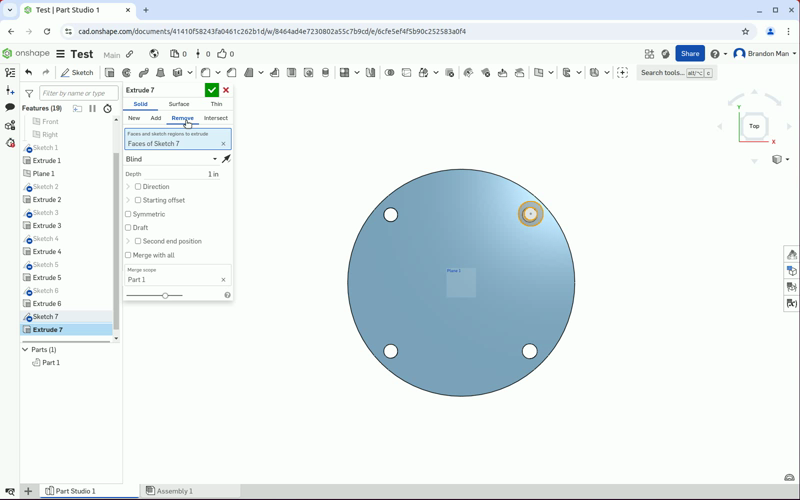
key(tab, 4)
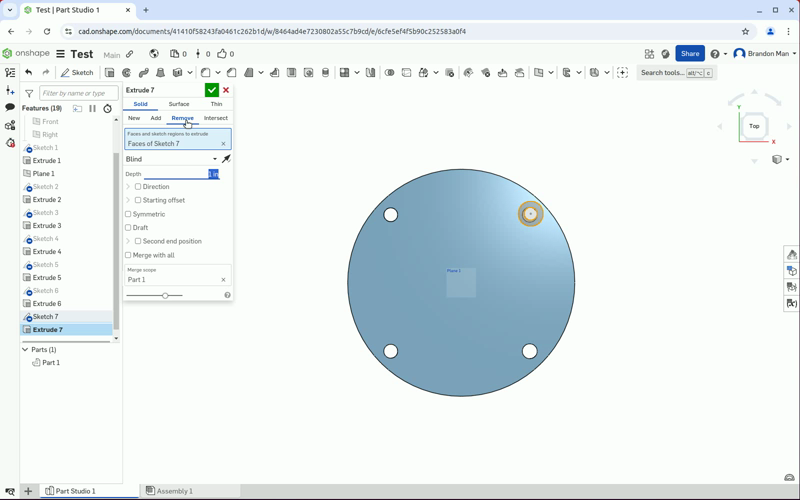
text(0.722)
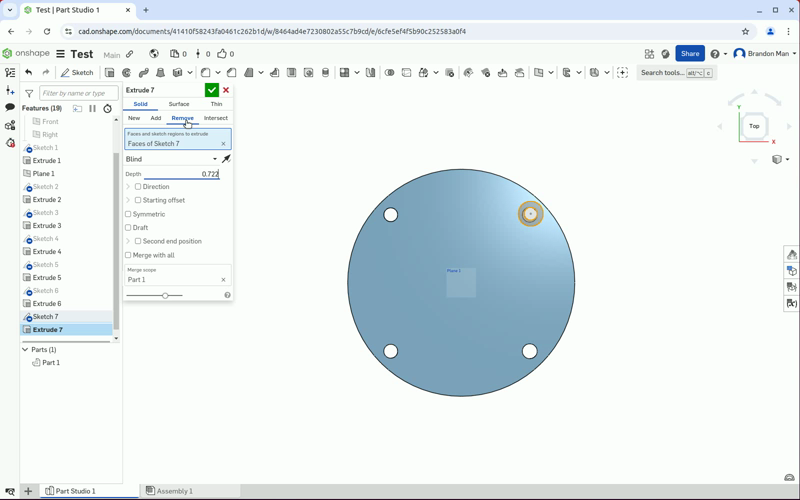
key(tab, 6)
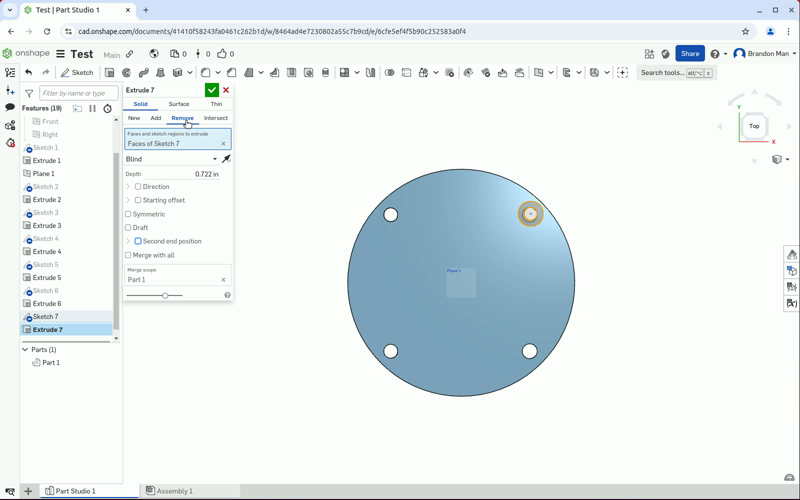
key(space)
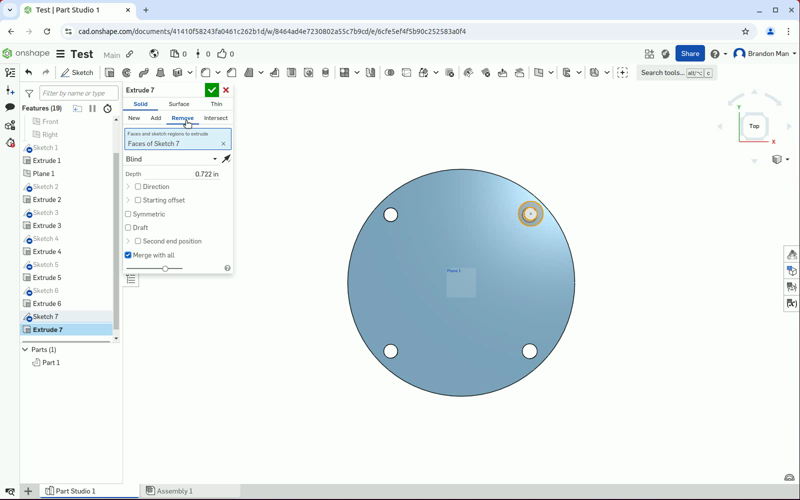
key(enter)
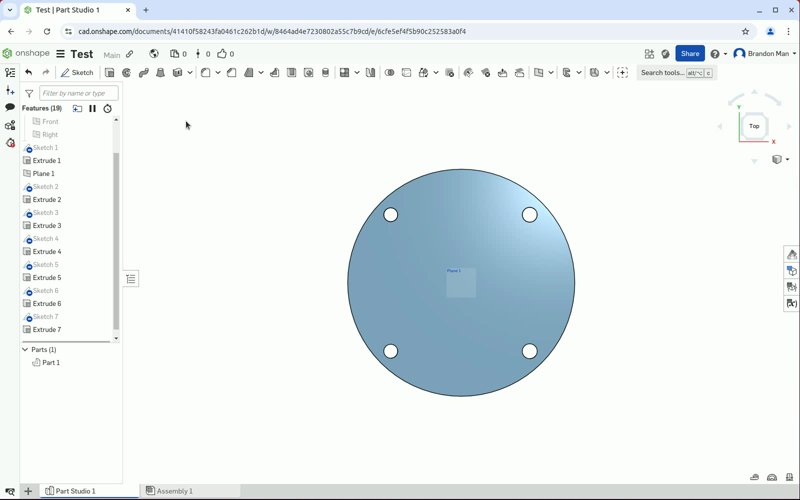
key(shift+h)
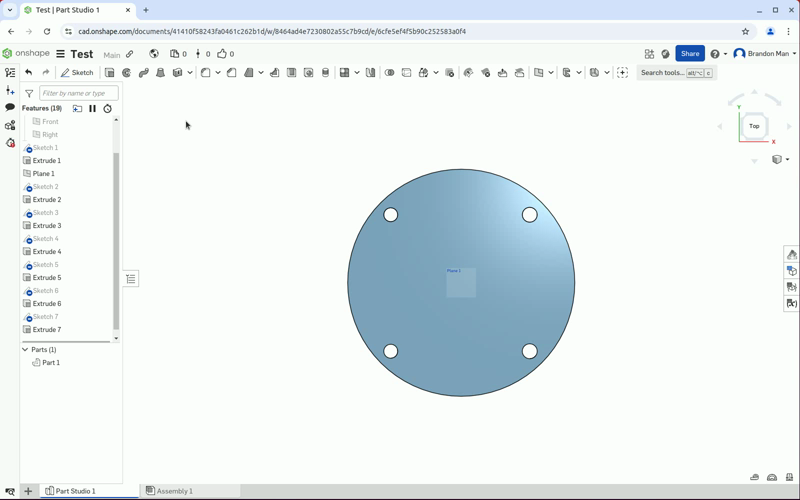
key(shift+h)
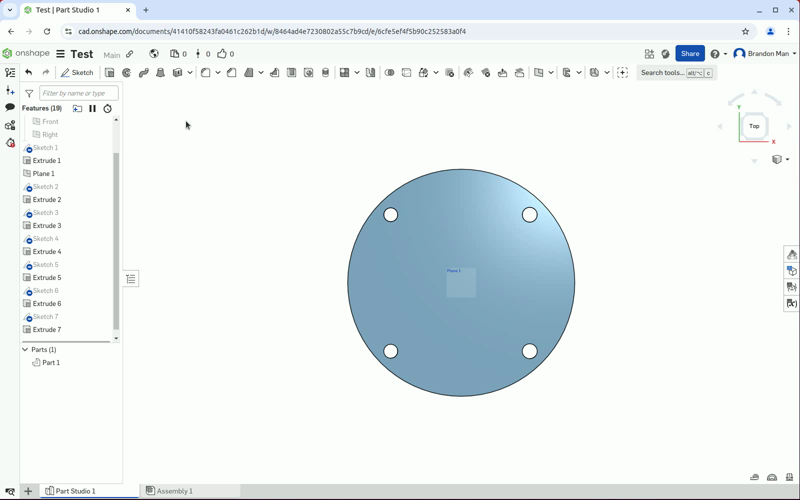
mouse_move(69, 150)
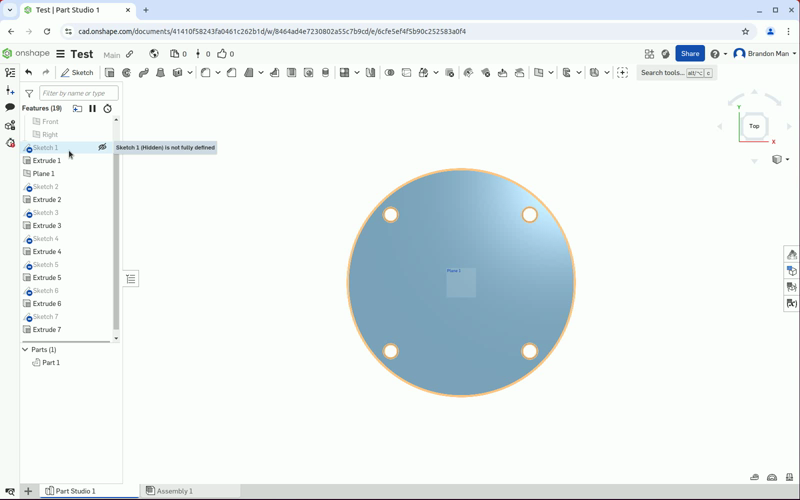
click(69, 150)
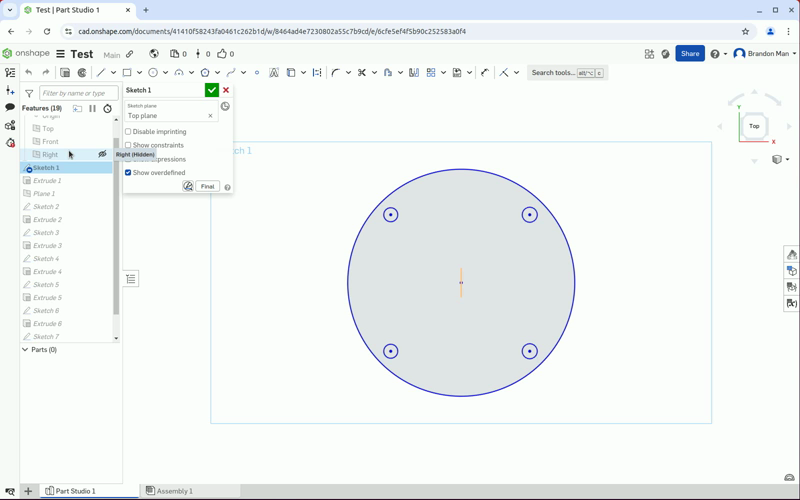
mouse_move(229, 92)
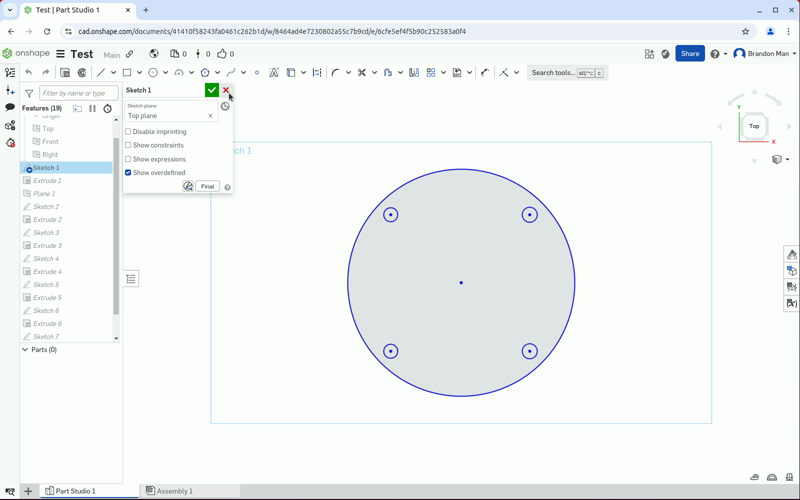
click(229, 92)
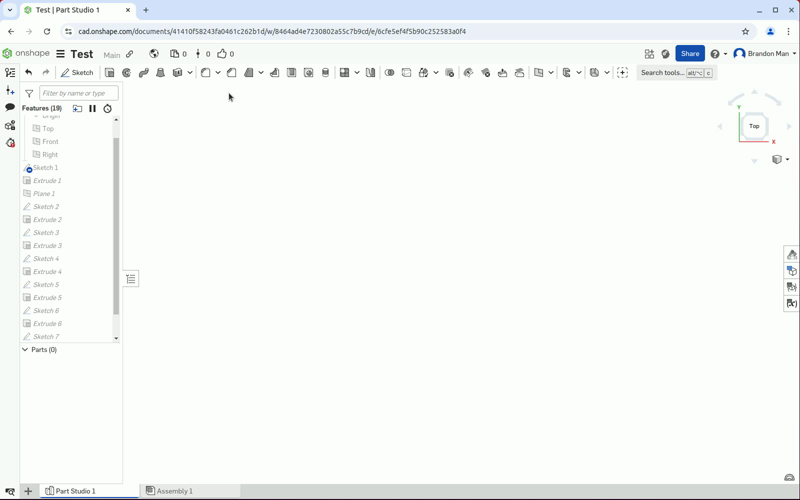
key(shift+s)
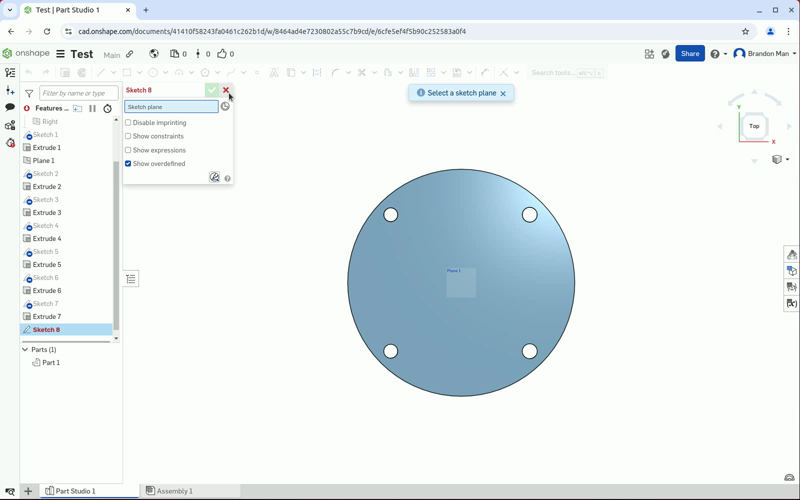
mouse_move(69, 163)
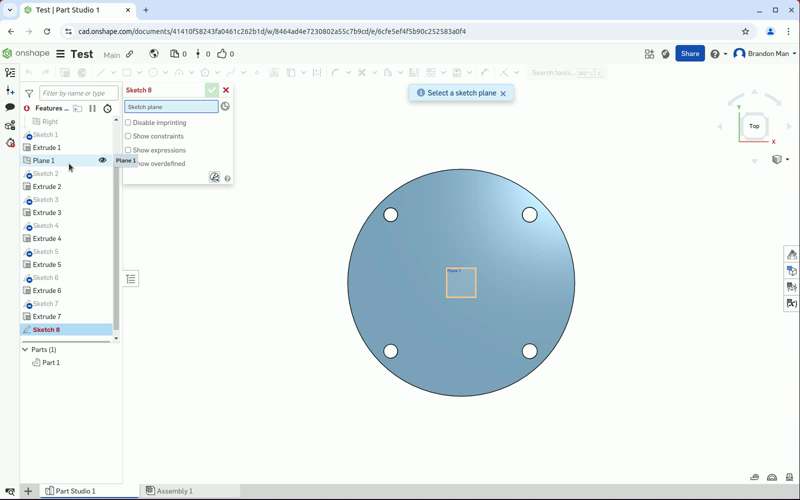
click(69, 163)
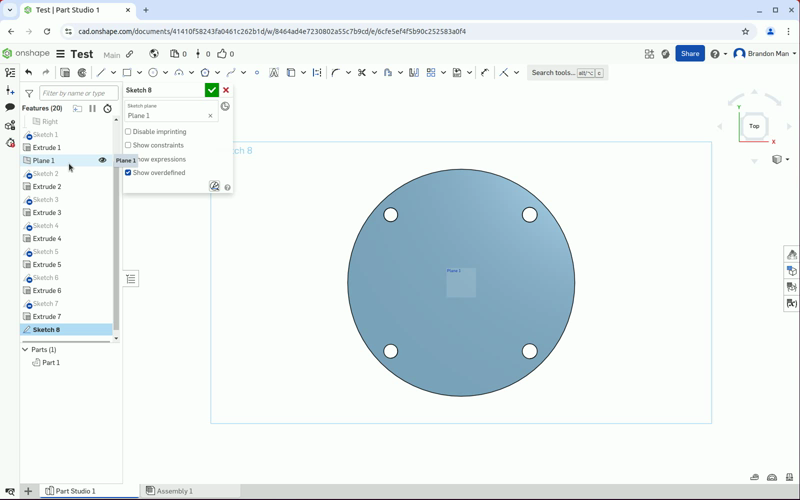
mouse_move(73, 352)
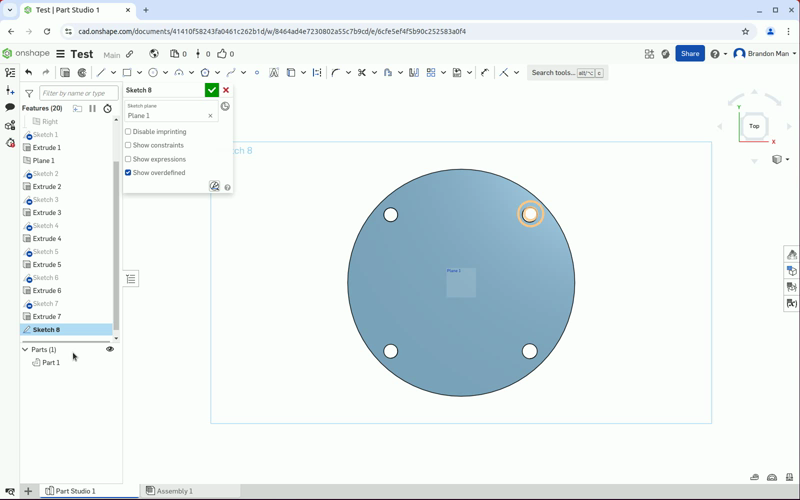
key(y)
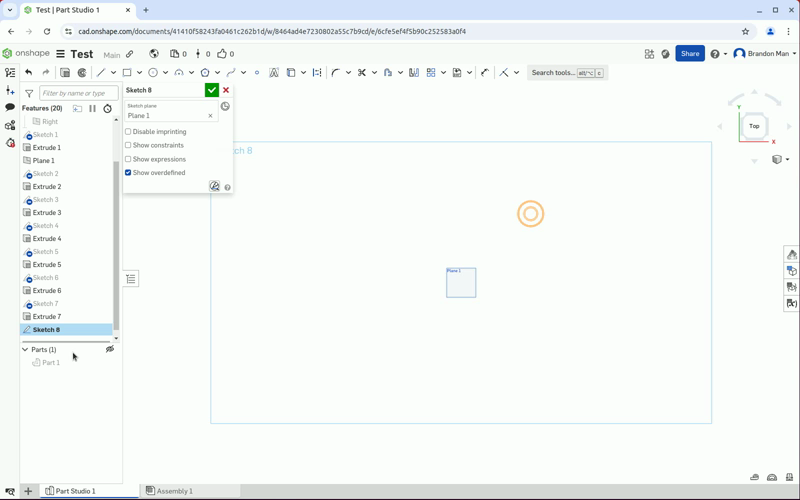
key(c)
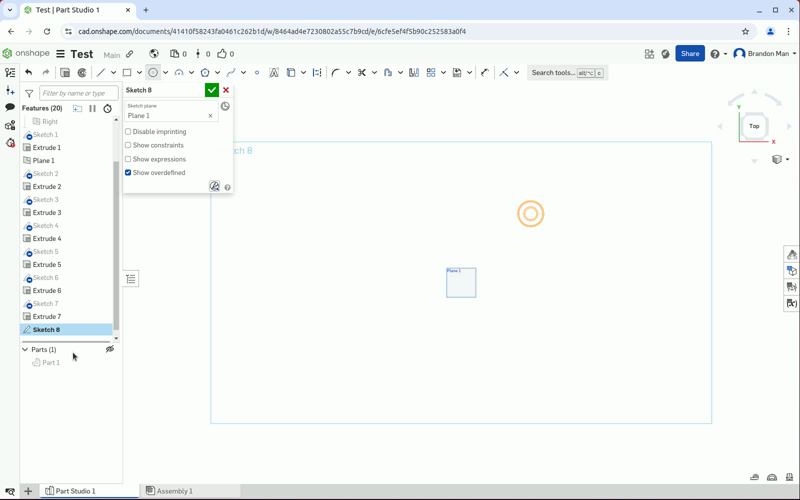
key_down(shift)
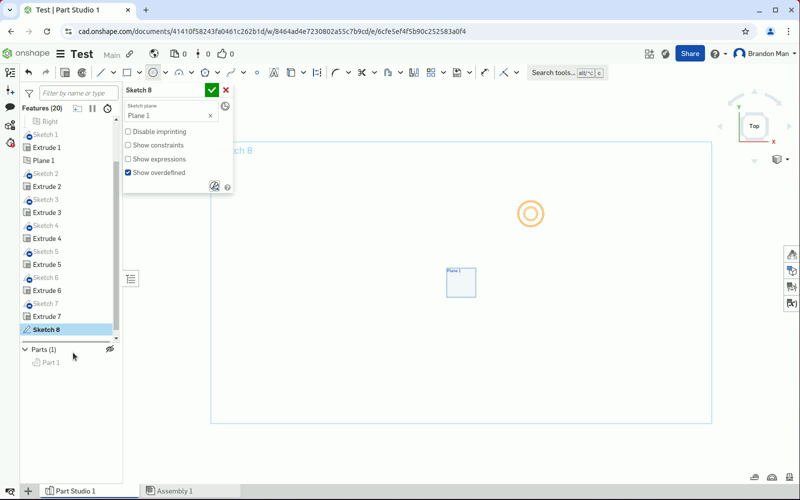
mouse_move(392, 352)
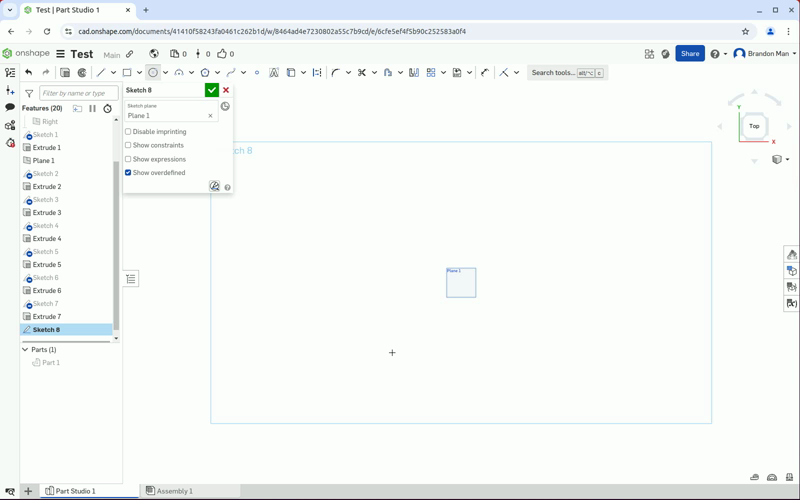
click(392, 352)
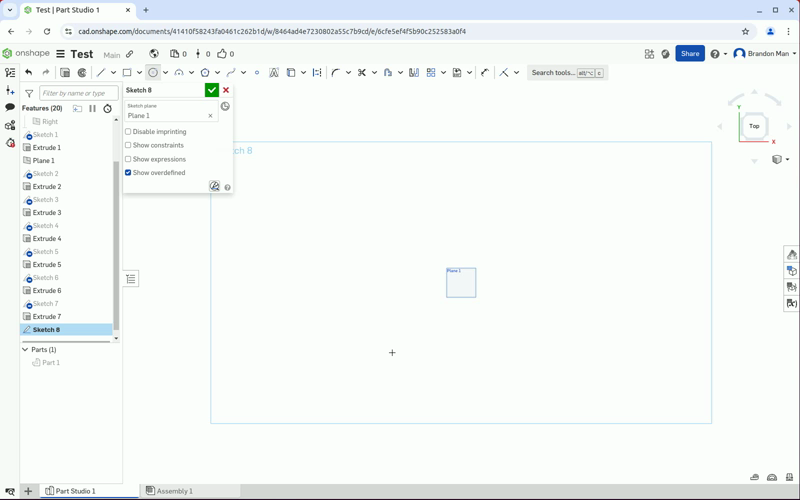
key_up(shift)
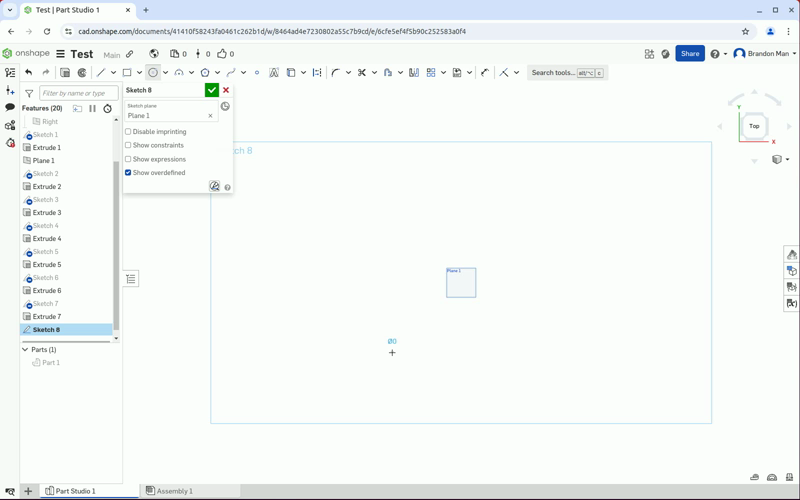
mouse_move(404, 352)
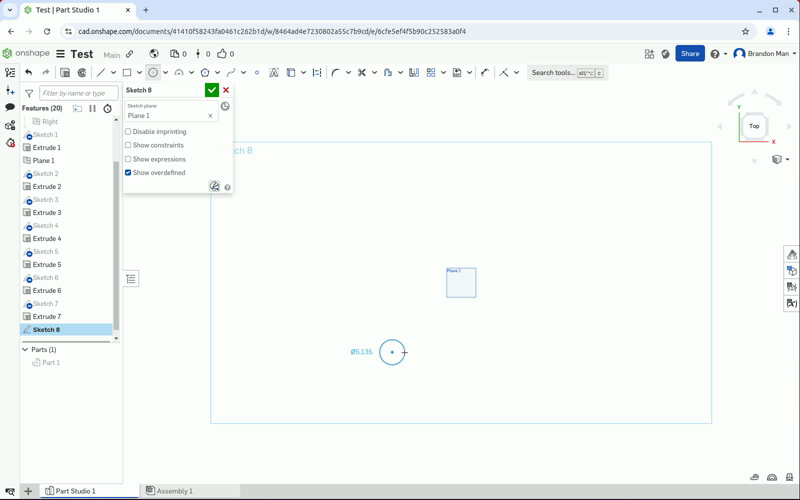
click(404, 352)
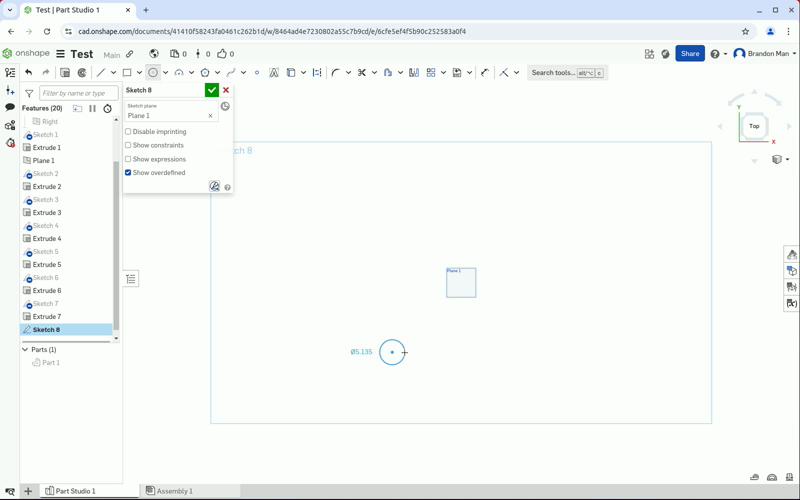
key(esc)
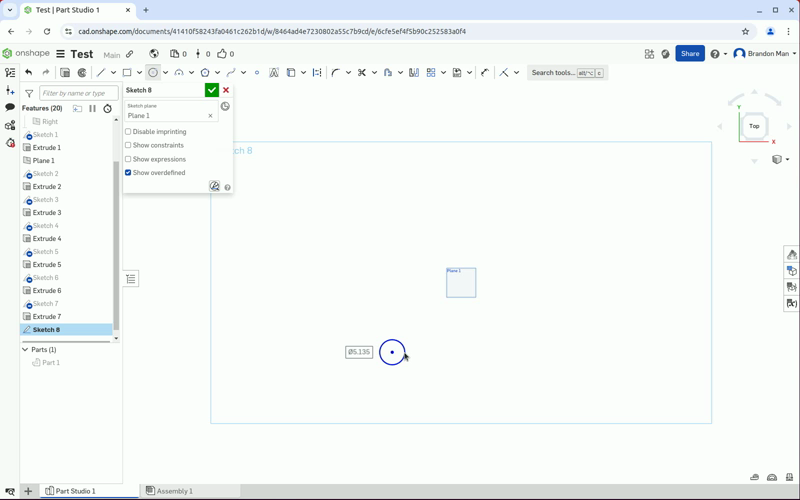
key(c)
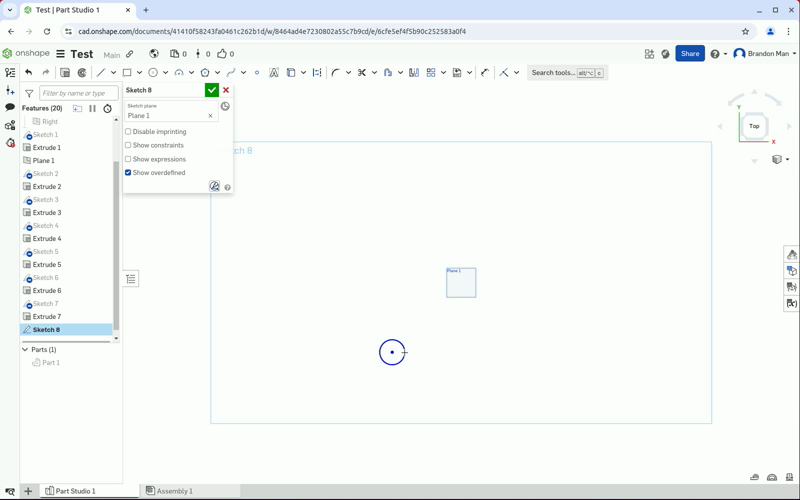
key_down(shift)
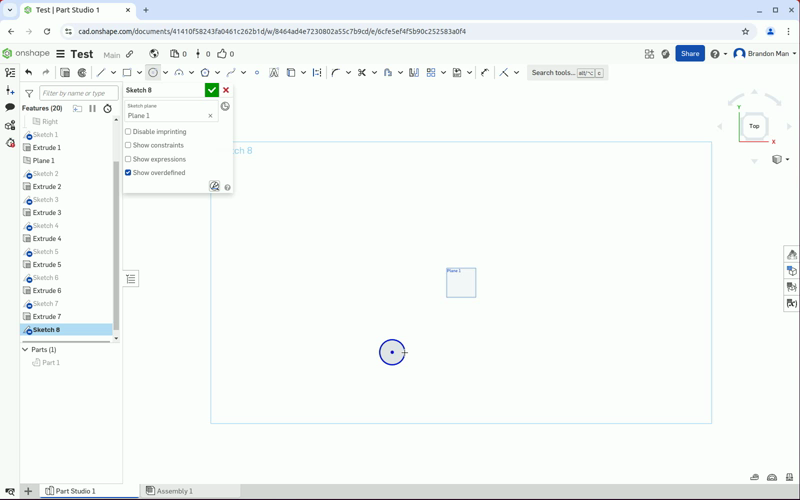
mouse_move(392, 352)
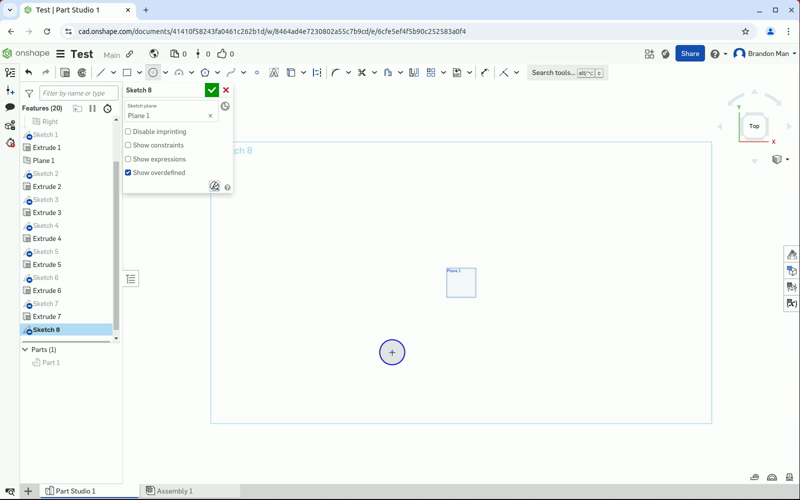
click(392, 352)
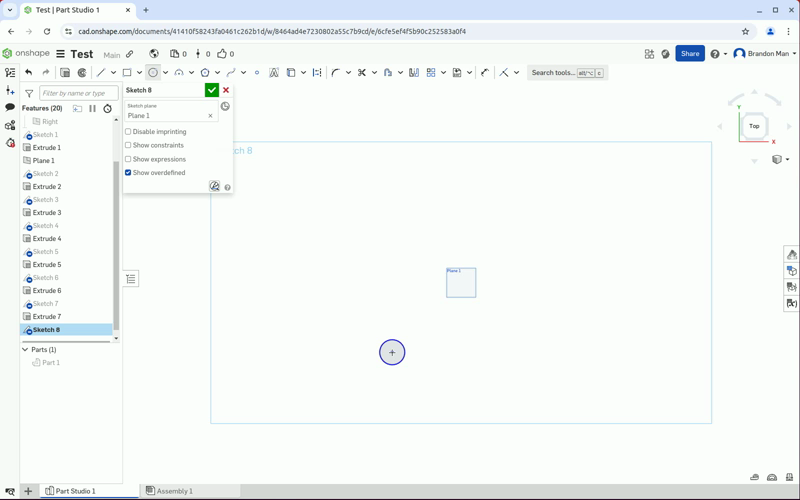
key_up(shift)
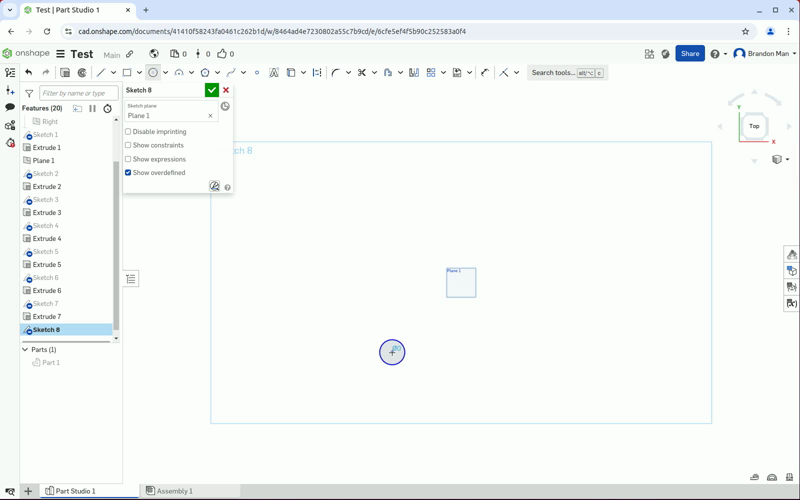
mouse_move(398, 352)
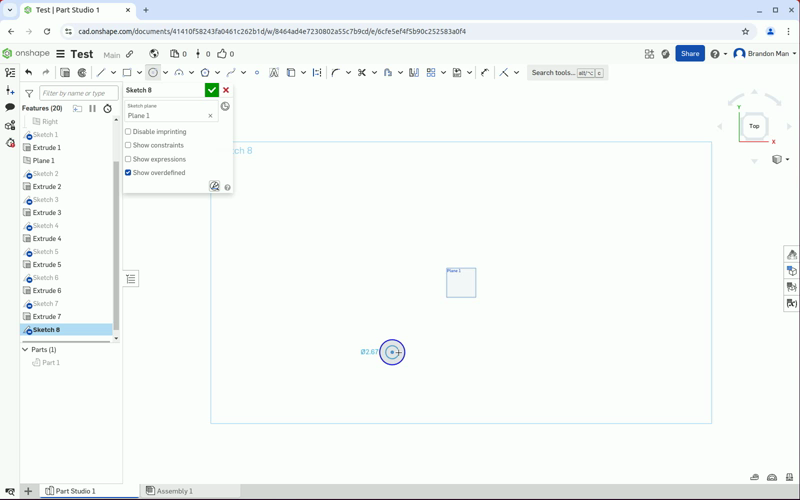
click(398, 352)
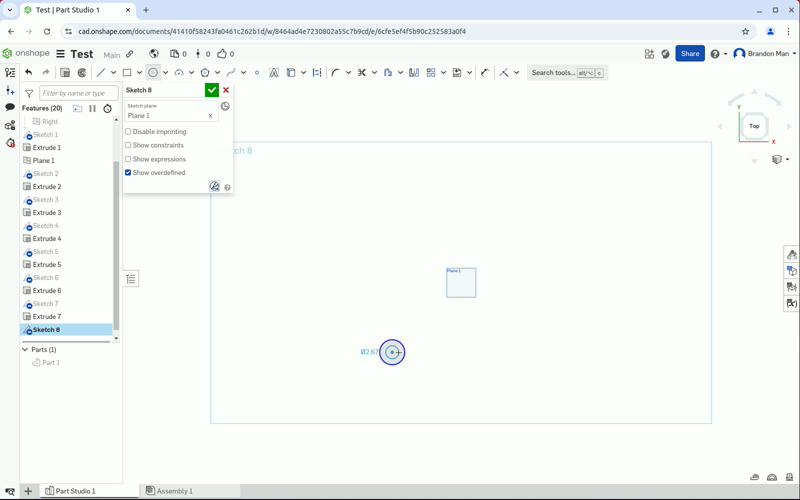
key(esc)
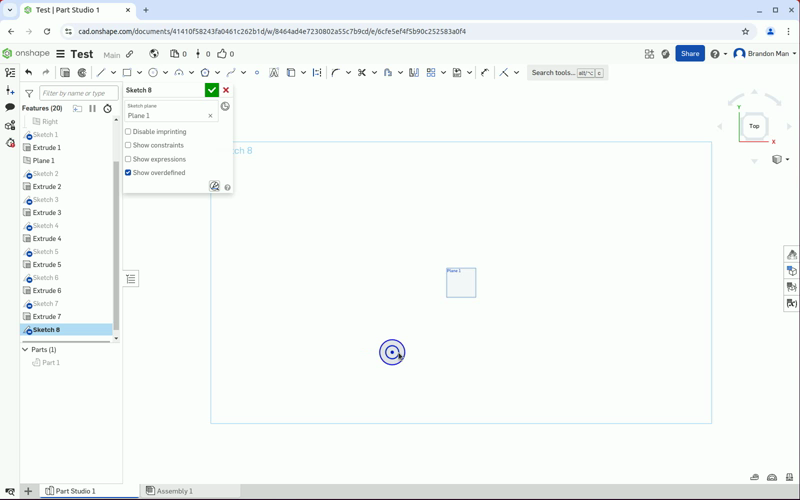
mouse_move(398, 347)
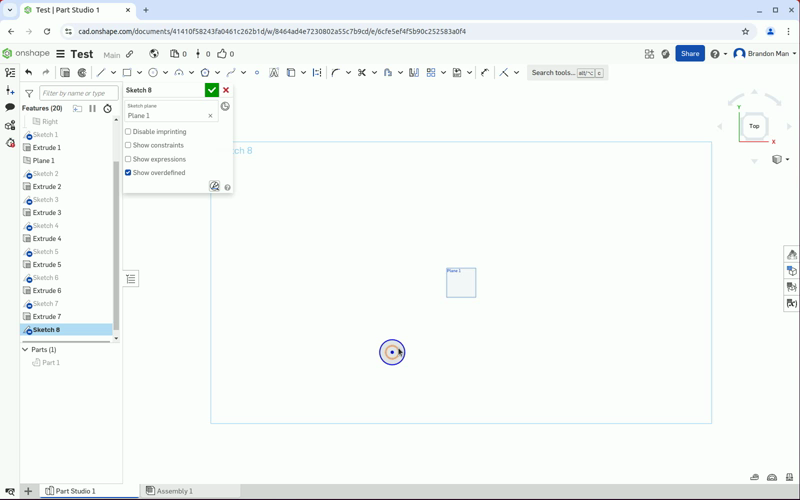
scroll(6)
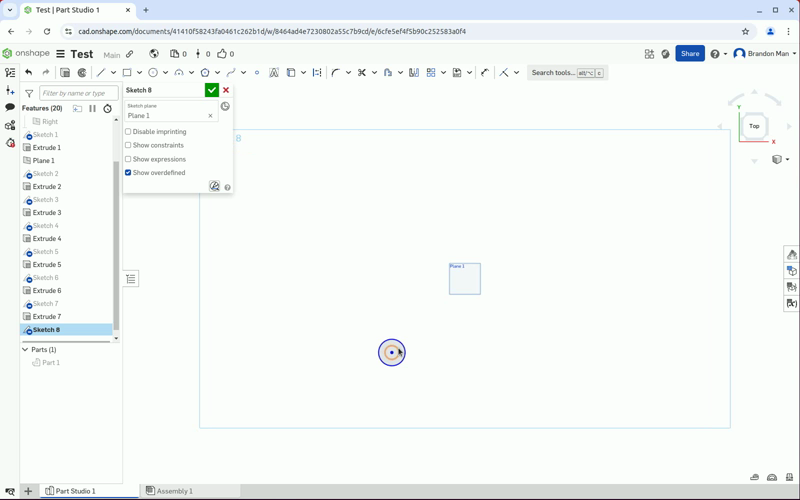
scroll(6)
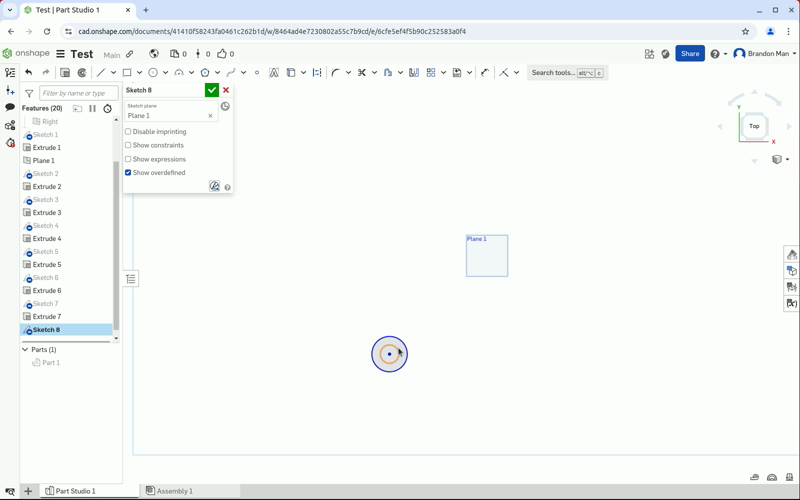
scroll(6)
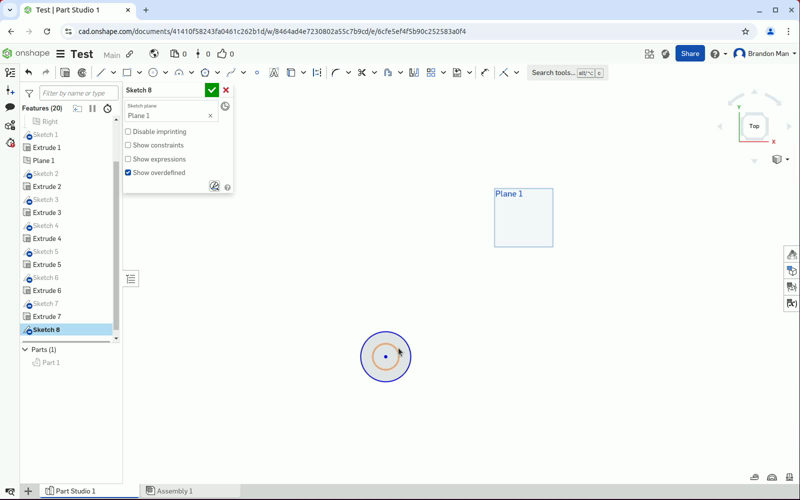
scroll(6)
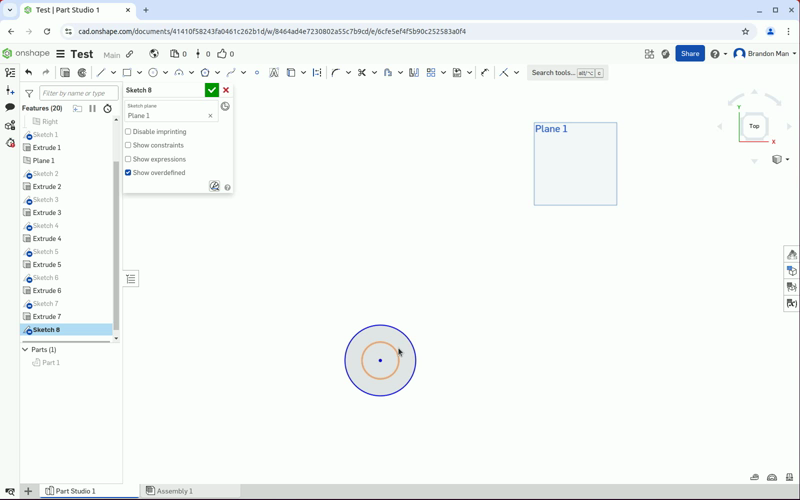
scroll(6)
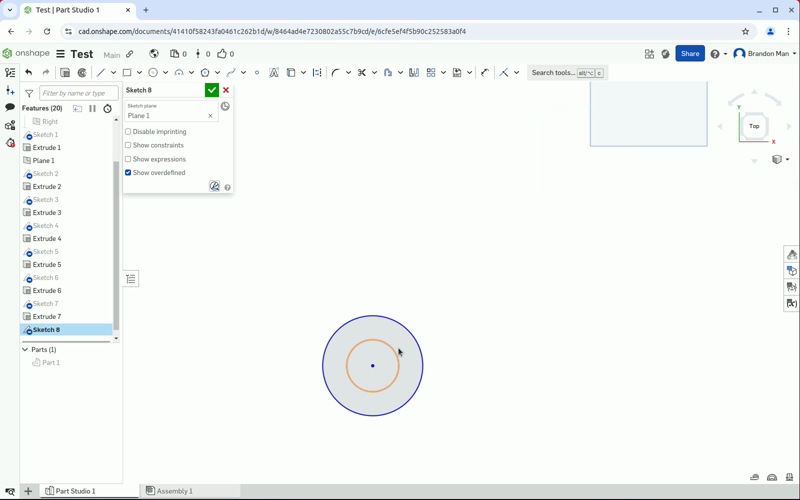
scroll(6)
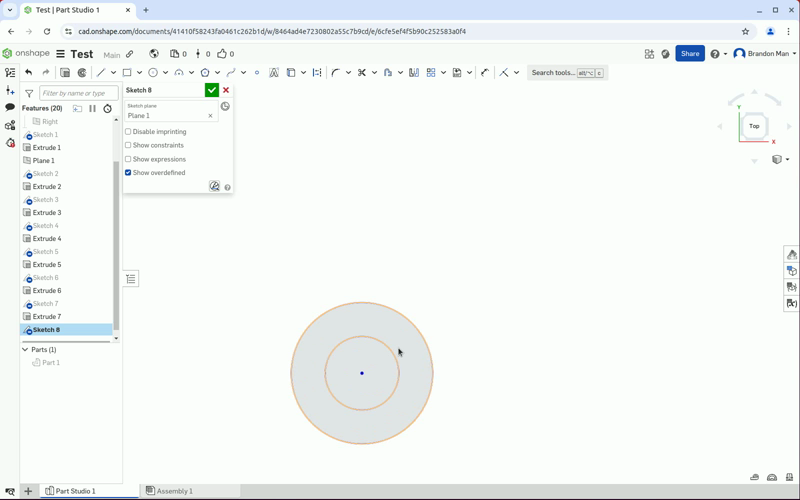
scroll(6)
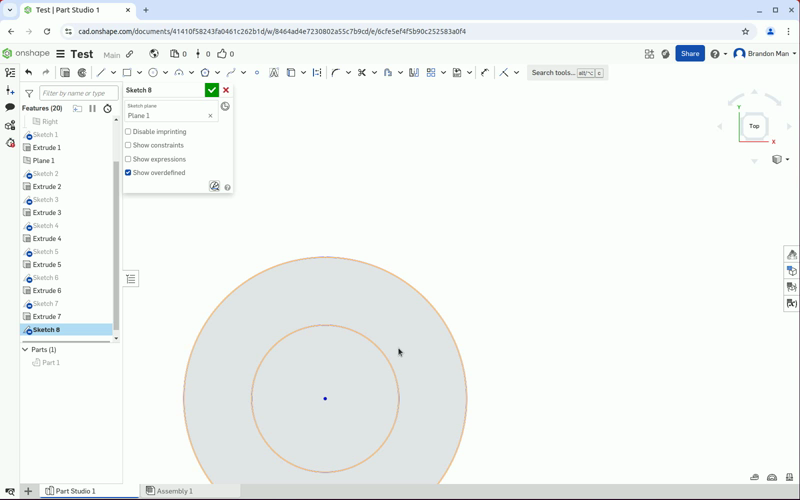
click(398, 347)
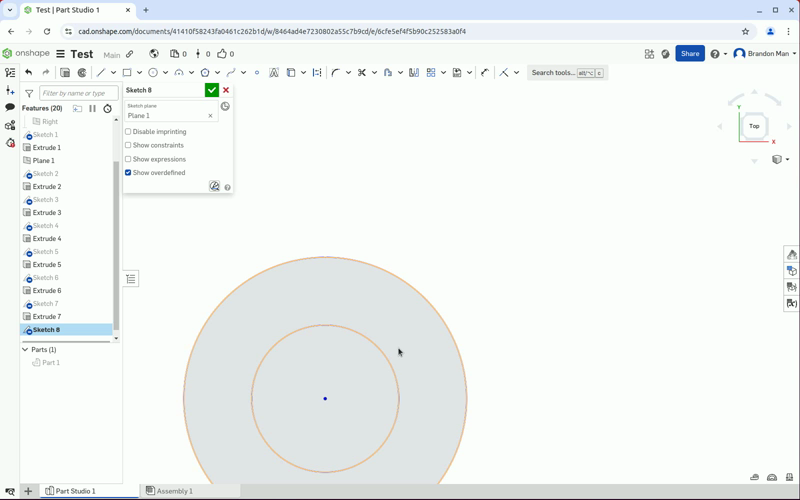
scroll(-6)
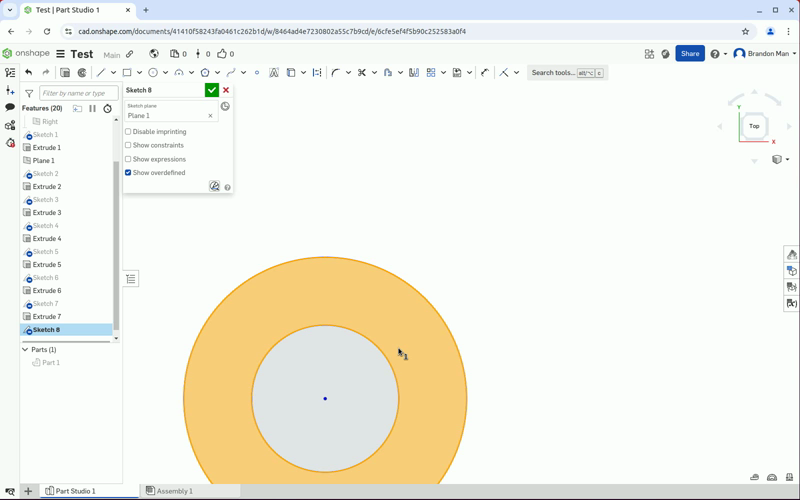
scroll(-6)
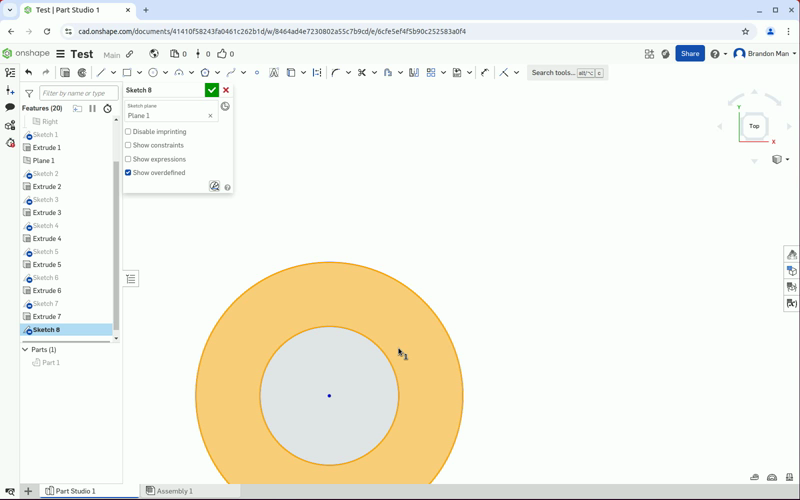
scroll(-6)
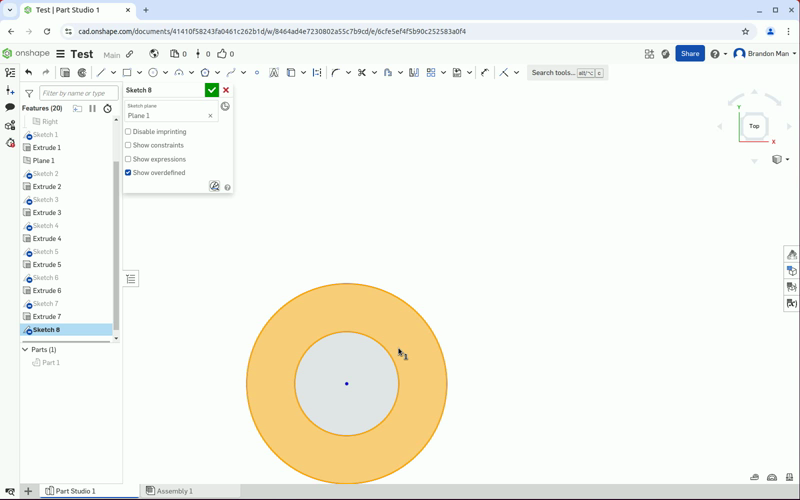
scroll(-6)
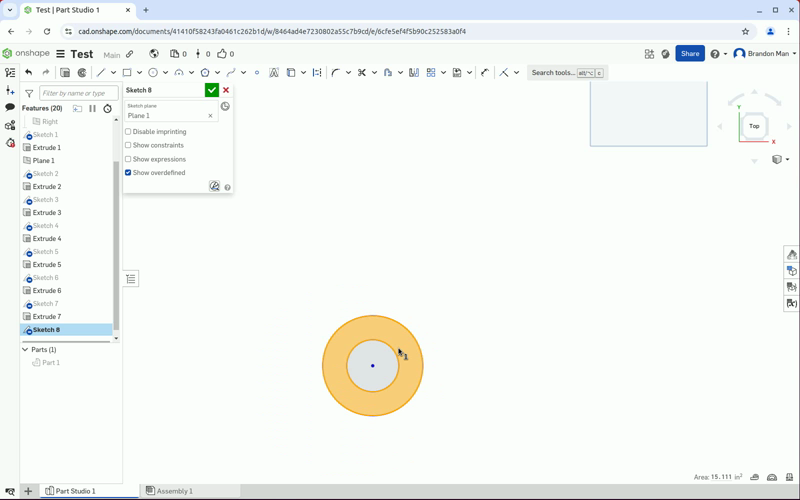
scroll(-6)
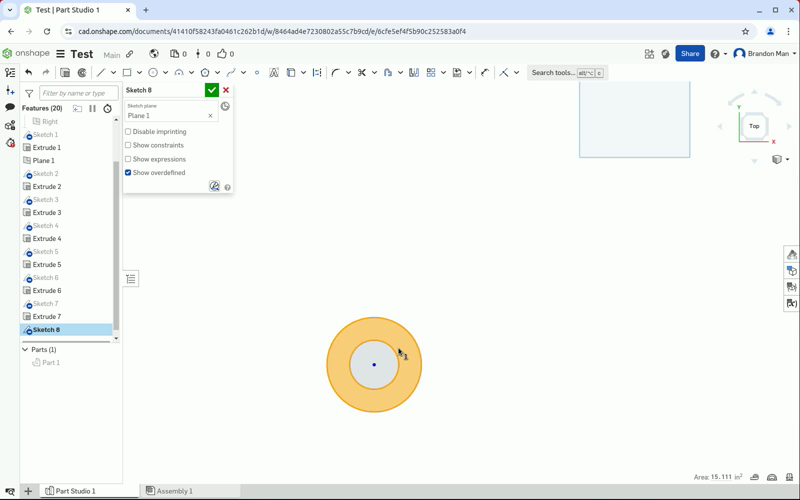
scroll(-6)
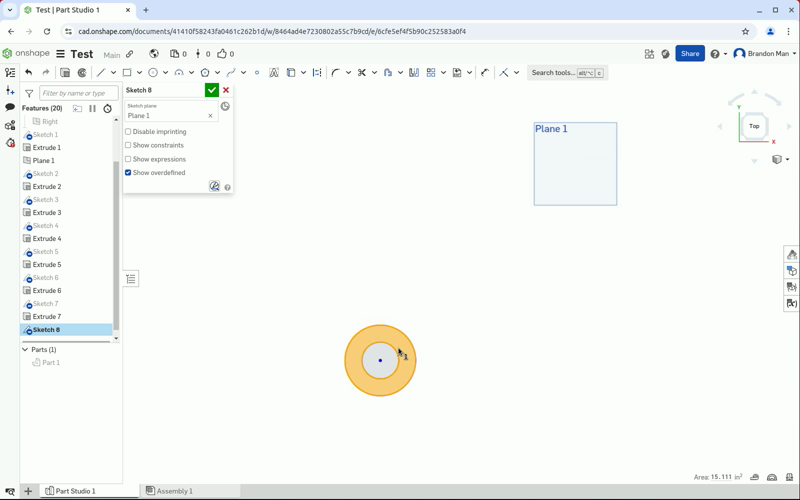
scroll(-6)
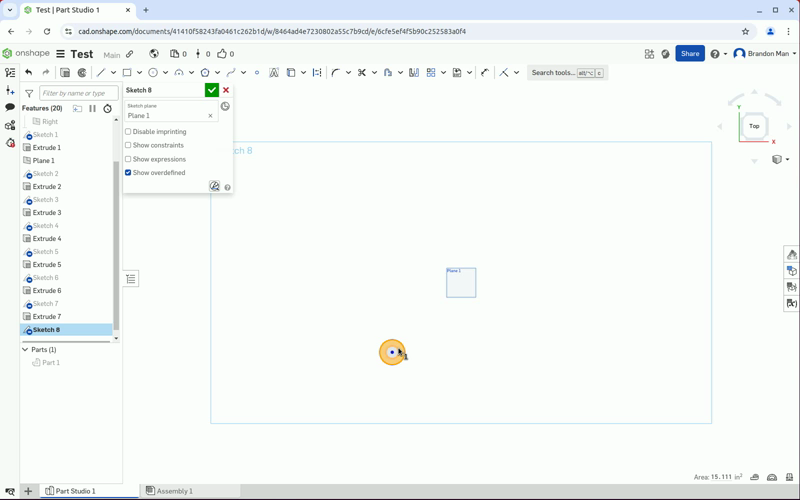
mouse_move(73, 352)
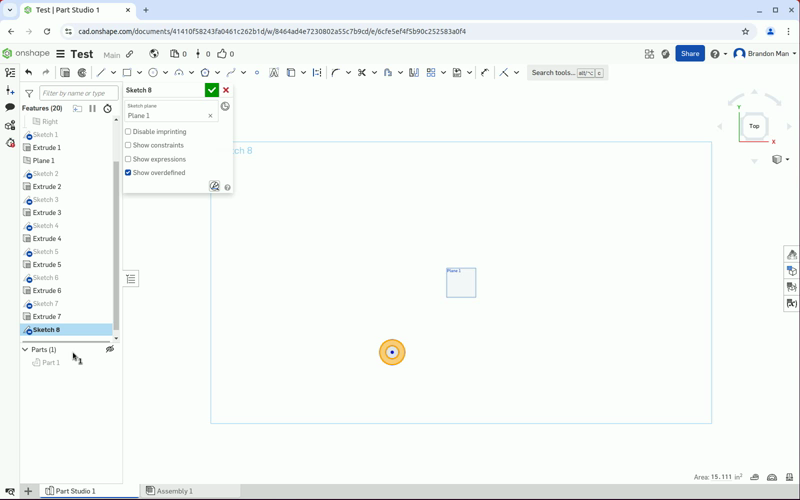
key(shift+y)
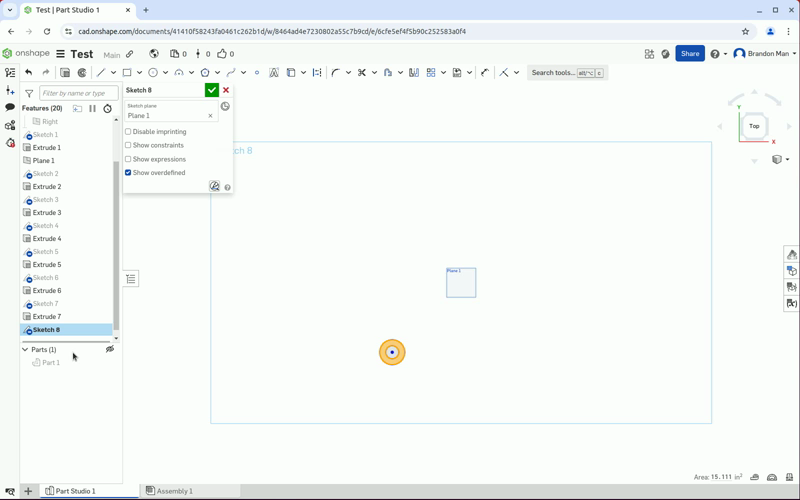
key(shift+e)
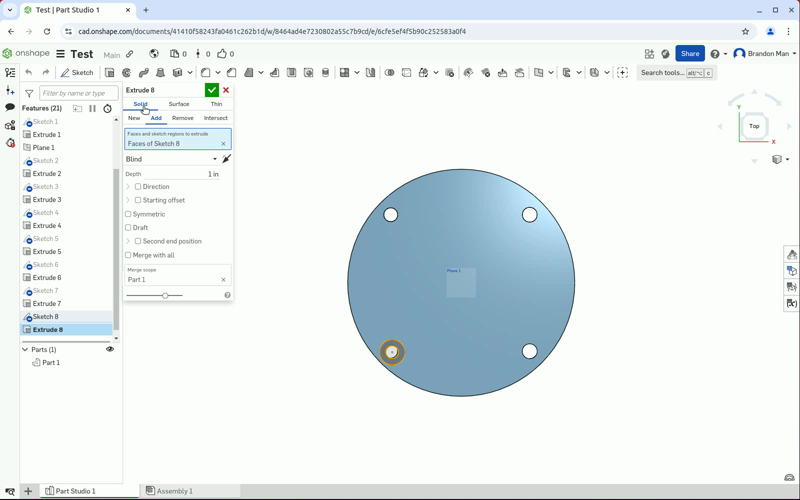
mouse_move(143, 106)
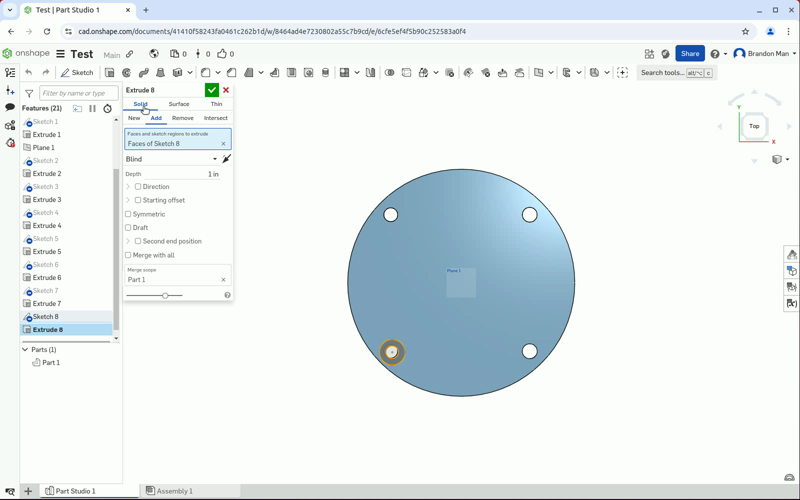
click(143, 106)
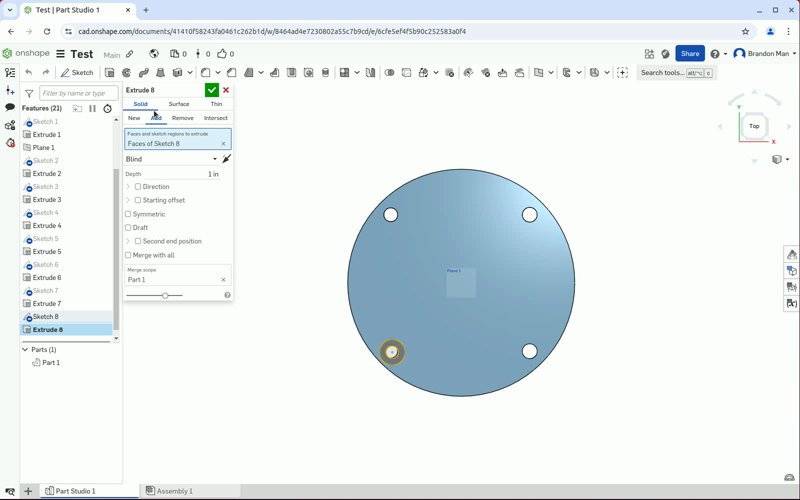
mouse_move(186, 120)
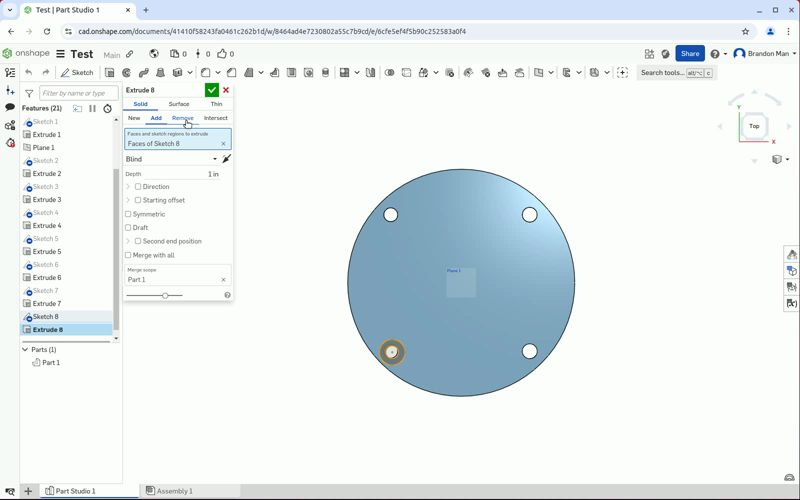
click(186, 120)
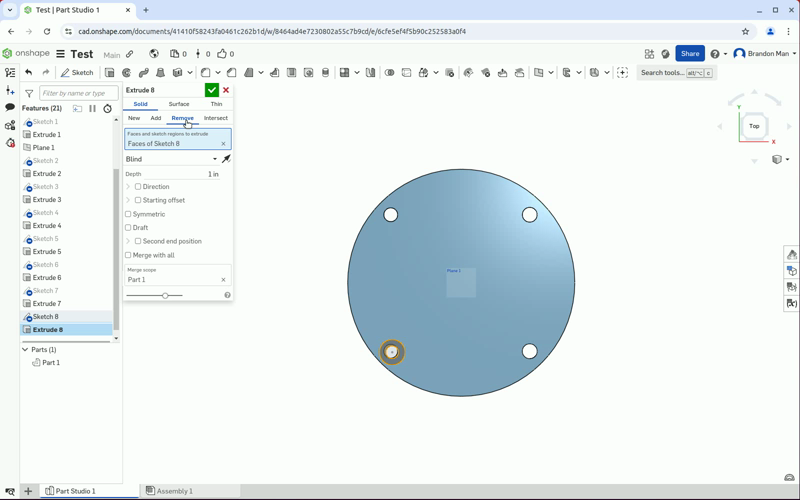
key(tab, 4)
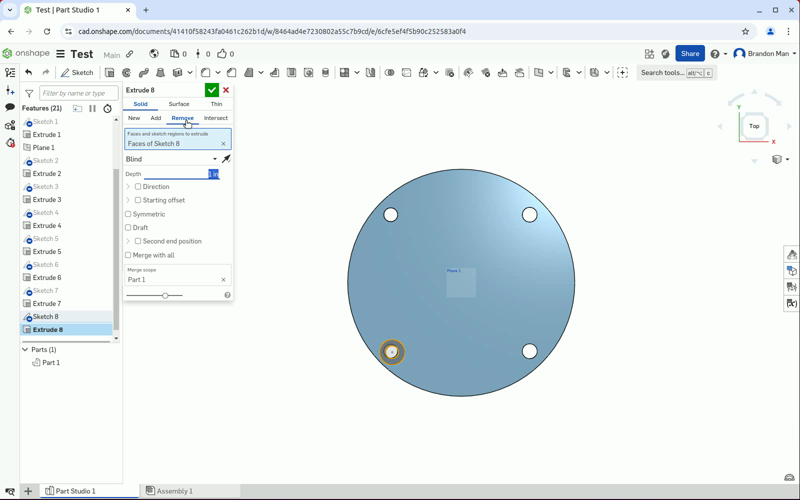
text(0.722)
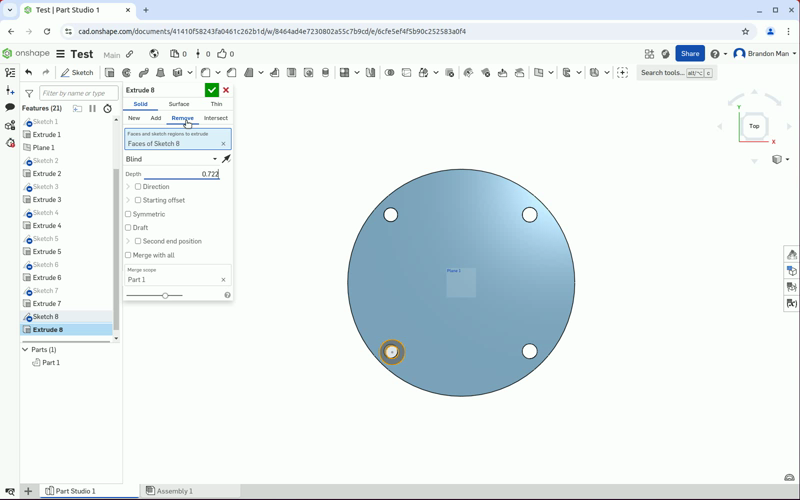
key(tab, 6)
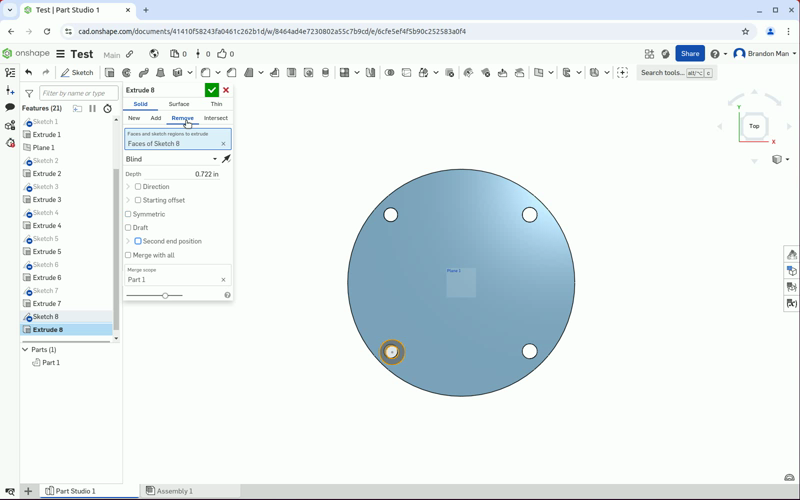
key(space)
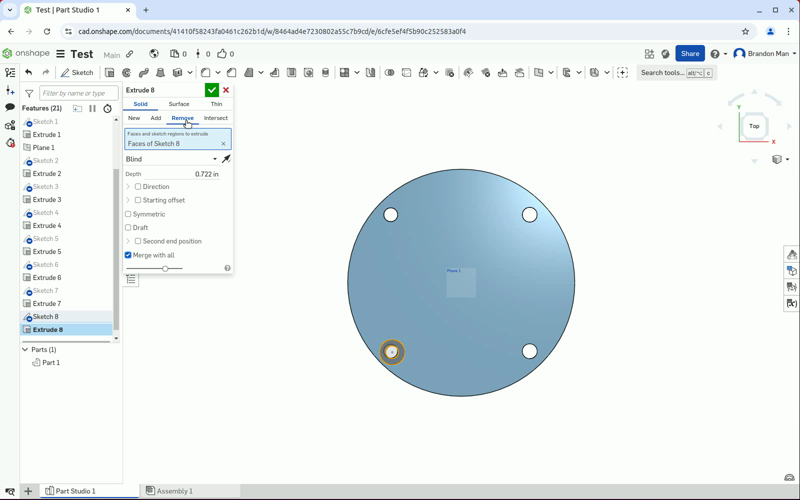
key(enter)
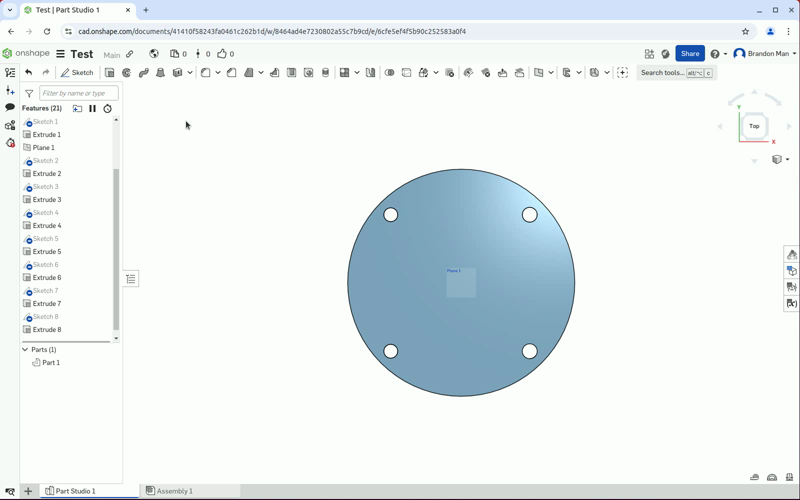
key(shift+h)
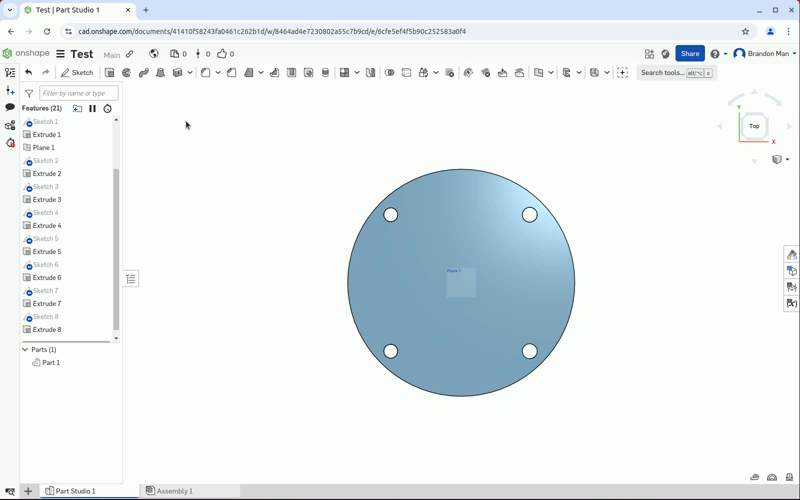
key(shift+h)
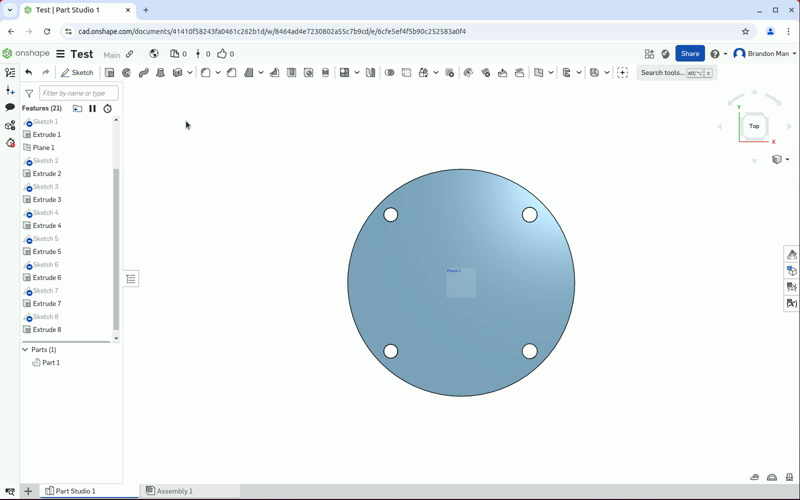
mouse_move(69, 124)
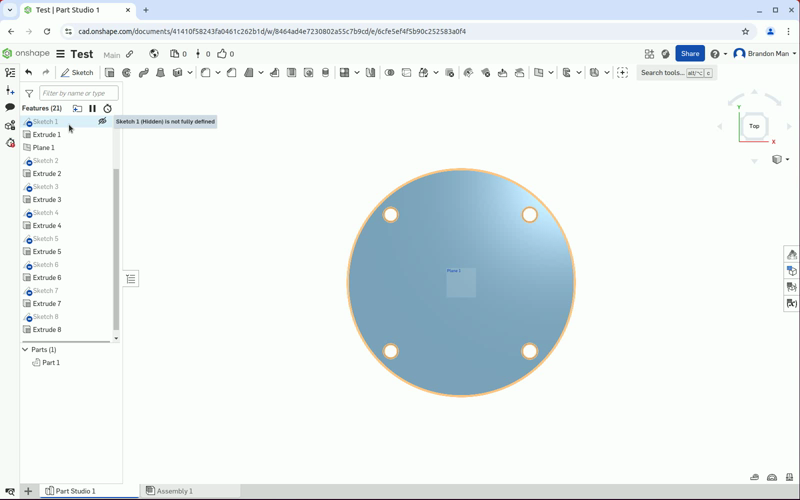
click(69, 124)
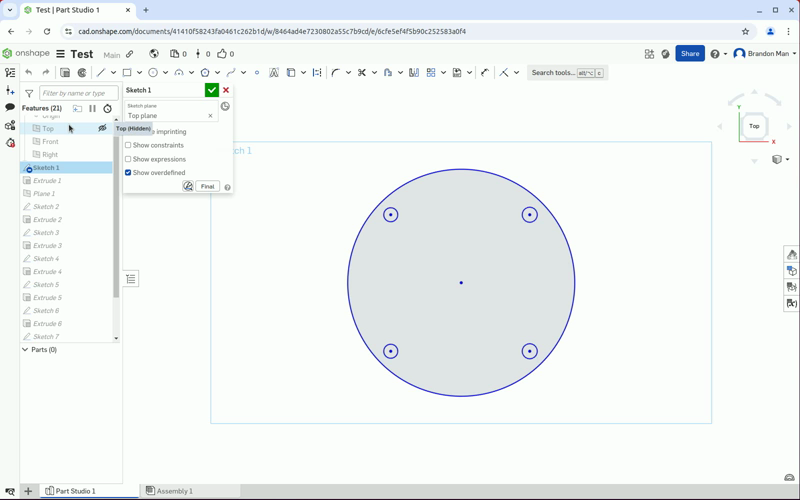
mouse_move(229, 92)
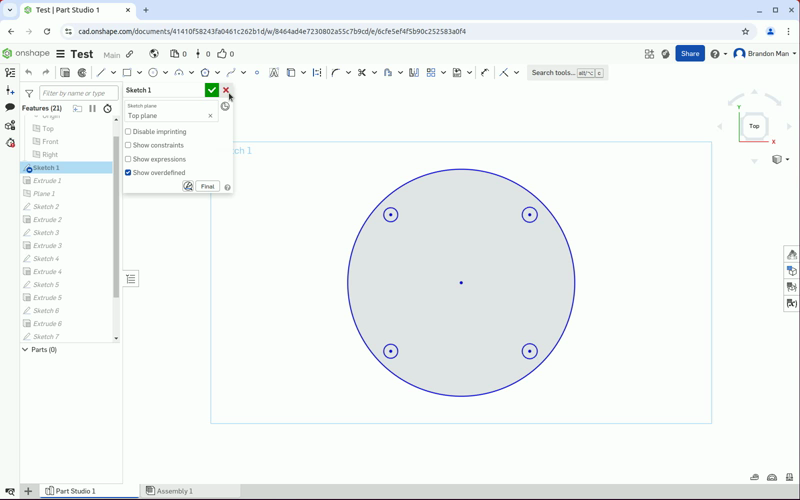
click(229, 92)
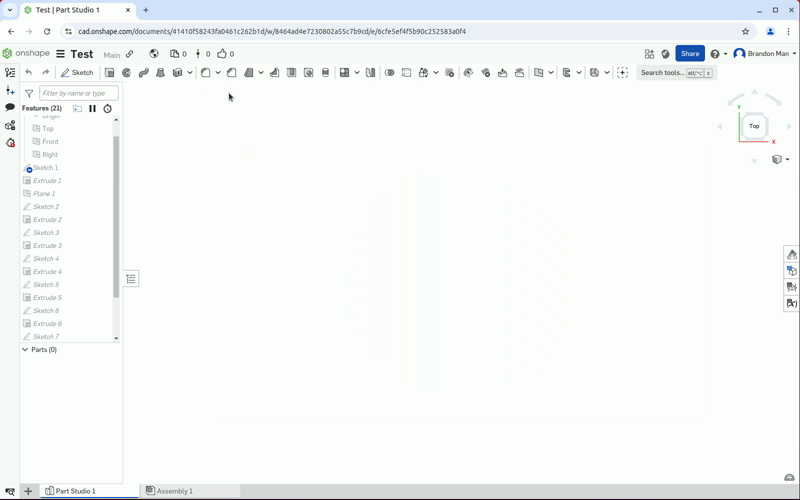
key(shift+s)
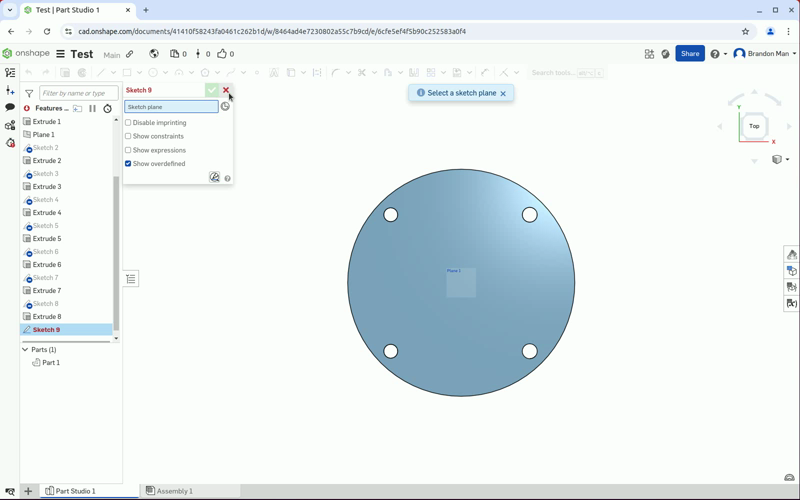
mouse_move(69, 137)
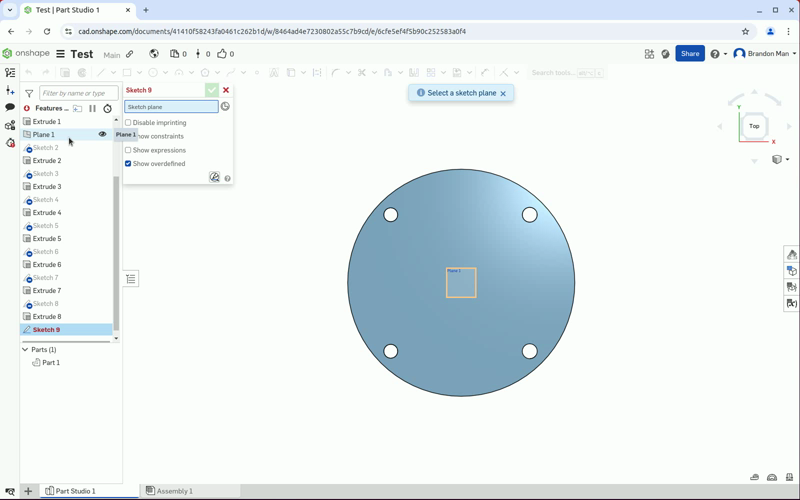
click(69, 137)
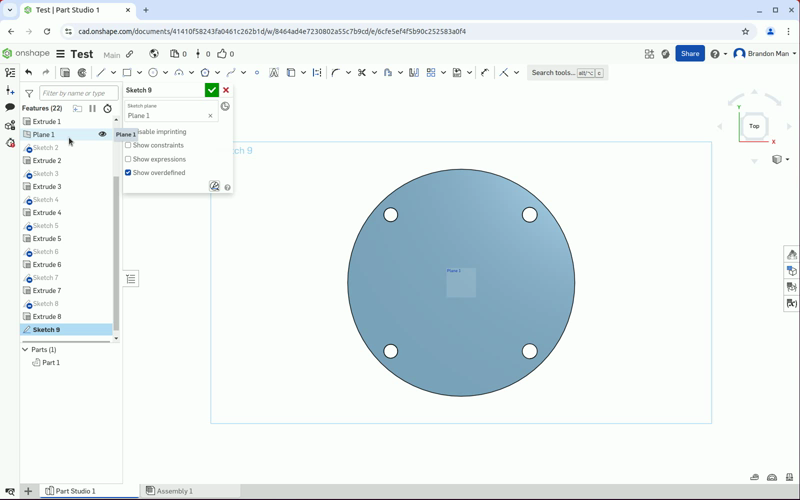
mouse_move(73, 352)
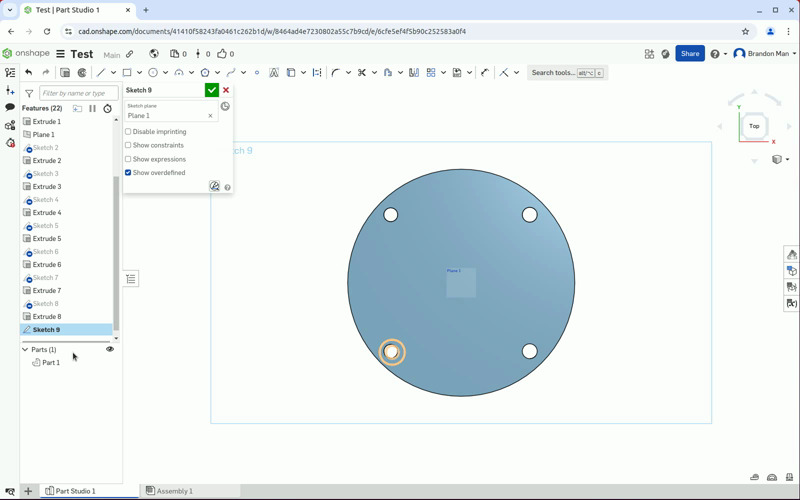
key(y)
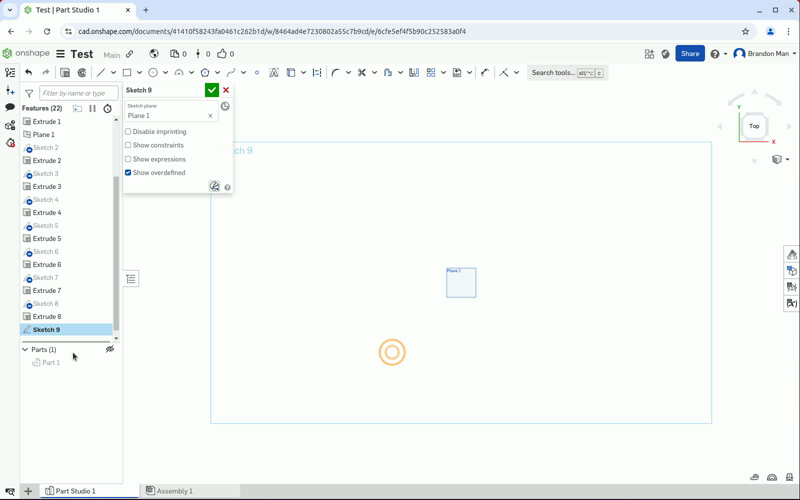
key(c)
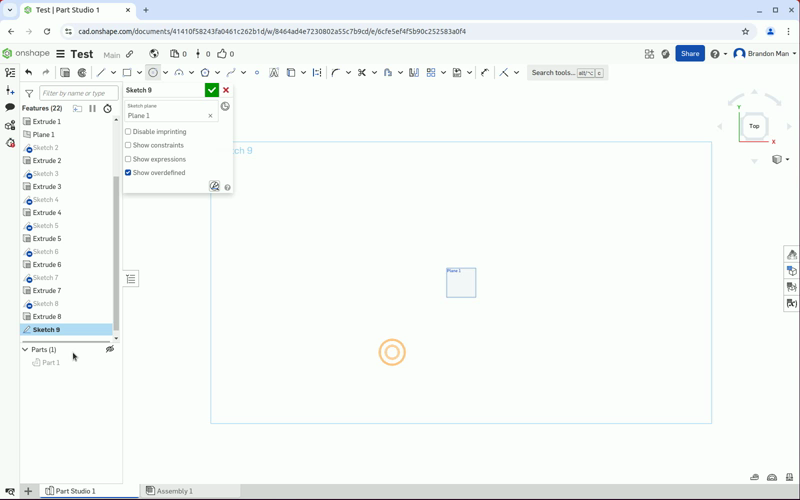
key_down(shift)
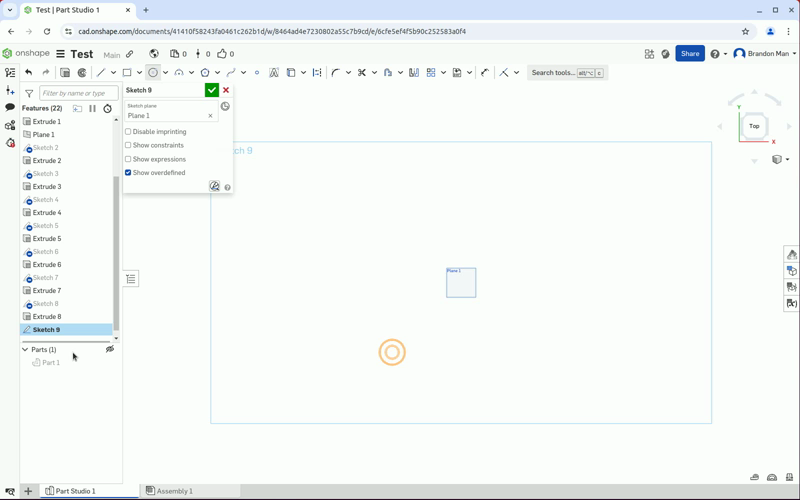
mouse_move(530, 352)
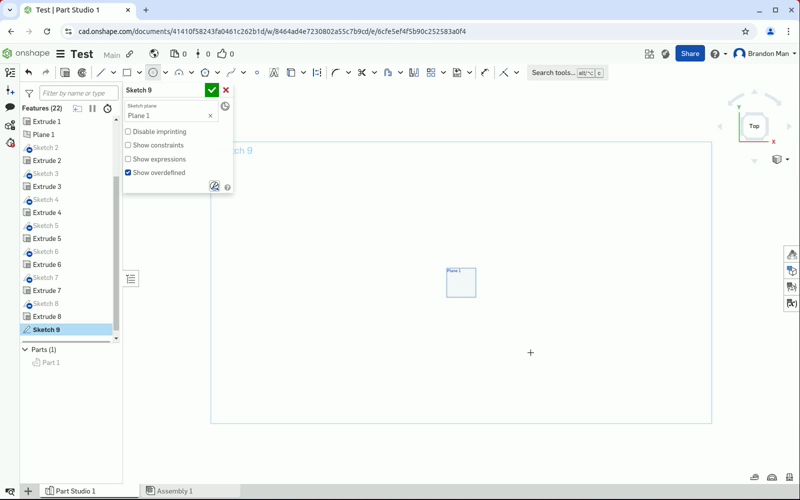
click(530, 352)
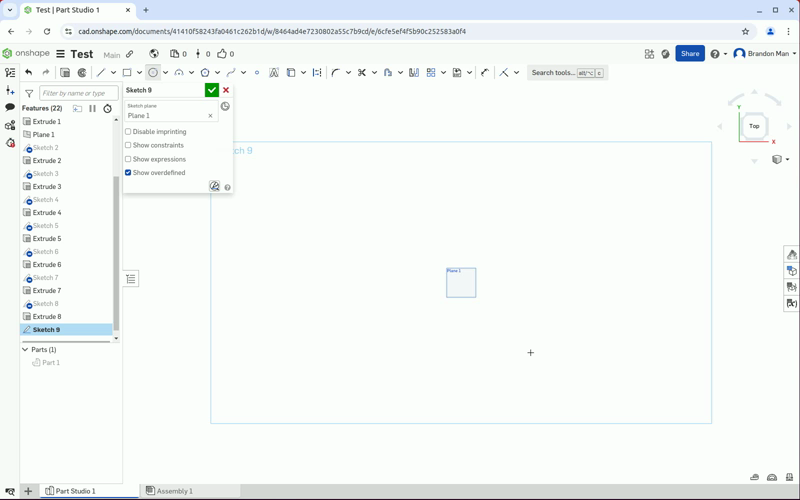
key_up(shift)
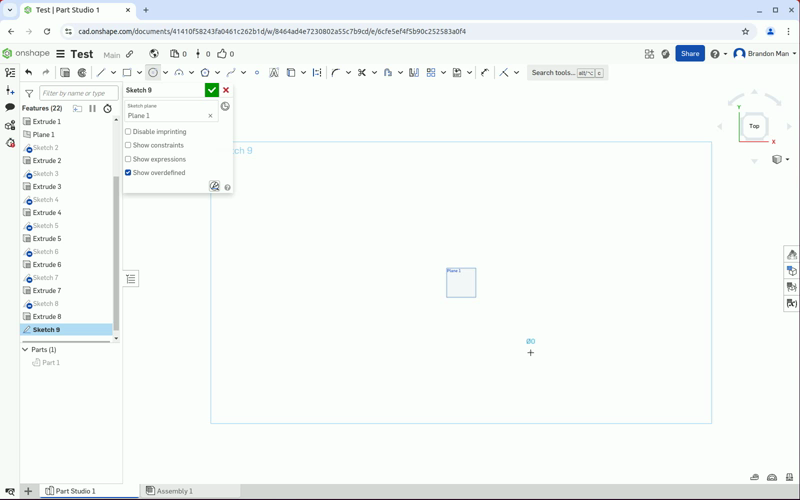
mouse_move(543, 352)
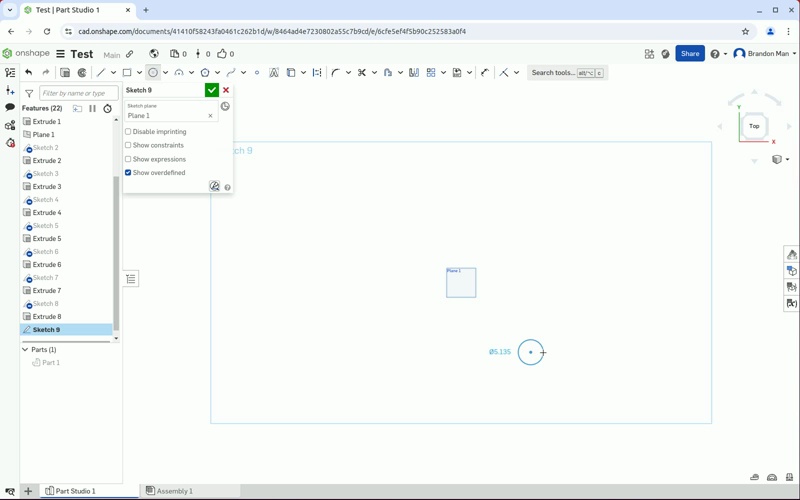
click(543, 352)
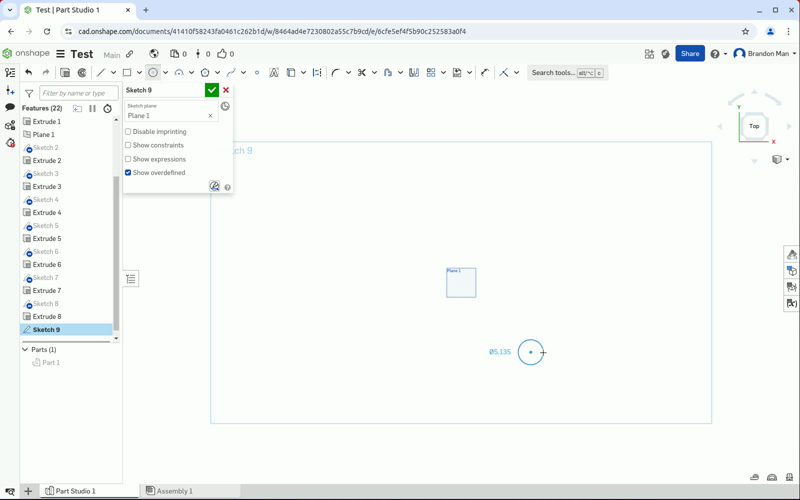
key(esc)
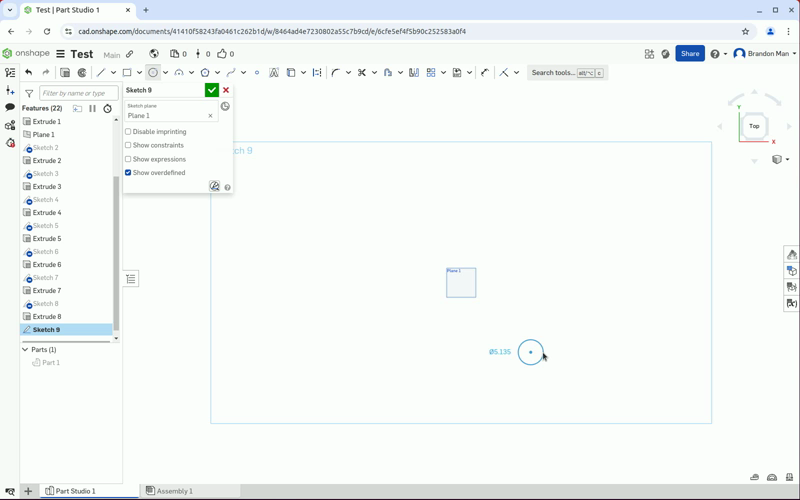
key(c)
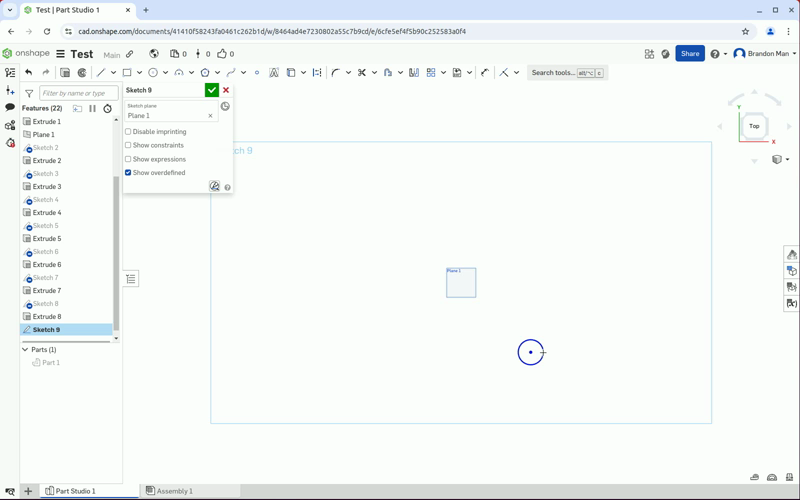
key_down(shift)
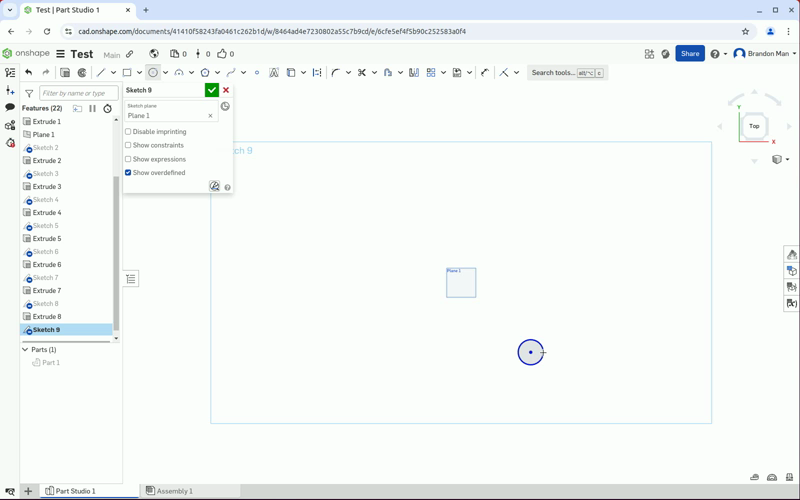
mouse_move(530, 352)
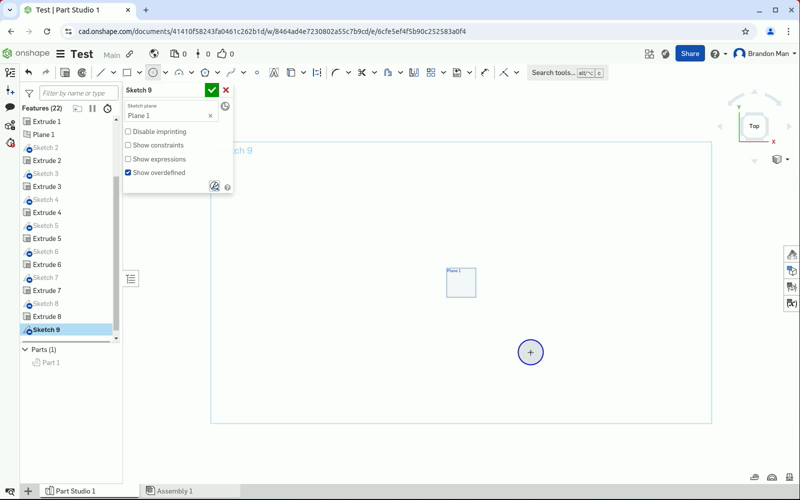
click(530, 352)
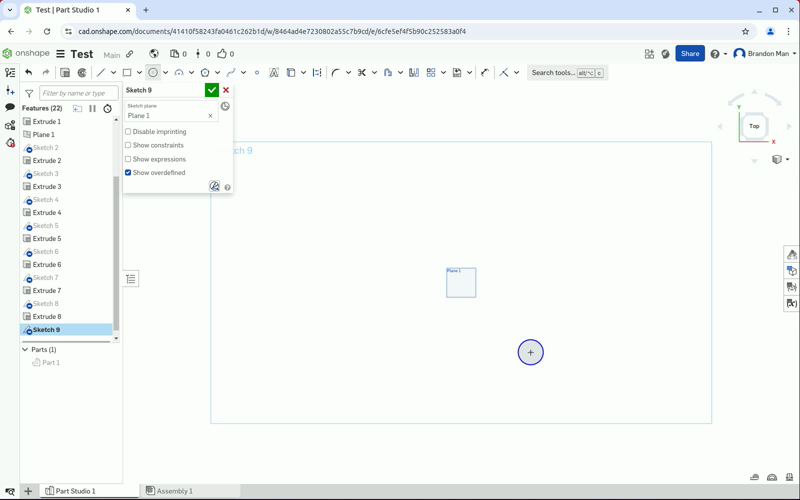
key_up(shift)
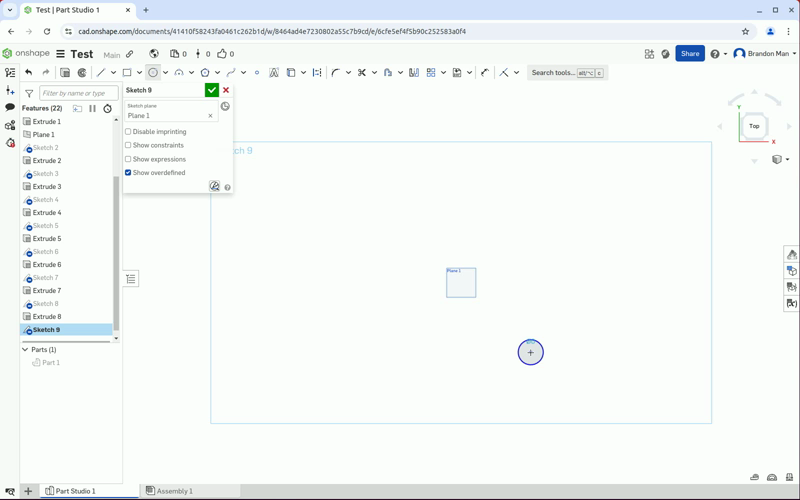
mouse_move(537, 352)
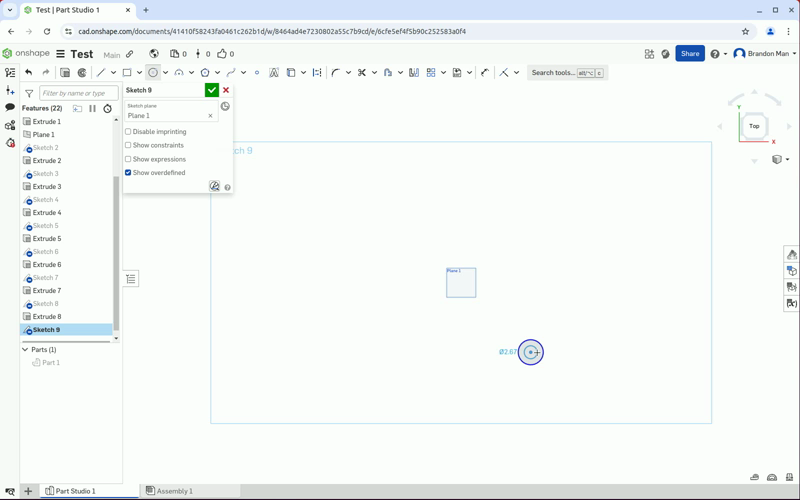
click(537, 352)
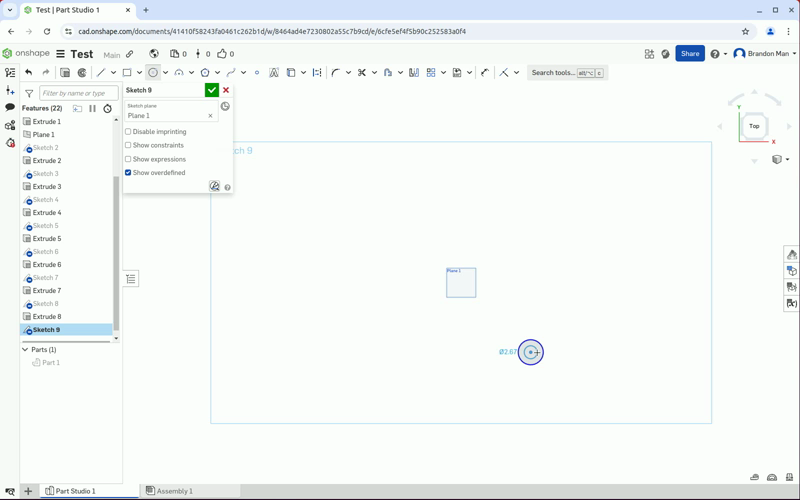
key(esc)
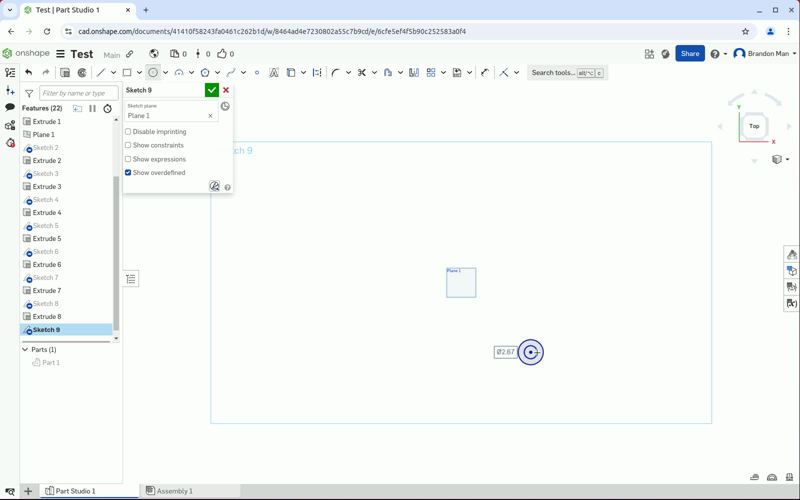
mouse_move(537, 350)
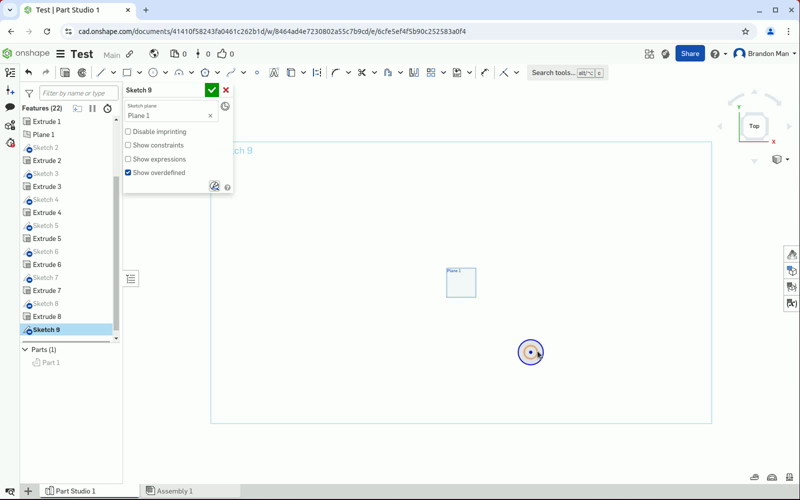
scroll(6)
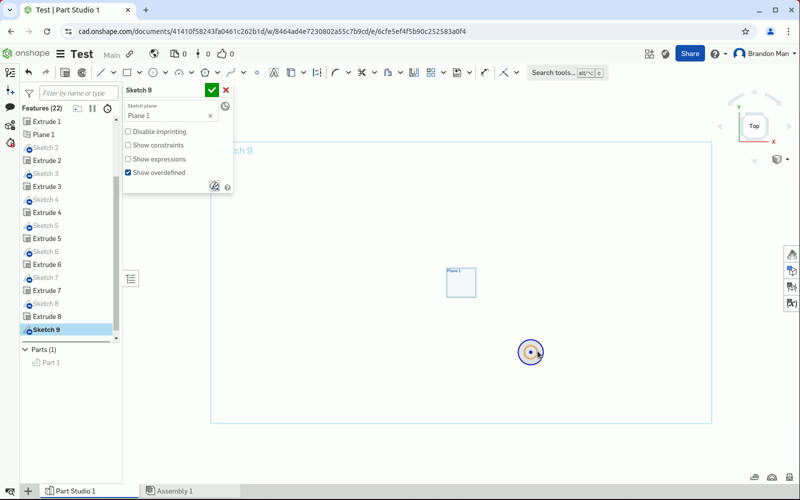
scroll(6)
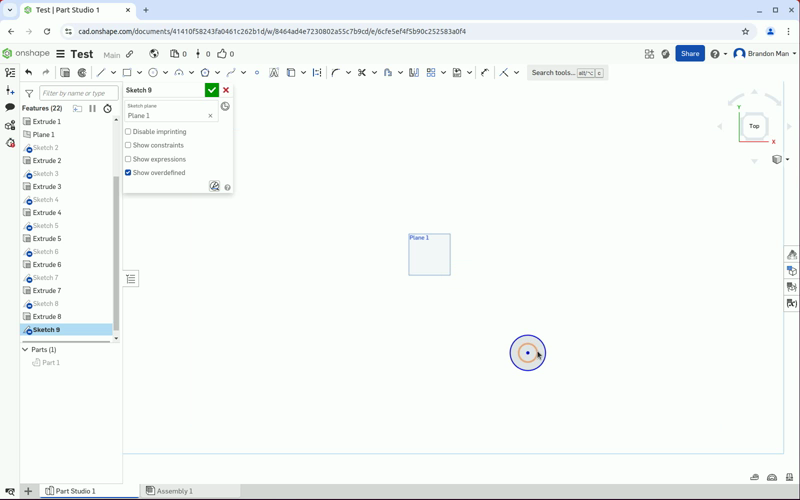
scroll(6)
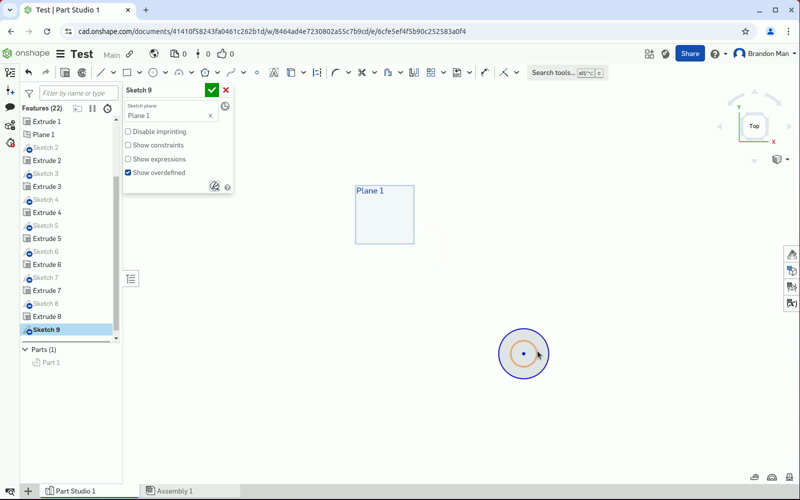
scroll(6)
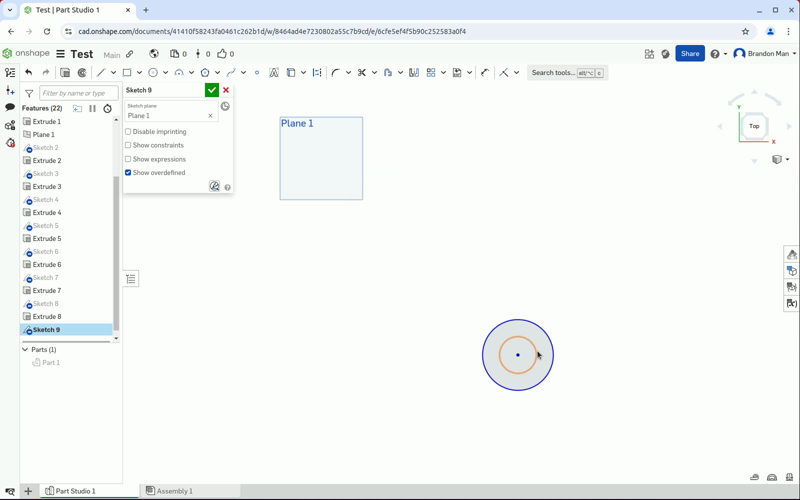
scroll(6)
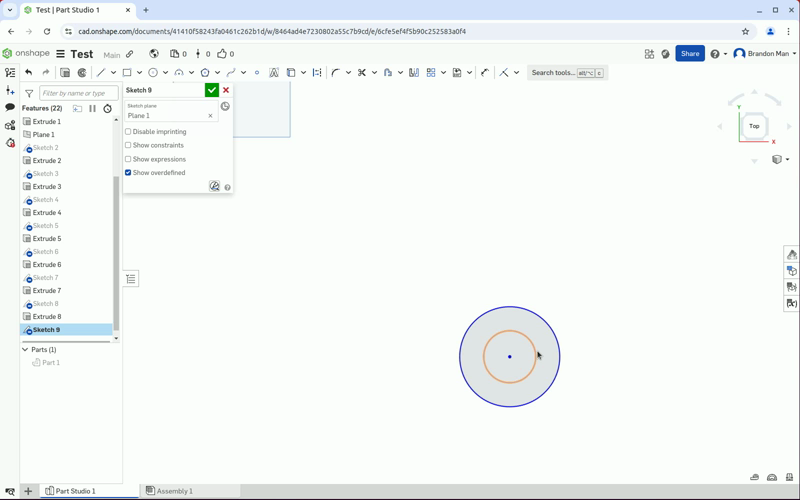
scroll(6)
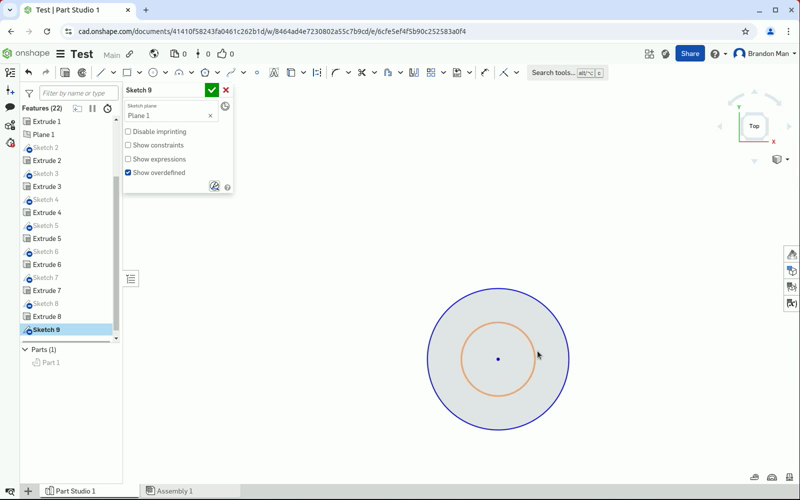
scroll(6)
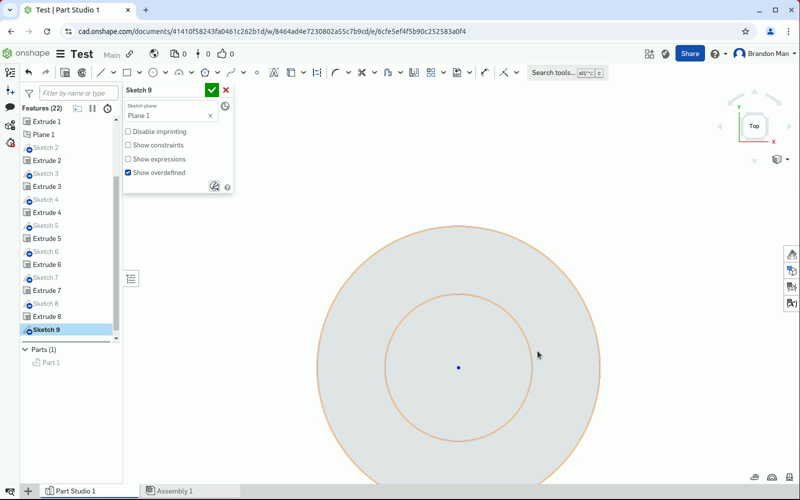
click(537, 350)
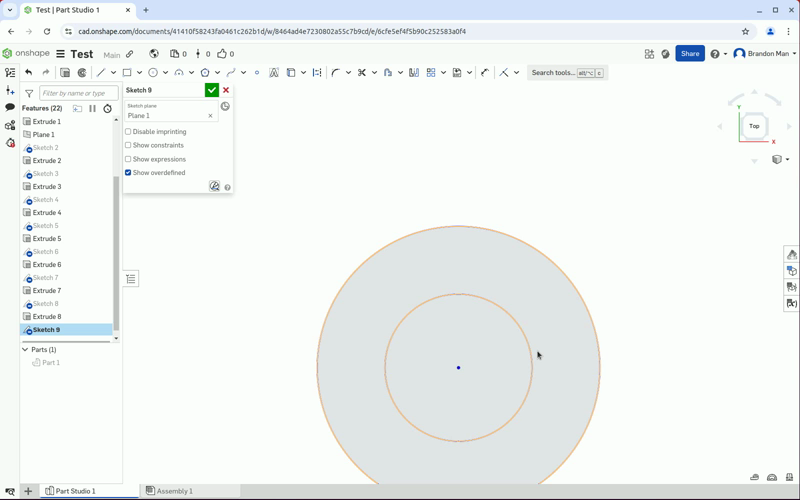
scroll(-6)
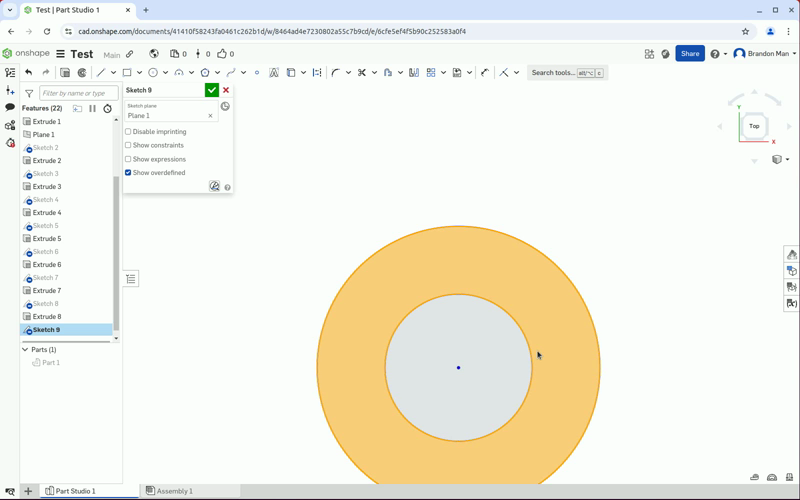
scroll(-6)
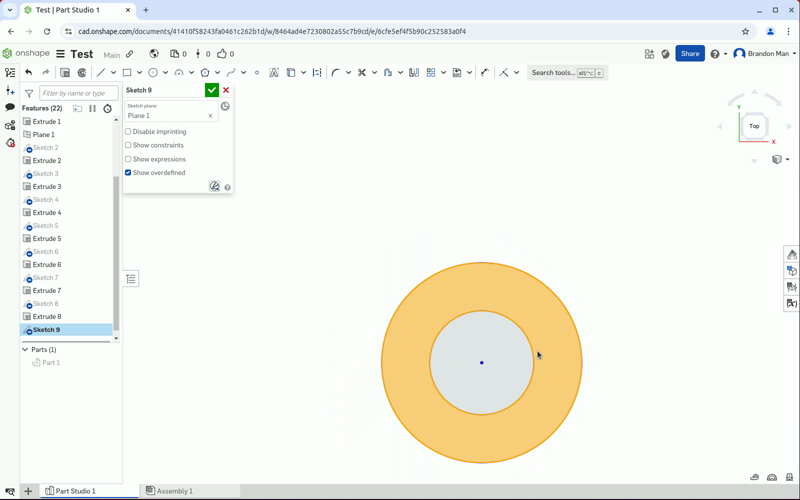
scroll(-6)
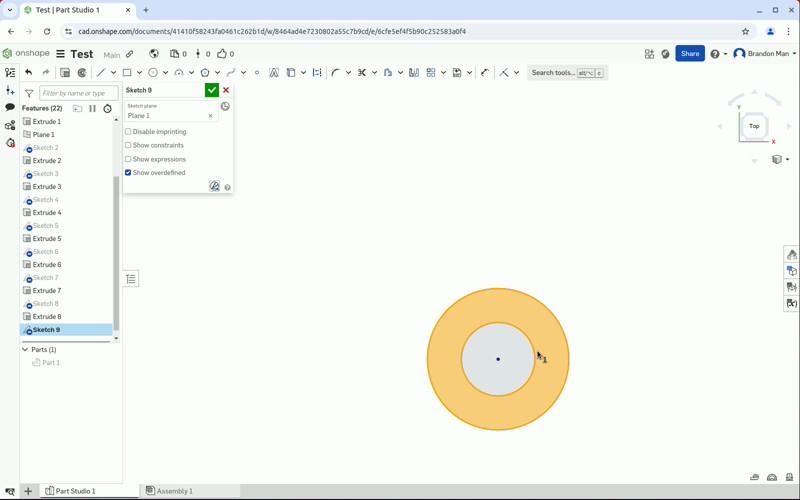
scroll(-6)
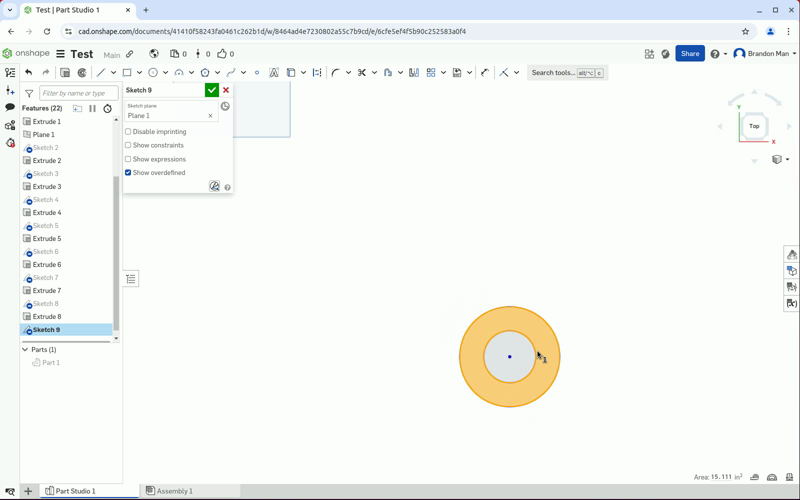
scroll(-6)
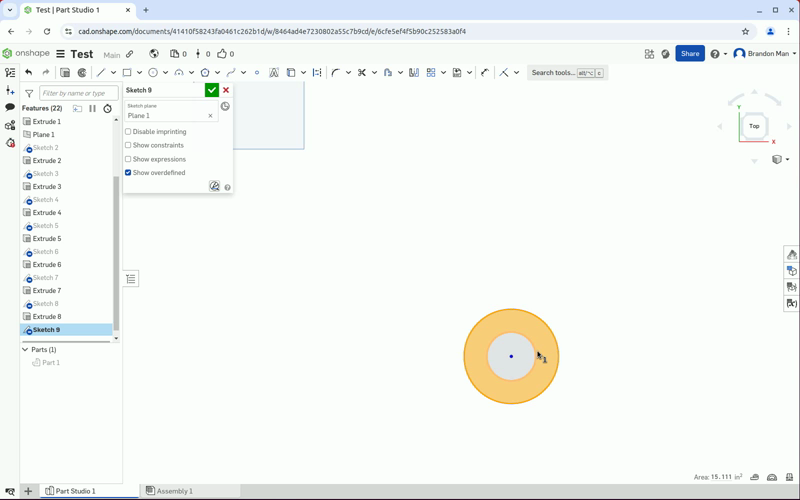
scroll(-6)
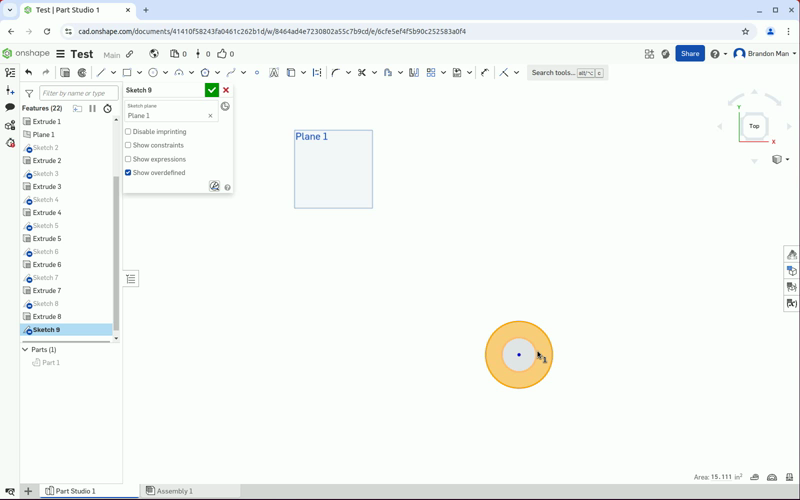
scroll(-6)
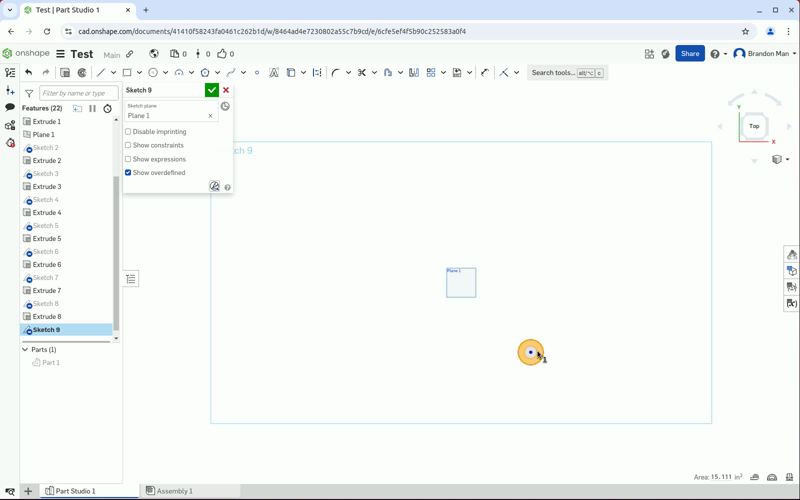
mouse_move(73, 352)
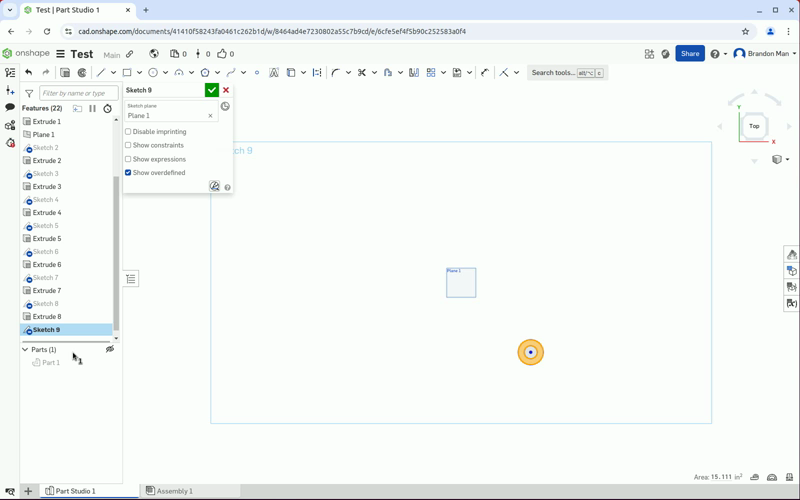
key(shift+y)
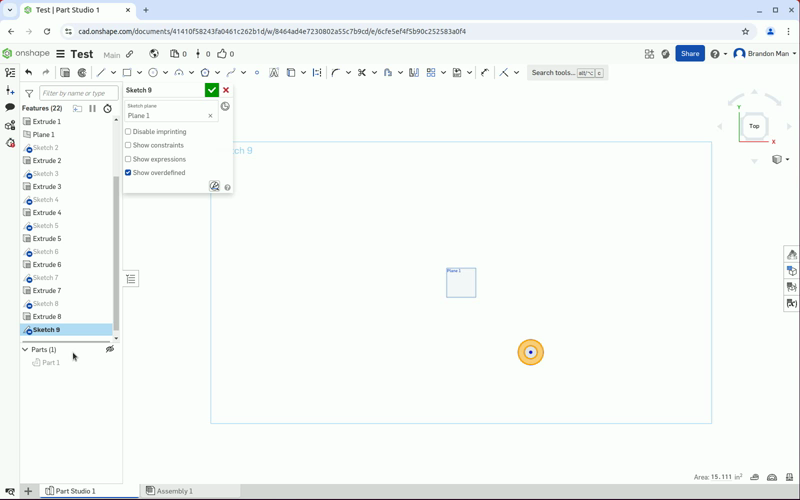
key(shift+e)
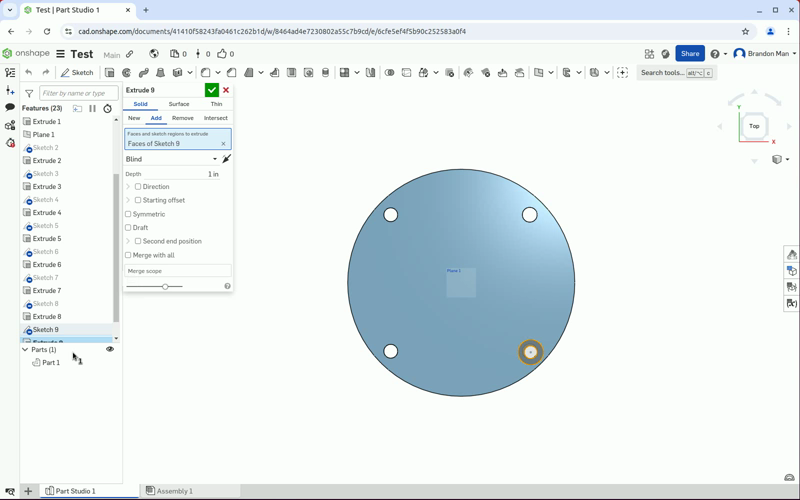
mouse_move(143, 106)
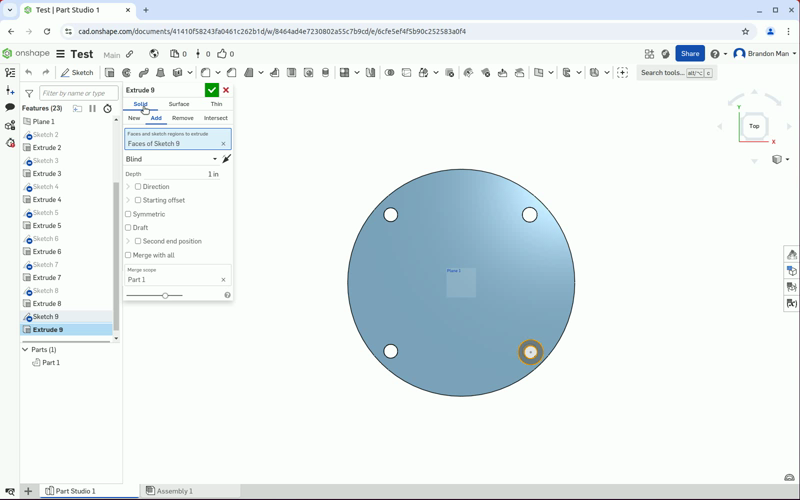
click(143, 106)
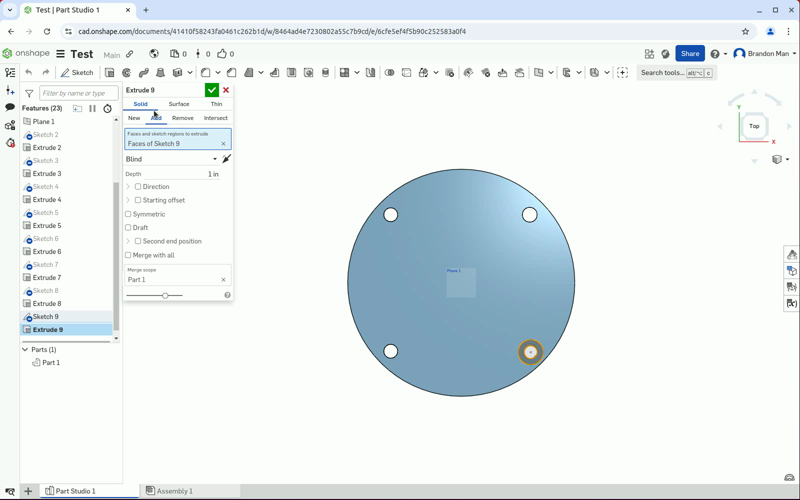
mouse_move(186, 120)
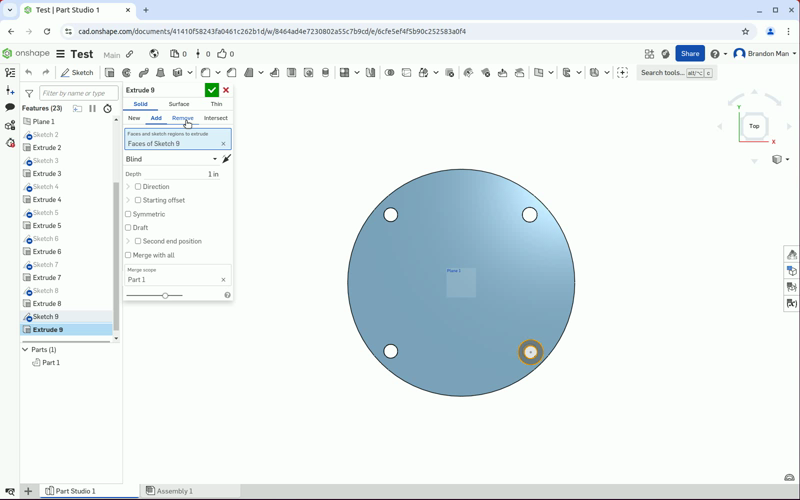
click(186, 120)
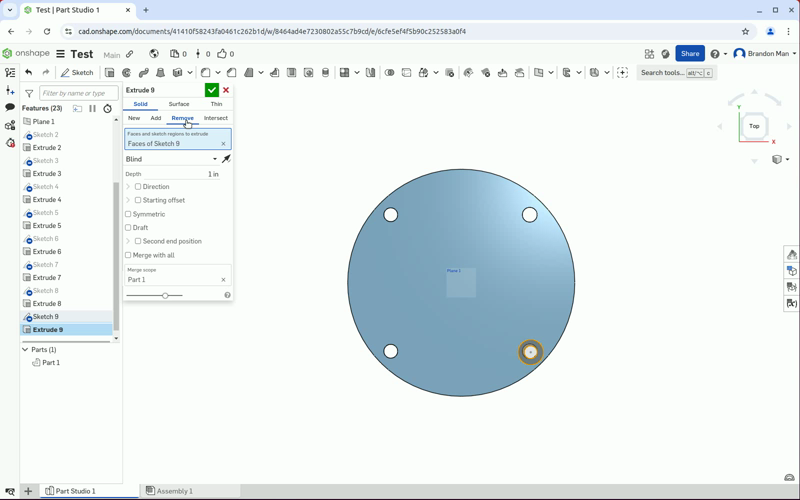
key(tab, 4)
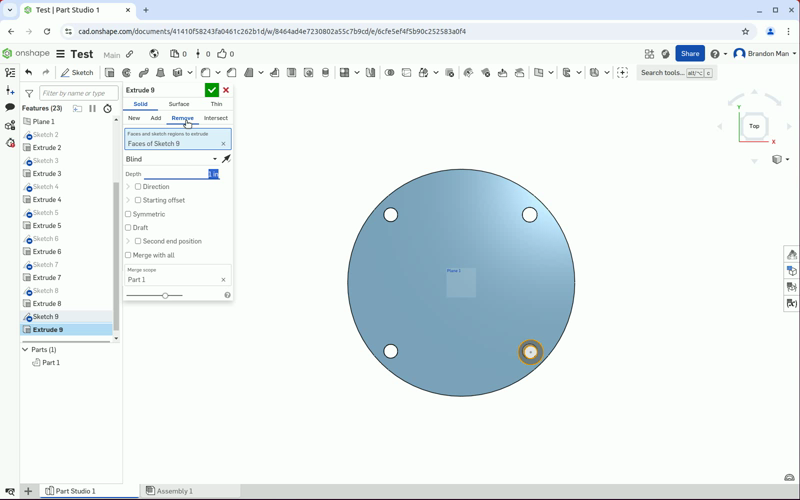
text(0.722)
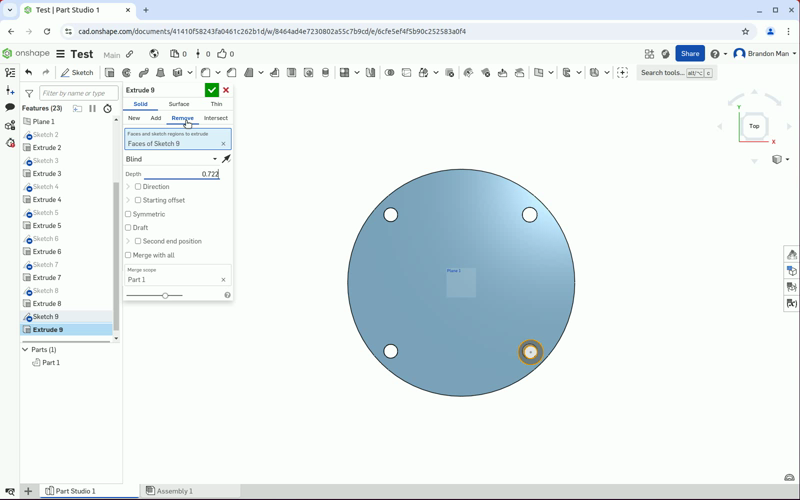
key(tab, 6)
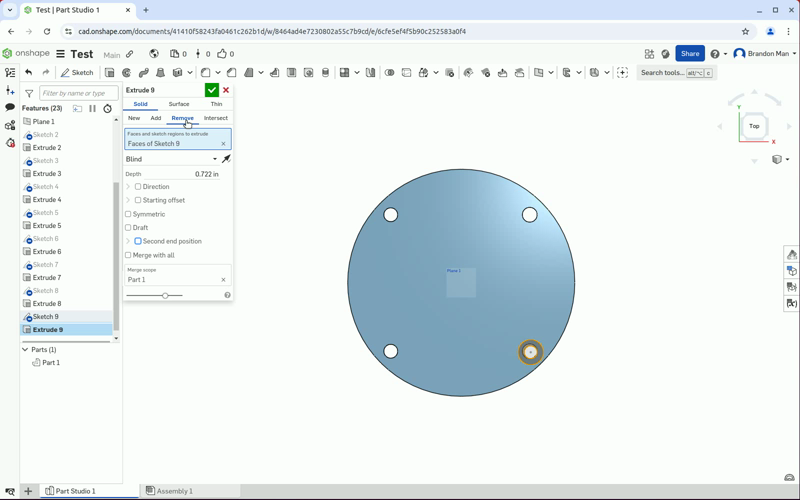
key(space)
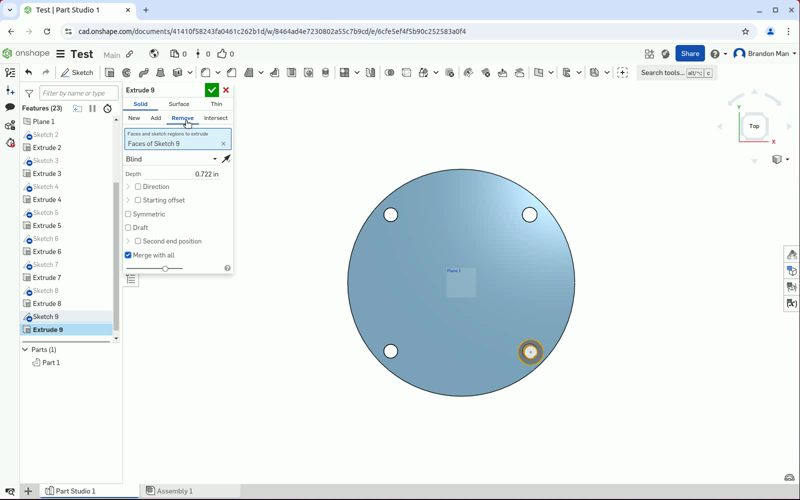
key(enter)
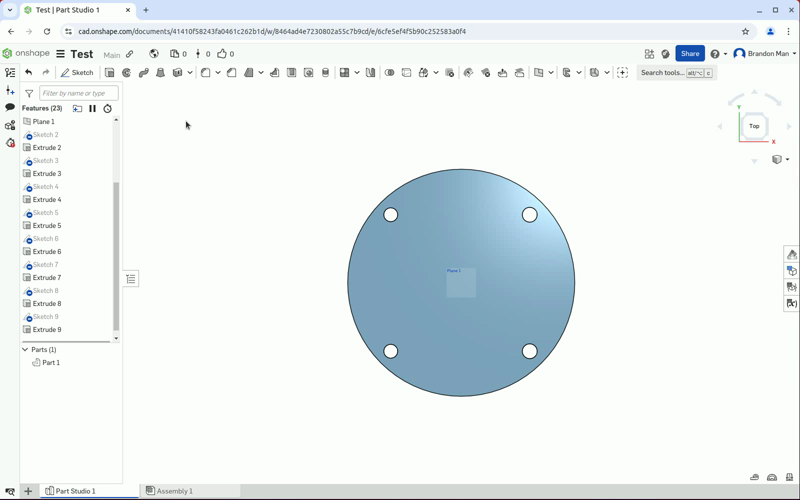
key(shift+h)
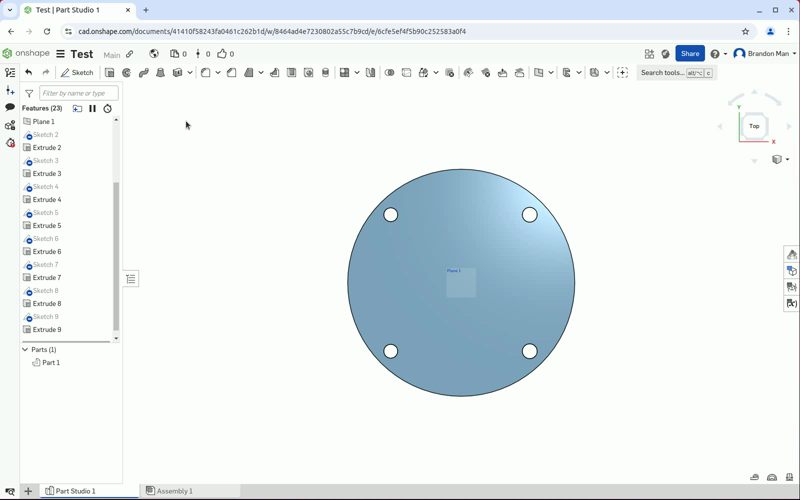
key(shift+h)
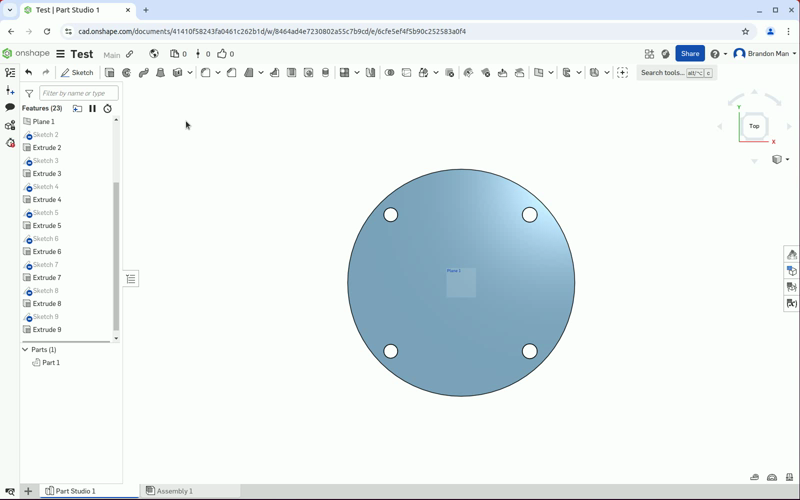
key(shift+7)
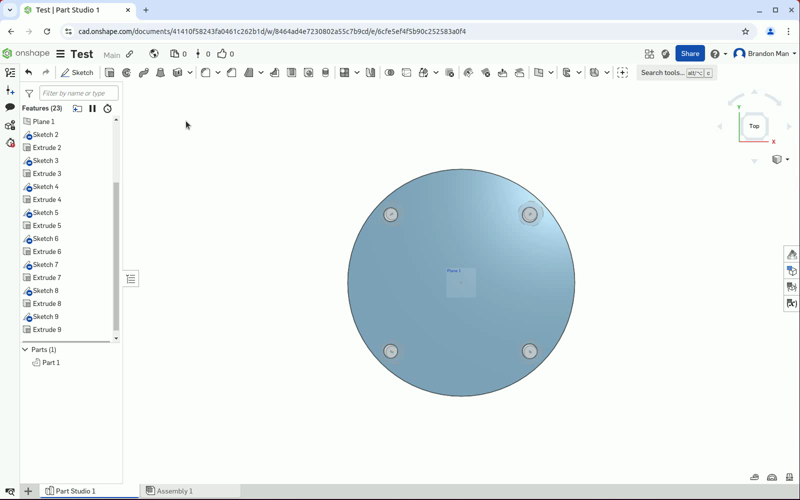
key(up, 3)
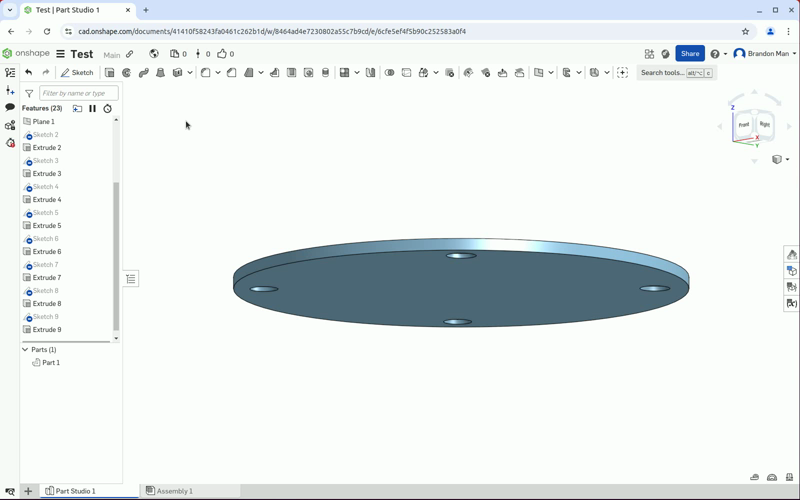
key(left, 3)
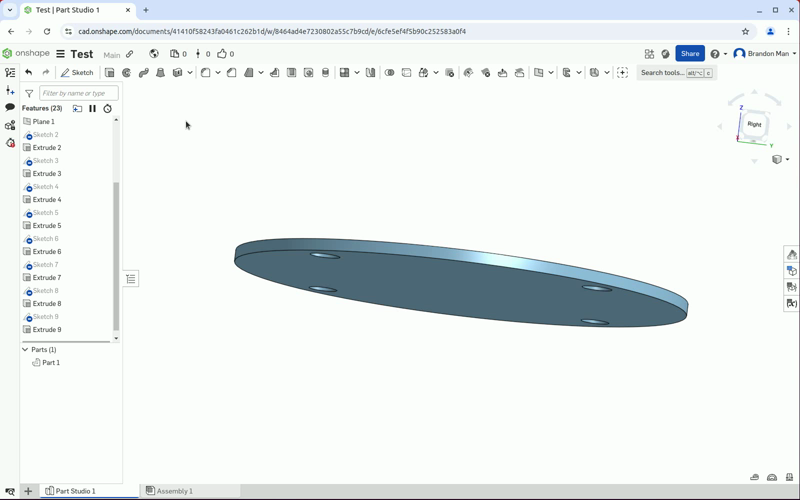
key(right, 3)
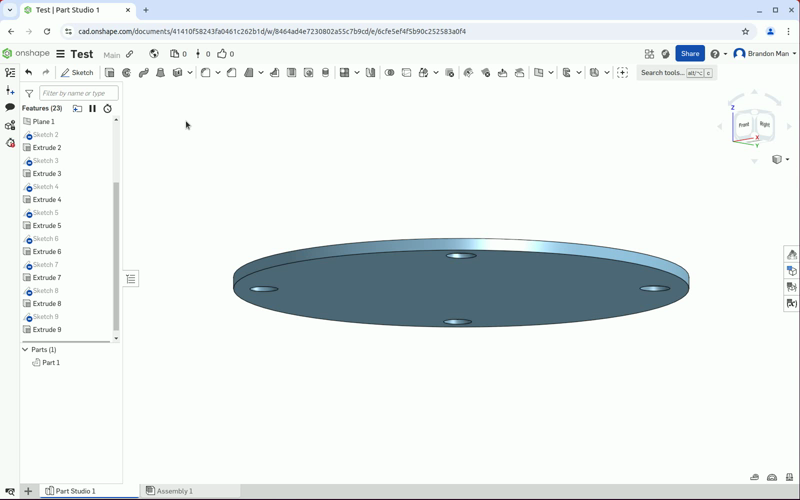
key(down, 3)
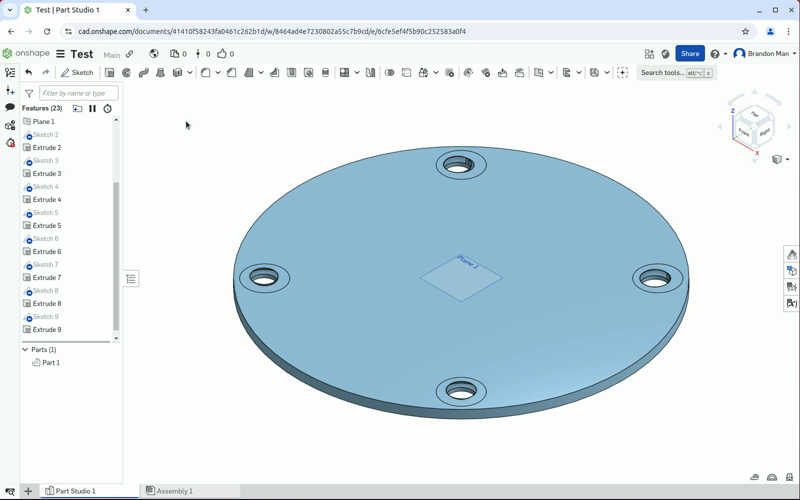
mouse_move(69, 98)
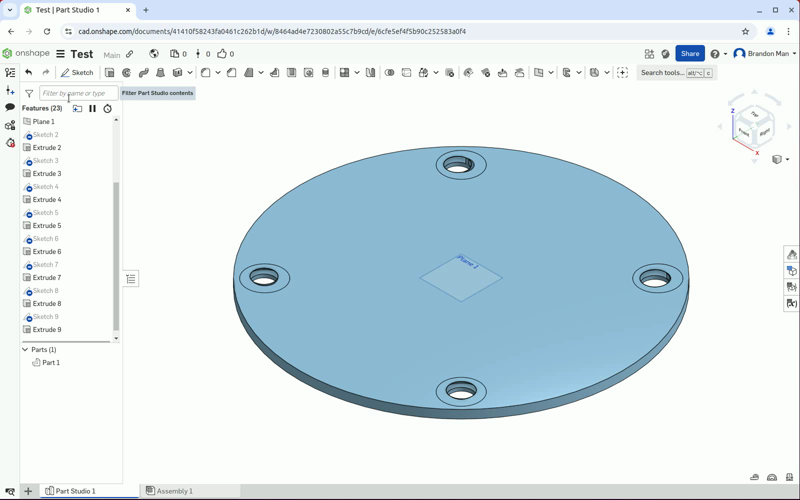
click(69, 98)